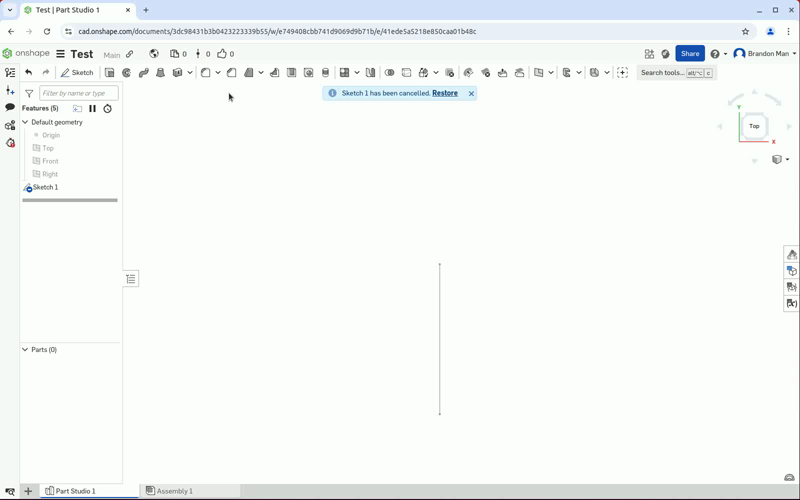
key(shift+h)
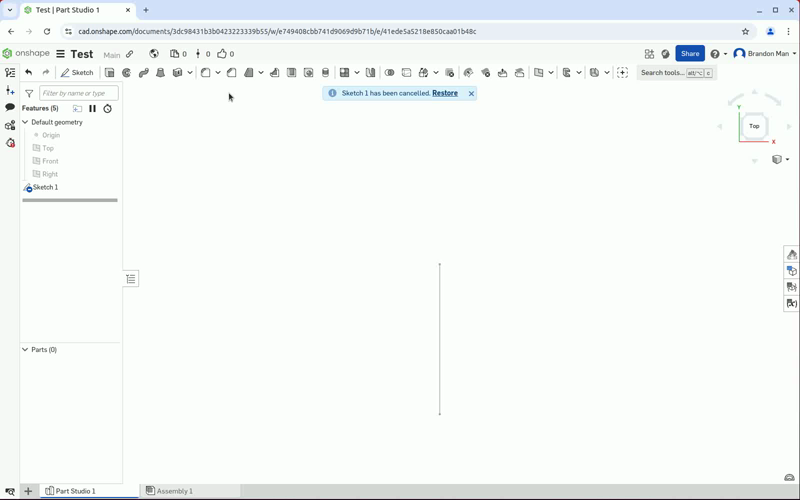
key(shift+s)
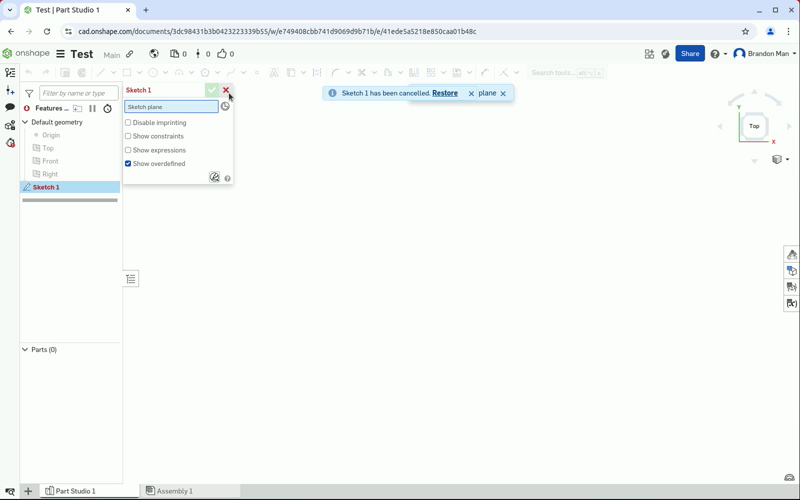
mouse_move(73, 150)
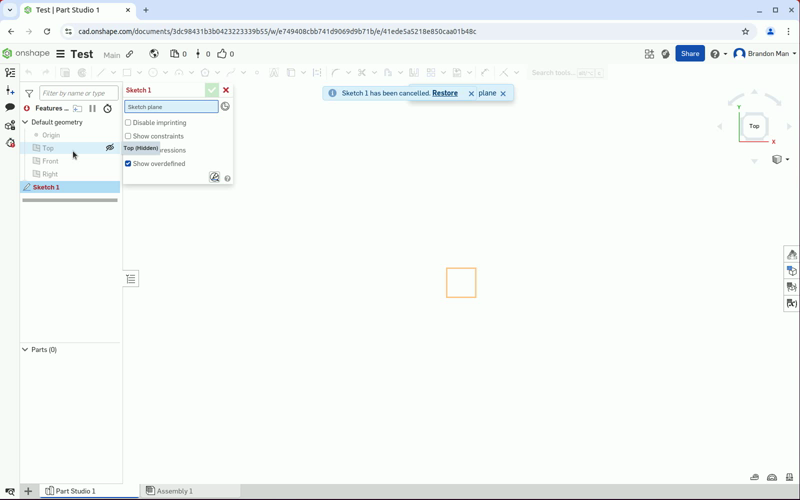
click(73, 150)
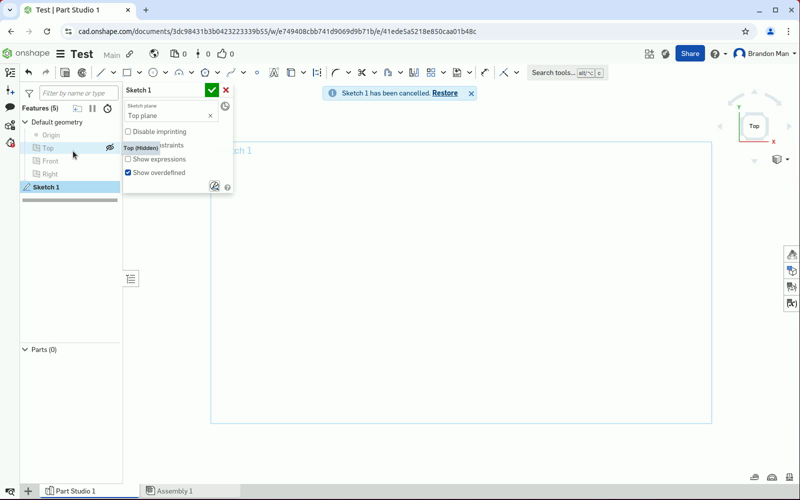
mouse_move(73, 352)
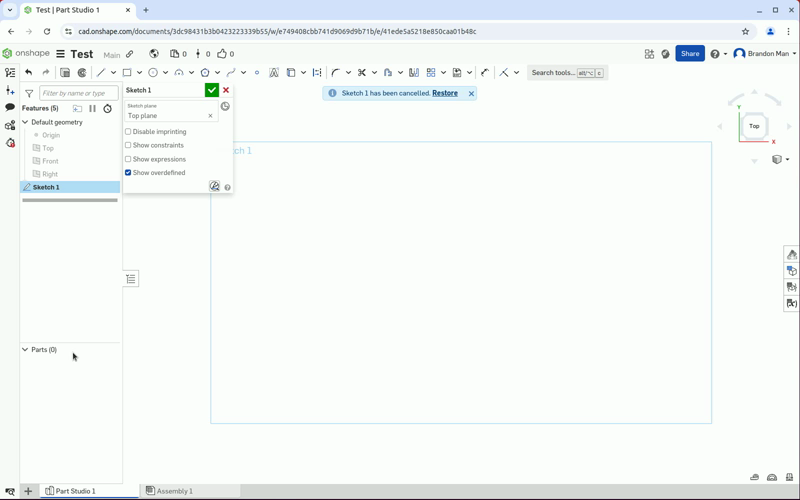
key(y)
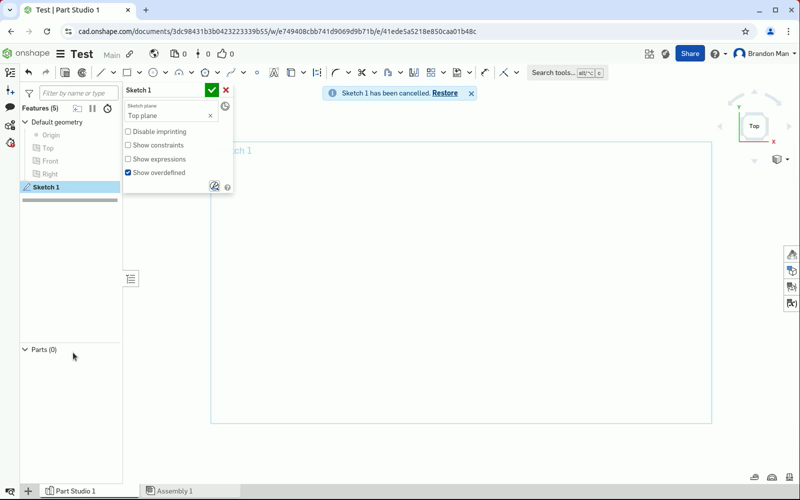
key(l)
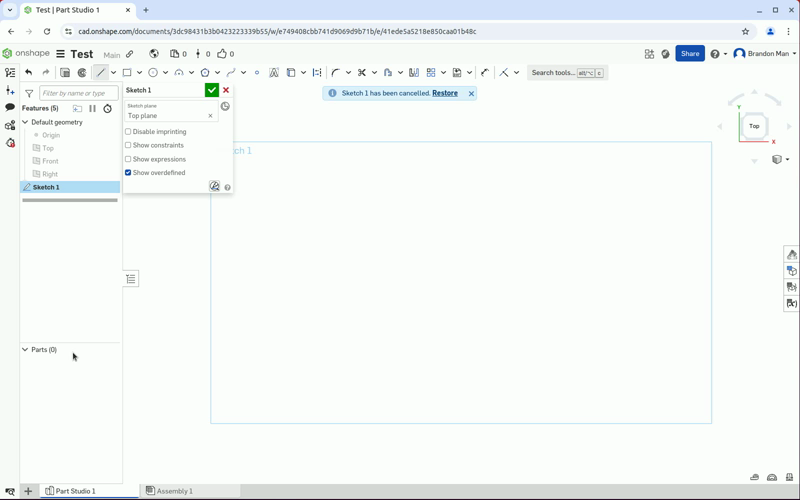
key_down(shift)
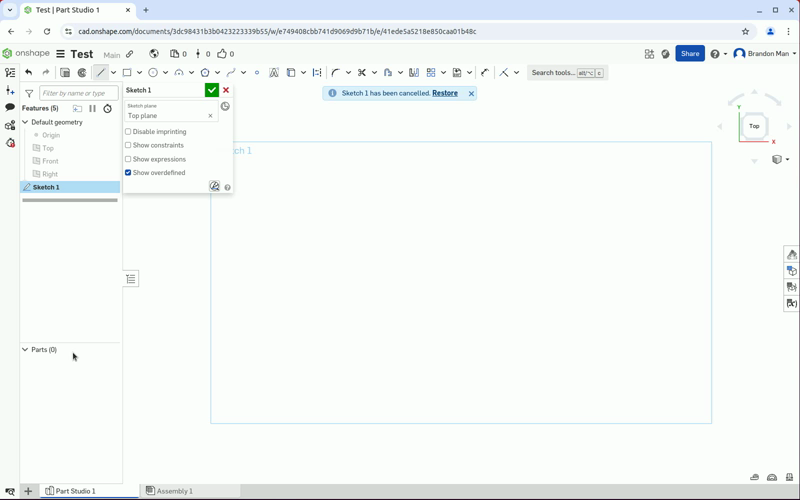
mouse_move(460, 282)
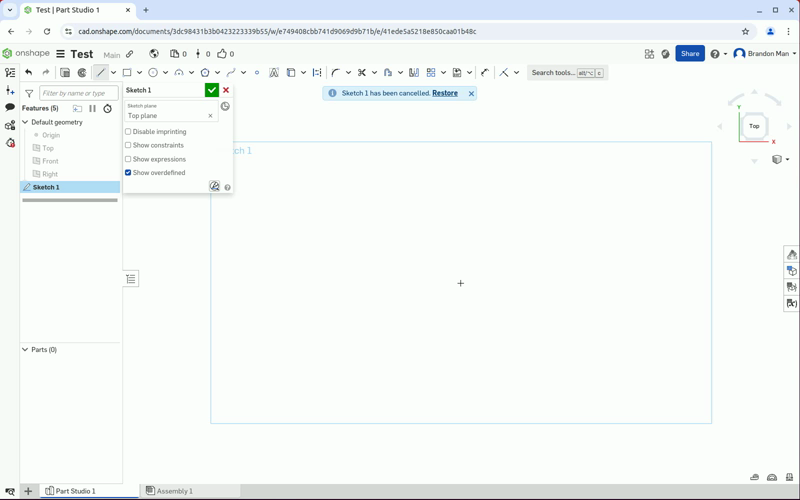
click(460, 282)
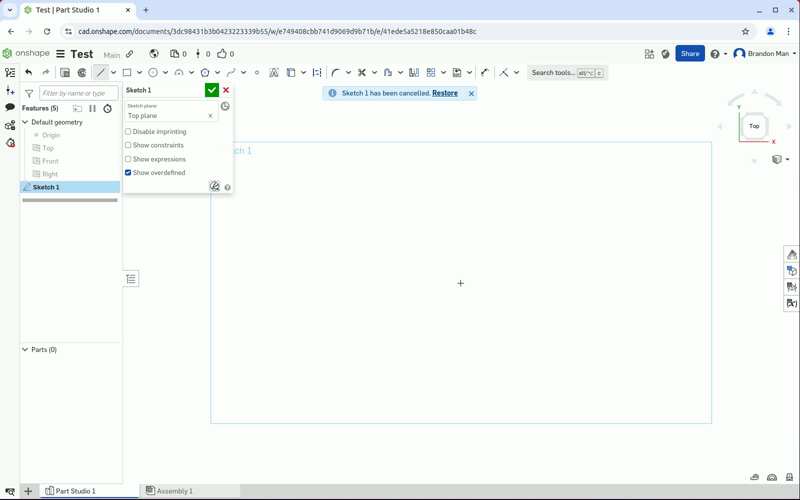
key_up(shift)
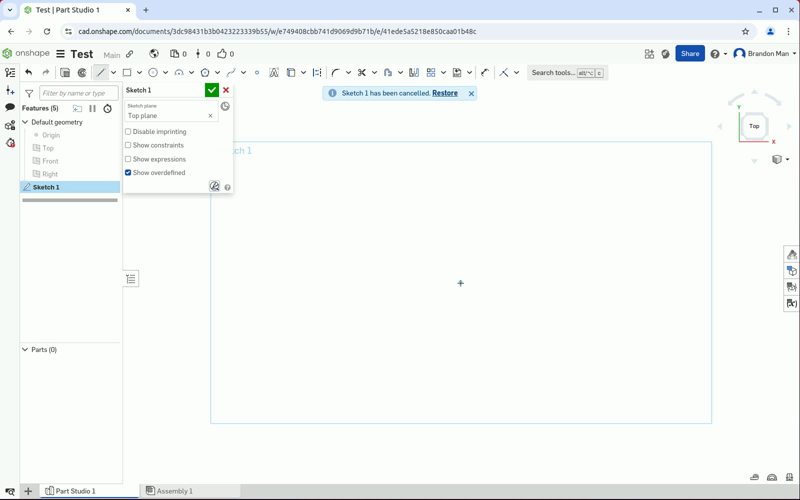
key_down(shift)
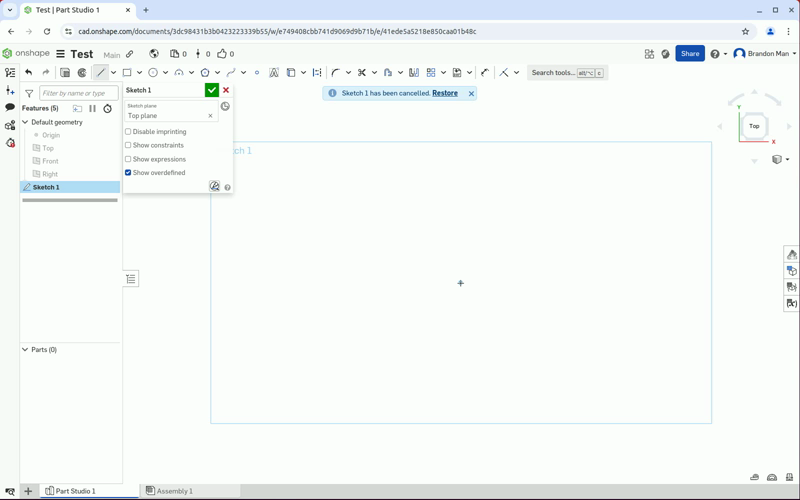
mouse_move(573, 282)
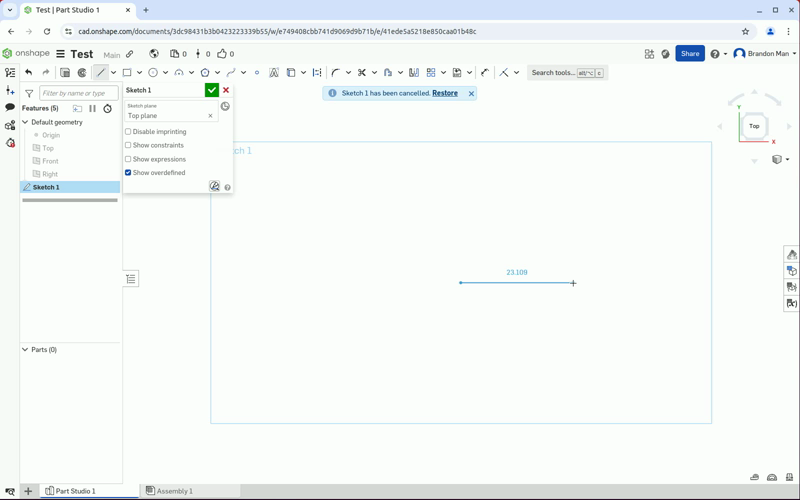
click(573, 282)
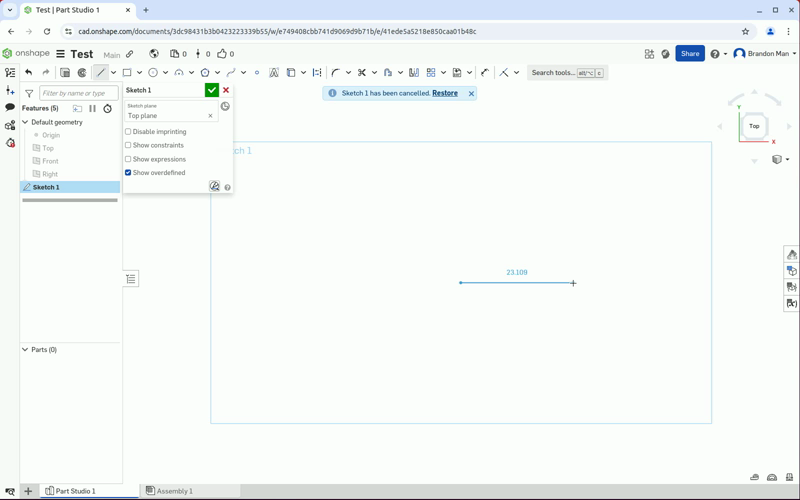
key_up(shift)
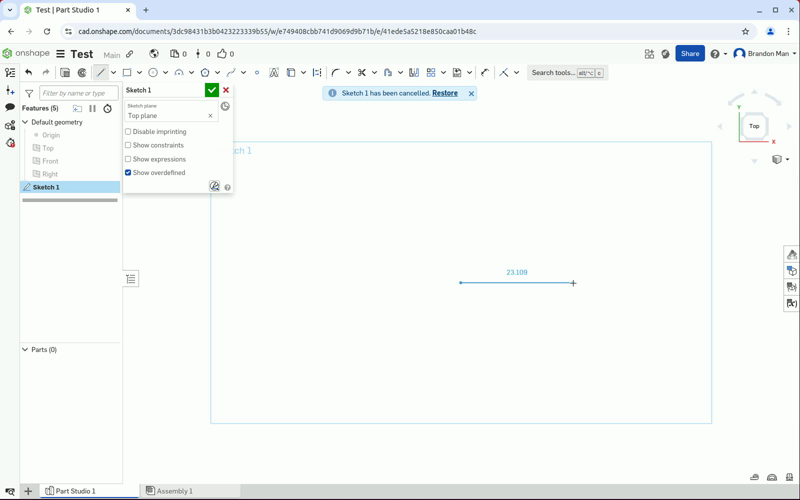
key_down(shift)
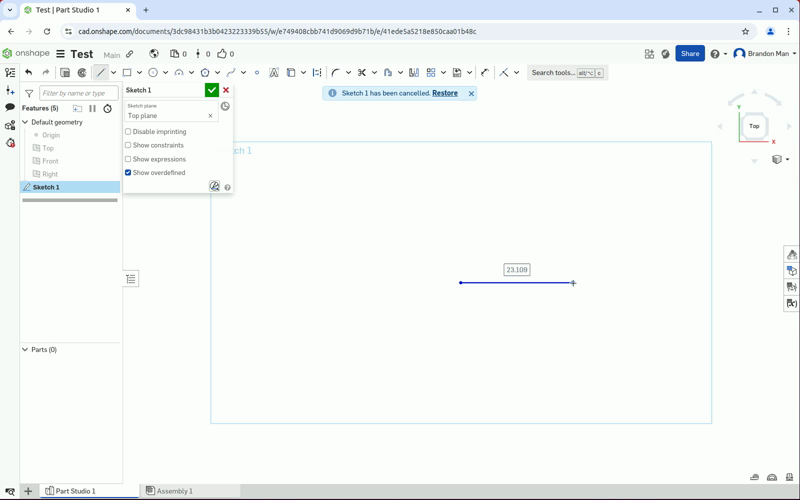
mouse_move(573, 204)
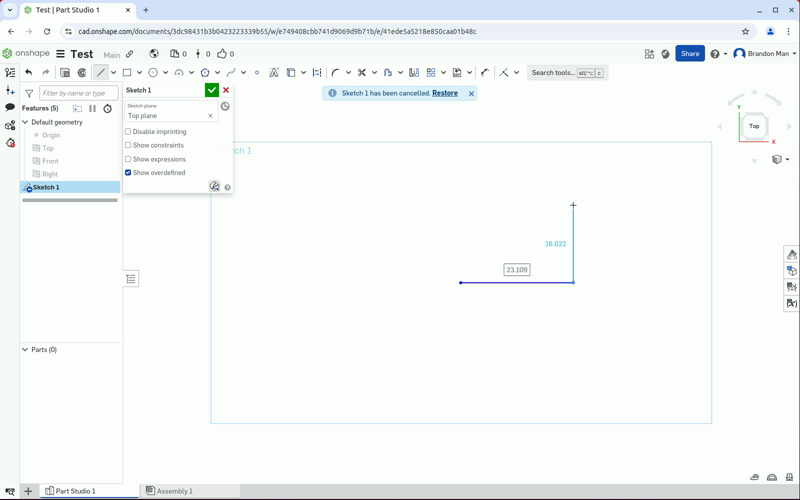
click(573, 204)
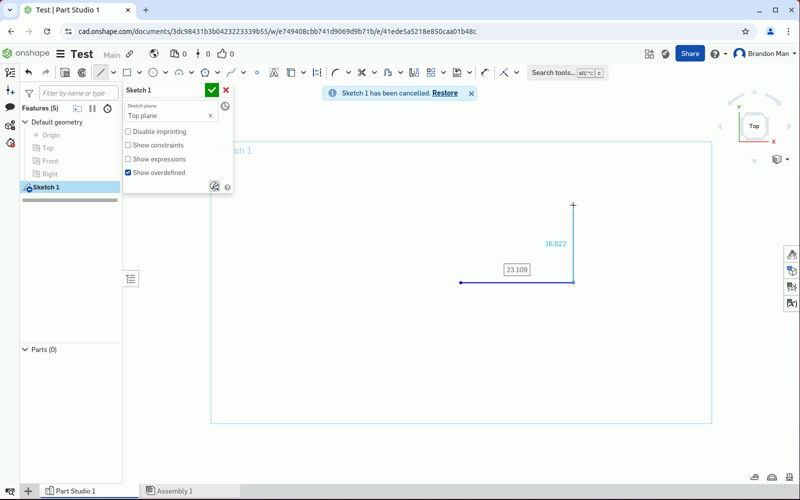
key_up(shift)
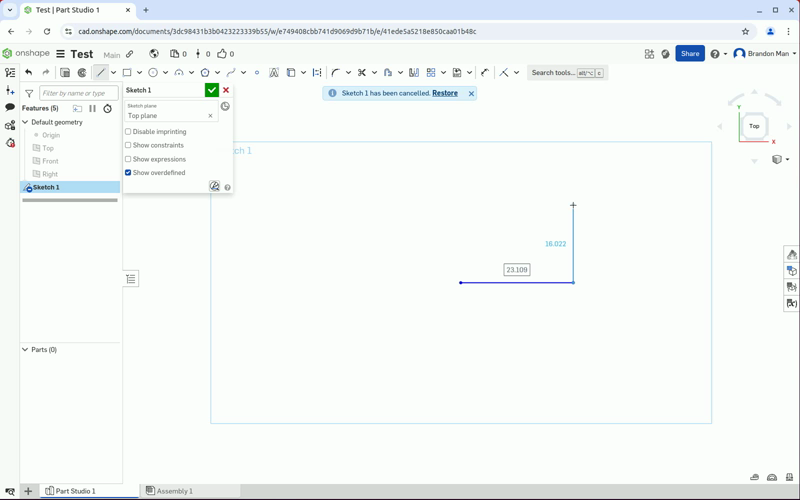
key_down(shift)
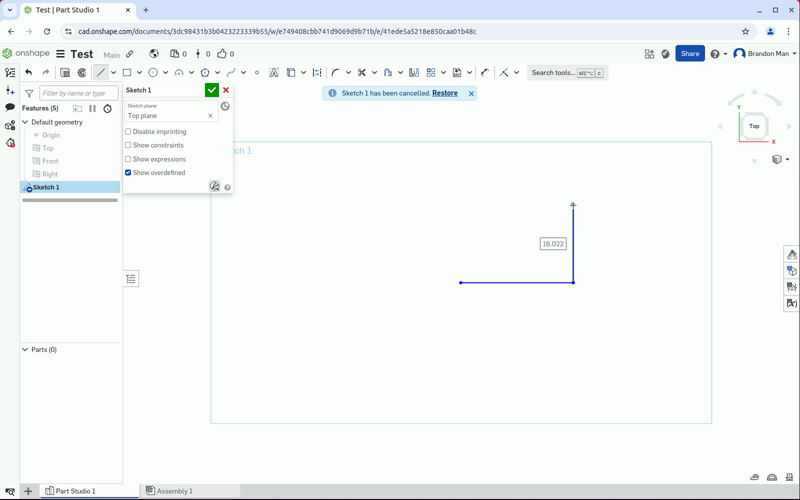
mouse_move(460, 204)
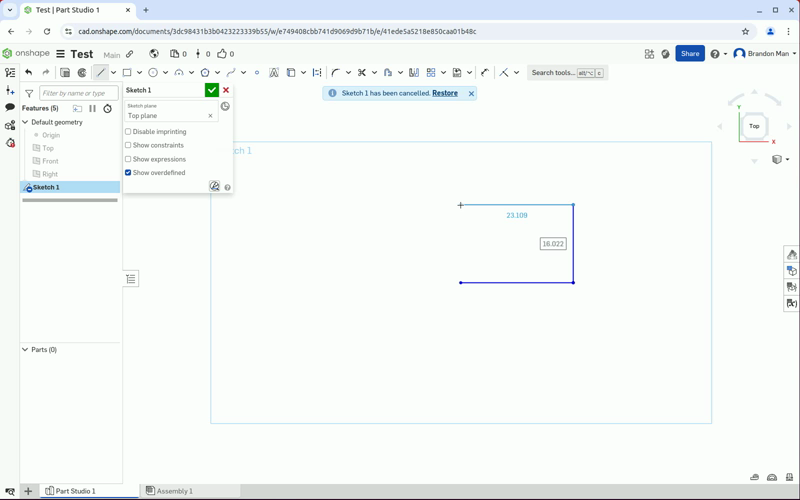
click(460, 204)
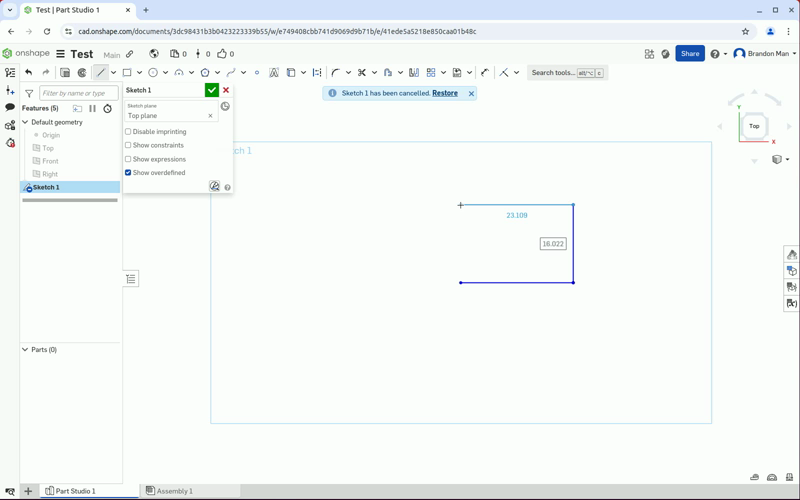
key_up(shift)
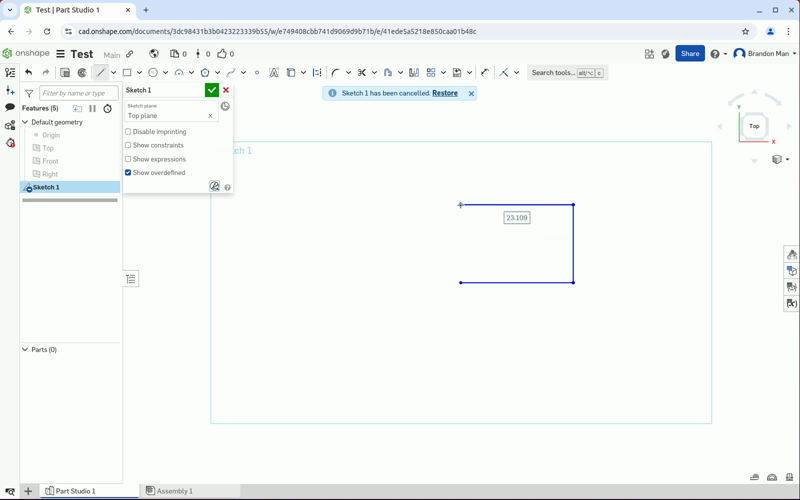
key_down(shift)
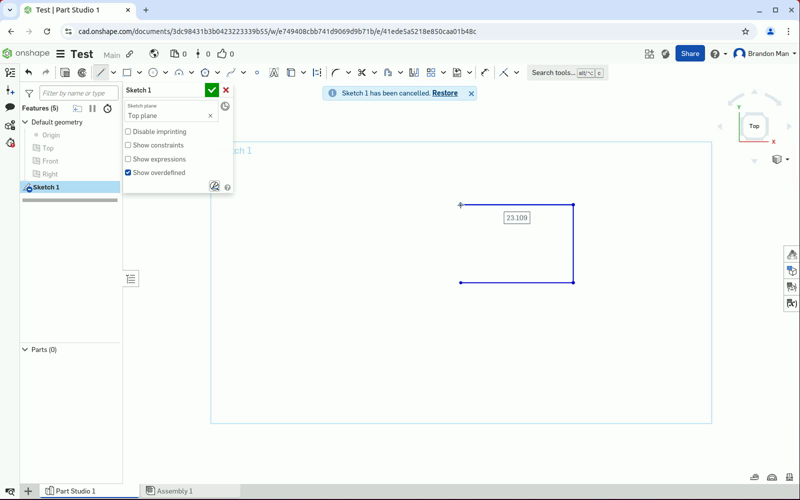
mouse_move(460, 282)
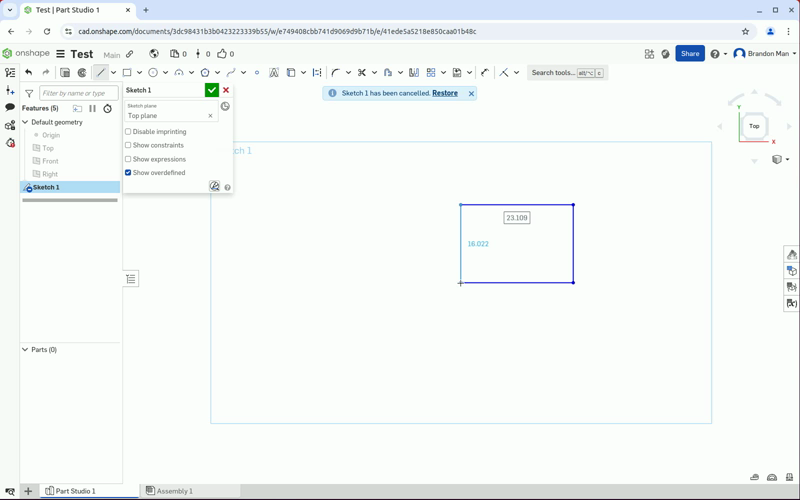
key_up(shift)
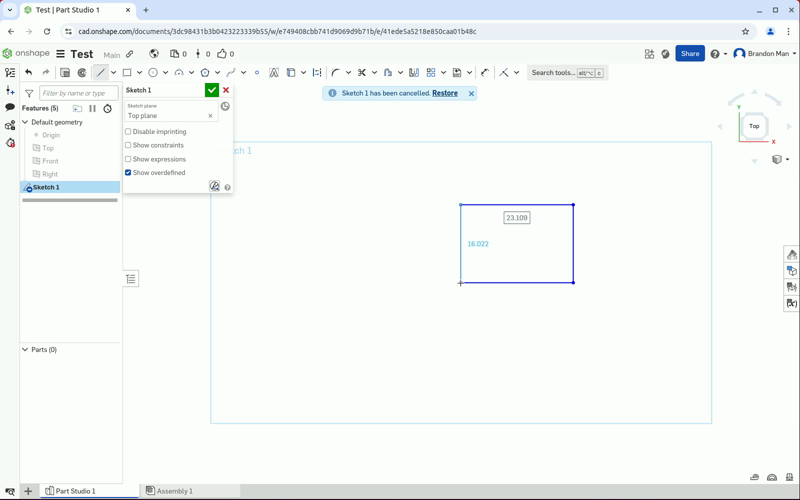
click(460, 282)
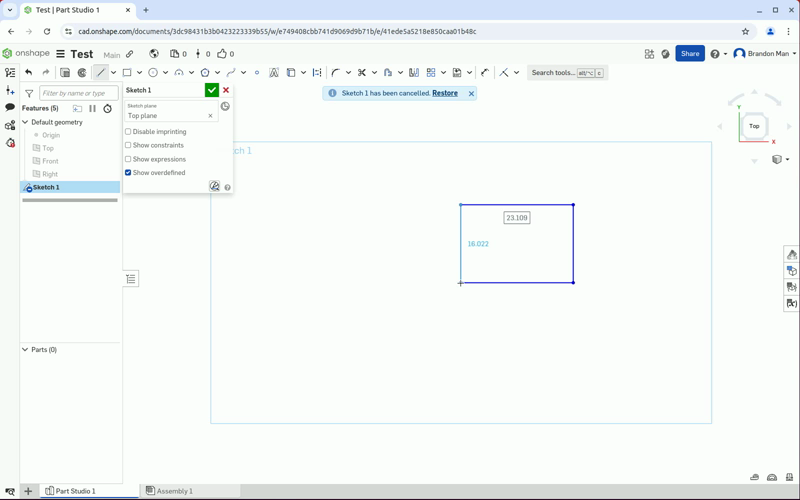
key(esc)
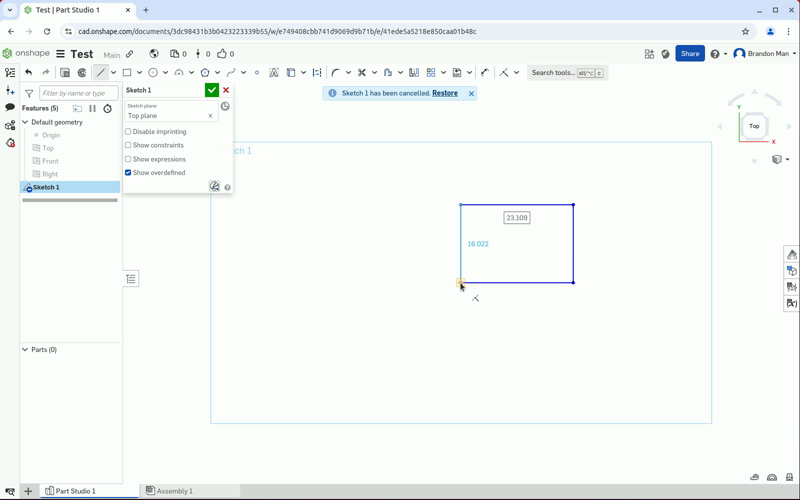
key(l)
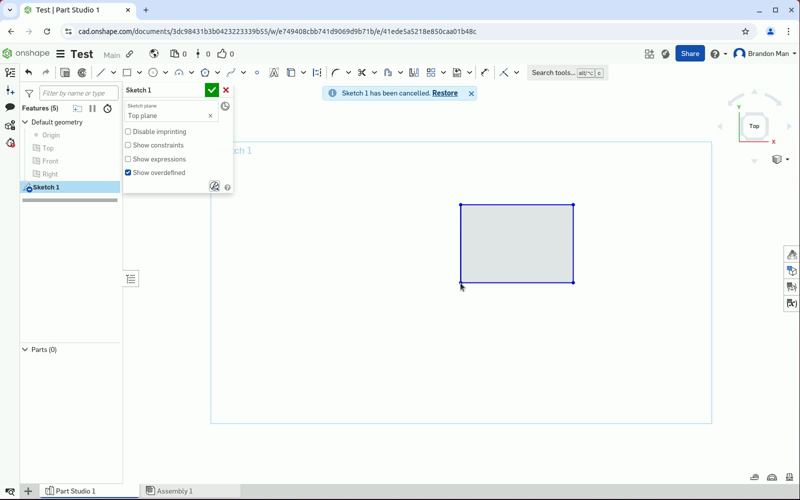
key_down(shift)
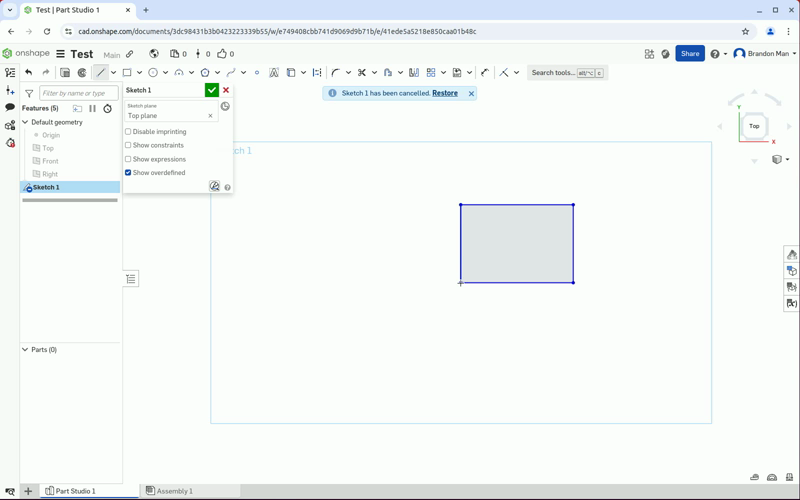
mouse_move(463, 280)
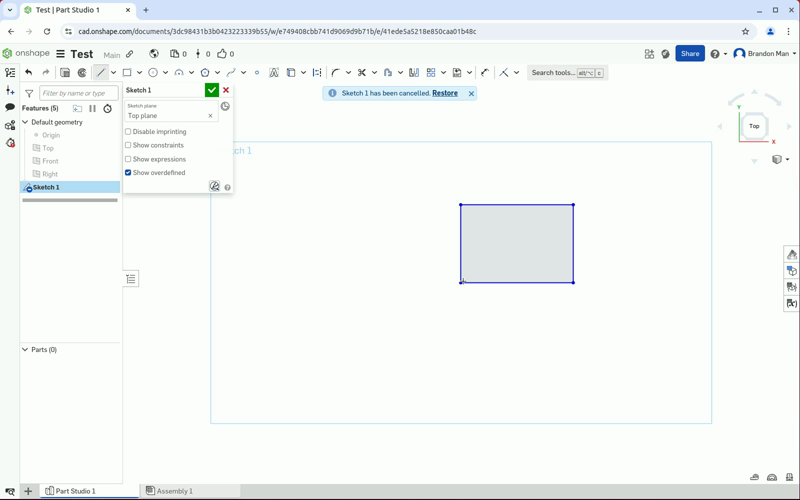
scroll(6)
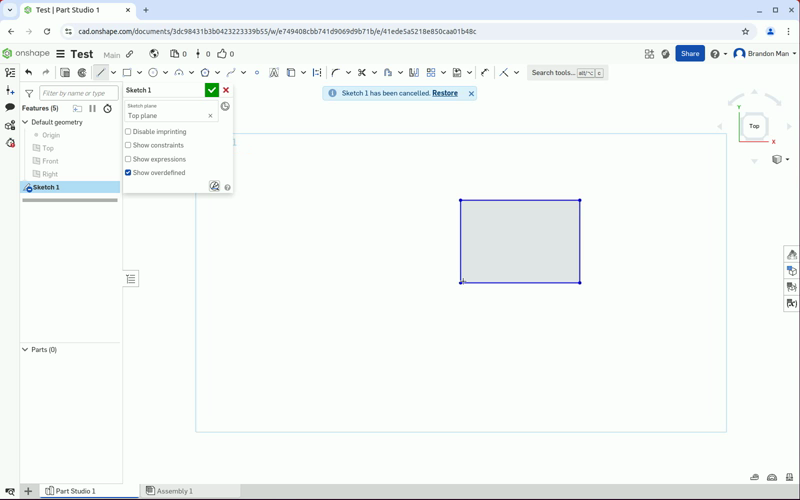
scroll(6)
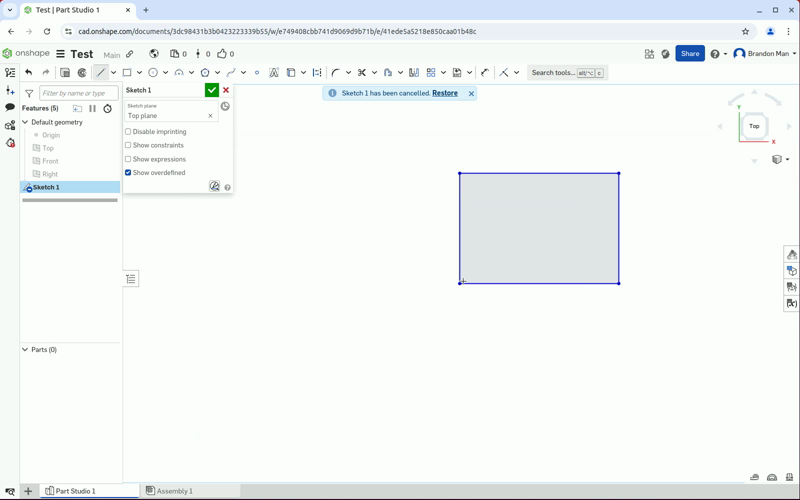
scroll(6)
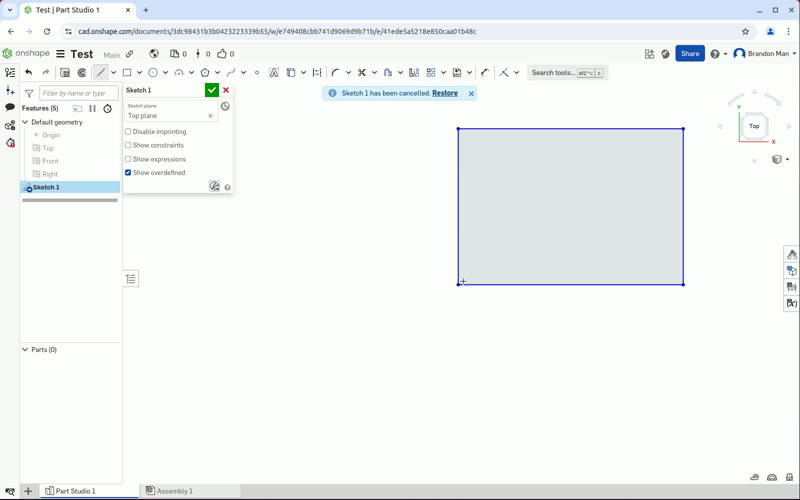
scroll(6)
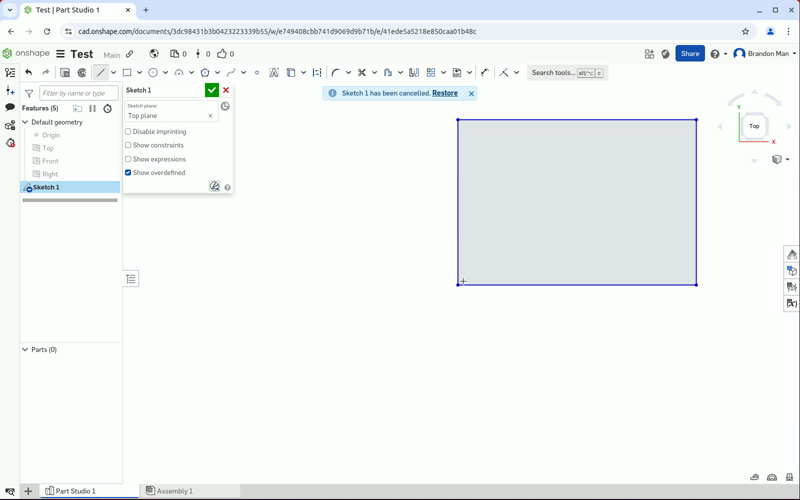
scroll(6)
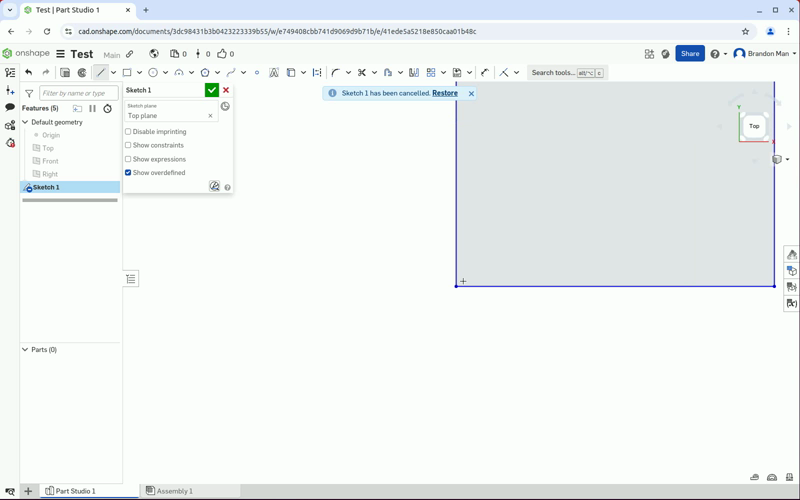
scroll(6)
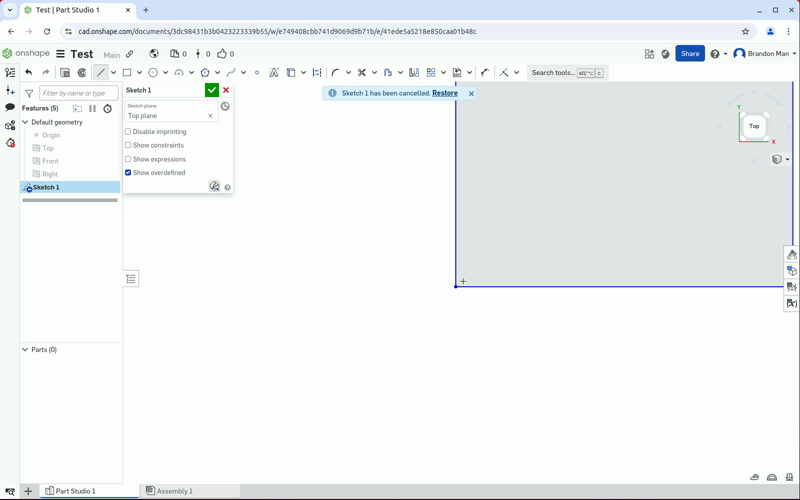
scroll(6)
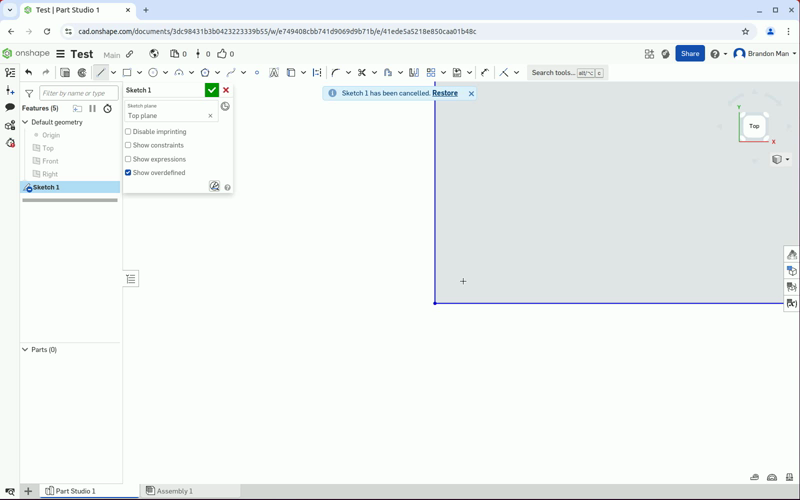
click(463, 280)
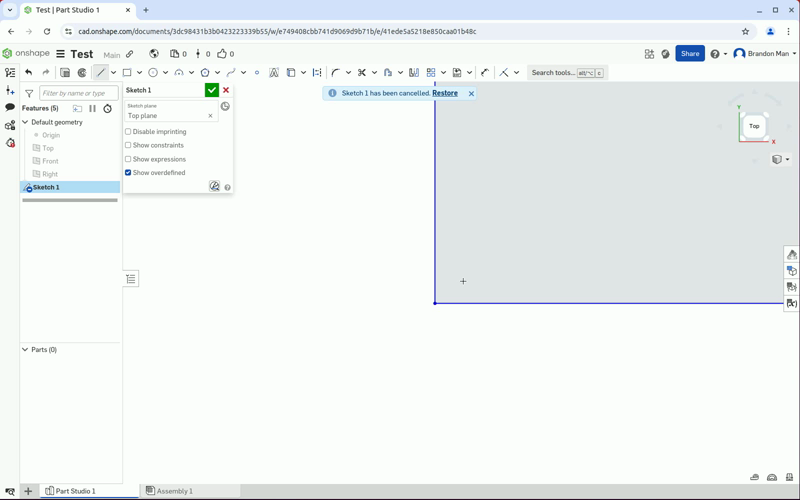
scroll(-6)
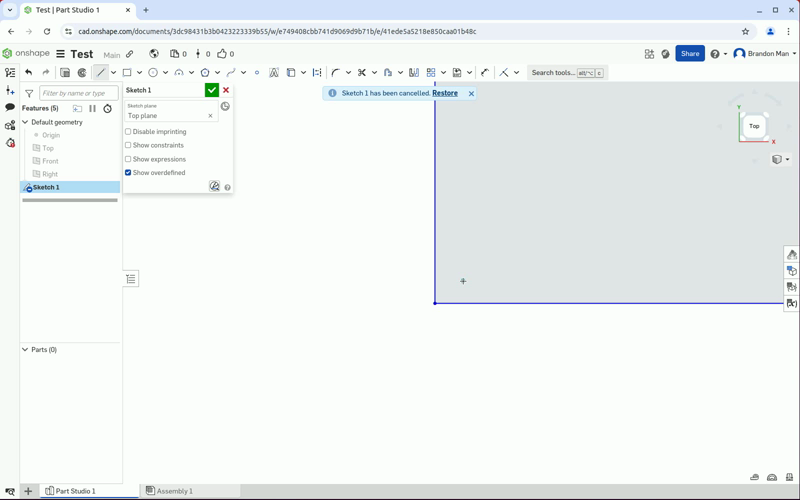
scroll(-6)
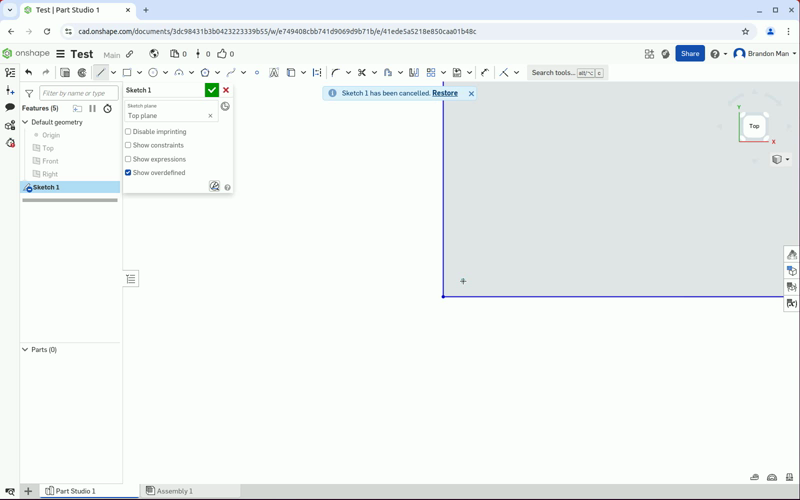
scroll(-6)
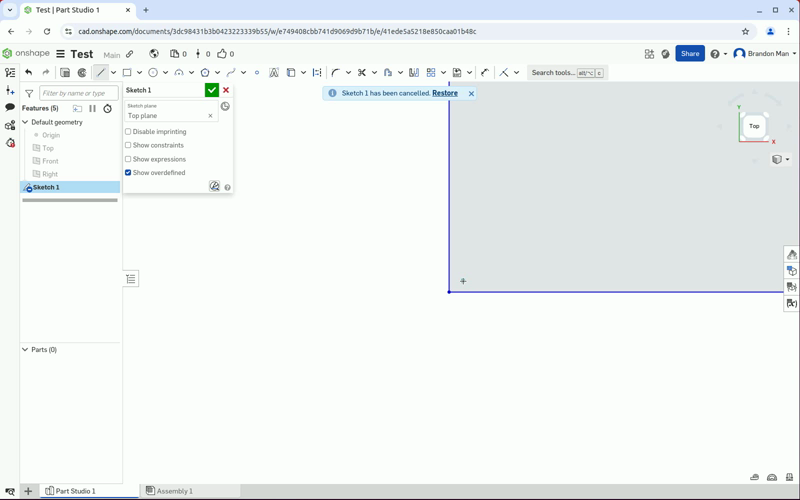
scroll(-6)
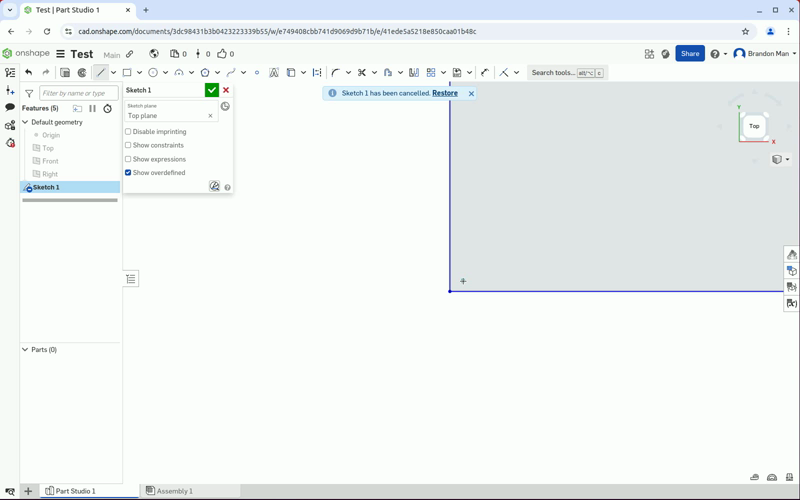
scroll(-6)
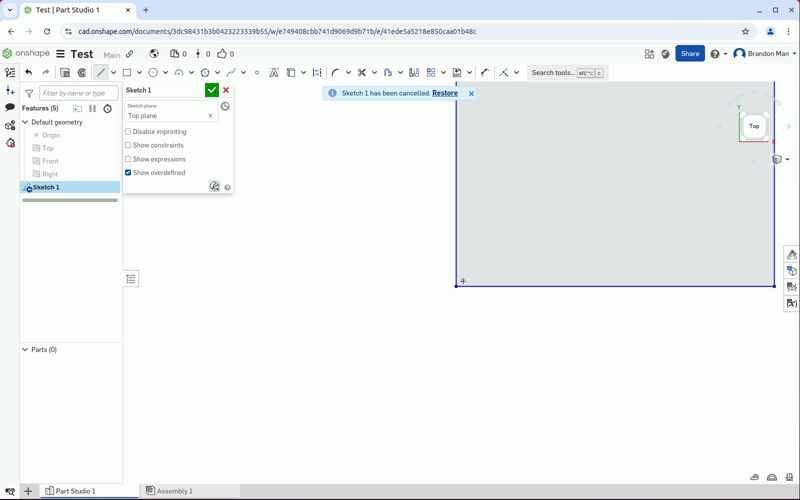
scroll(-6)
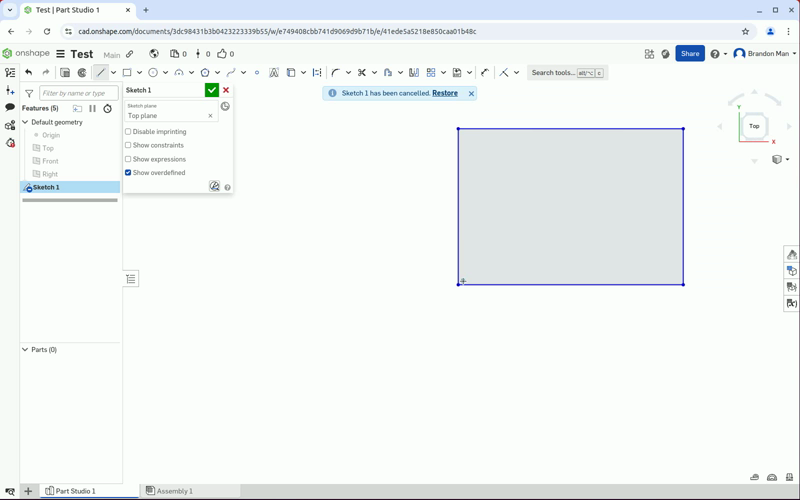
scroll(-6)
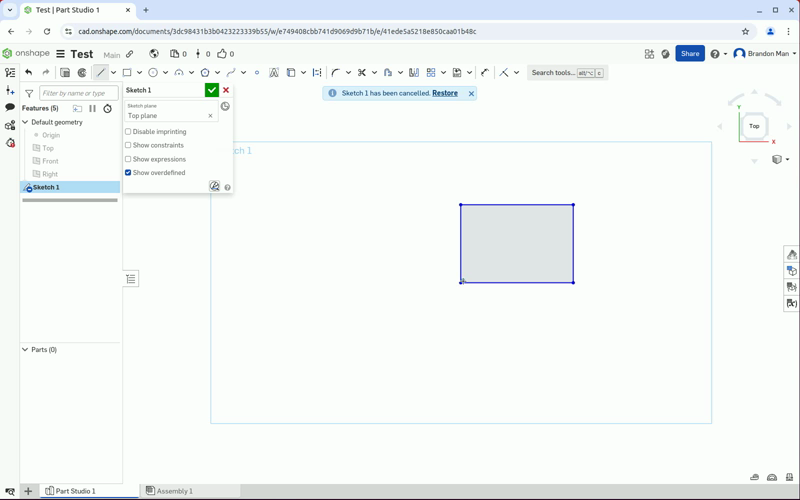
key_up(shift)
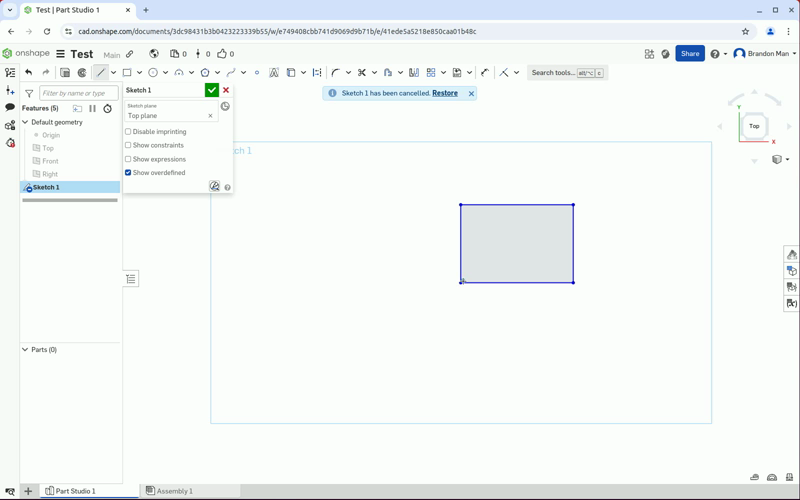
key_down(shift)
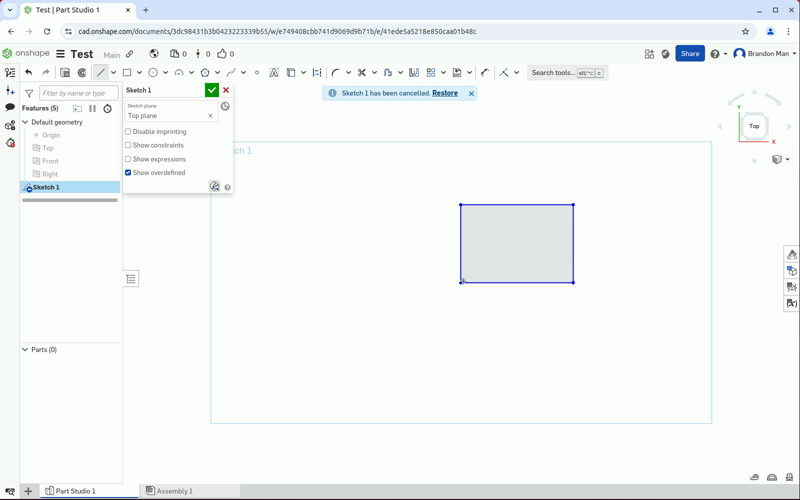
mouse_move(493, 280)
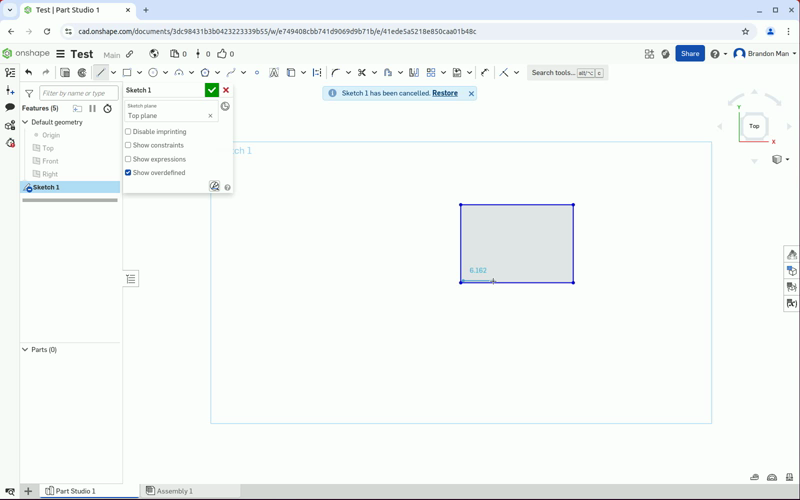
mouse_move(490, 280)
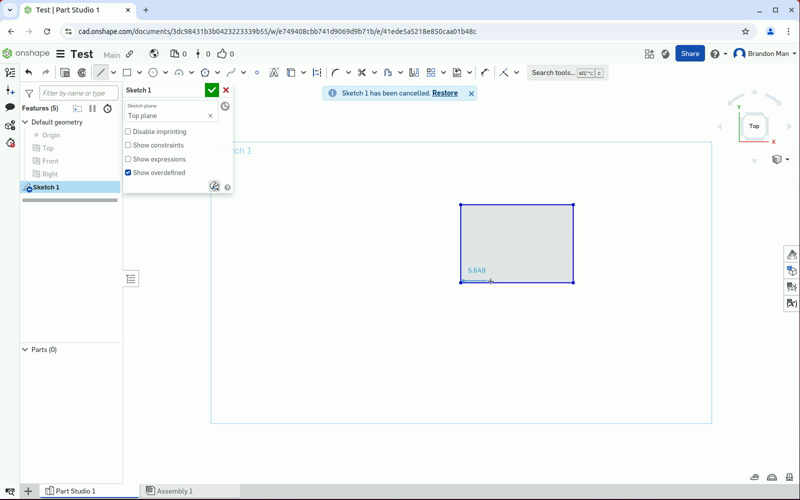
click(490, 280)
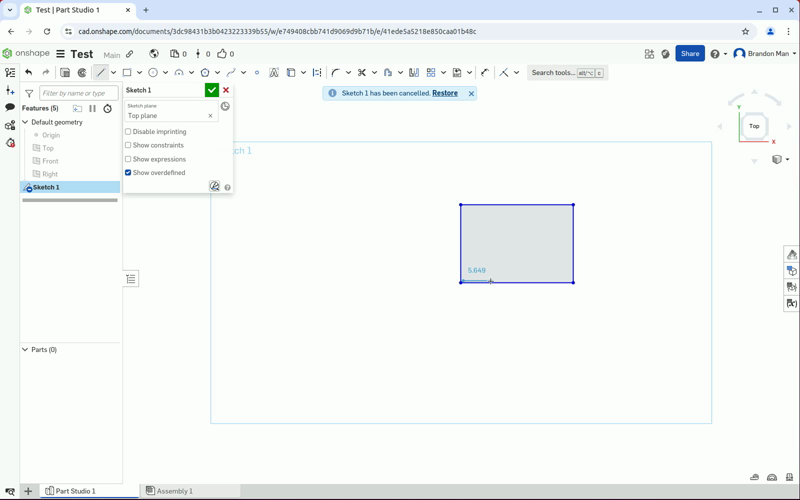
key_up(shift)
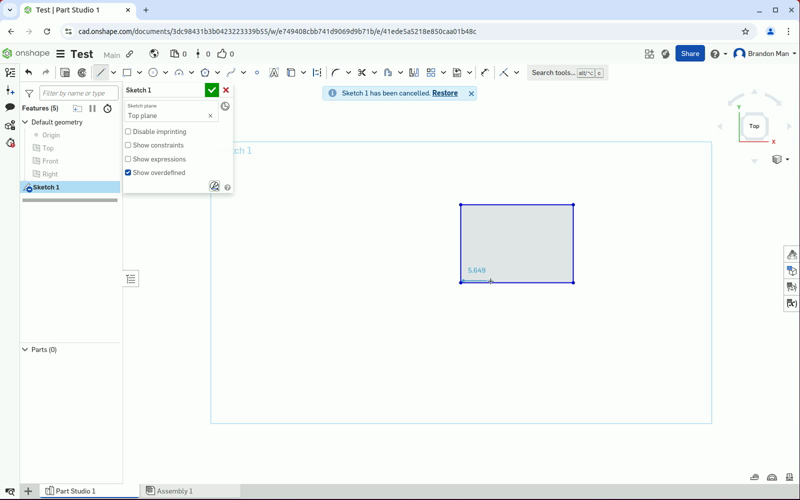
key_down(shift)
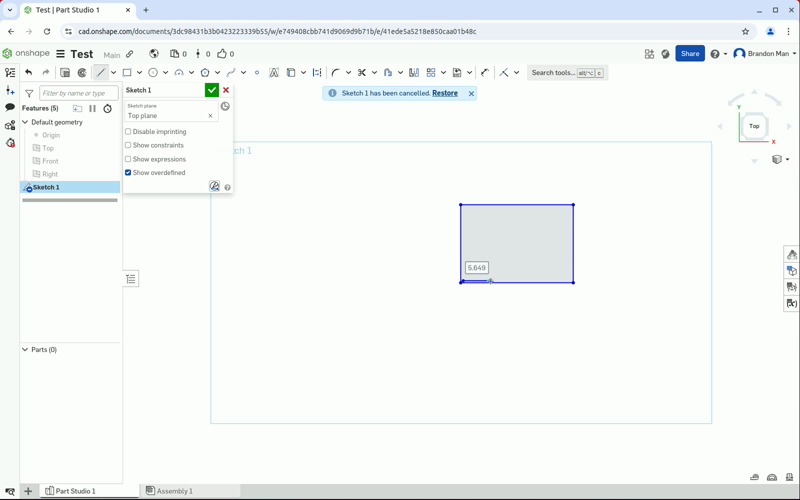
mouse_move(520, 280)
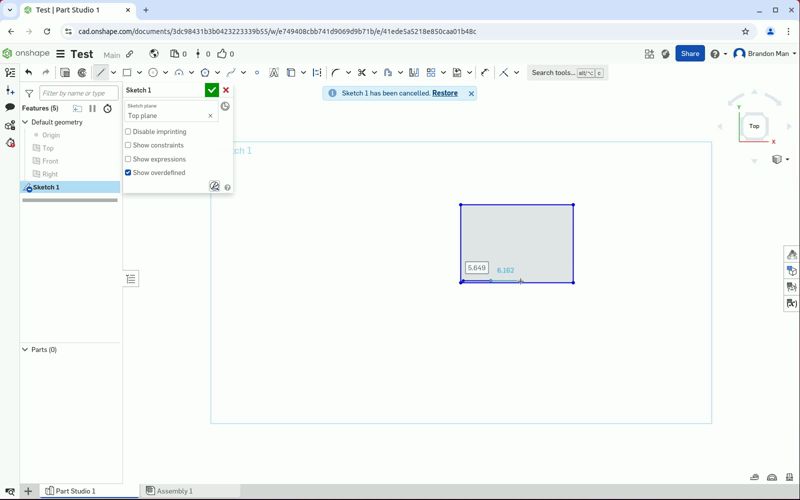
mouse_move(490, 236)
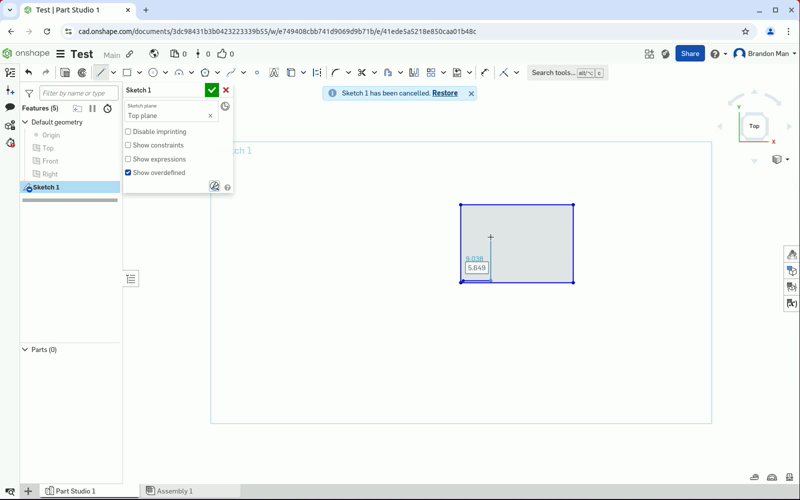
click(490, 236)
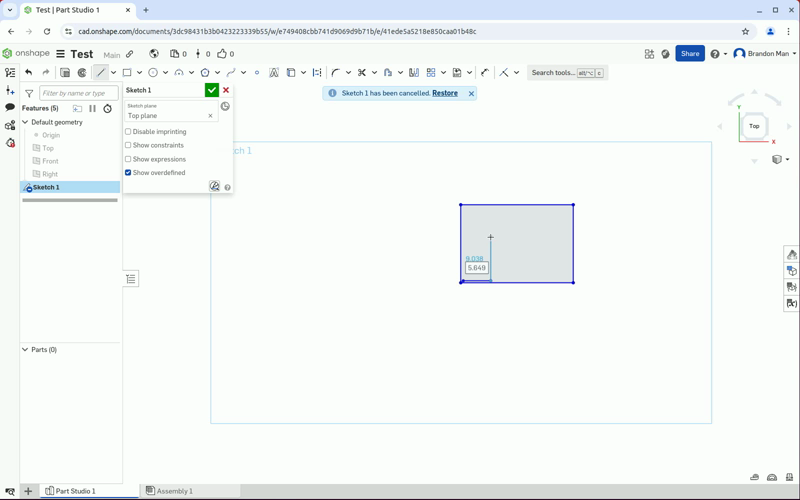
key_up(shift)
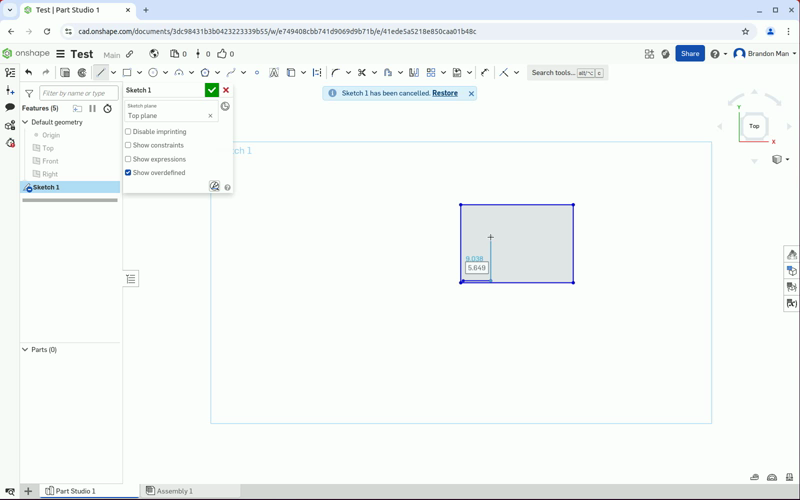
key_down(shift)
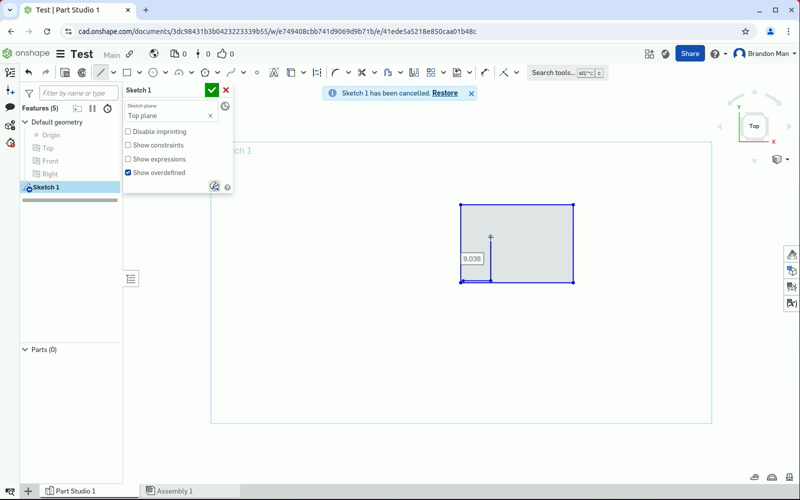
mouse_move(520, 236)
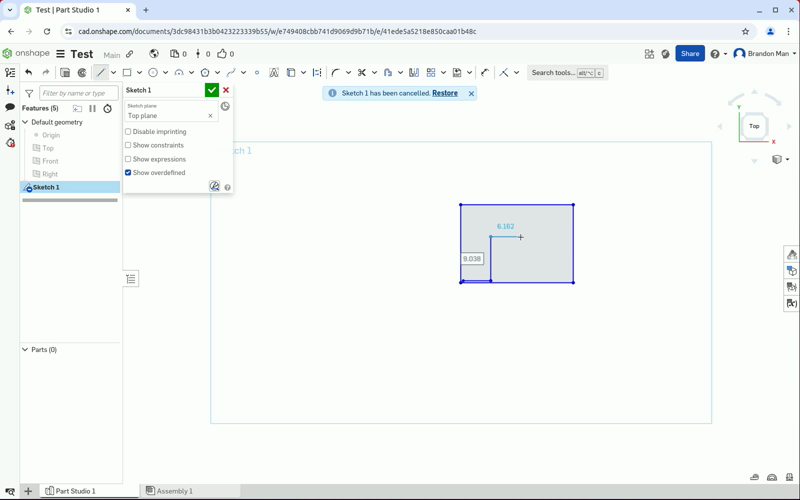
mouse_move(548, 236)
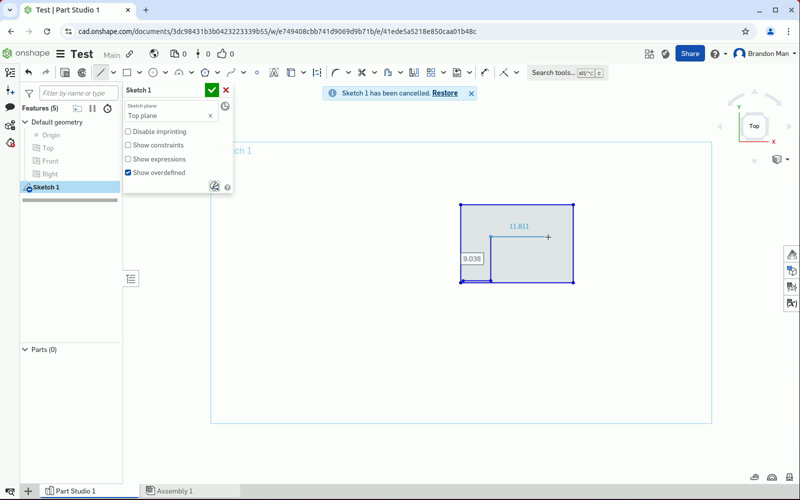
click(548, 236)
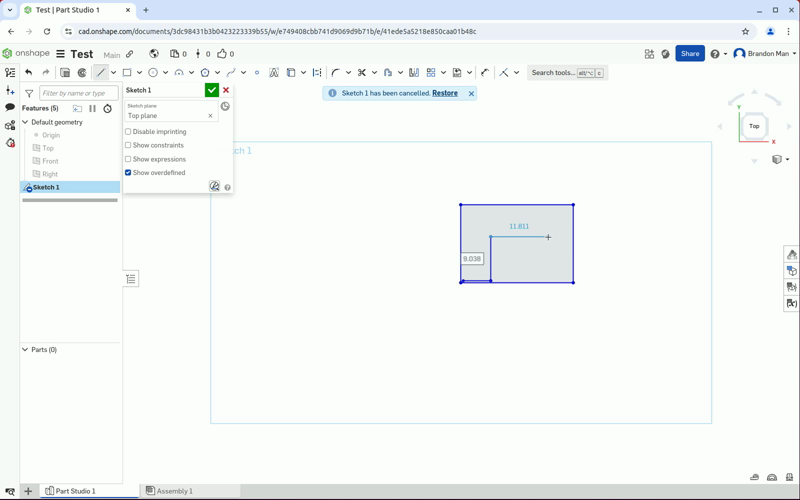
key_up(shift)
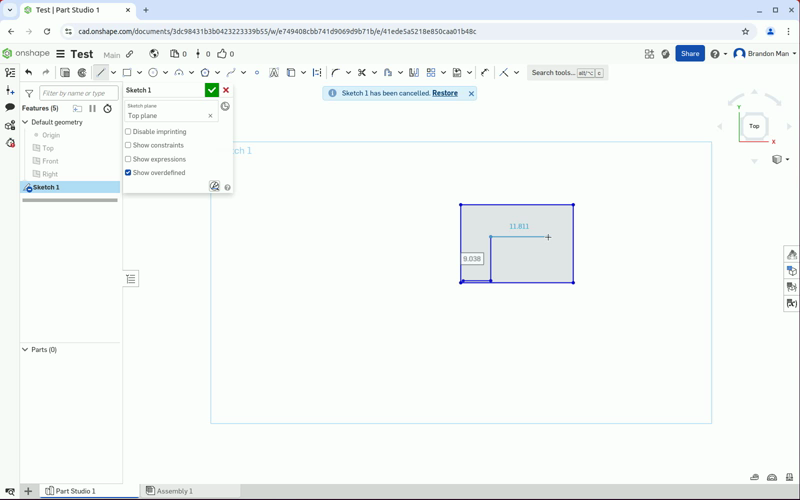
key_down(shift)
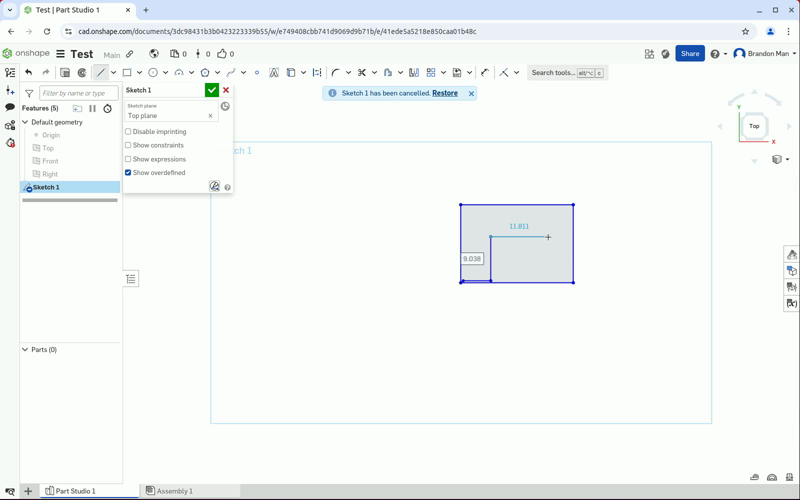
mouse_move(578, 236)
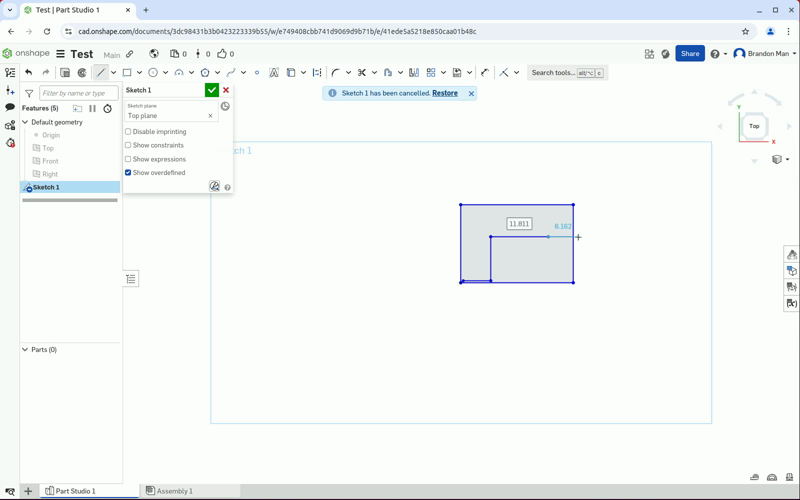
mouse_move(570, 236)
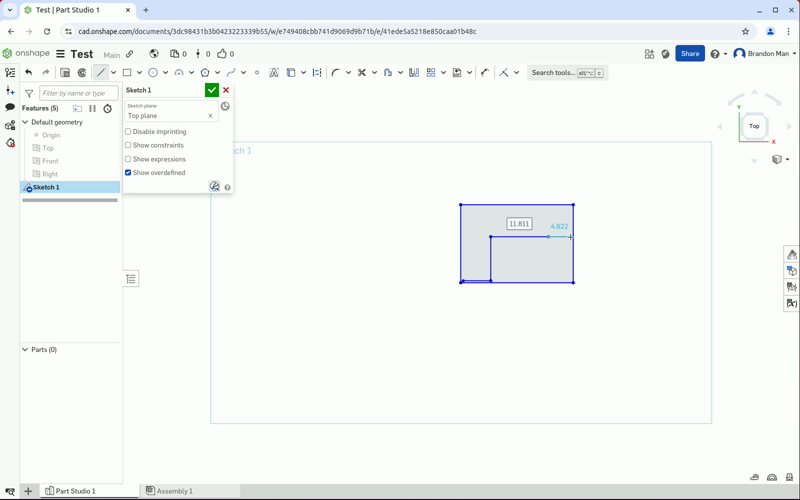
click(570, 236)
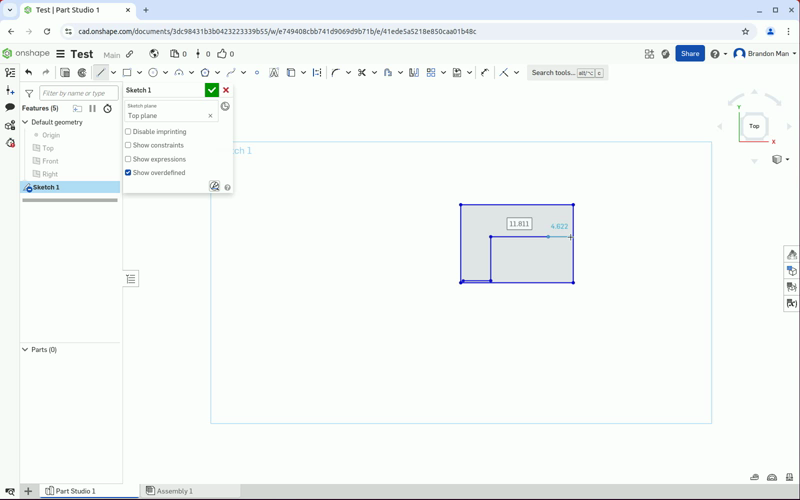
key_up(shift)
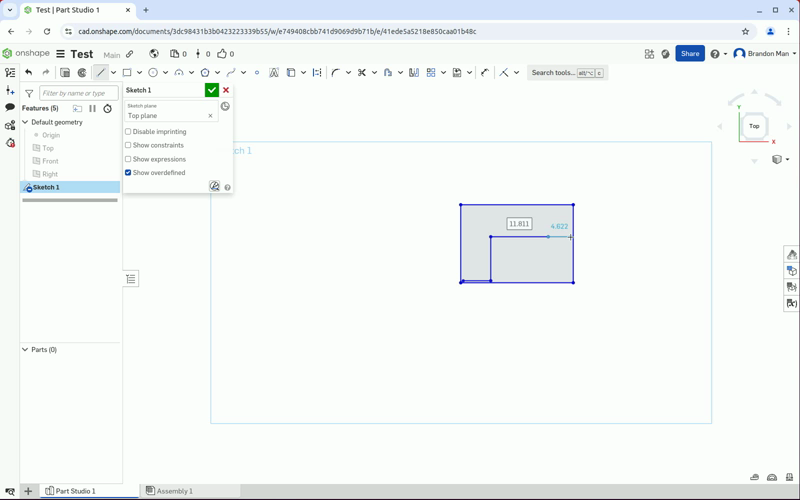
key_down(shift)
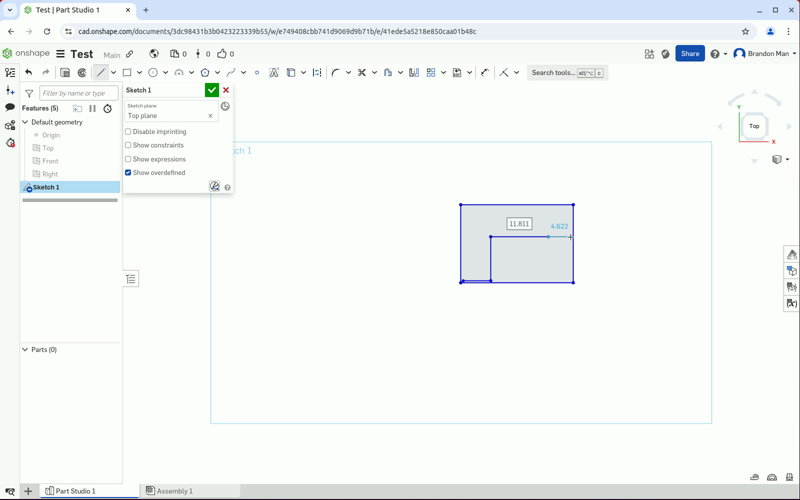
mouse_move(589, 236)
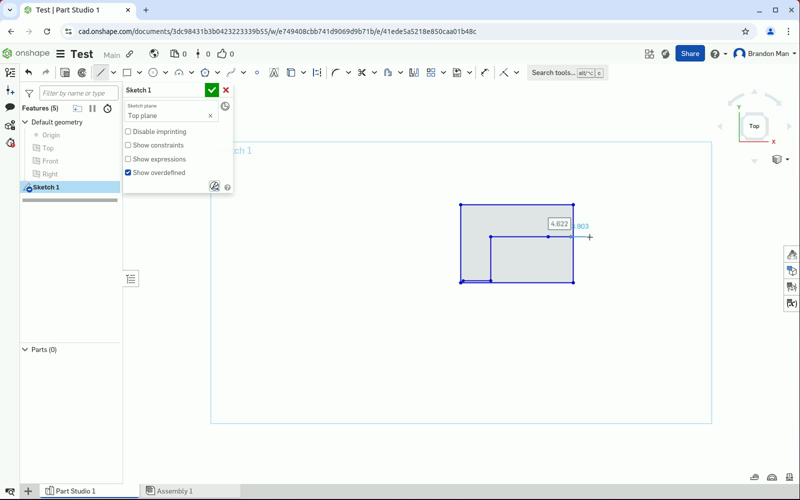
mouse_move(570, 207)
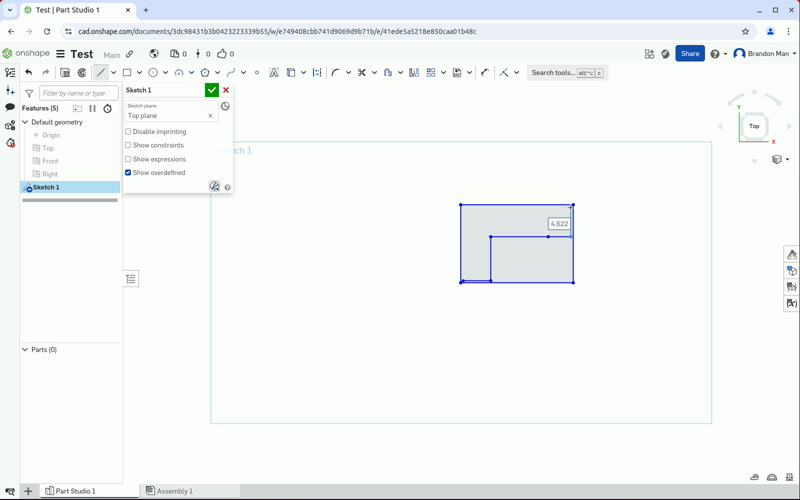
scroll(6)
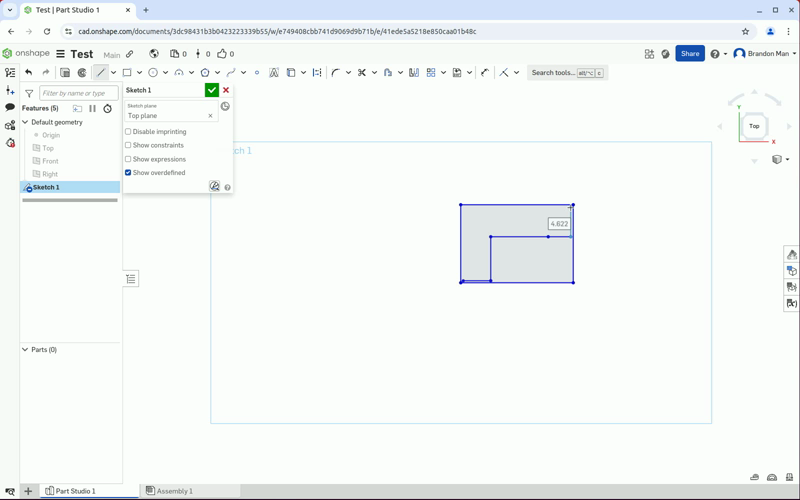
scroll(6)
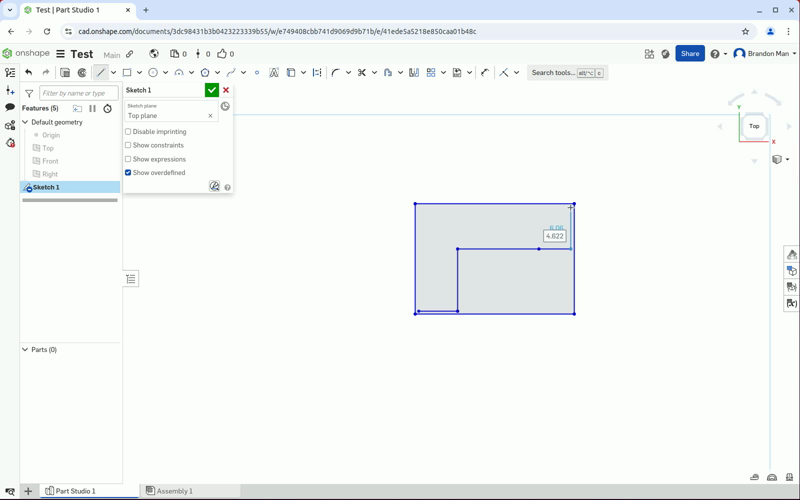
scroll(6)
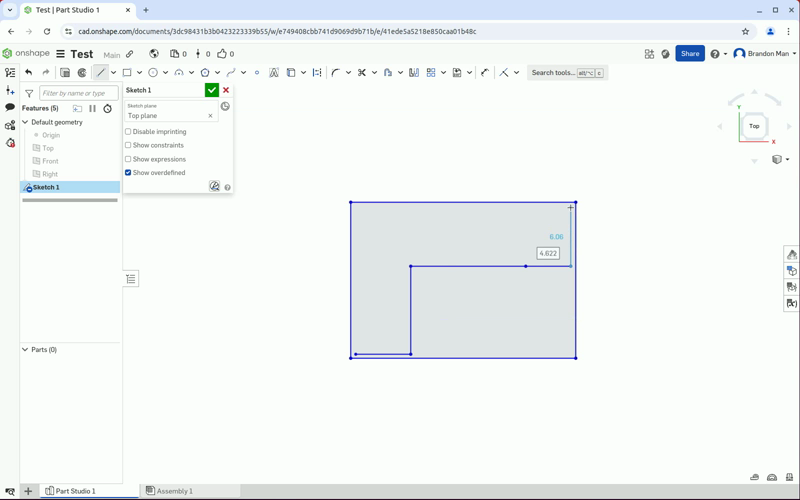
scroll(6)
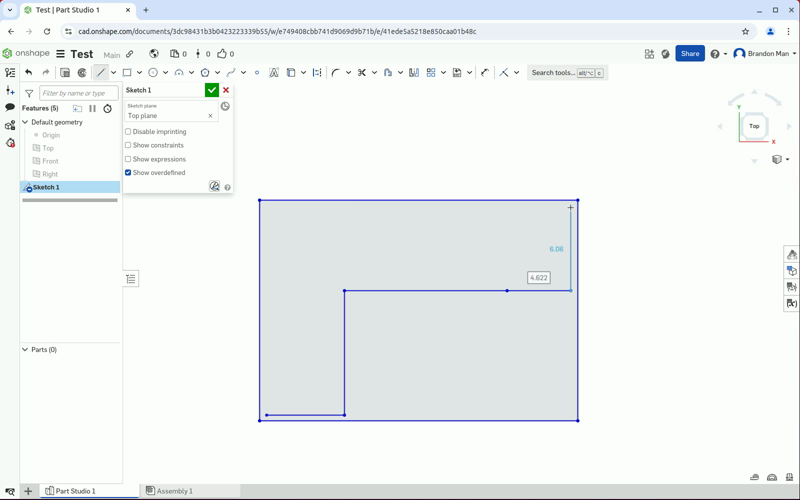
scroll(6)
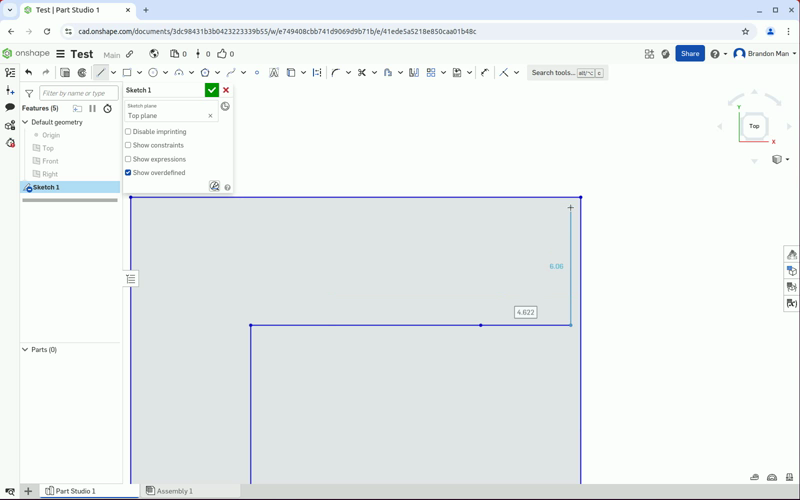
scroll(6)
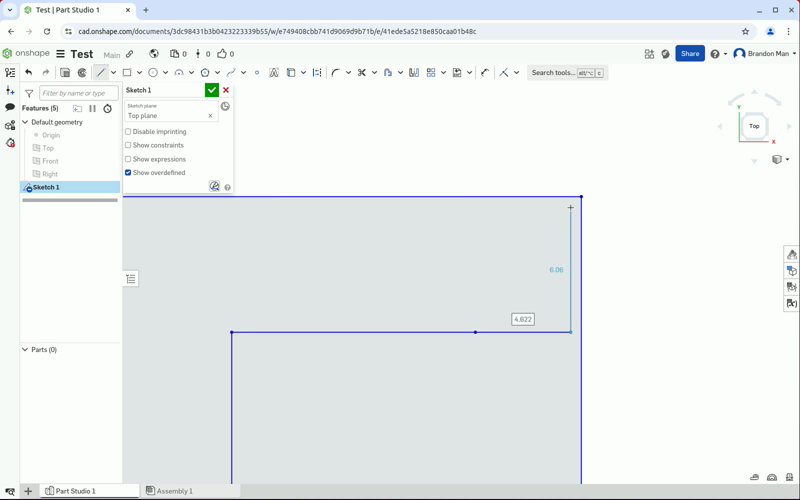
scroll(6)
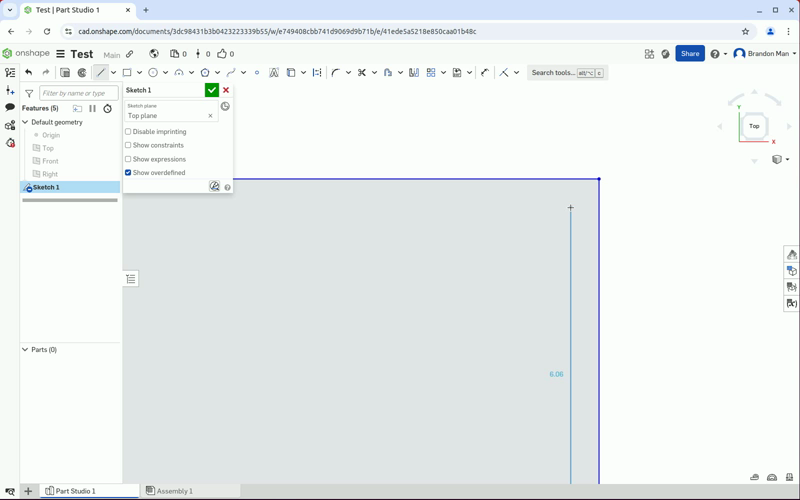
click(570, 207)
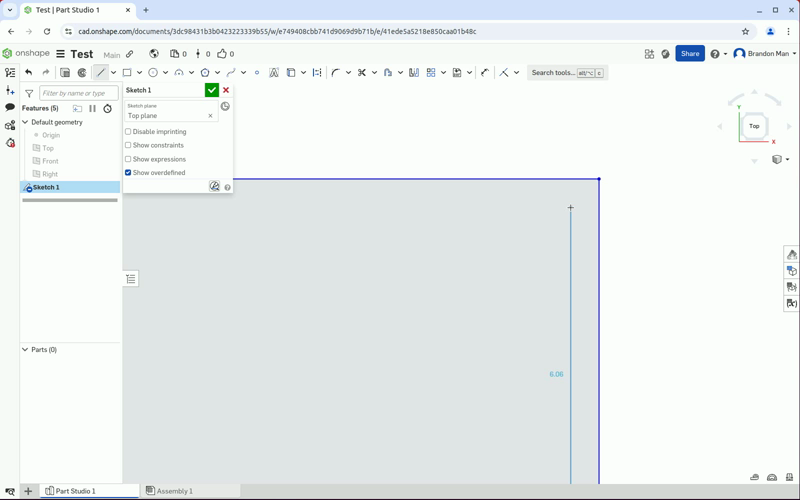
scroll(-6)
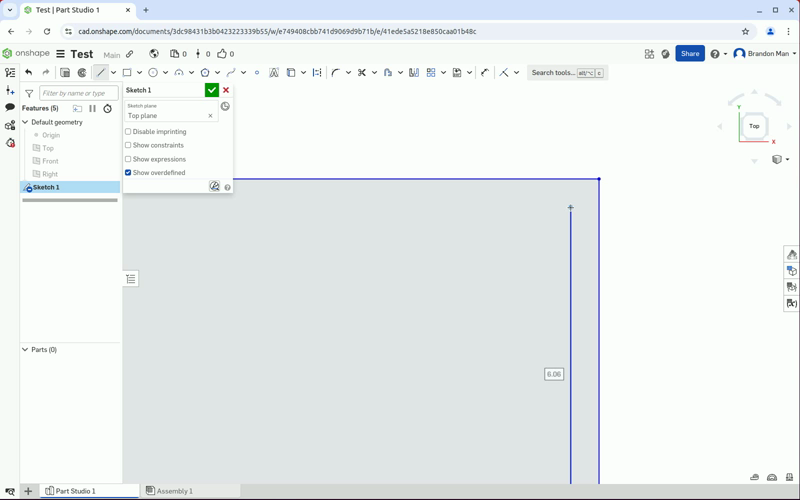
scroll(-6)
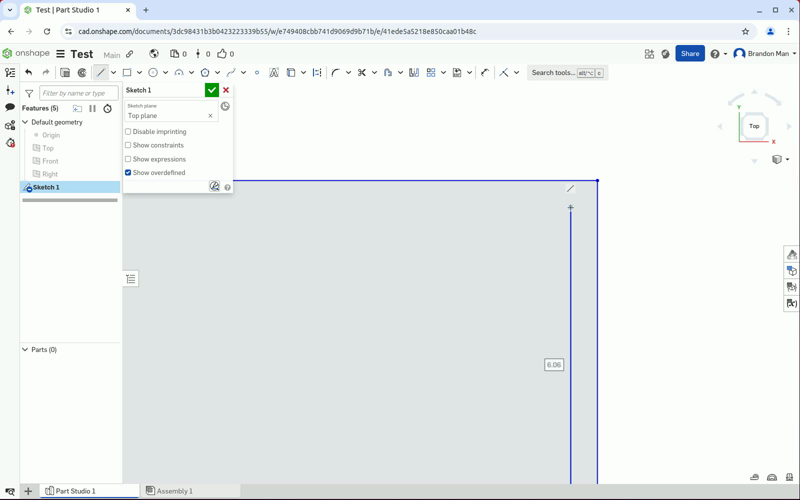
scroll(-6)
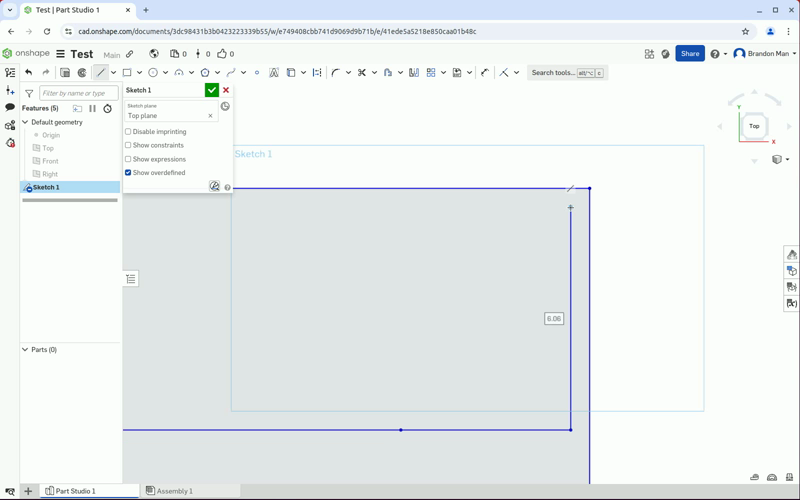
scroll(-6)
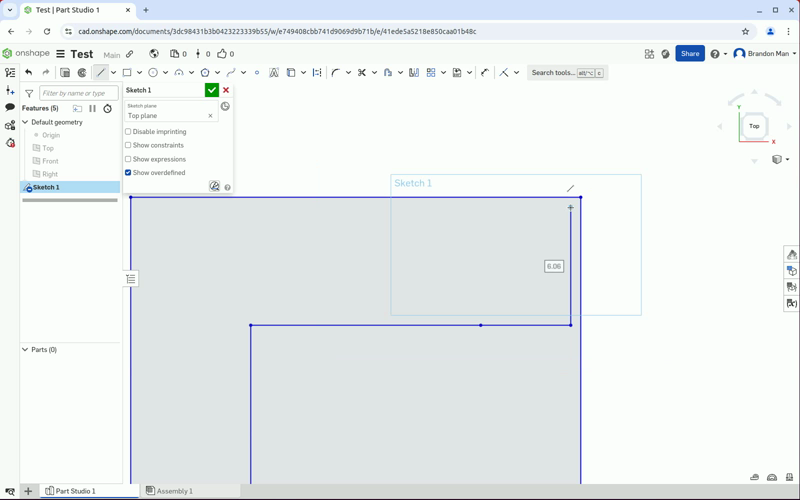
scroll(-6)
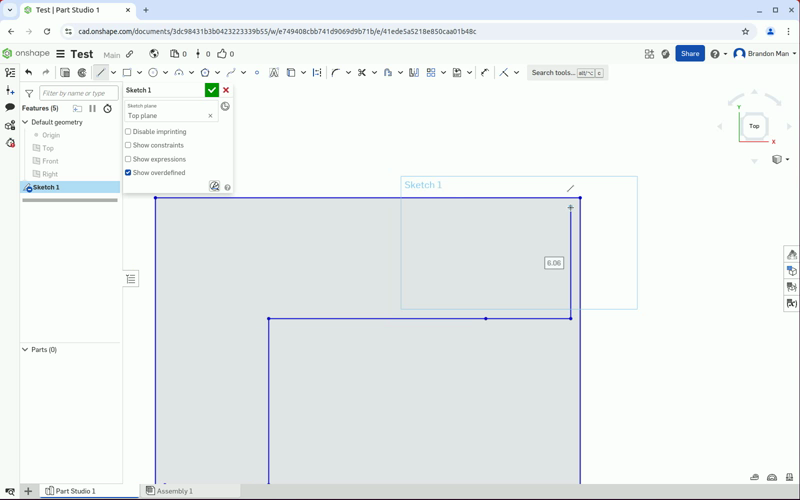
scroll(-6)
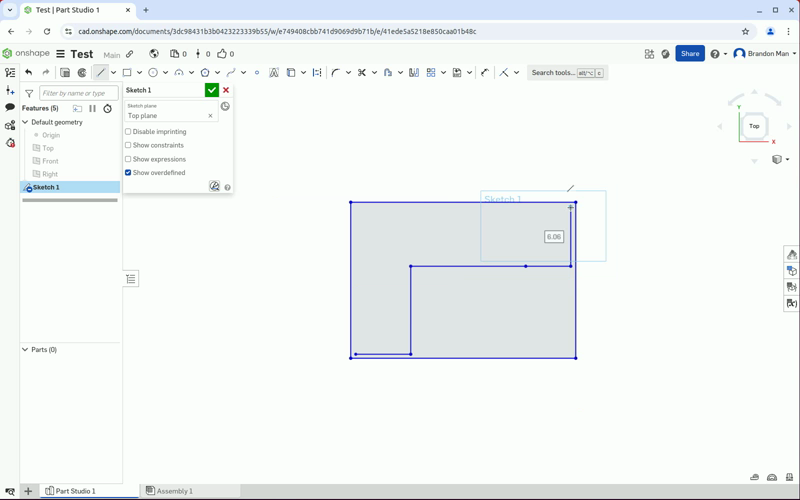
scroll(-6)
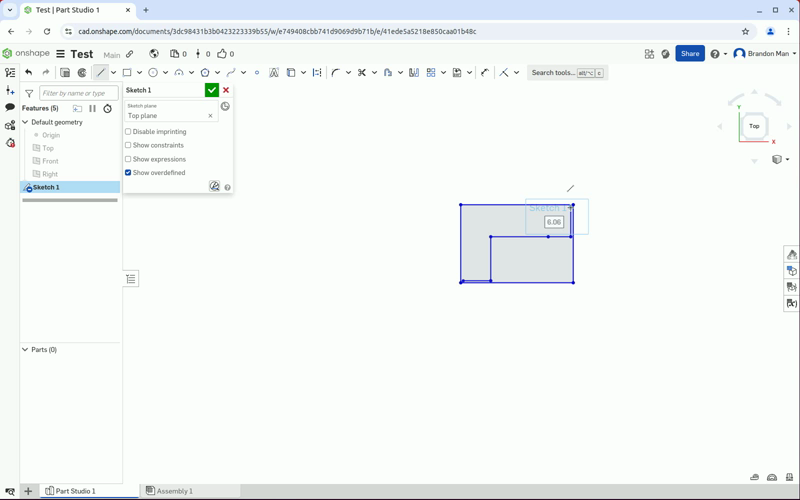
key_up(shift)
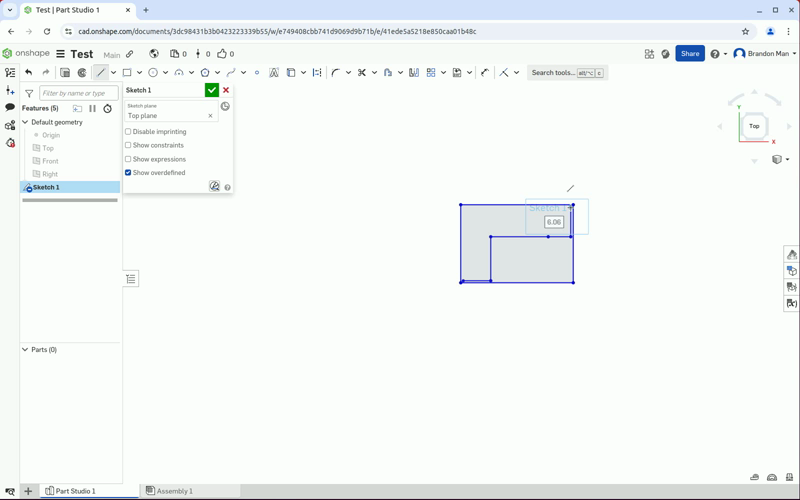
key_down(shift)
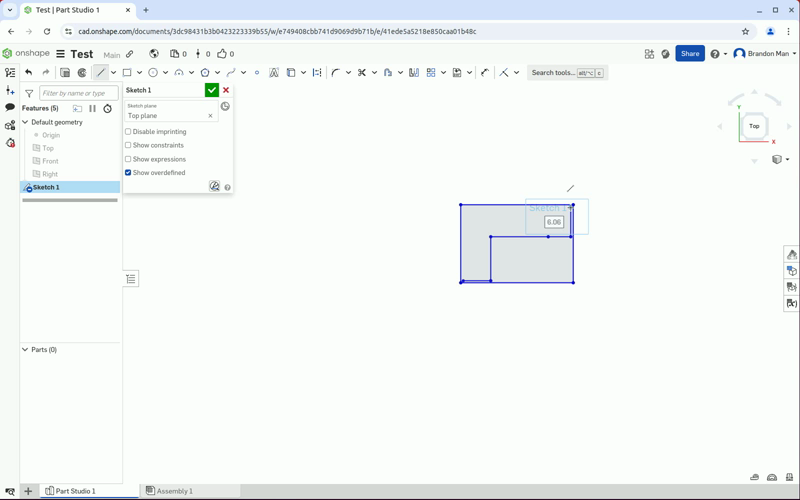
mouse_move(589, 207)
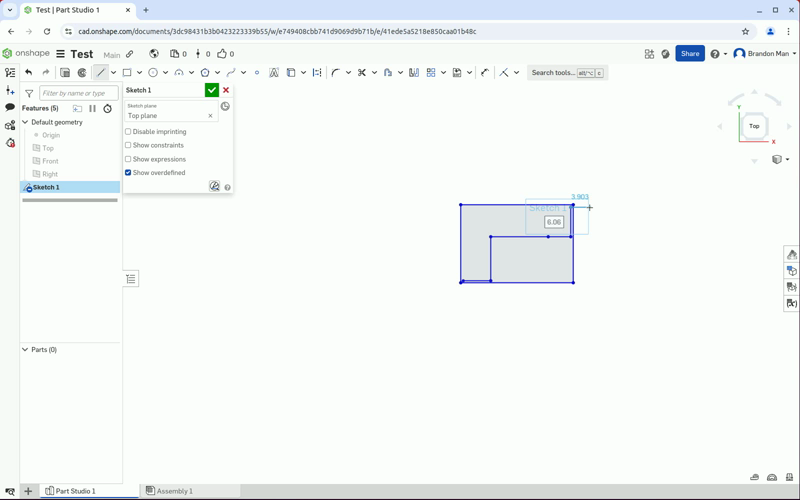
mouse_move(548, 207)
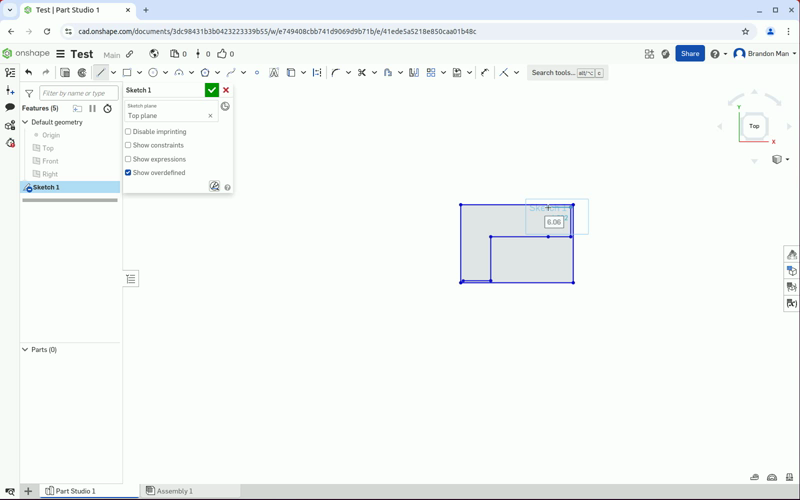
click(548, 207)
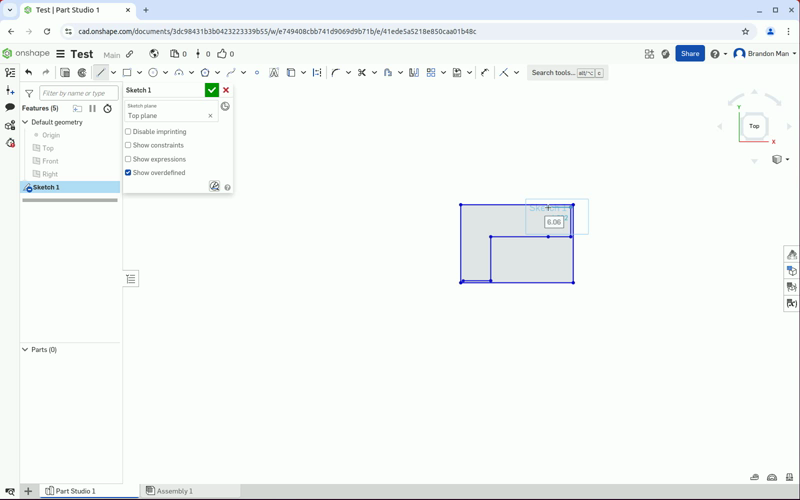
key_up(shift)
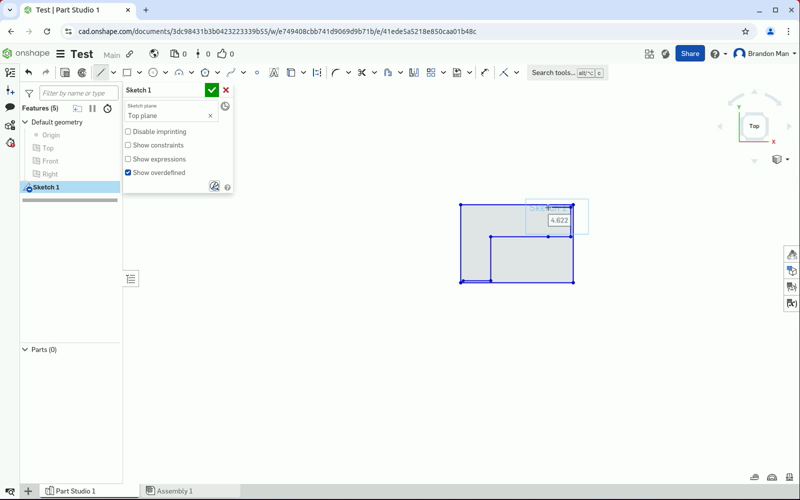
key_down(shift)
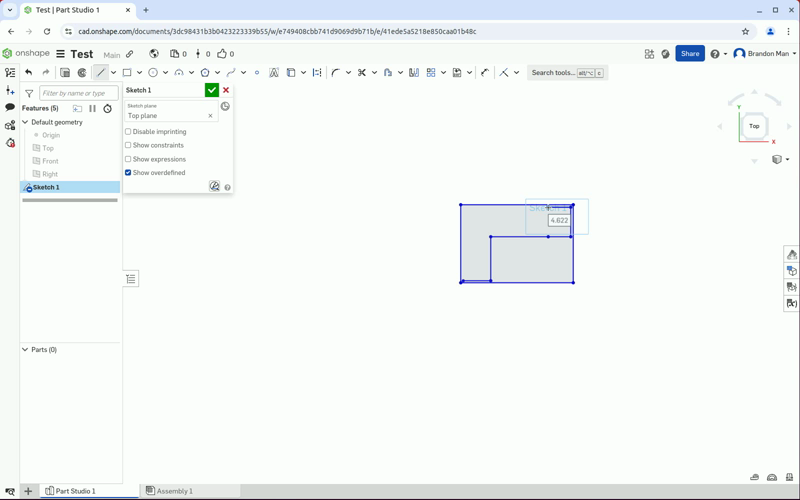
mouse_move(463, 207)
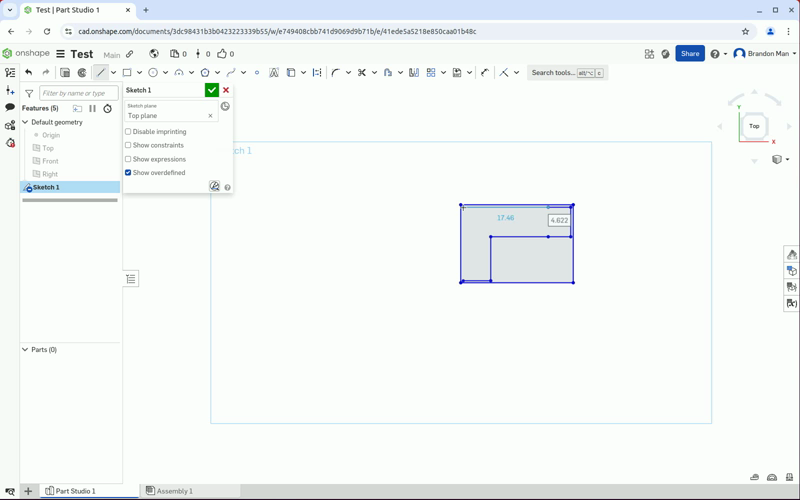
scroll(6)
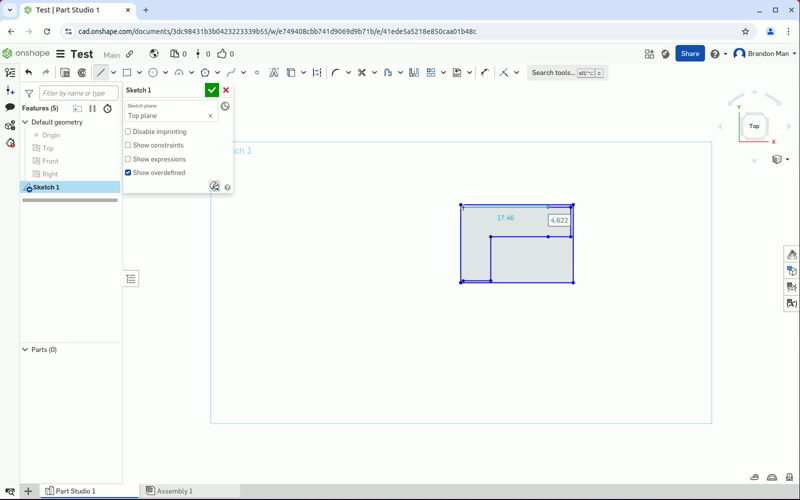
scroll(6)
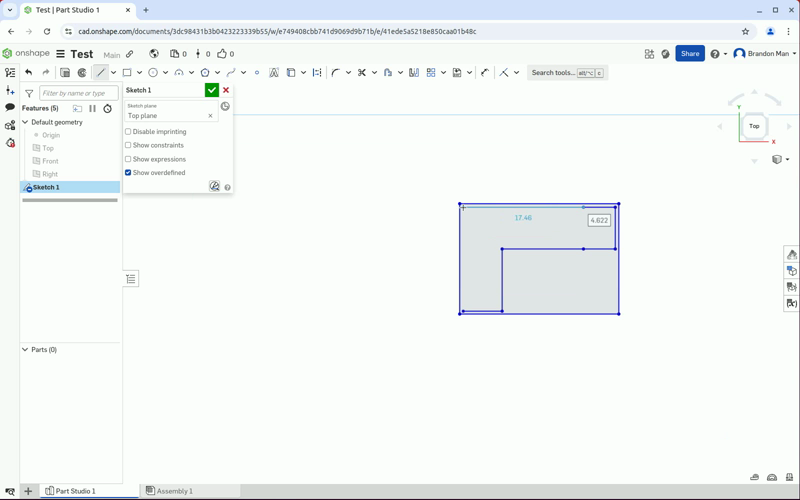
scroll(6)
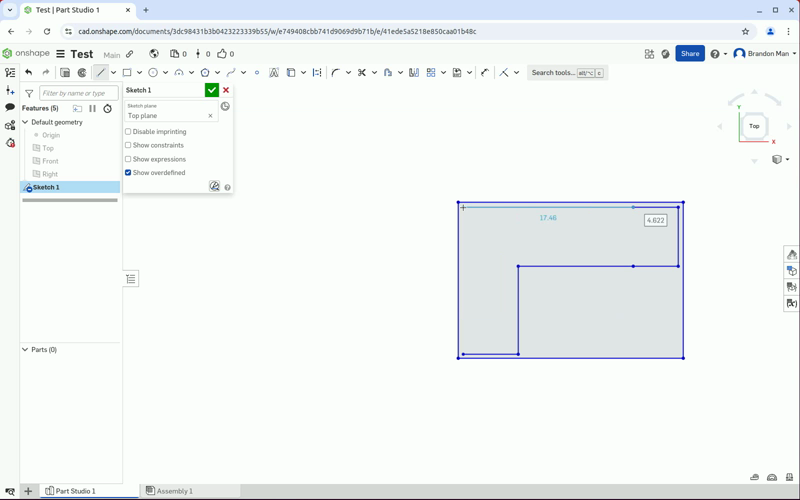
scroll(6)
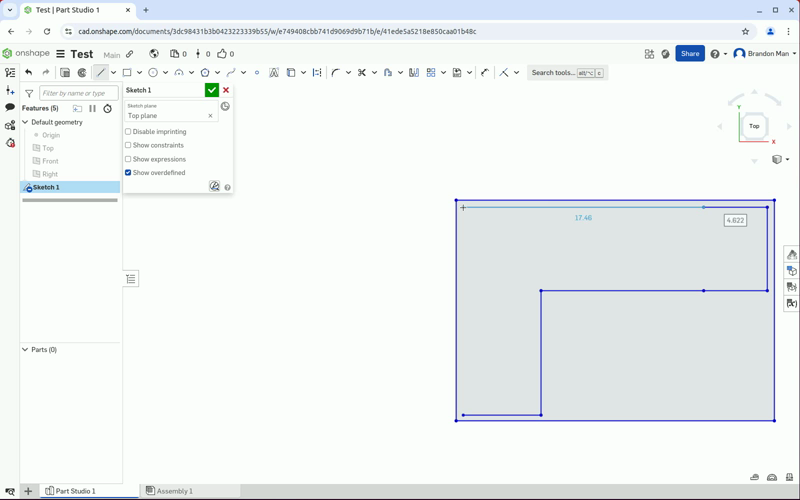
scroll(6)
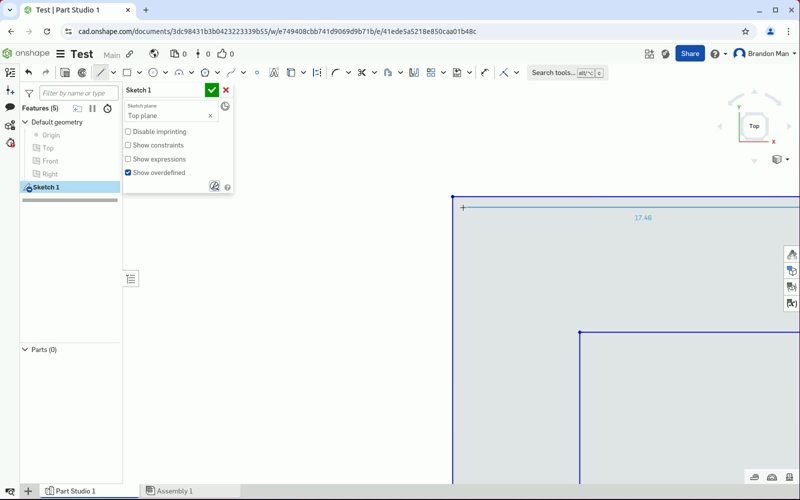
scroll(6)
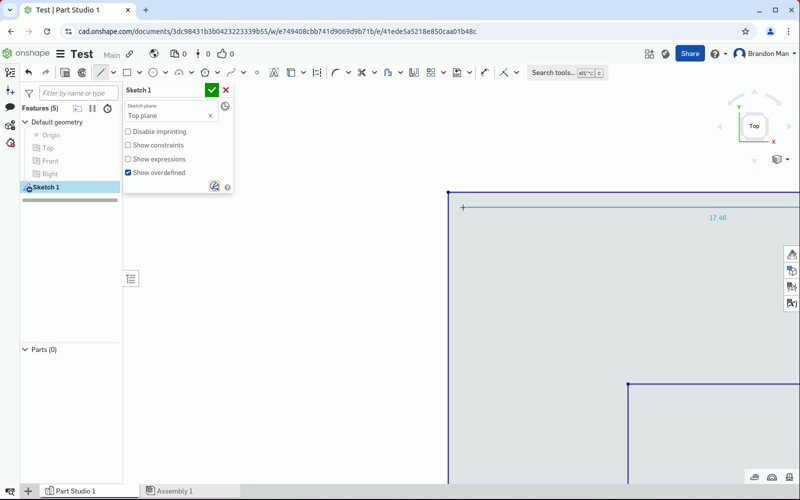
scroll(6)
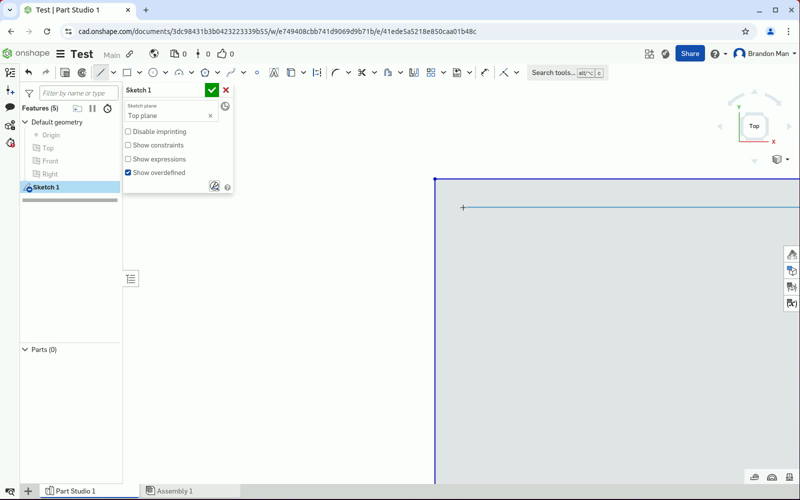
click(463, 207)
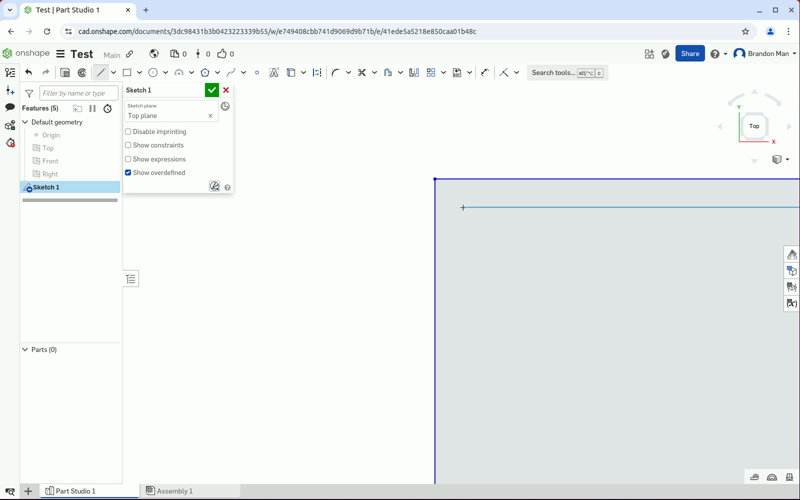
scroll(-6)
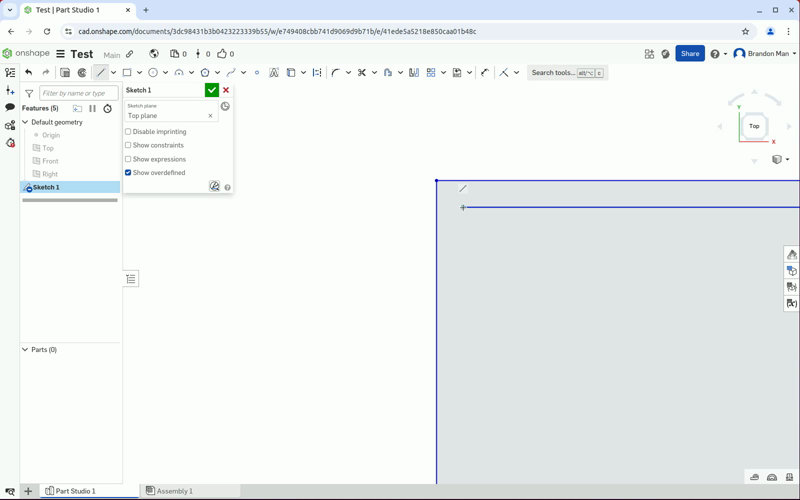
scroll(-6)
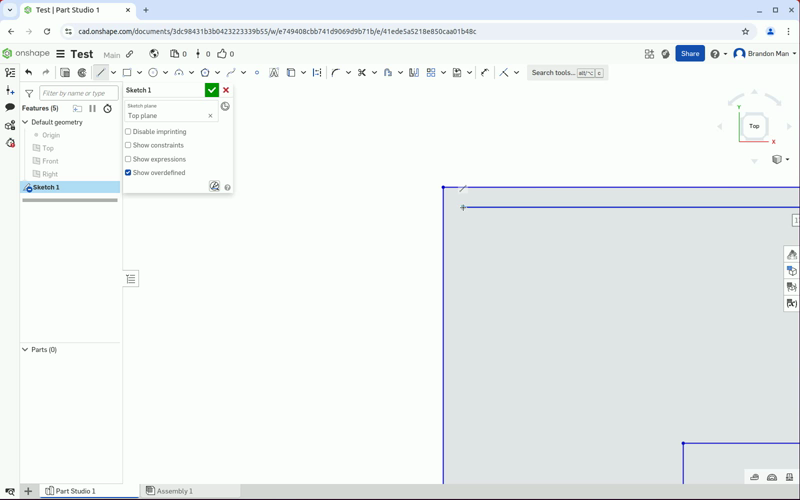
scroll(-6)
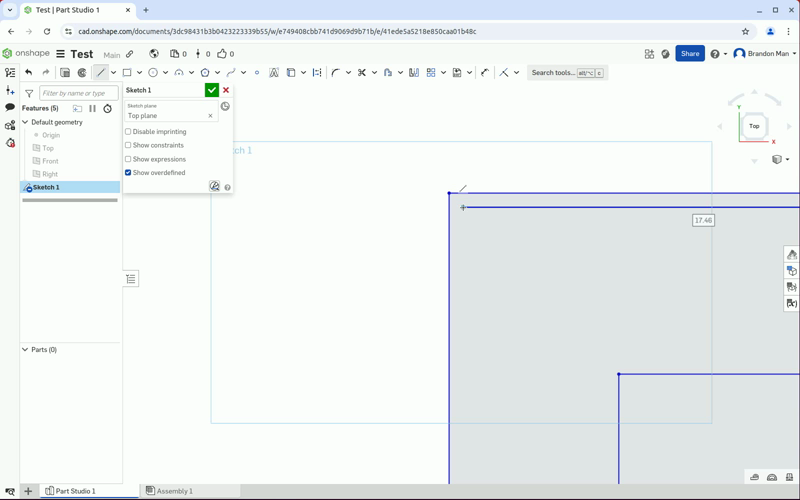
scroll(-6)
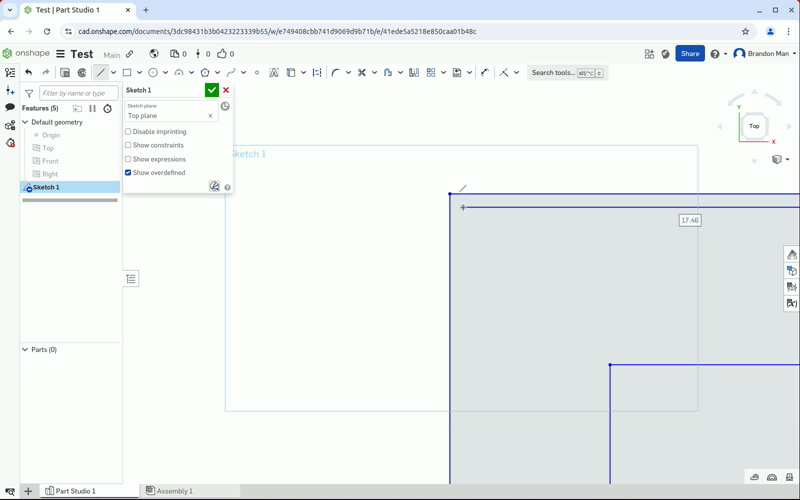
scroll(-6)
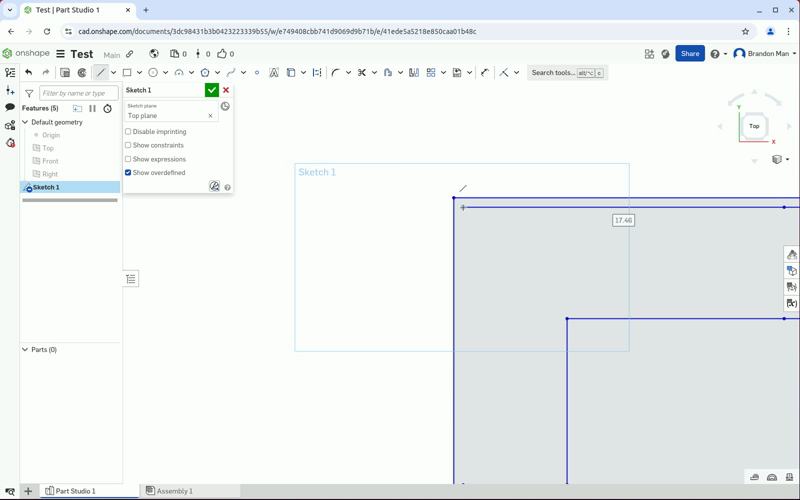
scroll(-6)
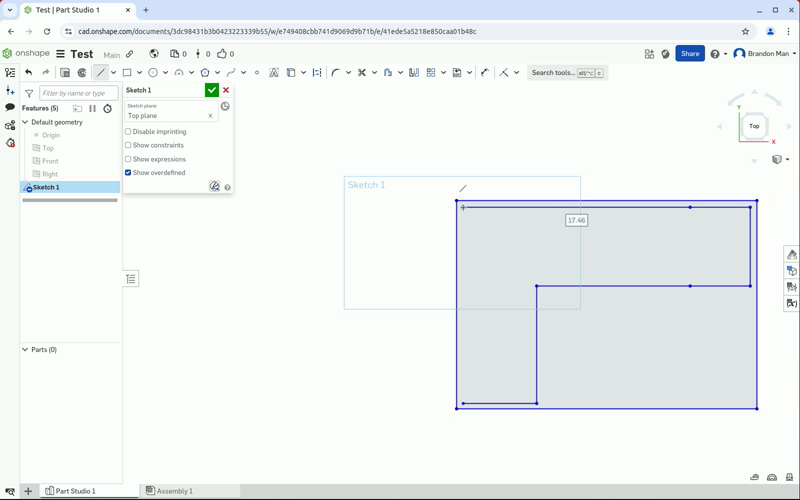
scroll(-6)
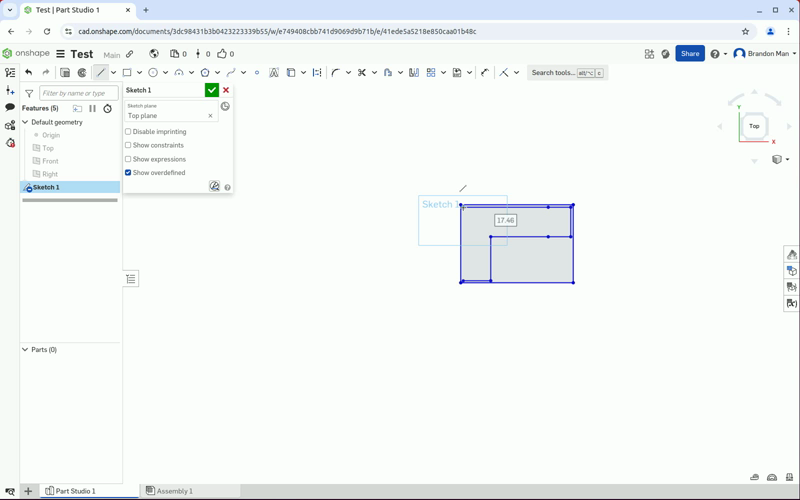
key_up(shift)
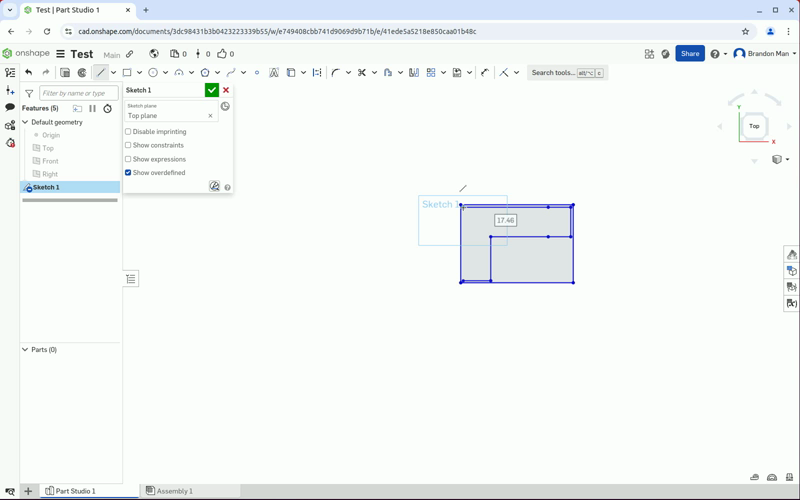
key_down(shift)
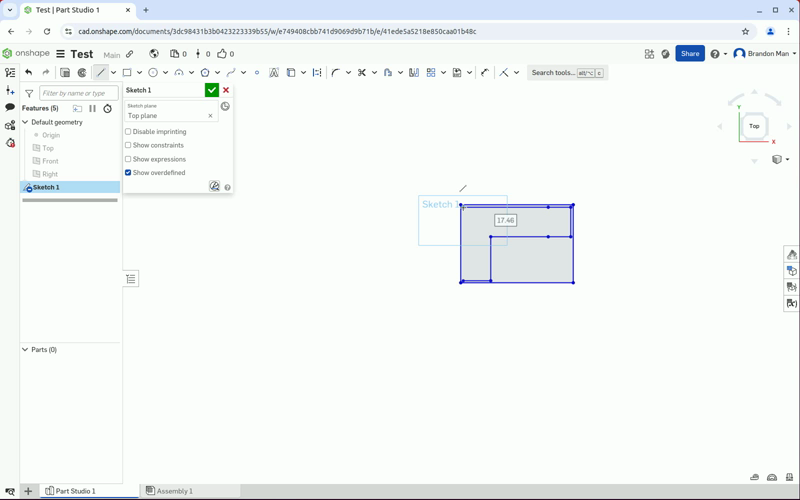
mouse_move(493, 207)
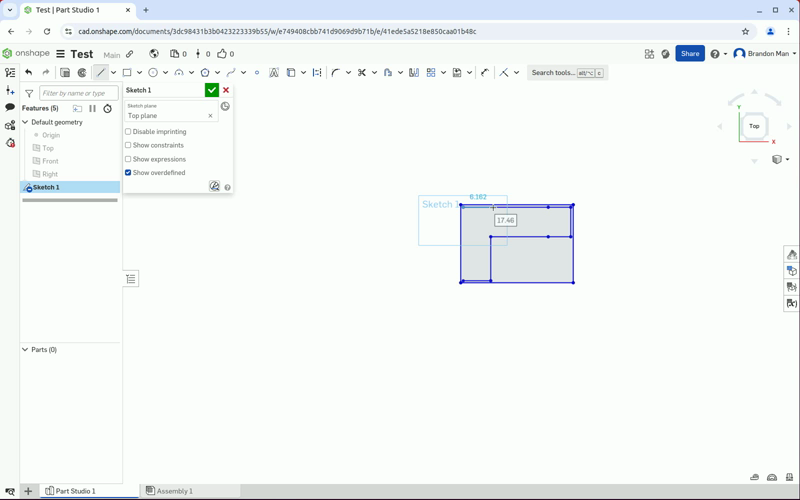
mouse_move(463, 236)
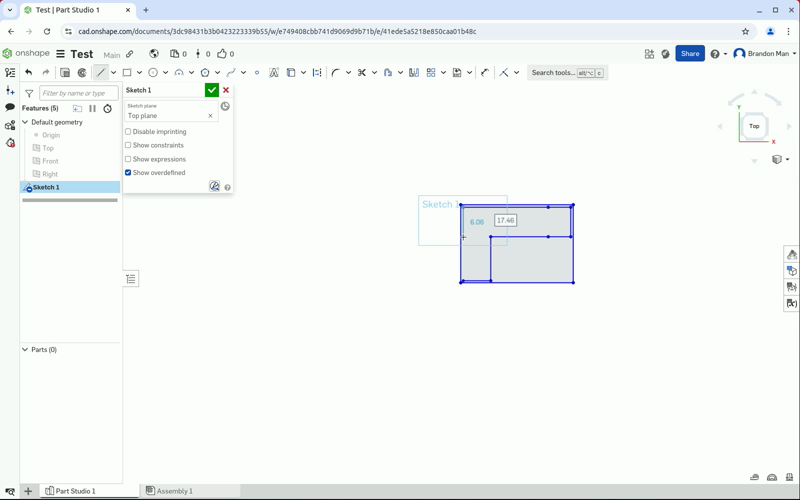
click(463, 236)
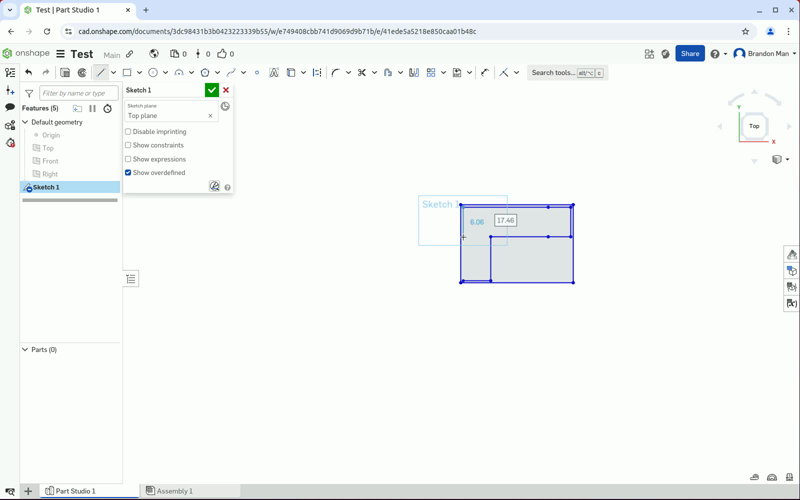
key_up(shift)
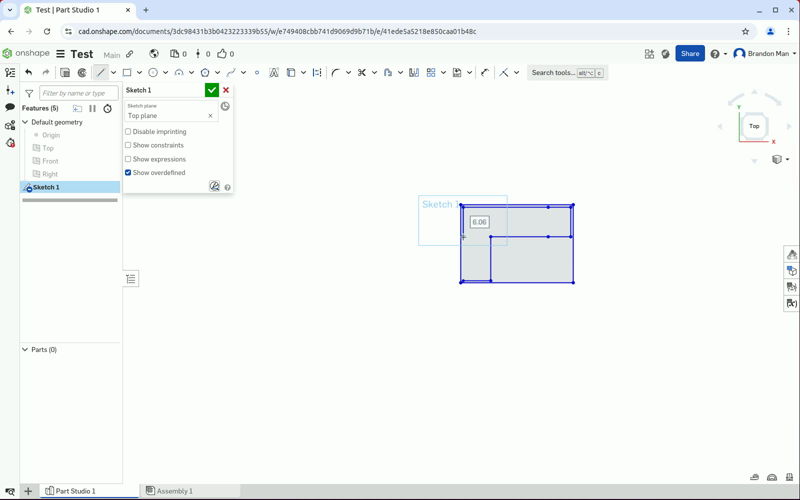
mouse_move(493, 236)
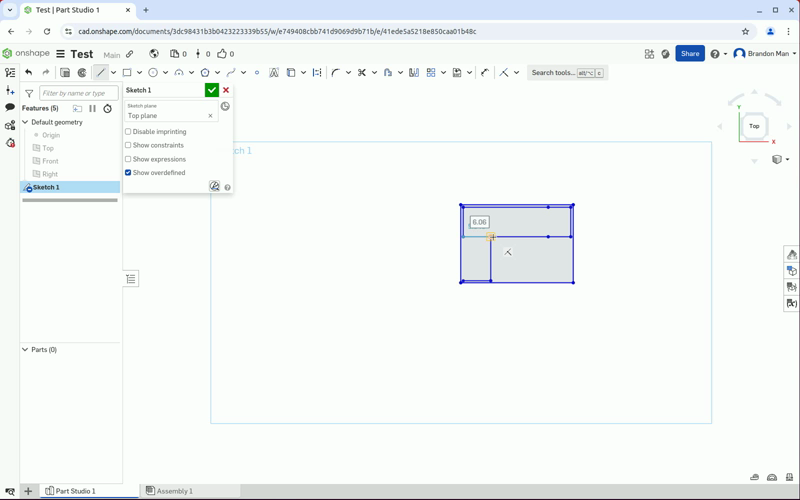
key_down(shift)
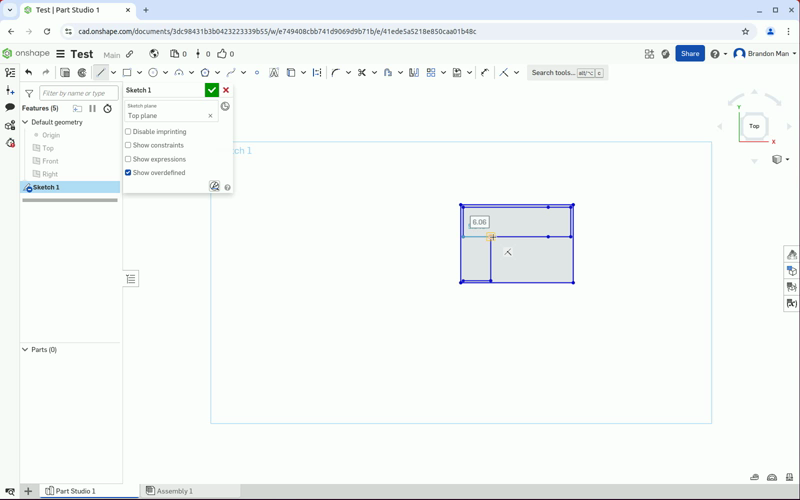
mouse_move(463, 280)
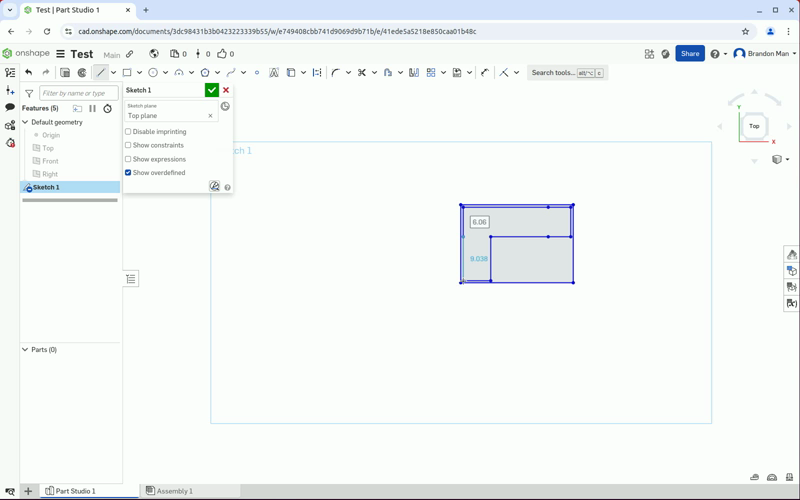
scroll(6)
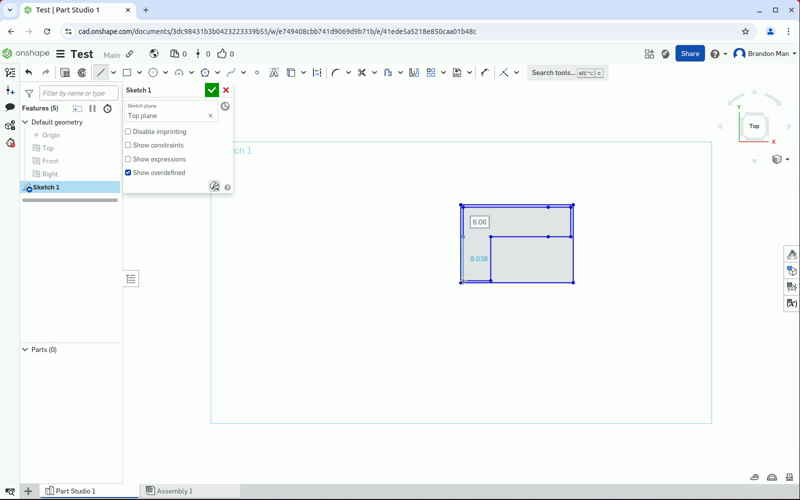
scroll(6)
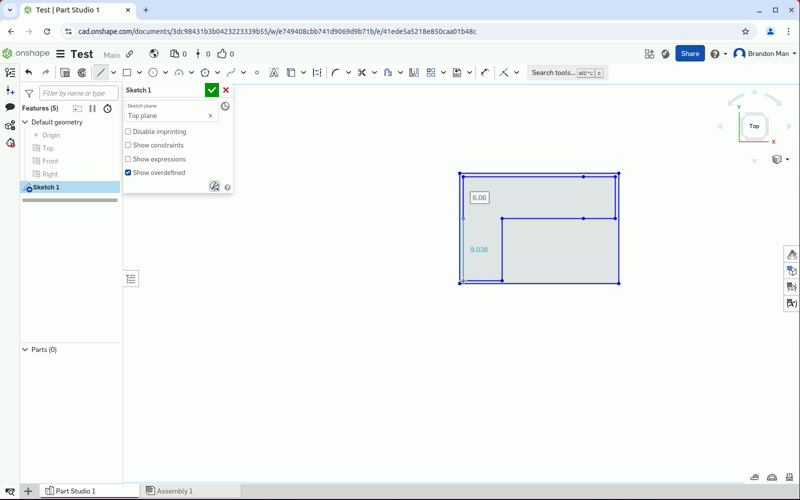
scroll(6)
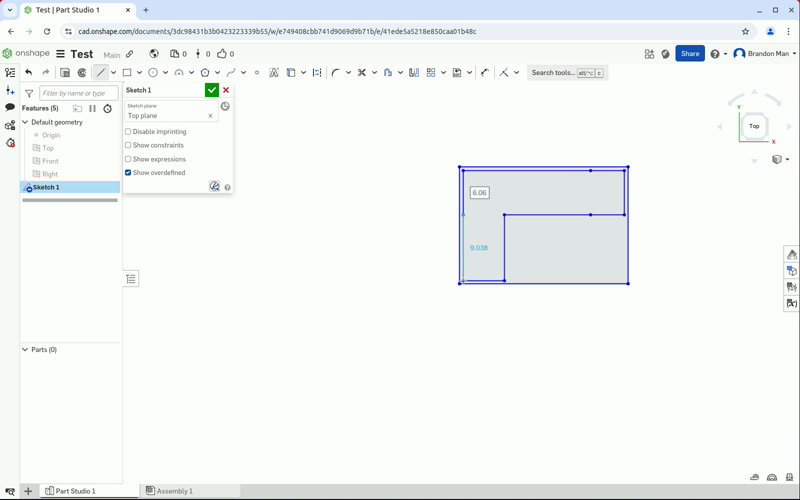
scroll(6)
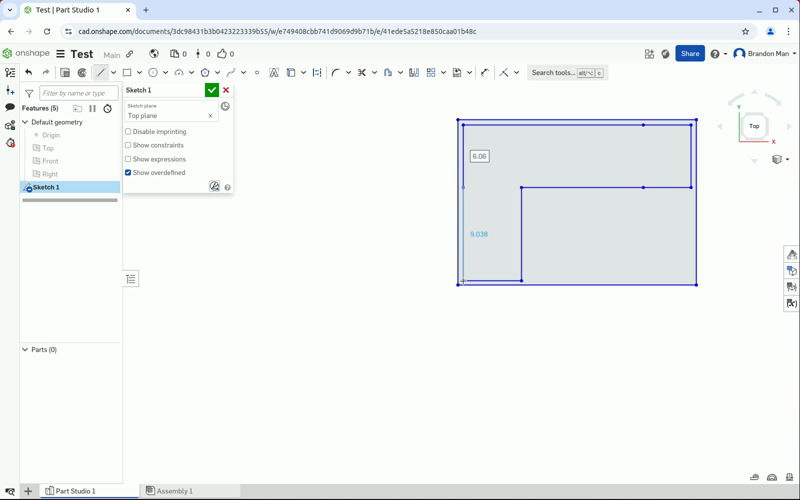
scroll(6)
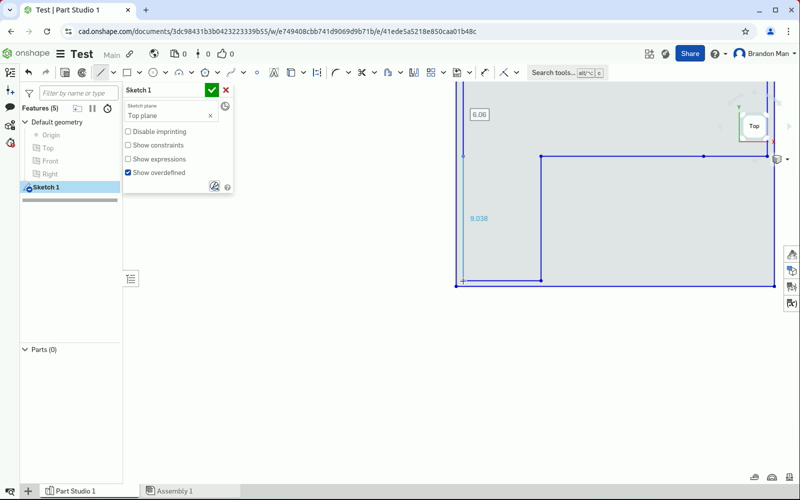
scroll(6)
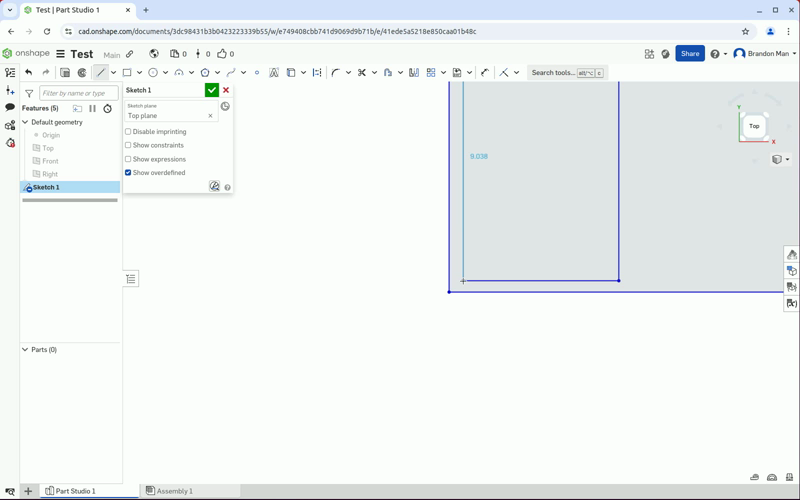
scroll(6)
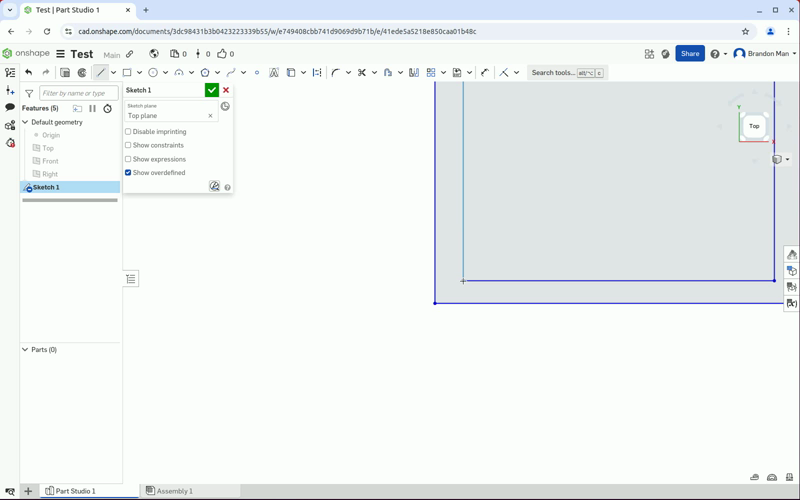
key_up(shift)
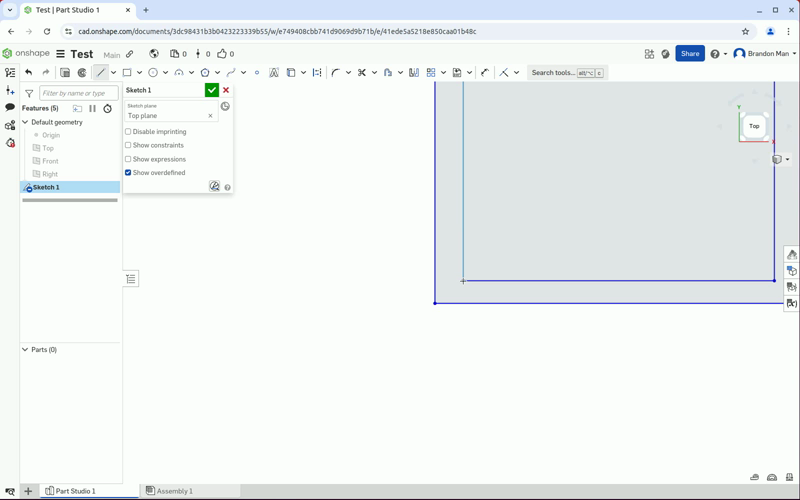
click(463, 280)
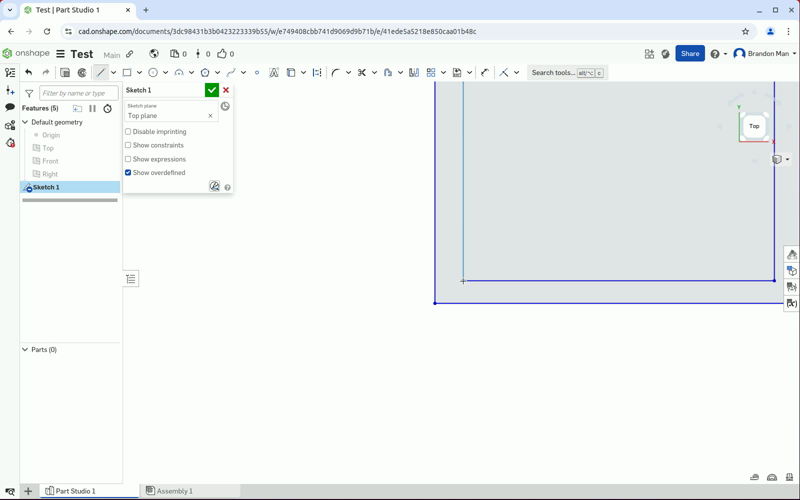
scroll(-6)
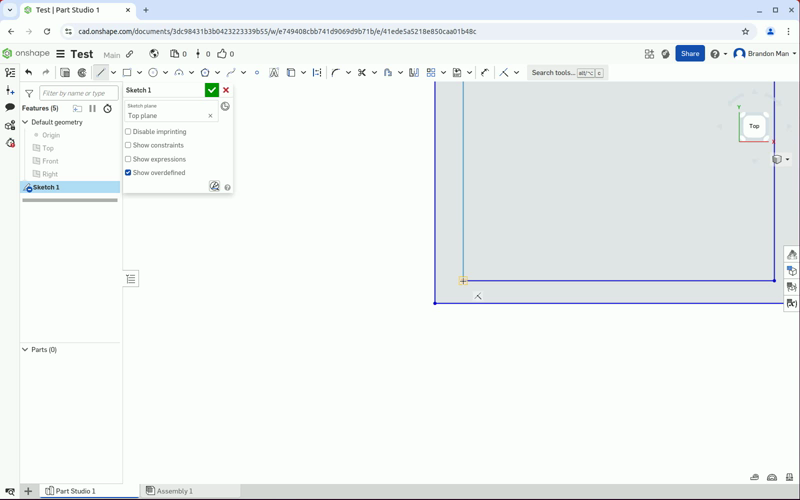
scroll(-6)
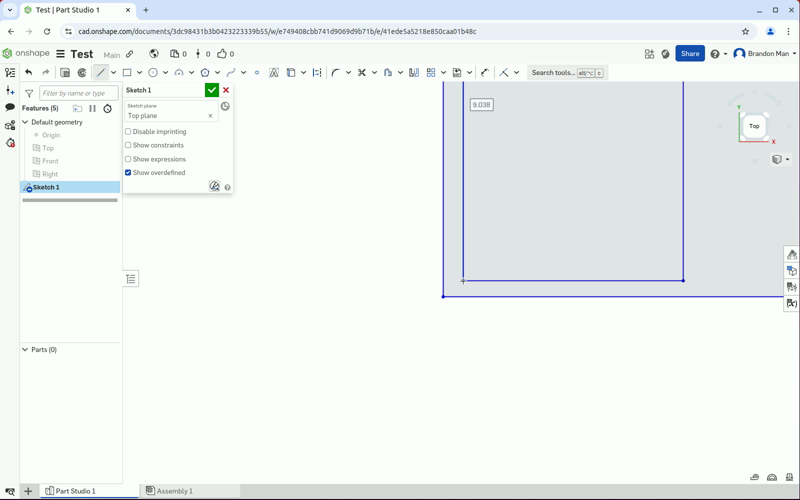
scroll(-6)
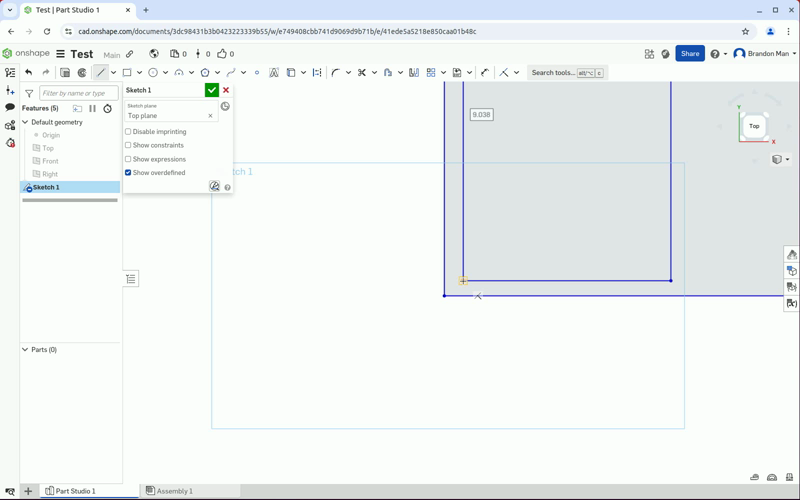
scroll(-6)
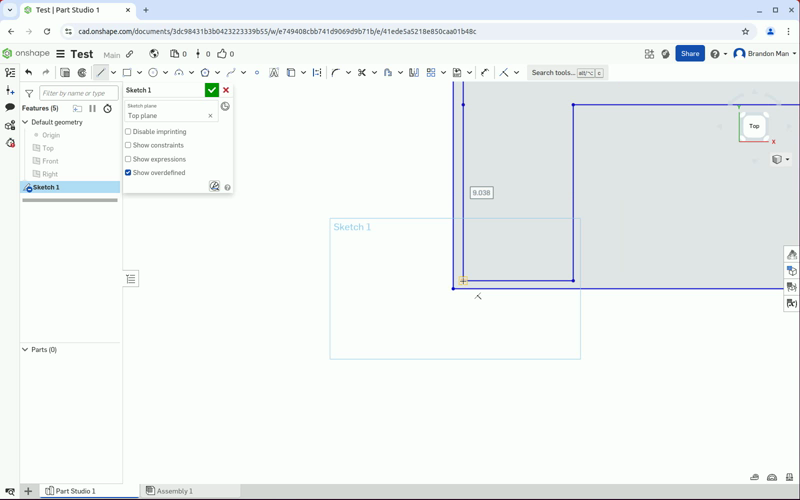
scroll(-6)
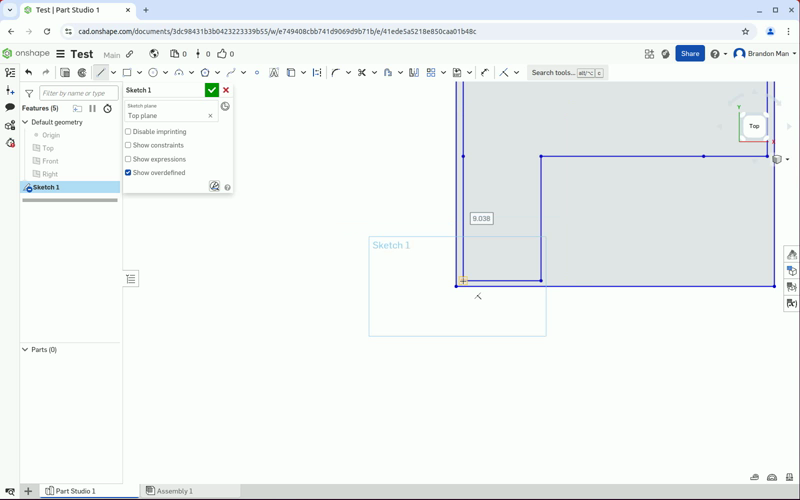
scroll(-6)
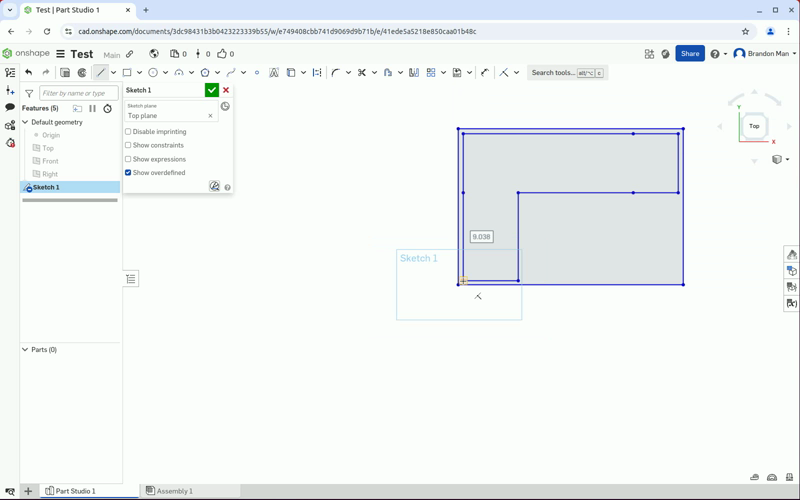
scroll(-6)
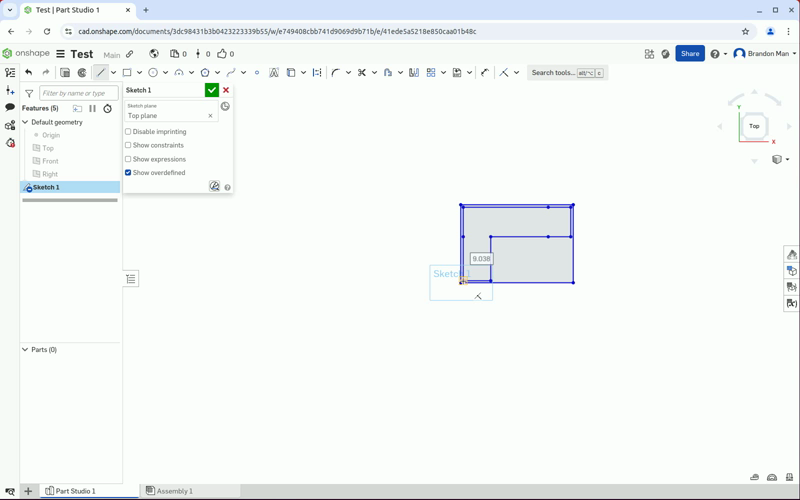
key(esc)
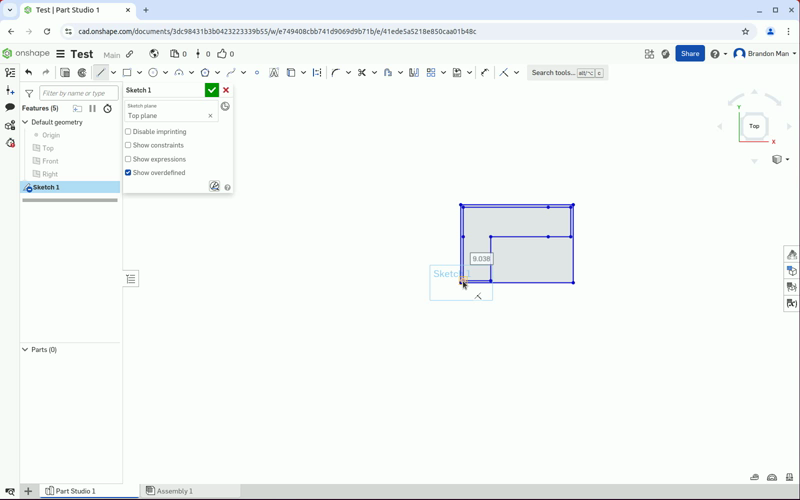
key(l)
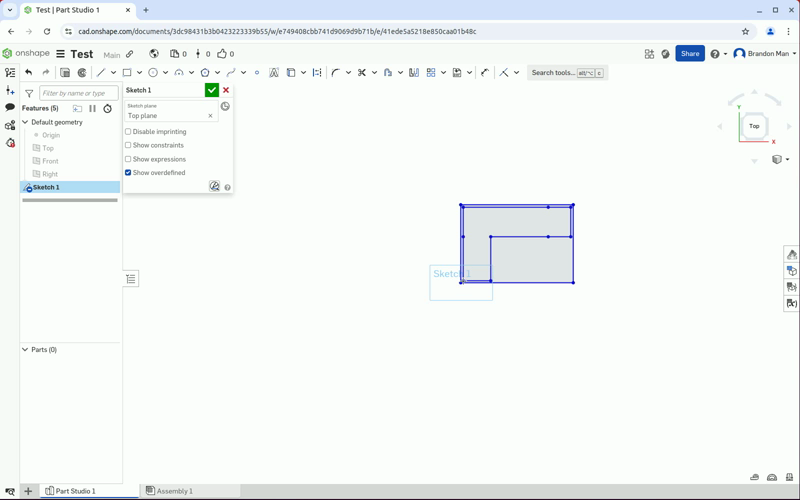
key_down(shift)
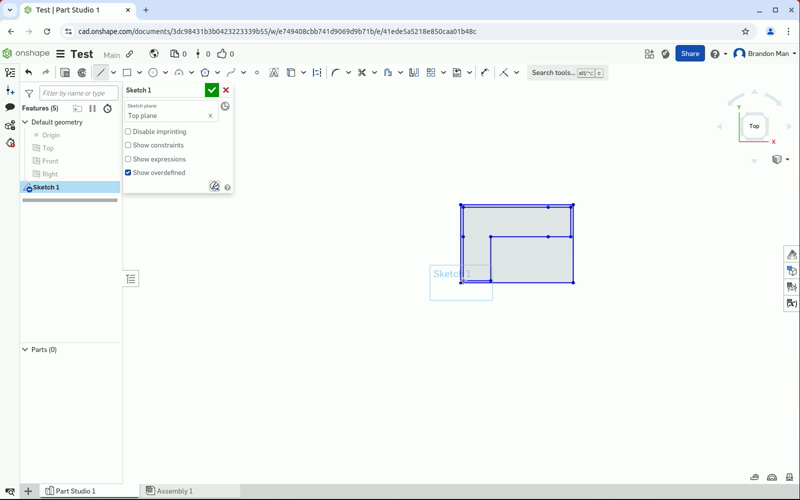
mouse_move(491, 279)
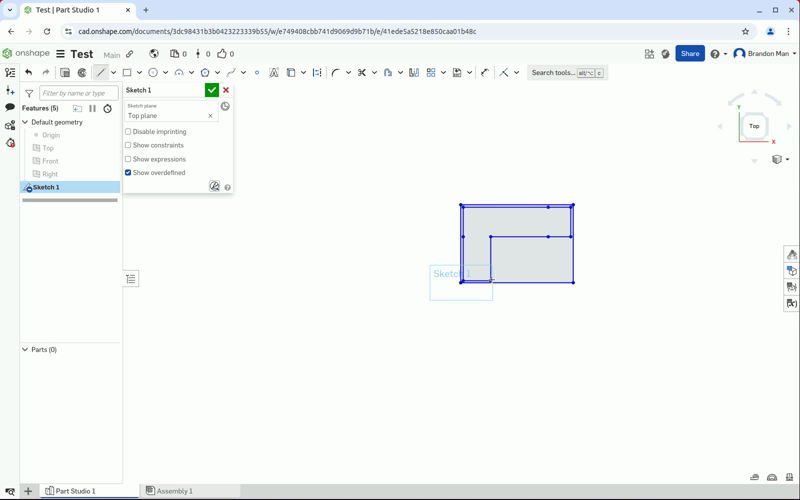
scroll(6)
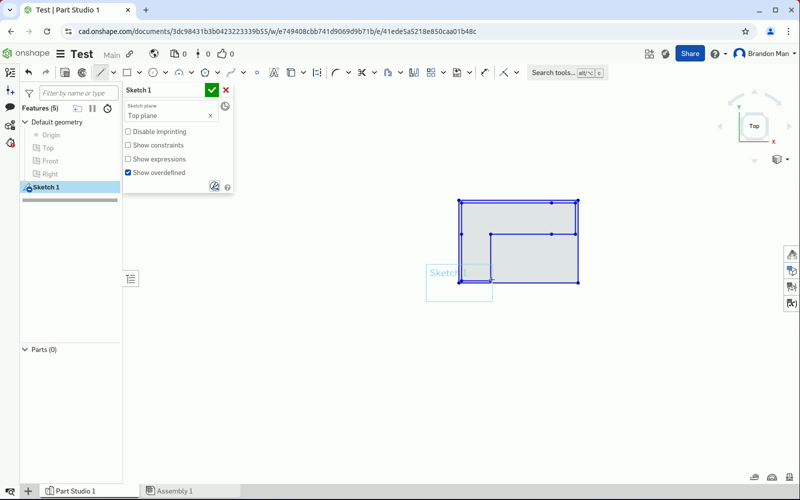
scroll(6)
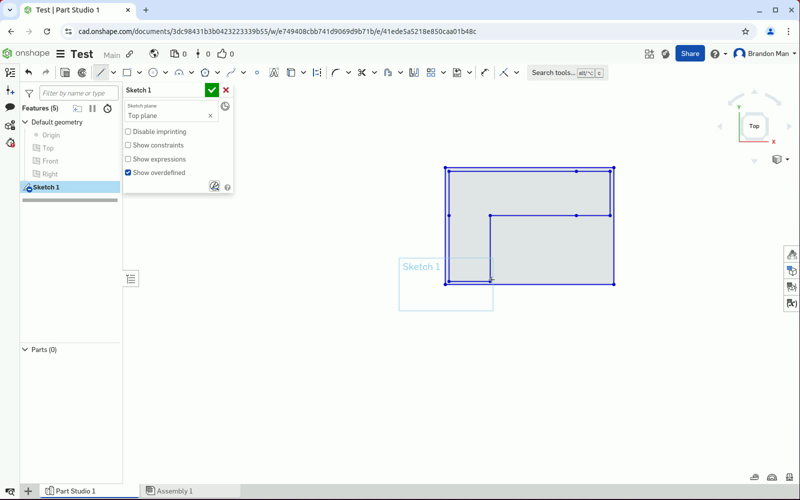
scroll(6)
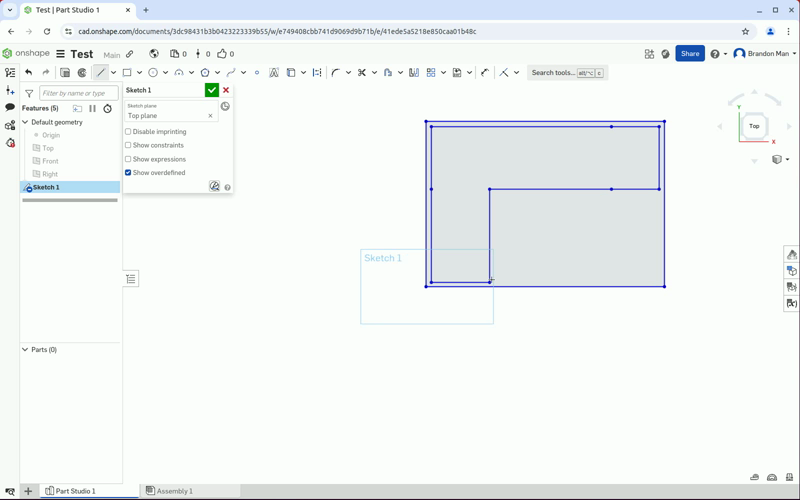
scroll(6)
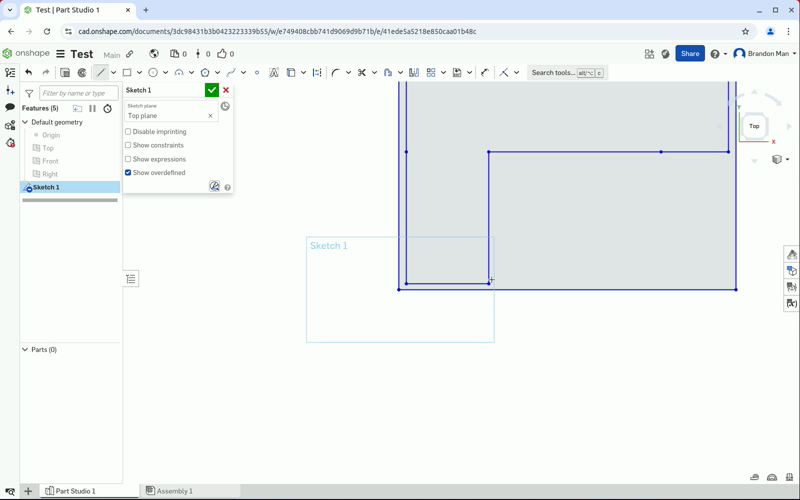
scroll(6)
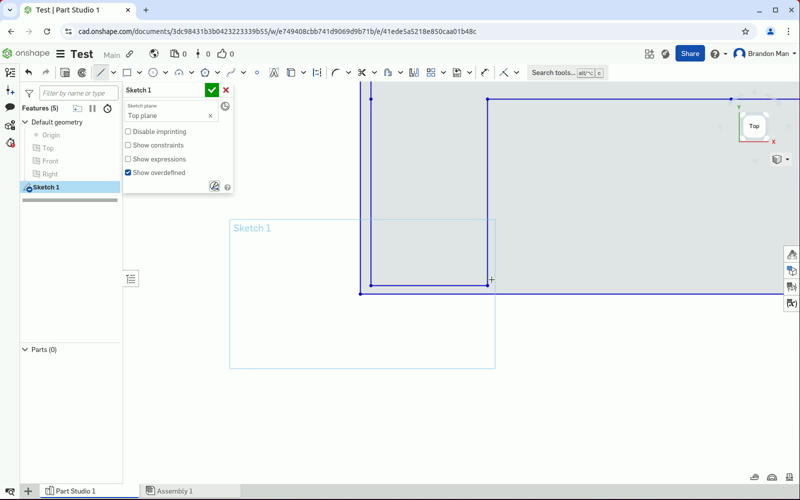
scroll(6)
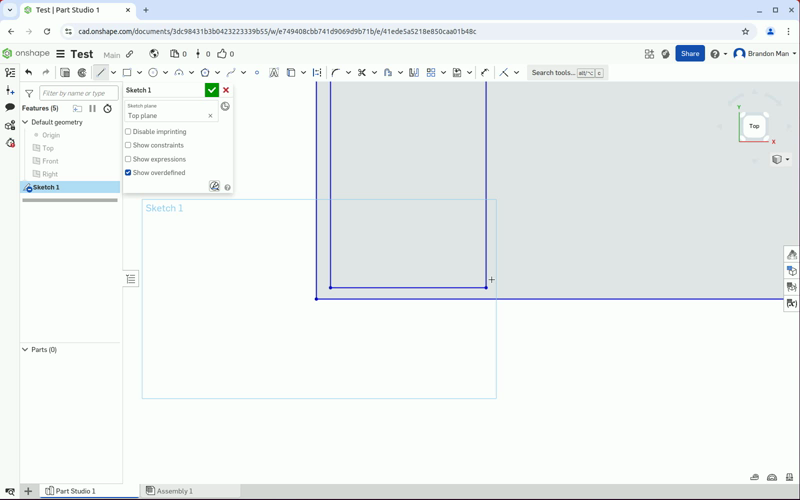
scroll(6)
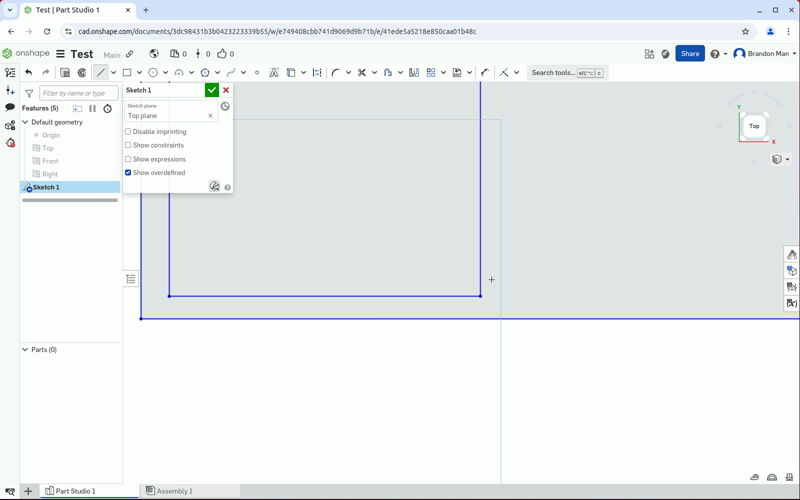
click(491, 279)
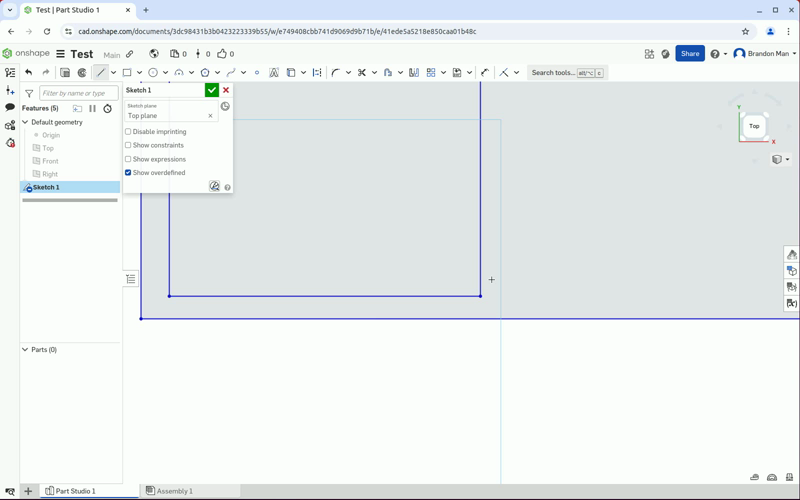
scroll(-6)
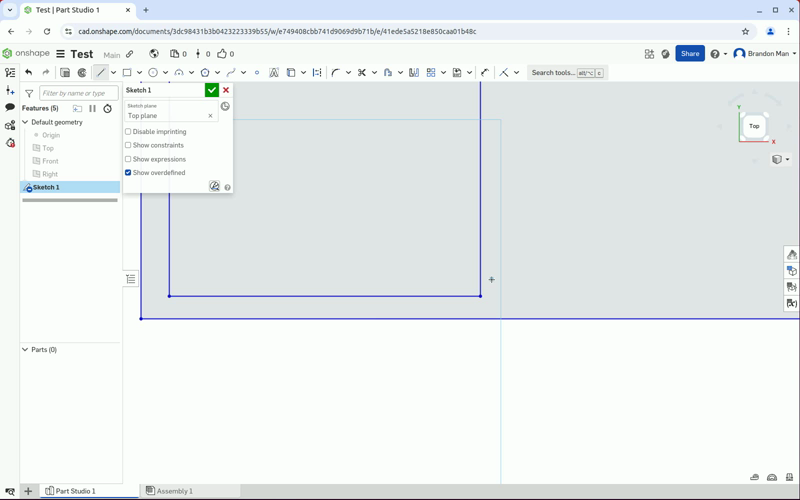
scroll(-6)
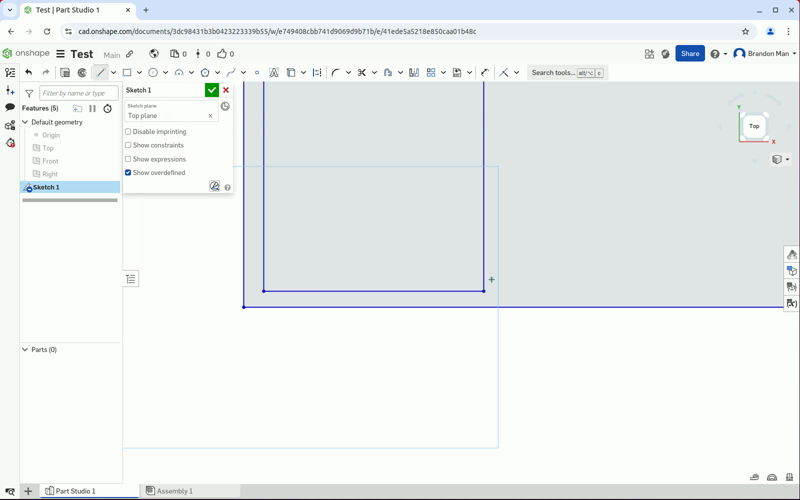
scroll(-6)
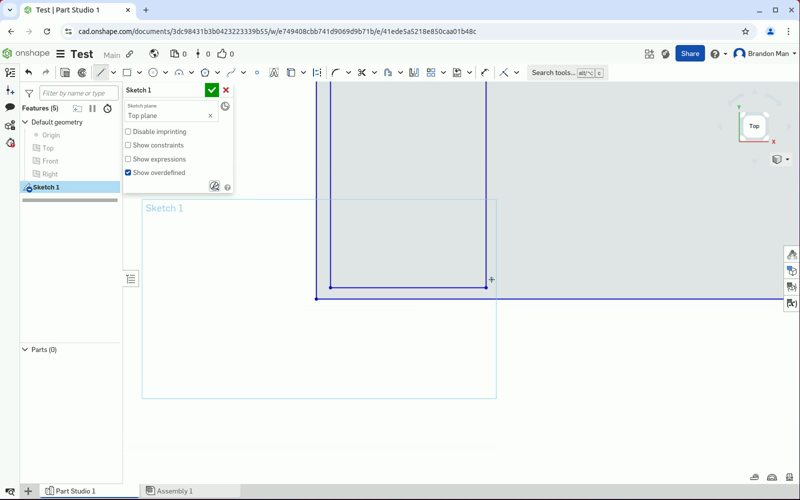
scroll(-6)
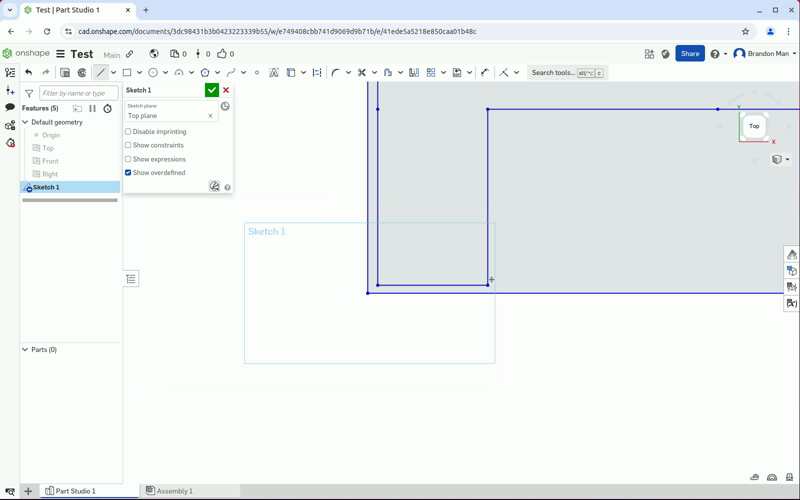
scroll(-6)
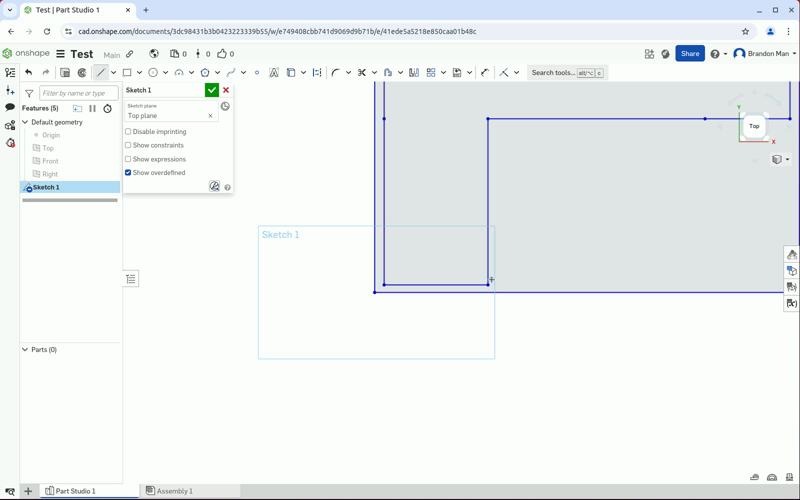
scroll(-6)
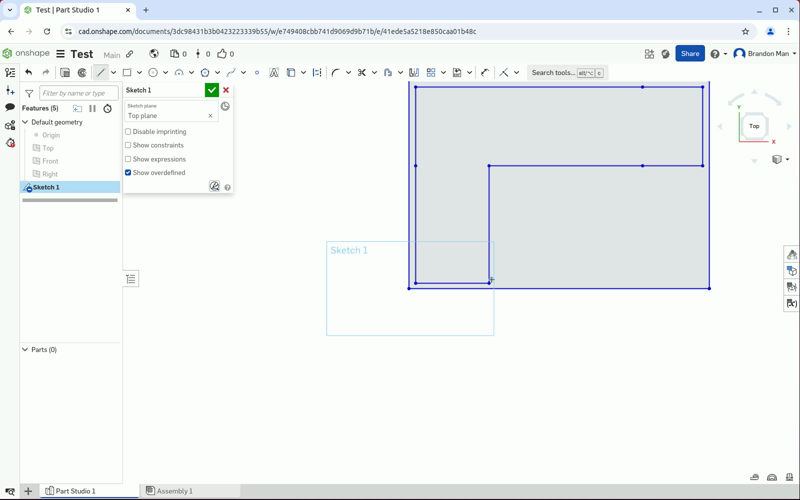
scroll(-6)
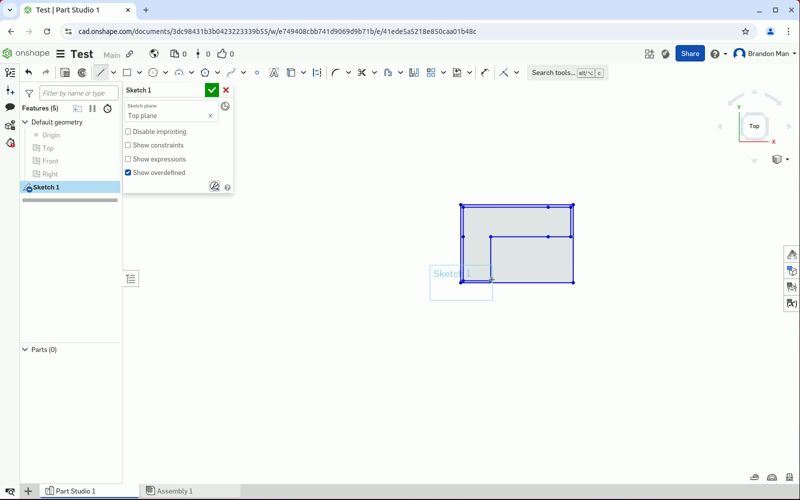
key_up(shift)
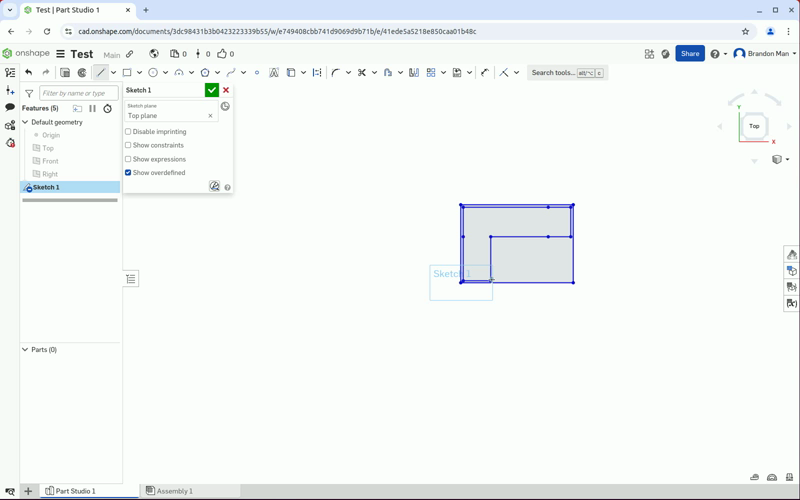
key_down(shift)
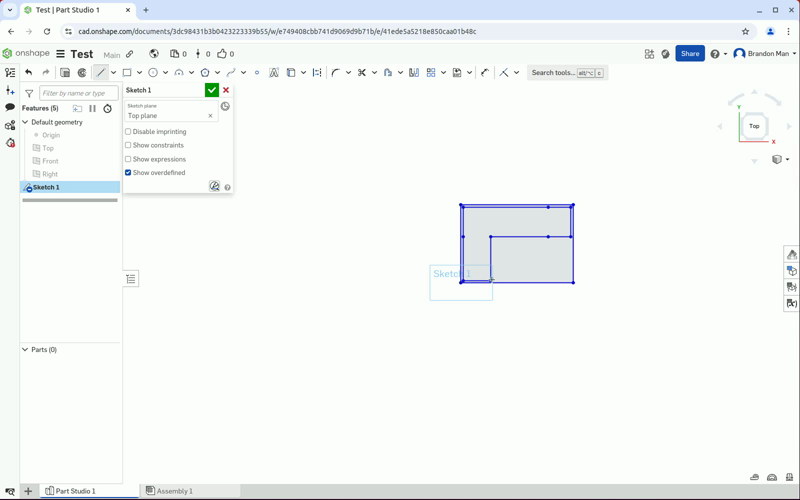
mouse_move(521, 279)
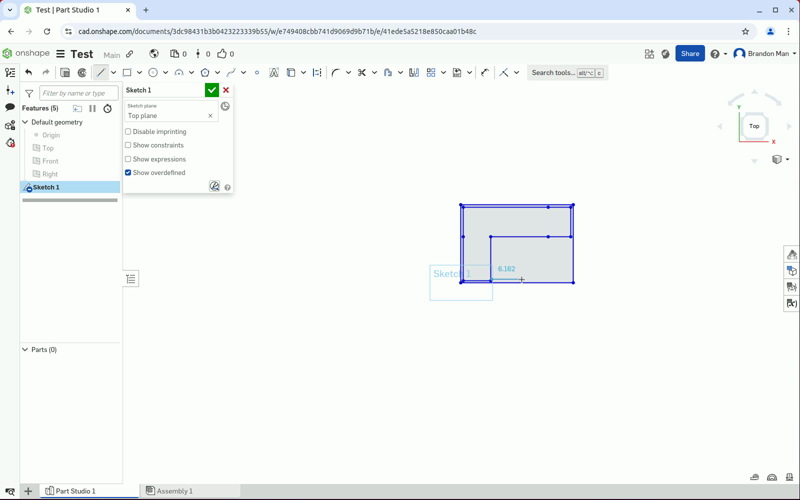
mouse_move(494, 279)
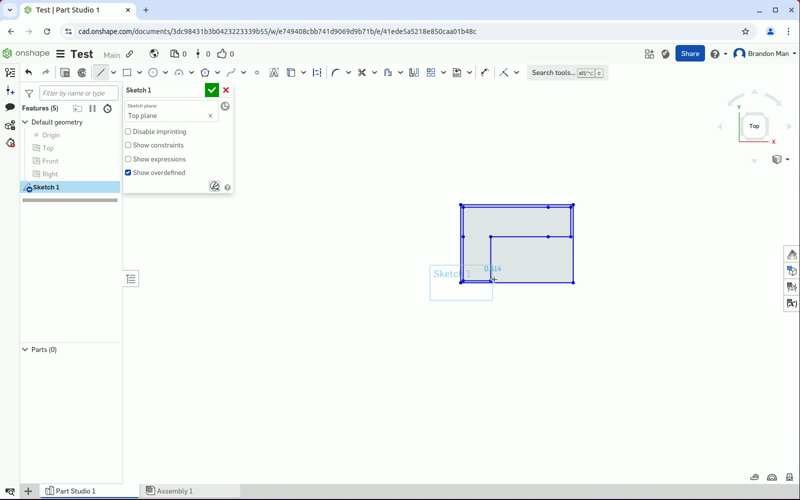
scroll(6)
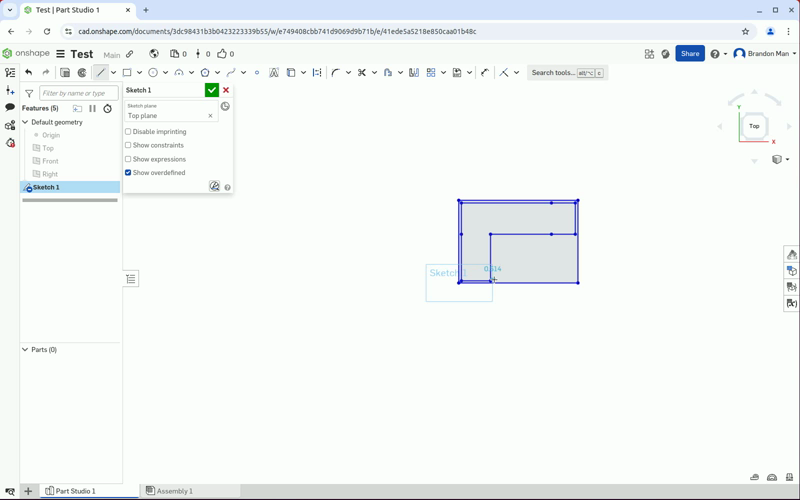
scroll(6)
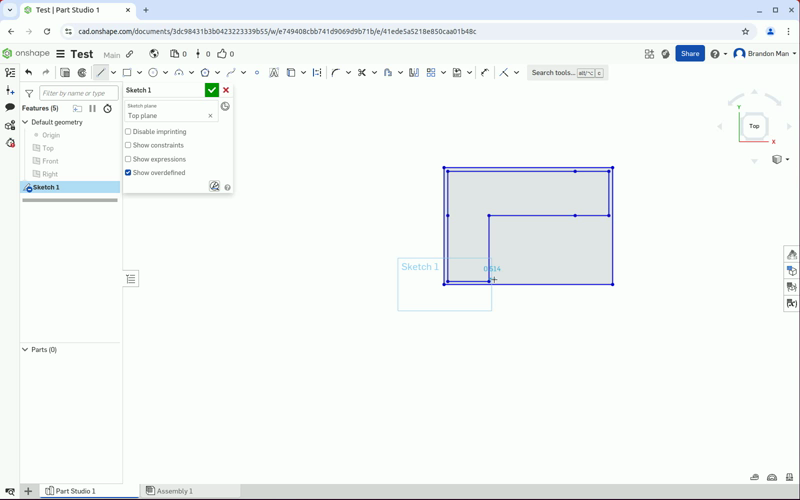
scroll(6)
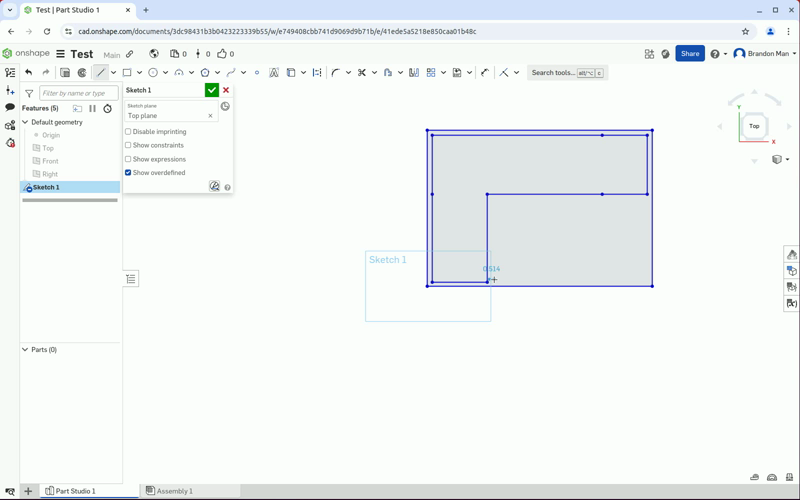
scroll(6)
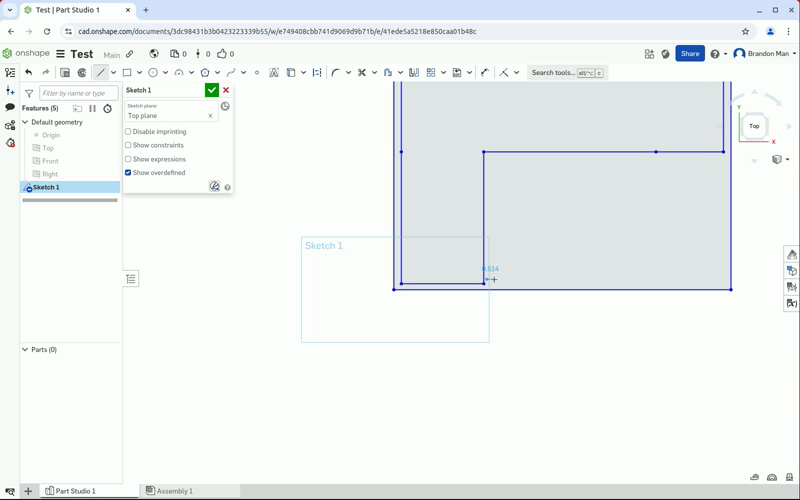
scroll(6)
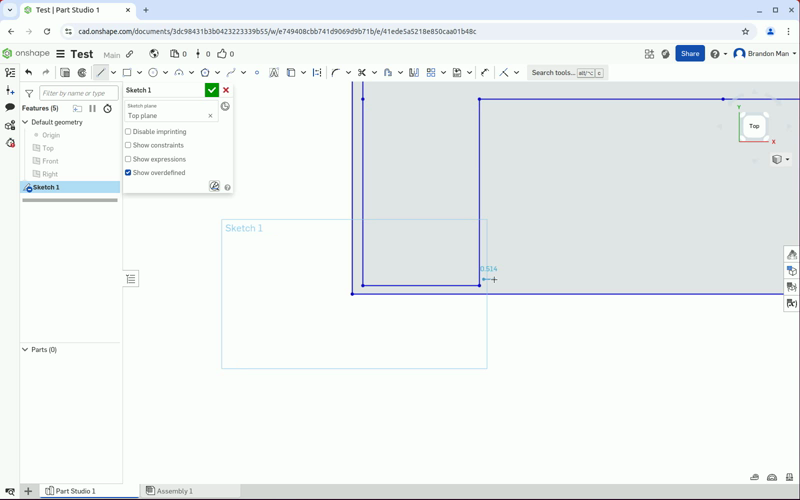
scroll(6)
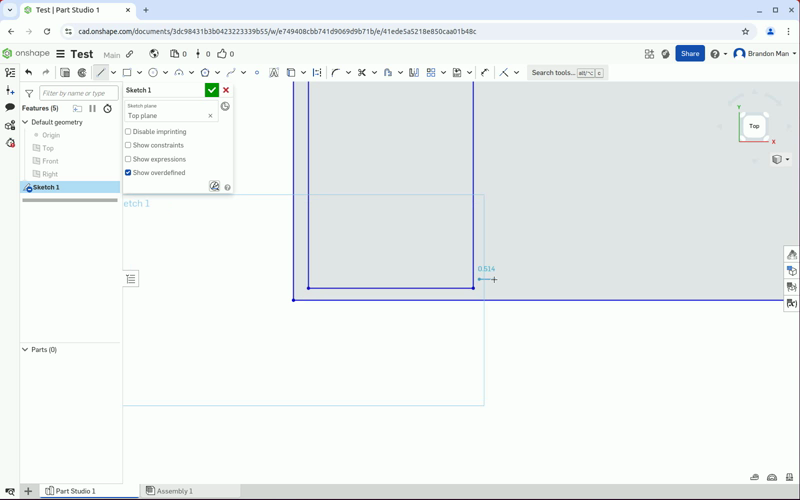
scroll(6)
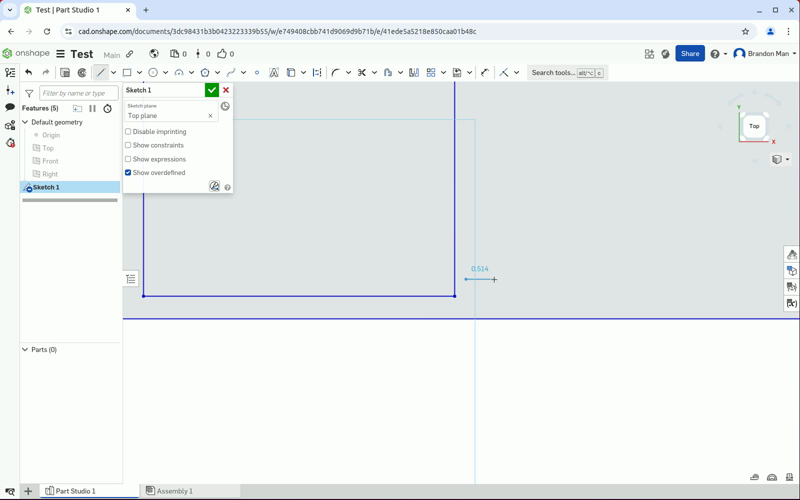
click(494, 279)
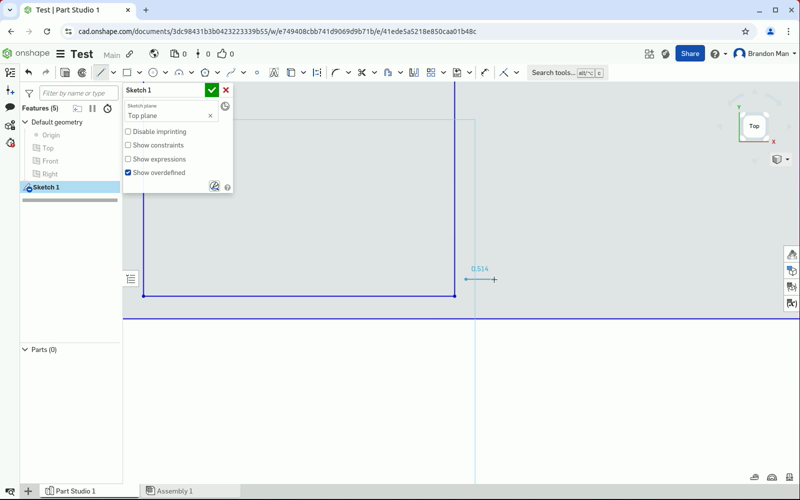
scroll(-6)
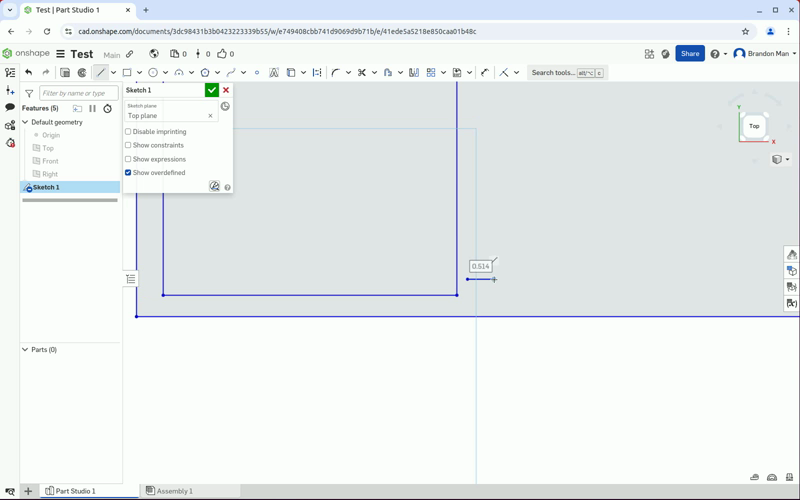
scroll(-6)
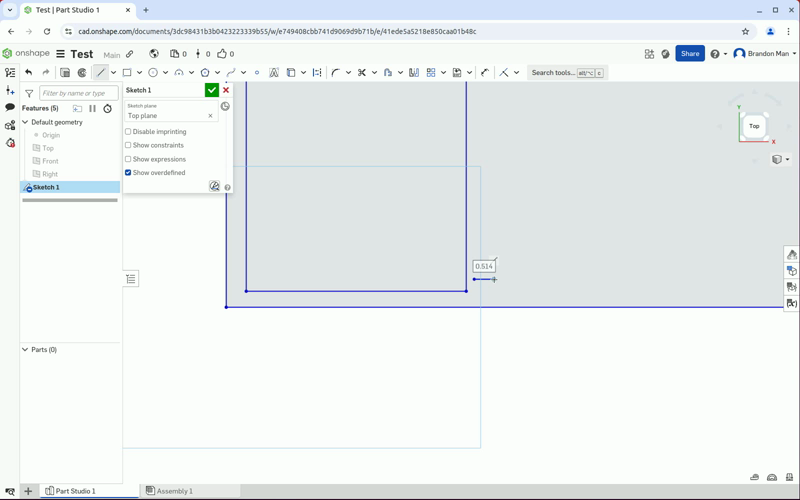
scroll(-6)
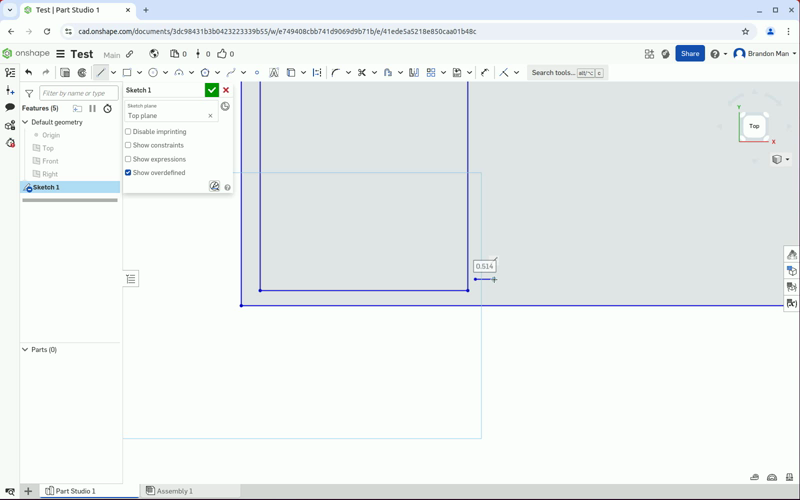
scroll(-6)
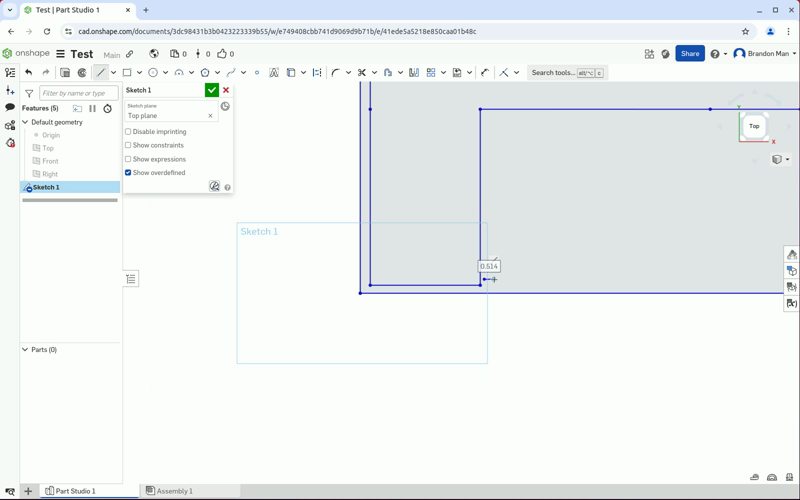
scroll(-6)
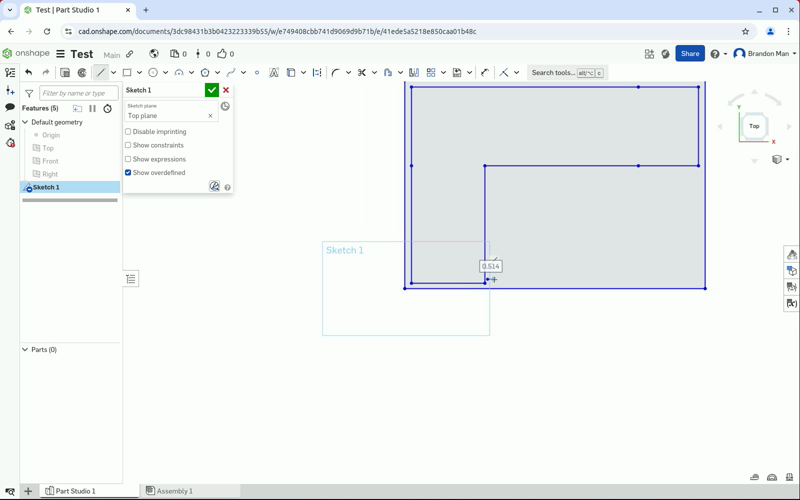
scroll(-6)
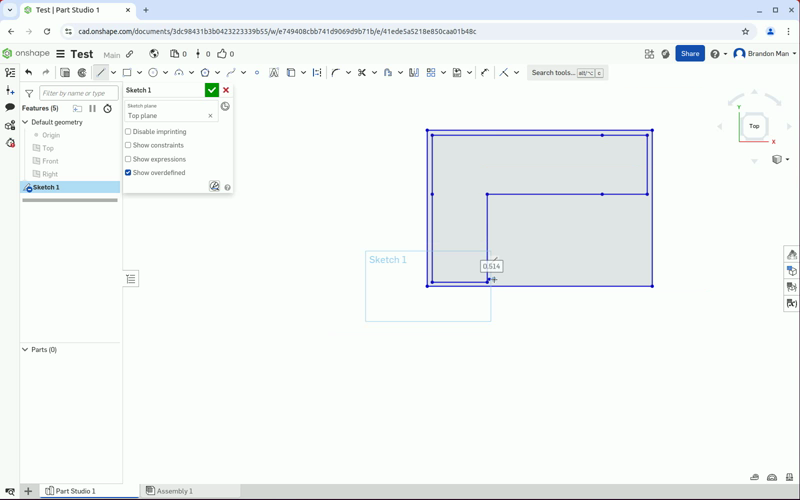
scroll(-6)
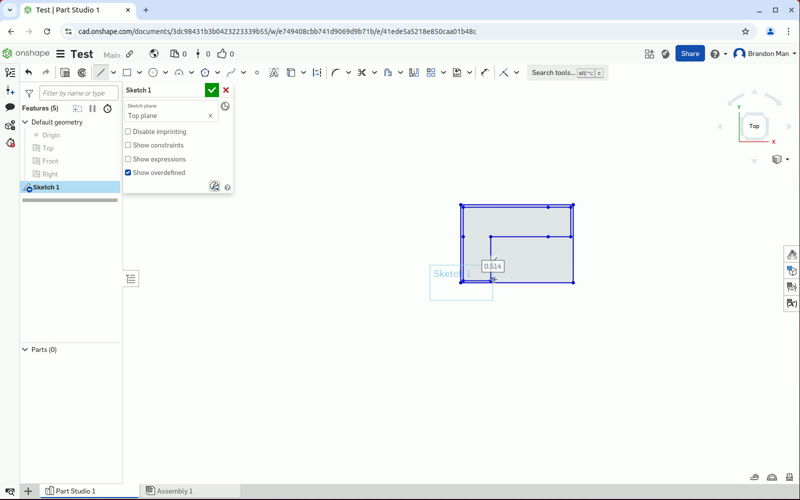
key_up(shift)
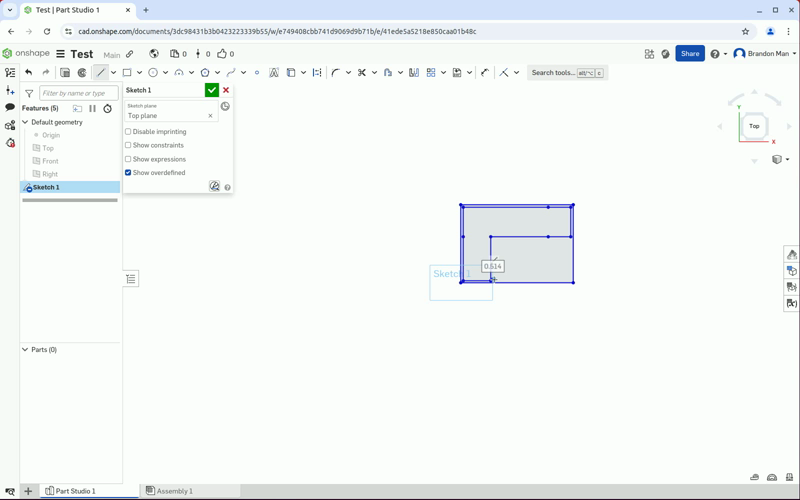
key_down(shift)
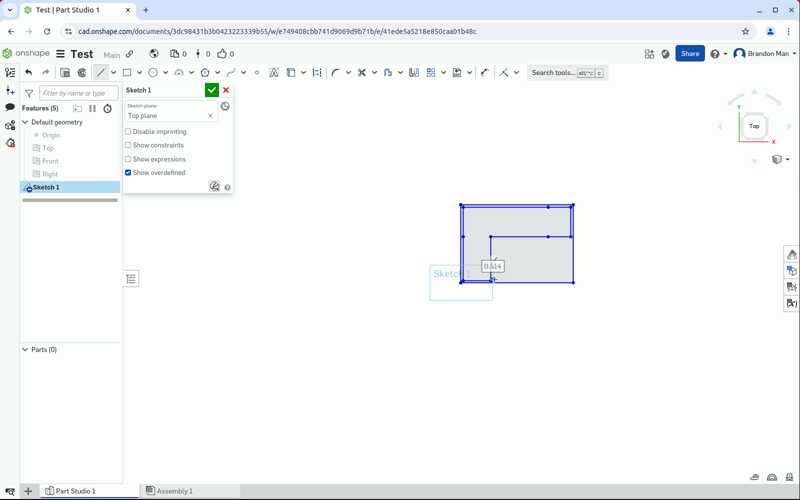
mouse_move(524, 279)
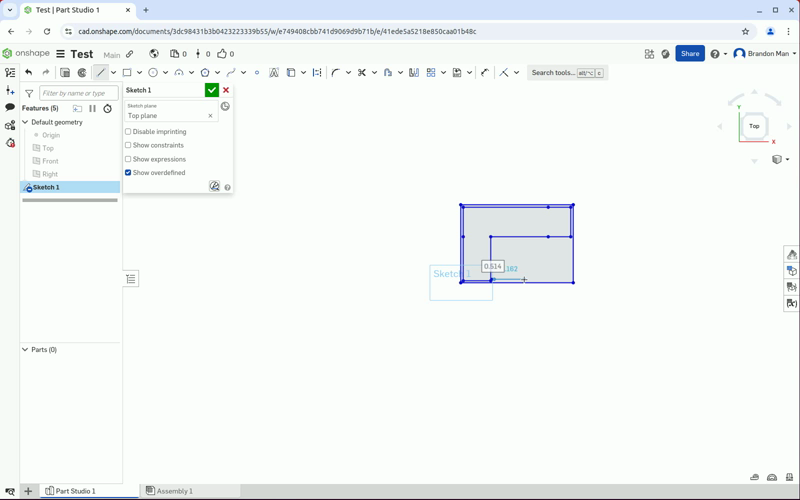
mouse_move(494, 280)
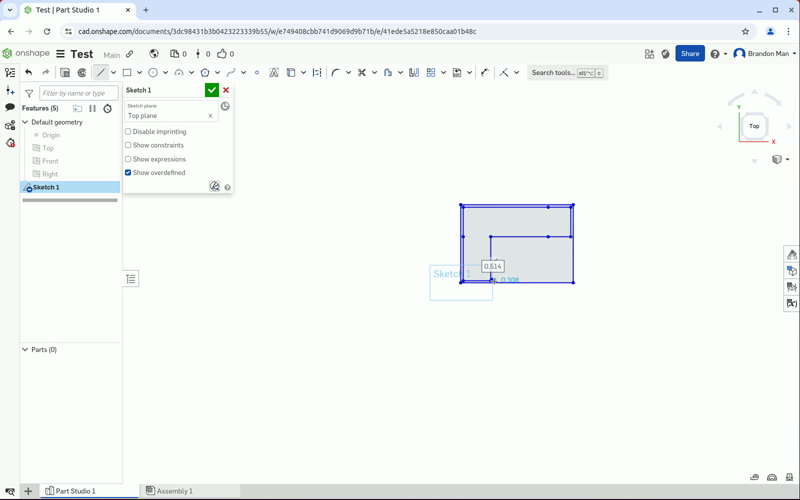
scroll(6)
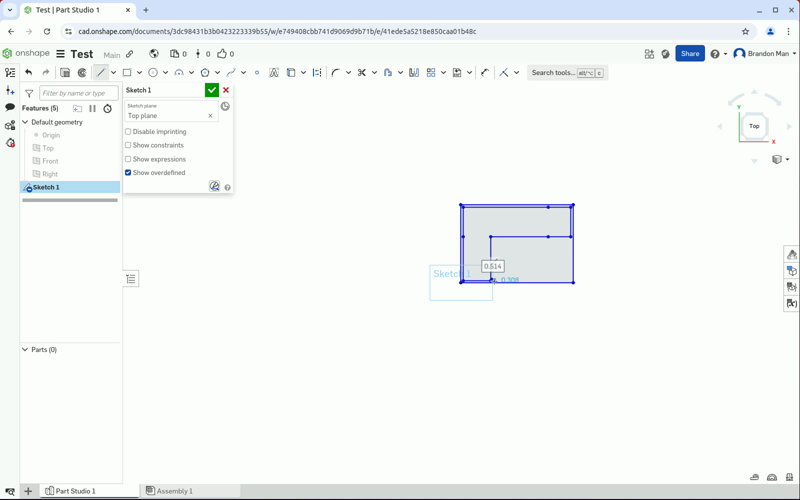
scroll(6)
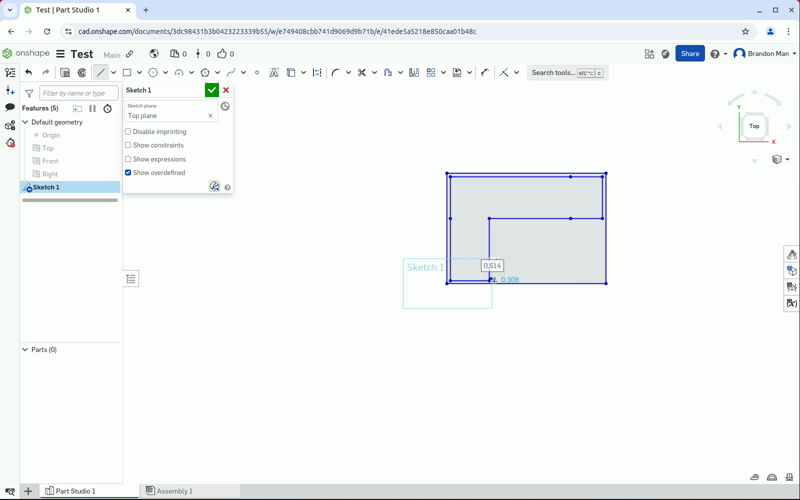
scroll(6)
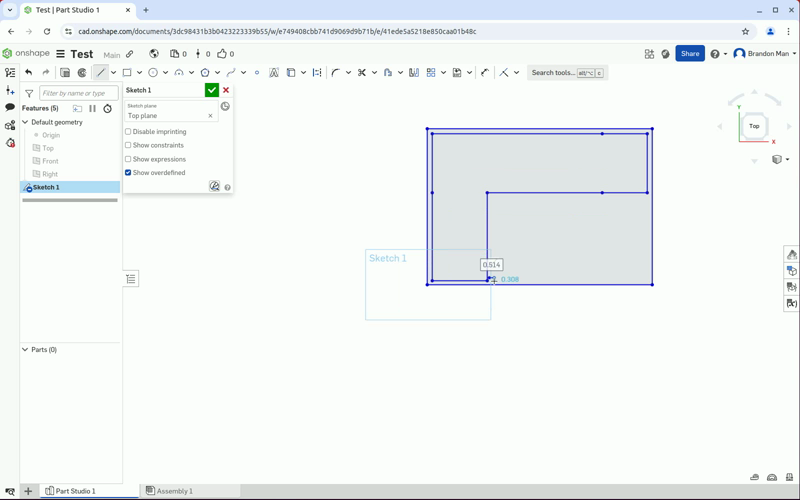
scroll(6)
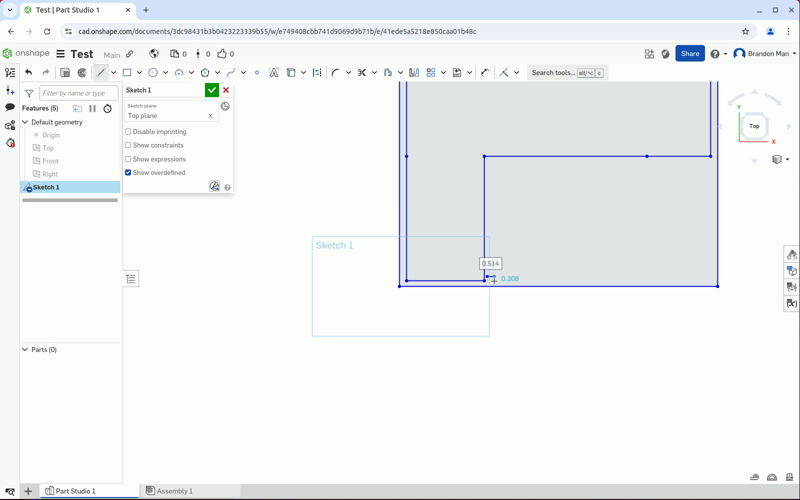
scroll(6)
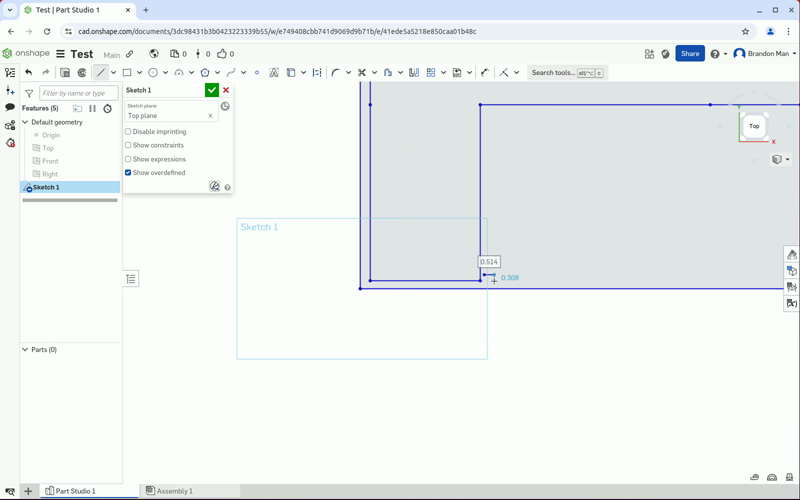
scroll(6)
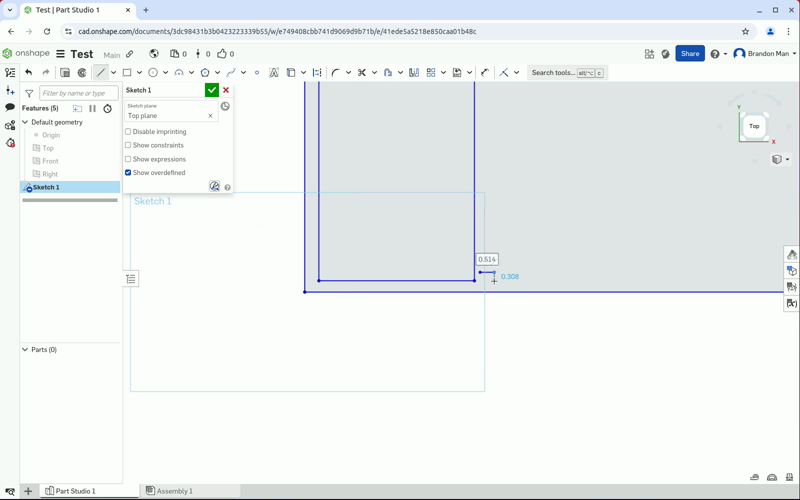
scroll(6)
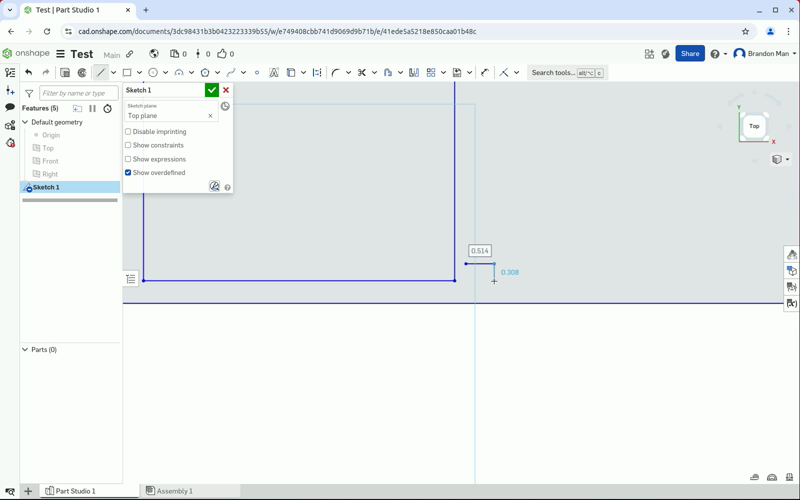
click(494, 280)
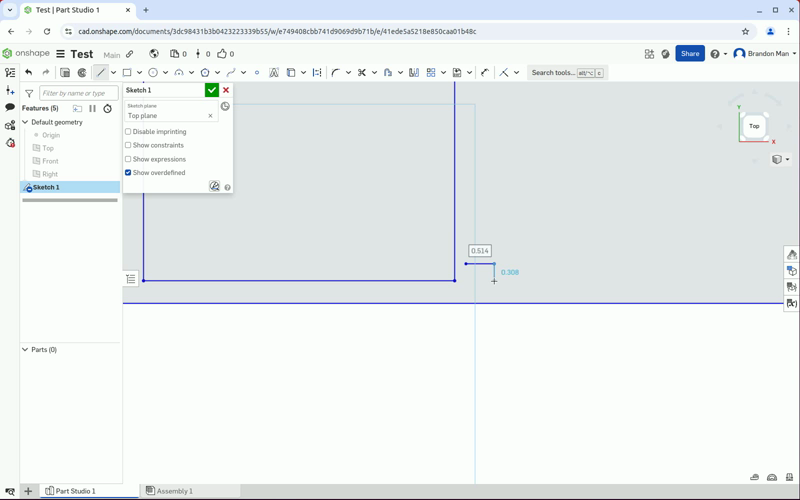
scroll(-6)
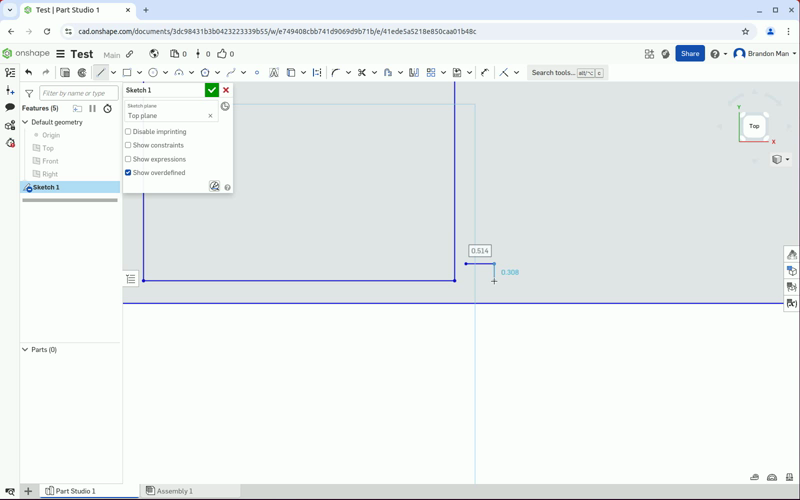
scroll(-6)
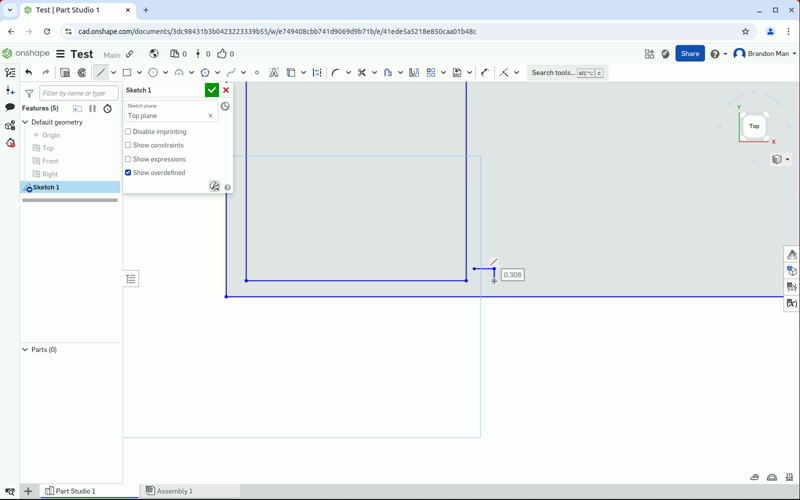
scroll(-6)
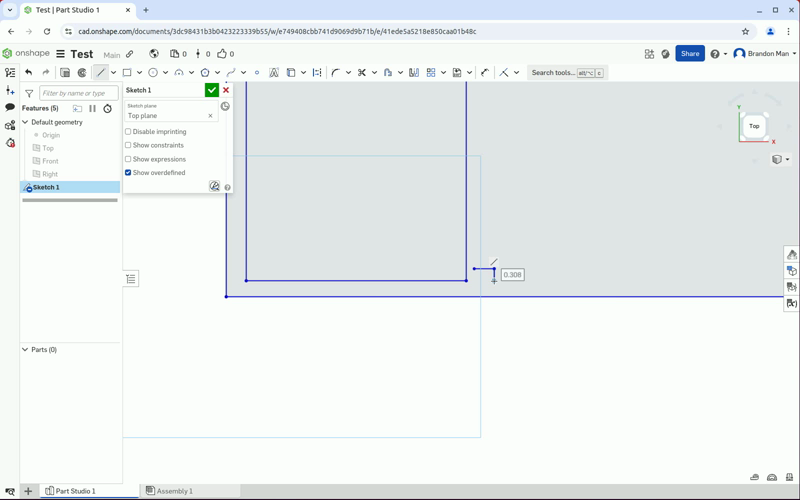
scroll(-6)
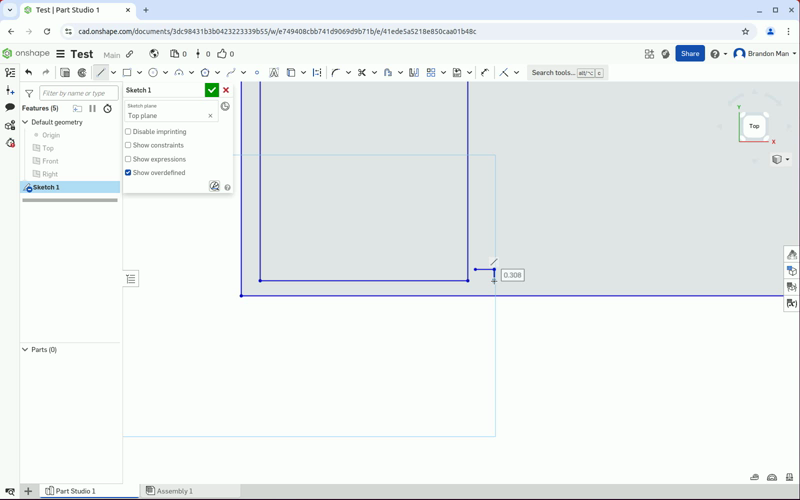
scroll(-6)
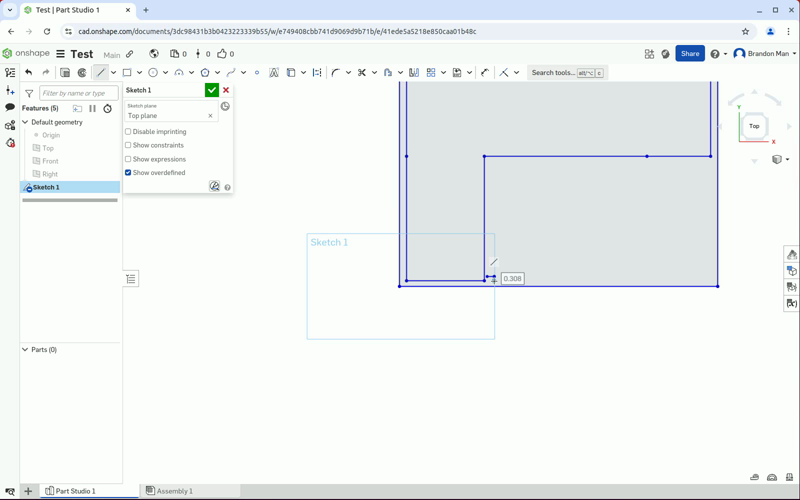
scroll(-6)
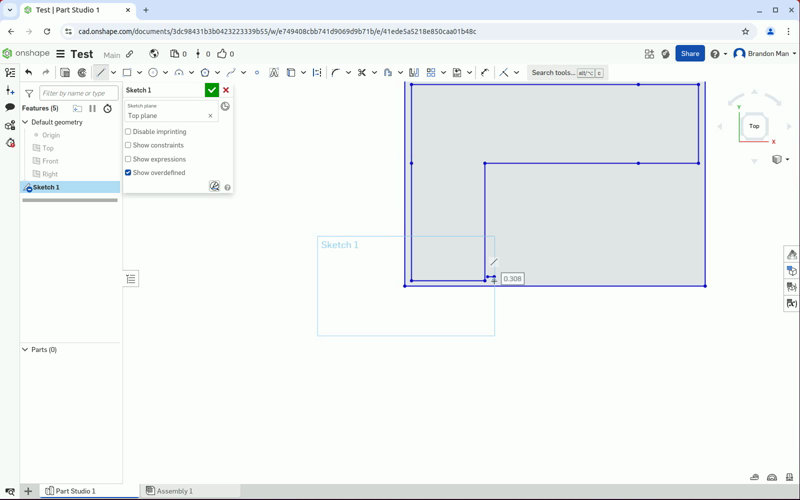
scroll(-6)
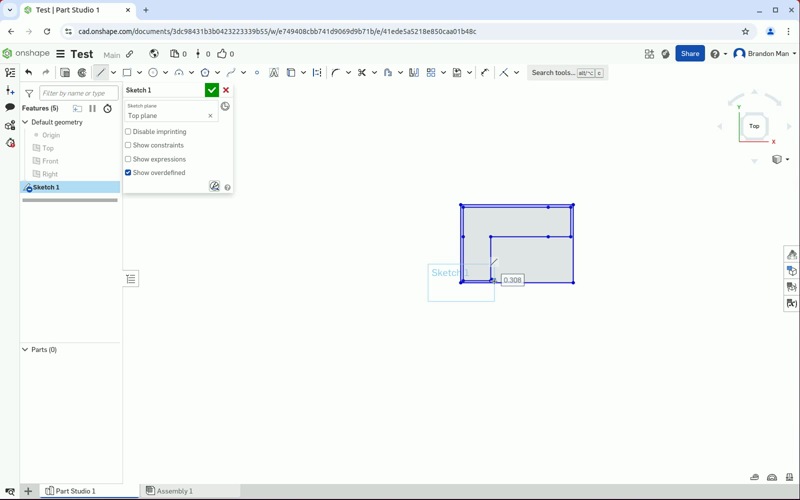
key_up(shift)
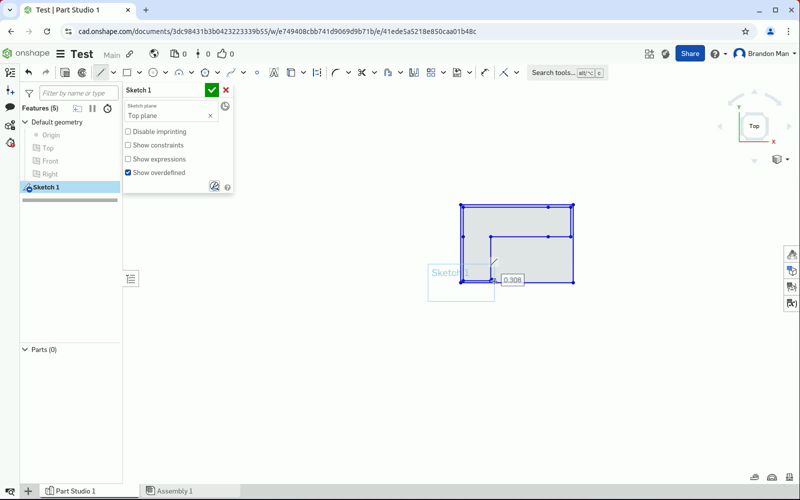
key_down(shift)
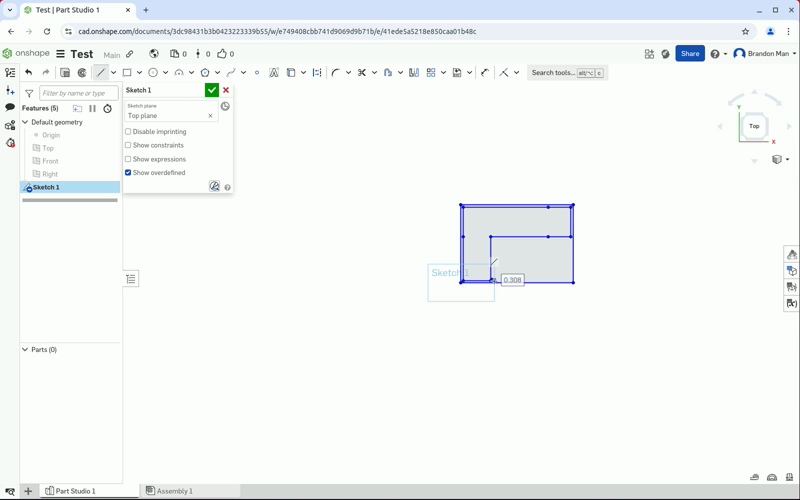
mouse_move(524, 280)
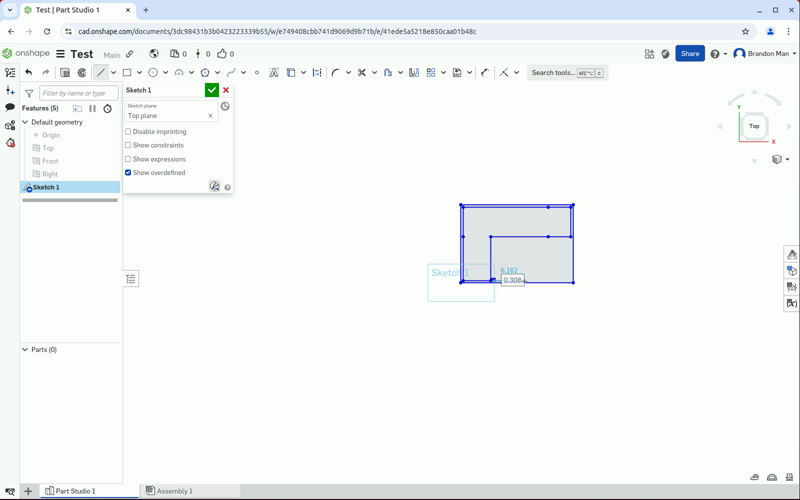
mouse_move(530, 280)
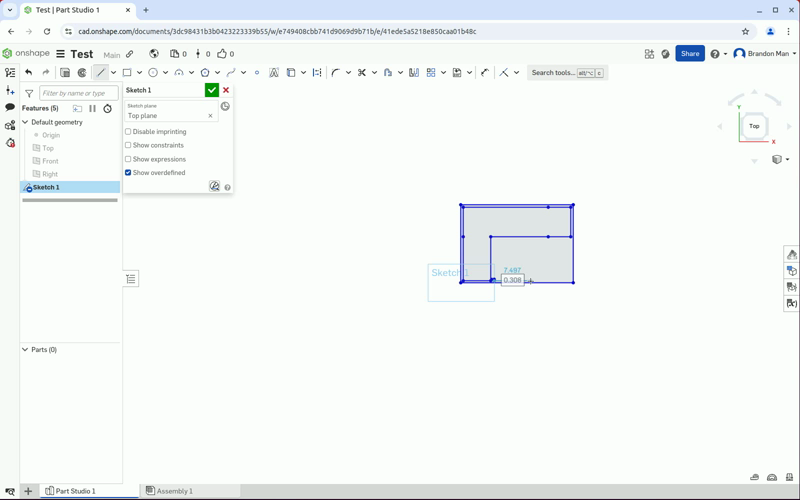
click(530, 280)
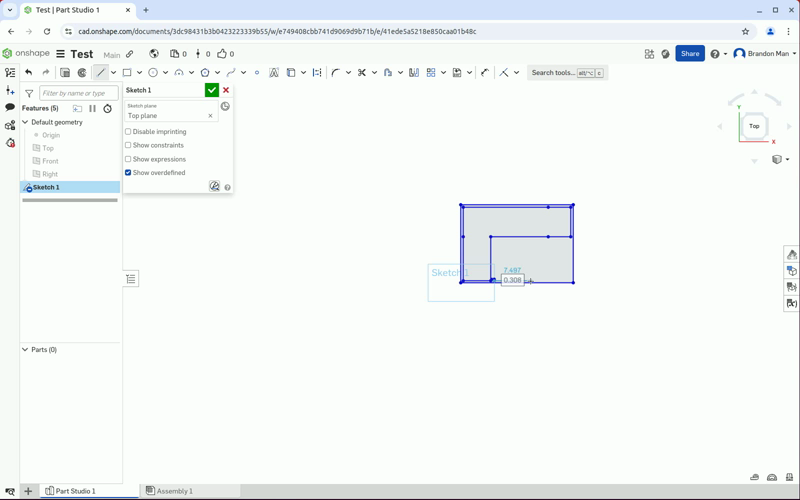
key_up(shift)
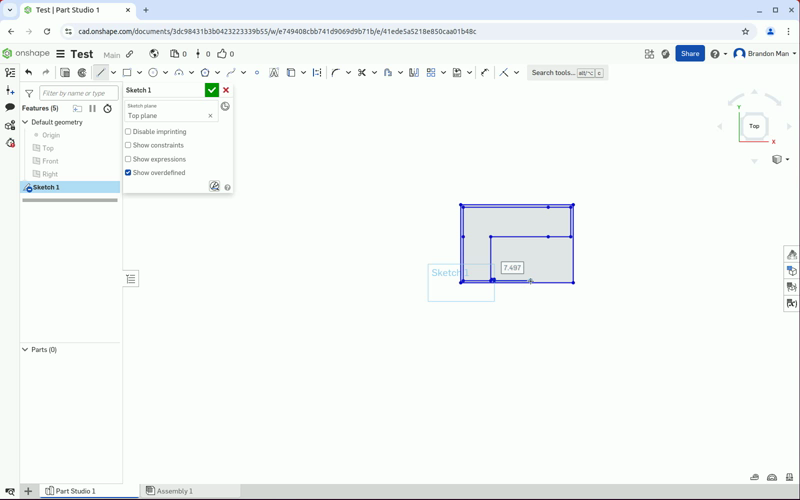
key_down(shift)
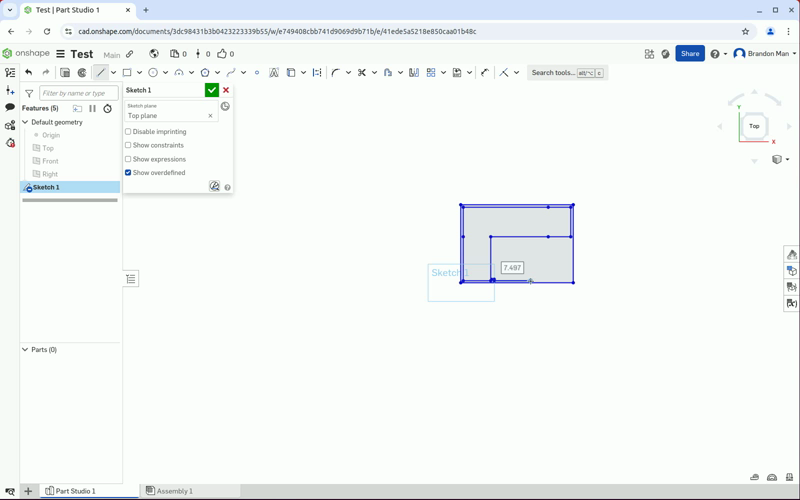
mouse_move(560, 280)
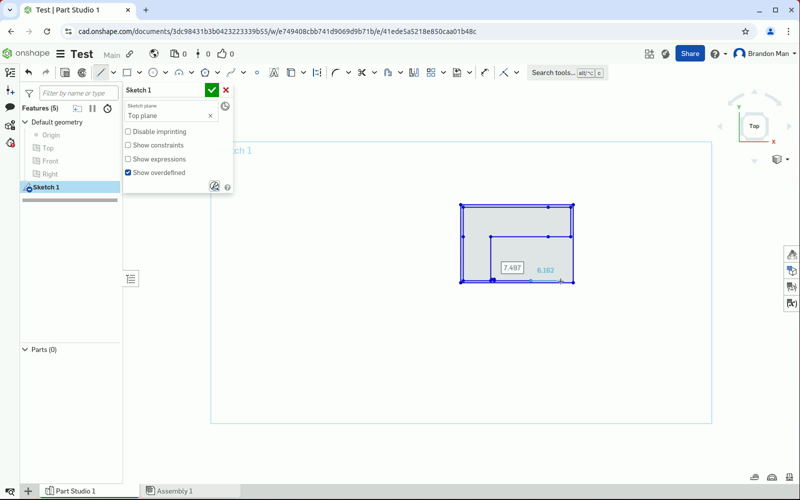
mouse_move(530, 237)
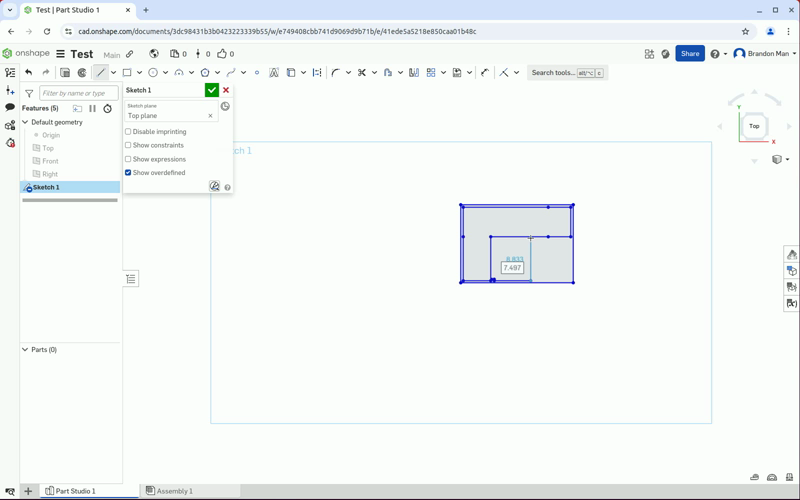
click(530, 237)
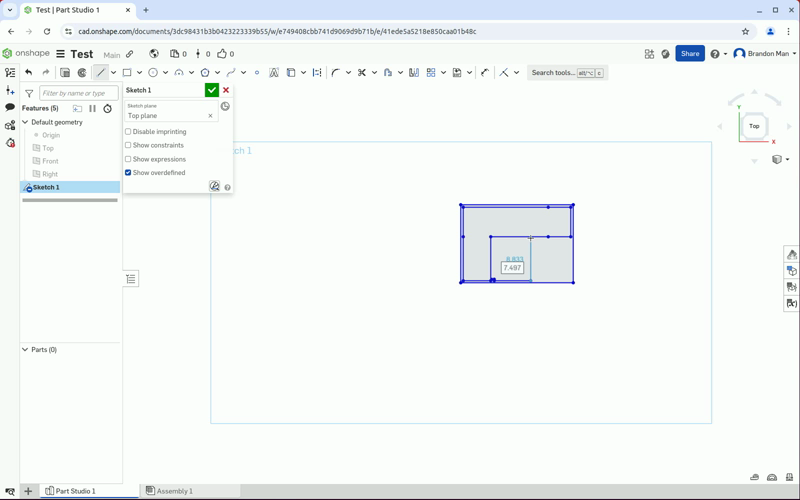
key_up(shift)
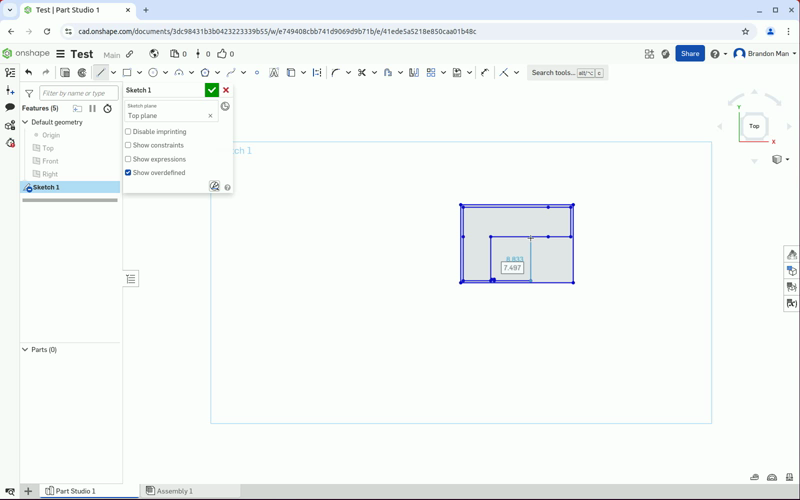
key_down(shift)
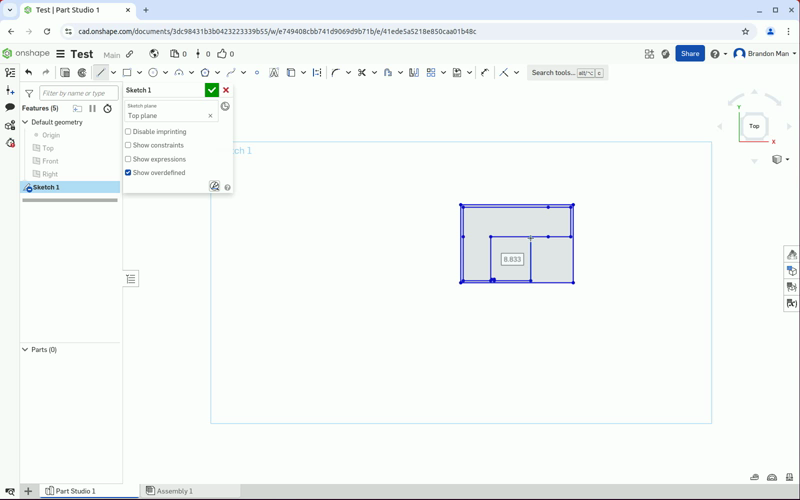
mouse_move(560, 237)
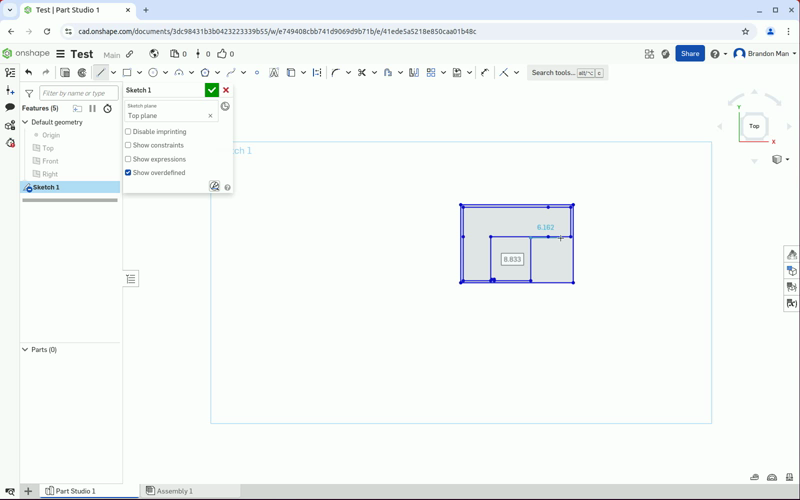
mouse_move(494, 237)
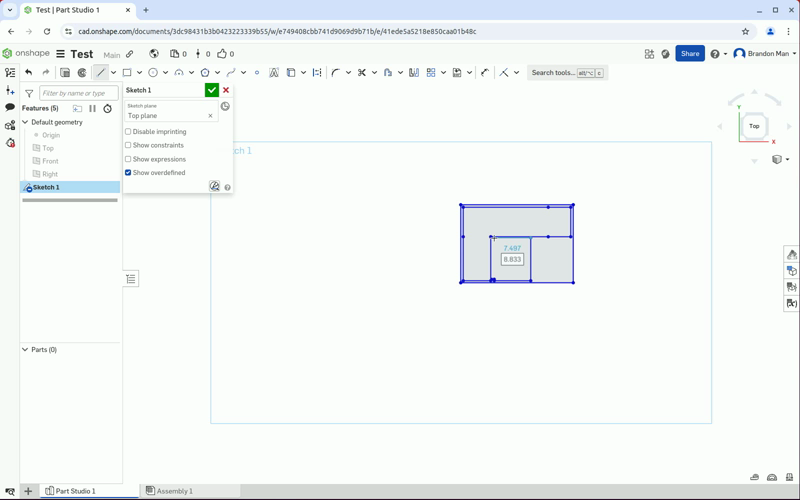
scroll(6)
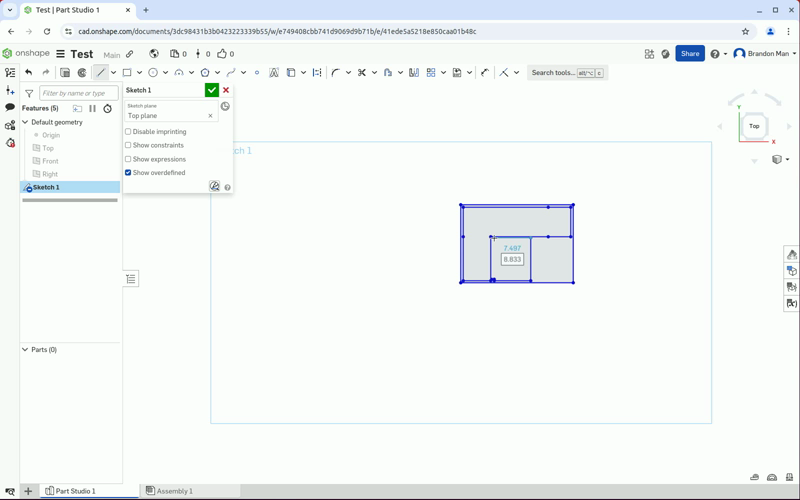
scroll(6)
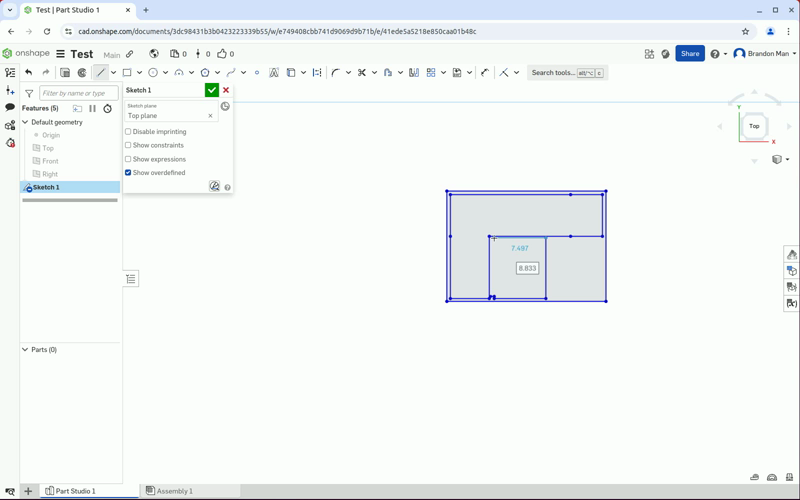
scroll(6)
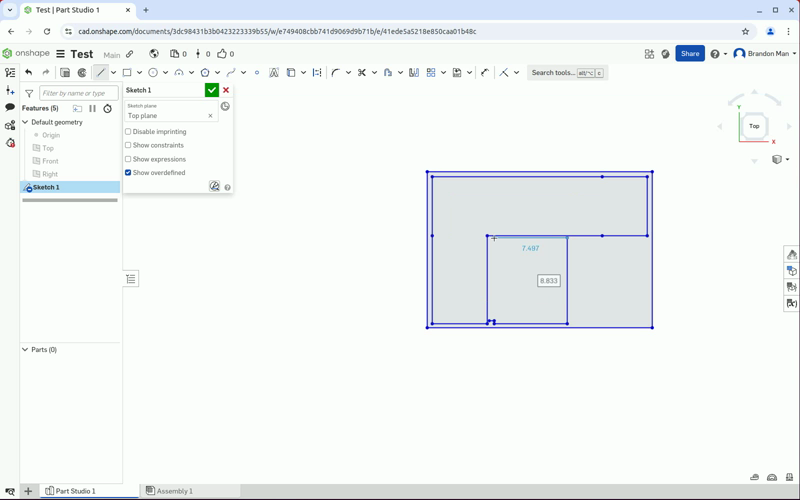
scroll(6)
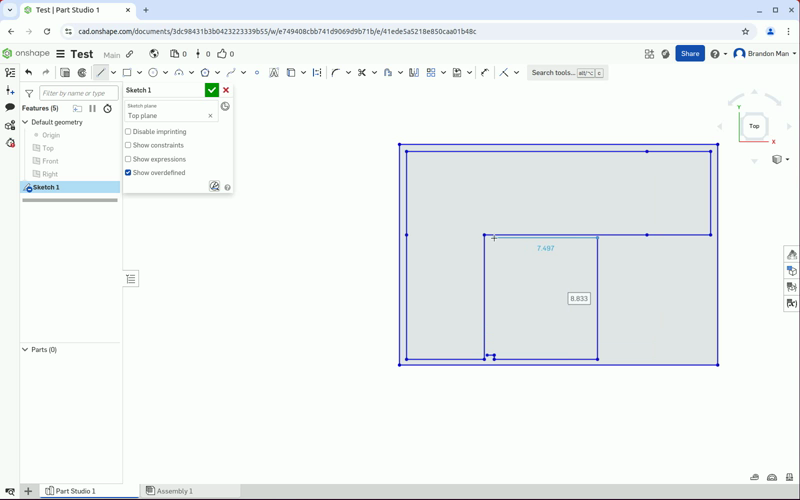
scroll(6)
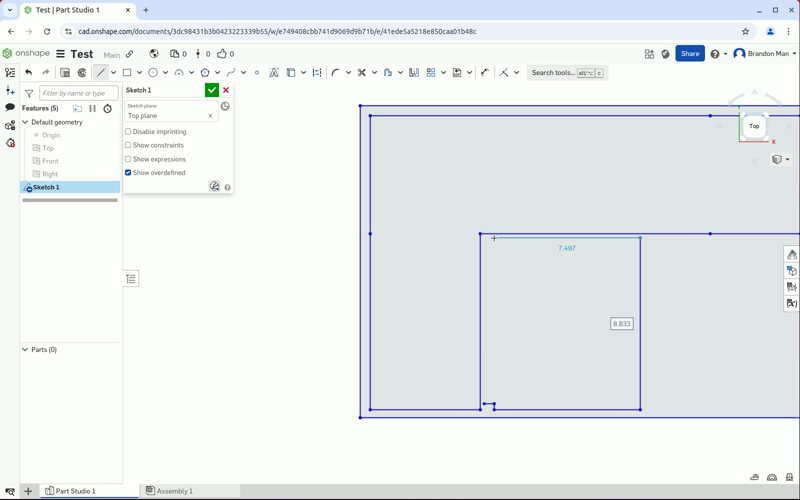
scroll(6)
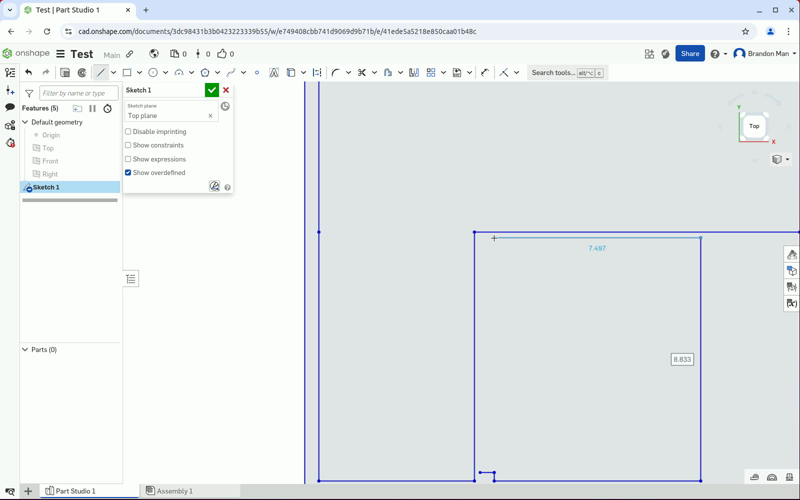
scroll(6)
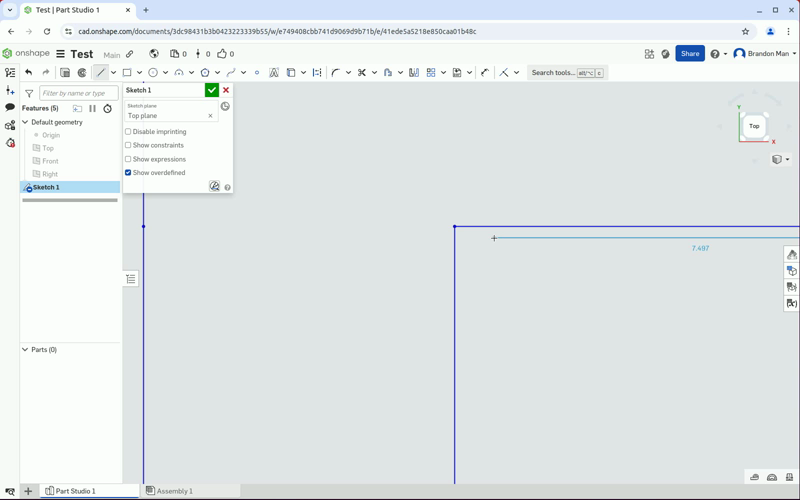
click(494, 237)
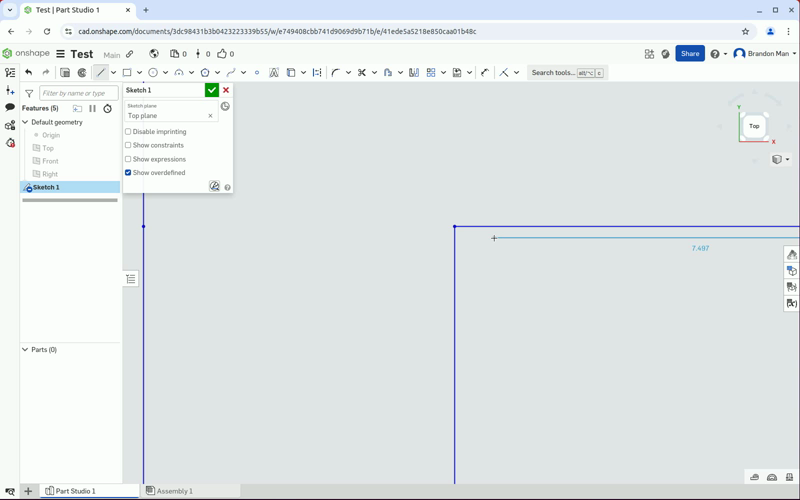
scroll(-6)
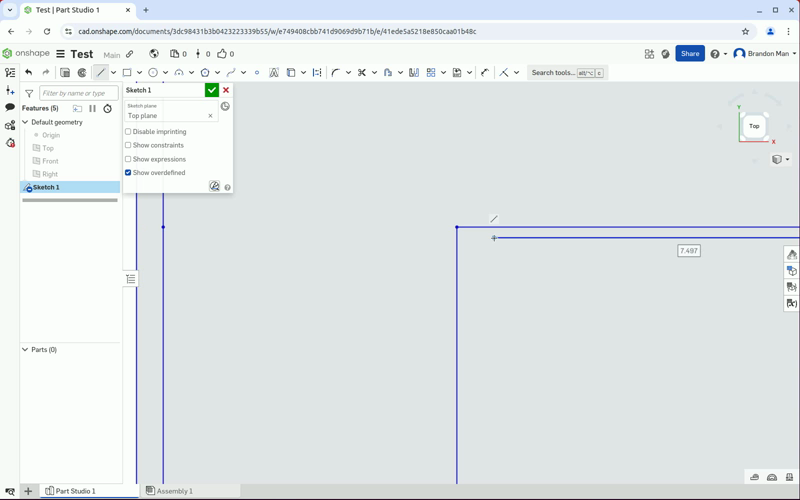
scroll(-6)
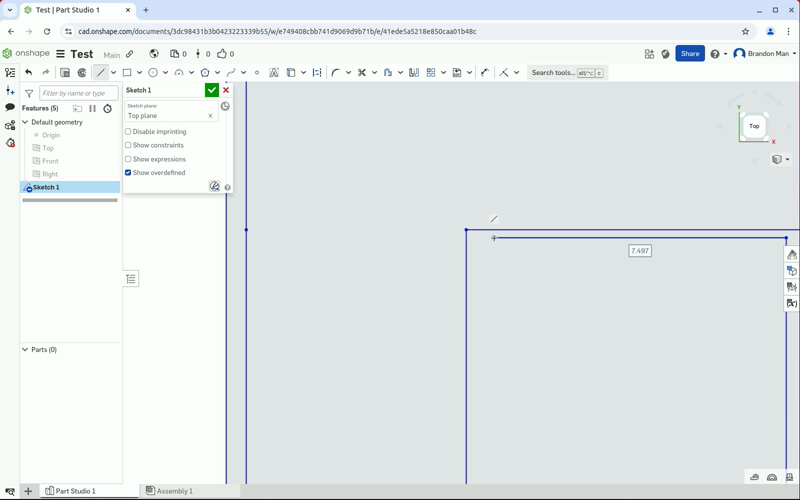
scroll(-6)
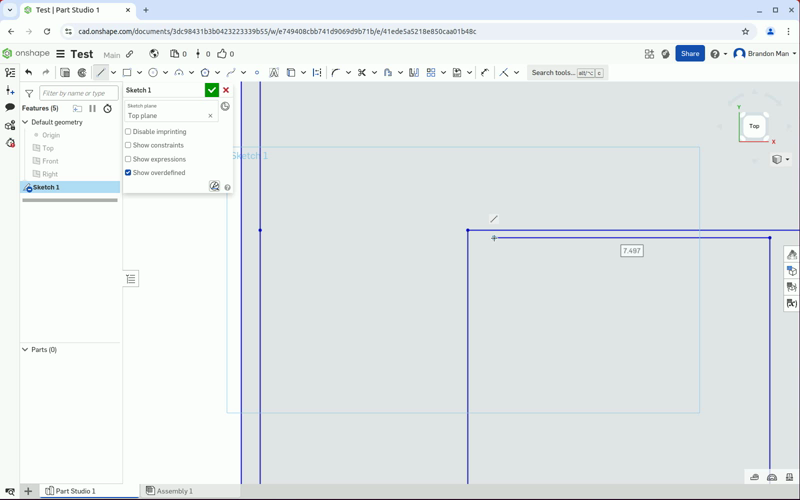
scroll(-6)
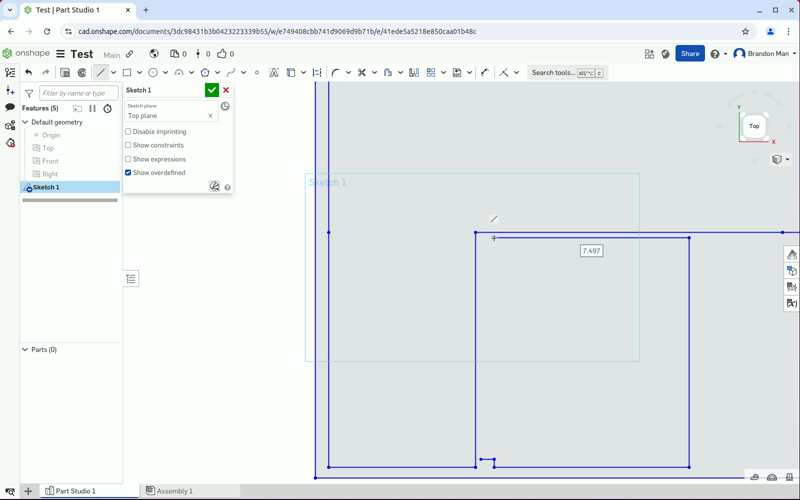
scroll(-6)
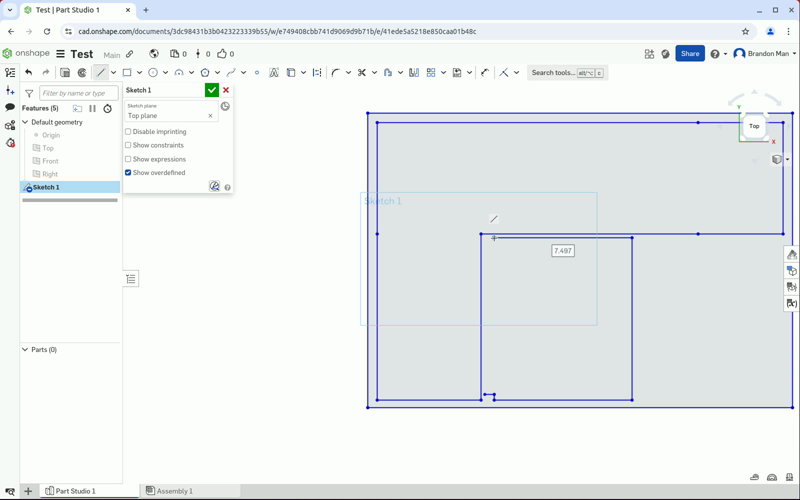
scroll(-6)
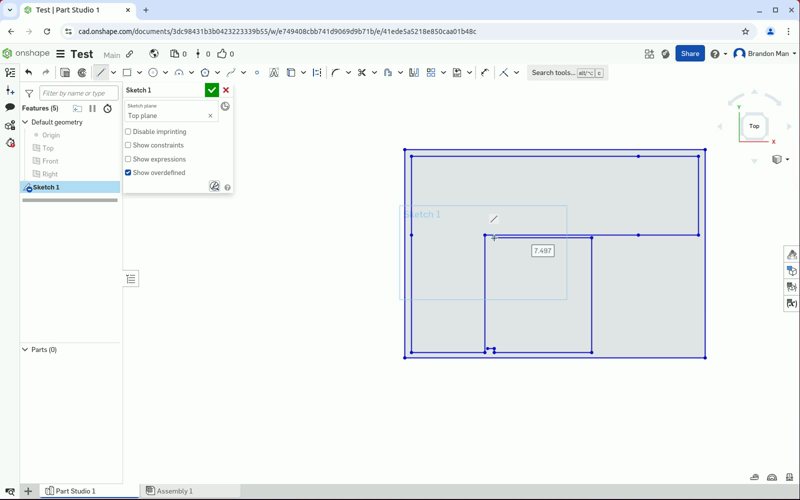
scroll(-6)
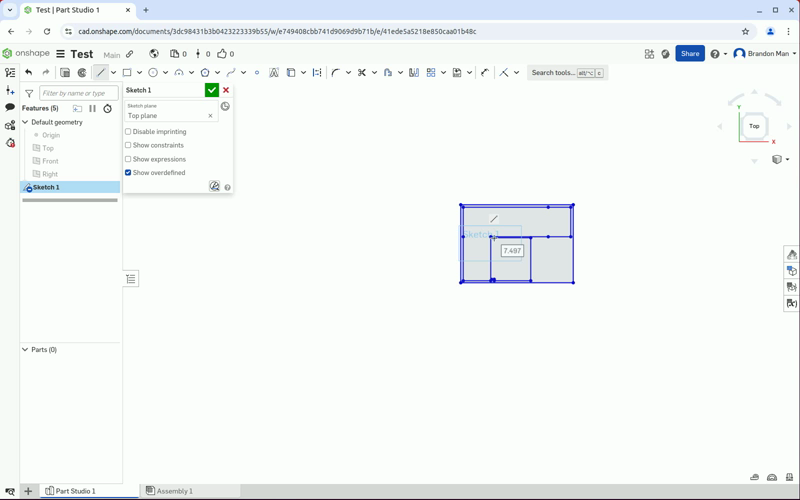
key_up(shift)
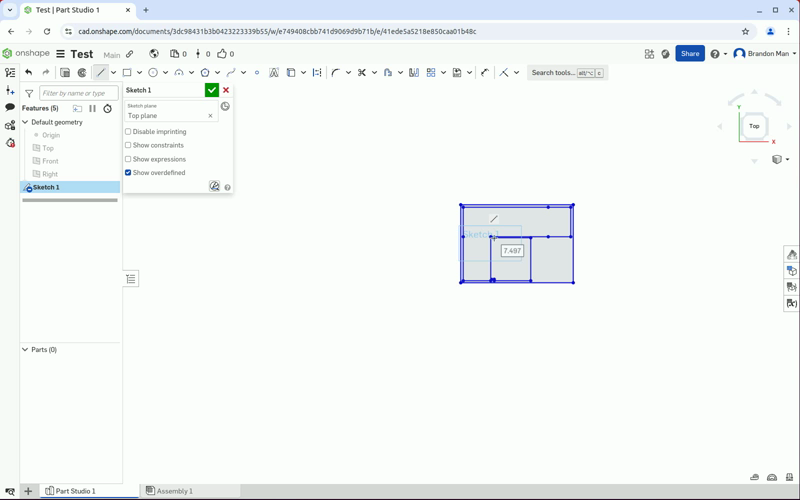
key_down(shift)
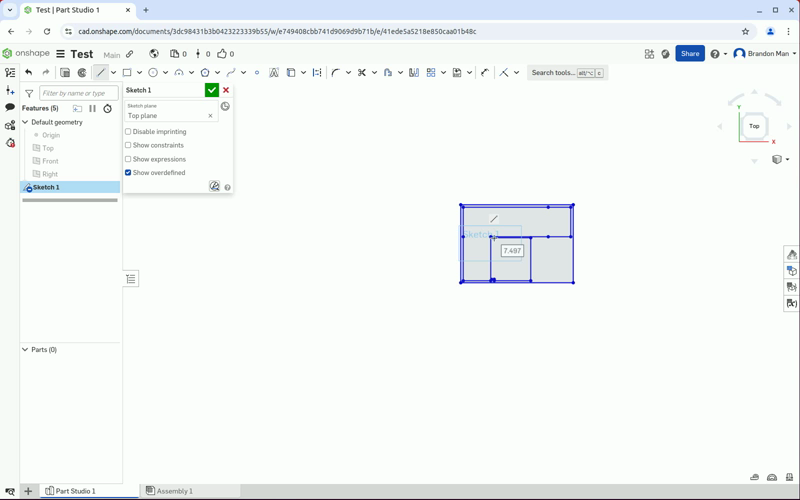
mouse_move(524, 237)
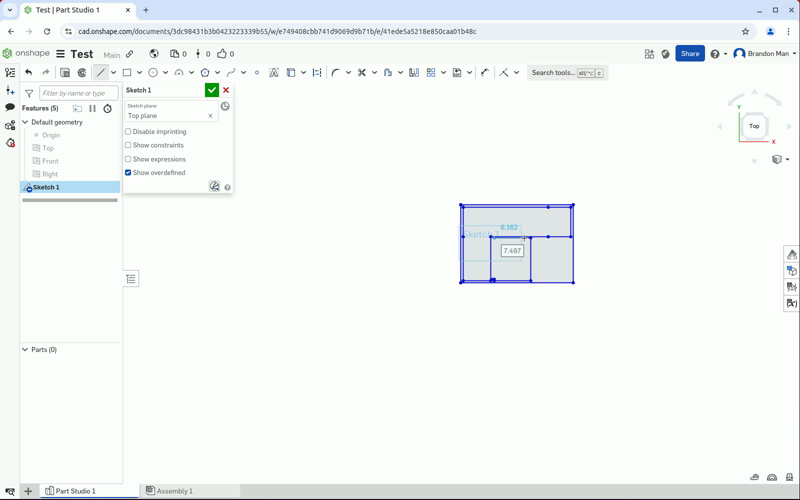
mouse_move(494, 240)
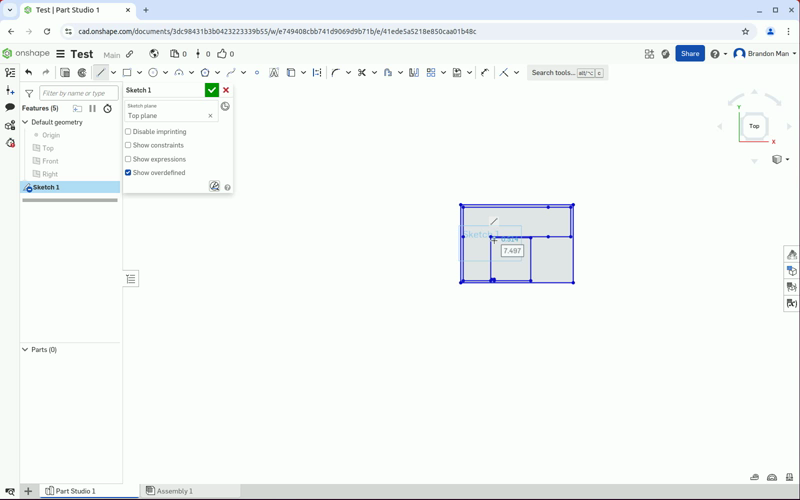
scroll(6)
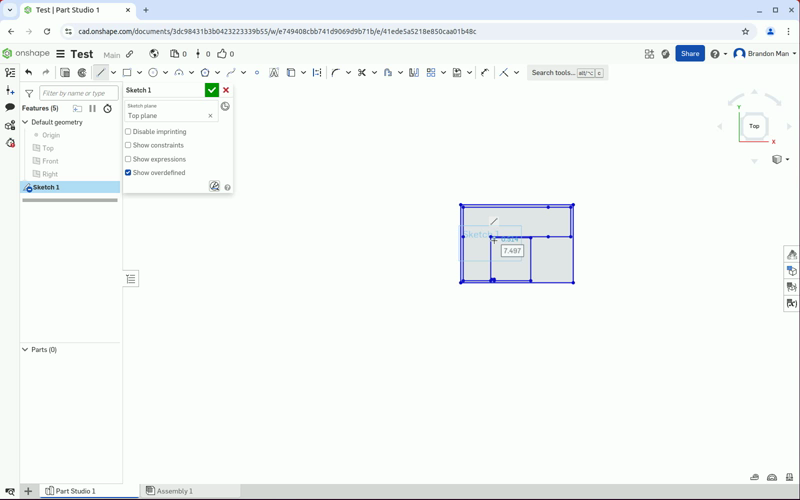
scroll(6)
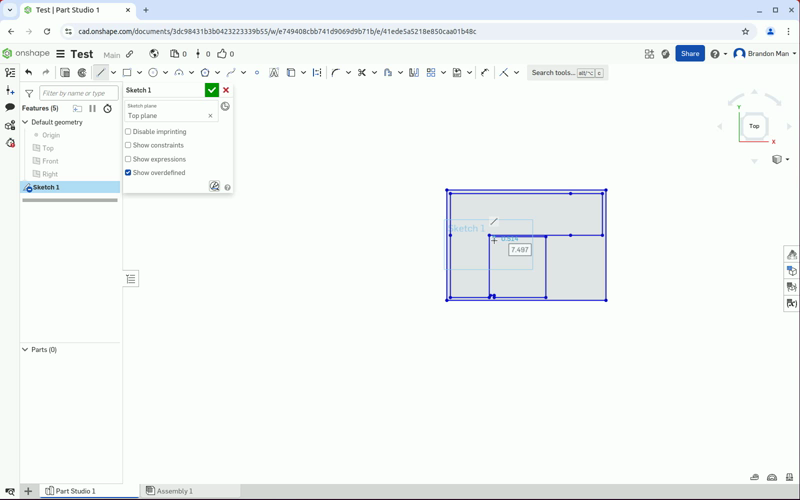
scroll(6)
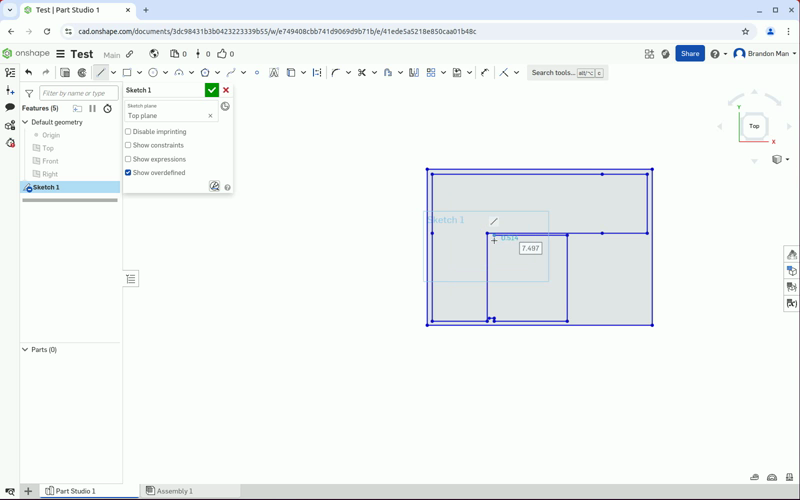
scroll(6)
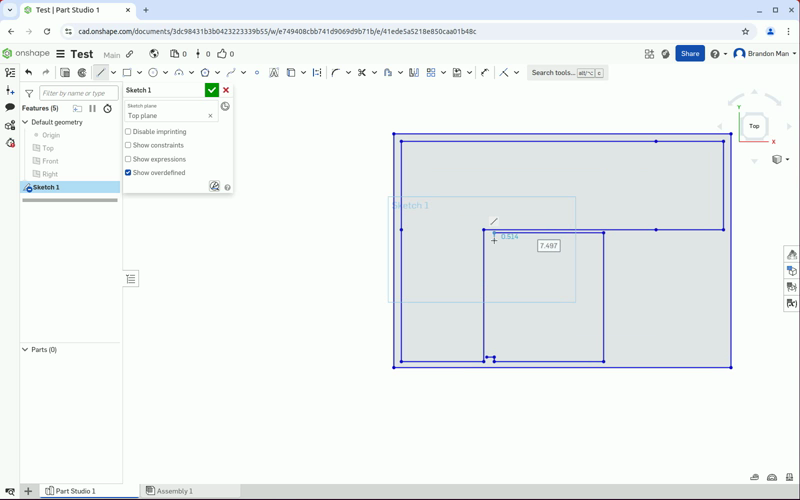
scroll(6)
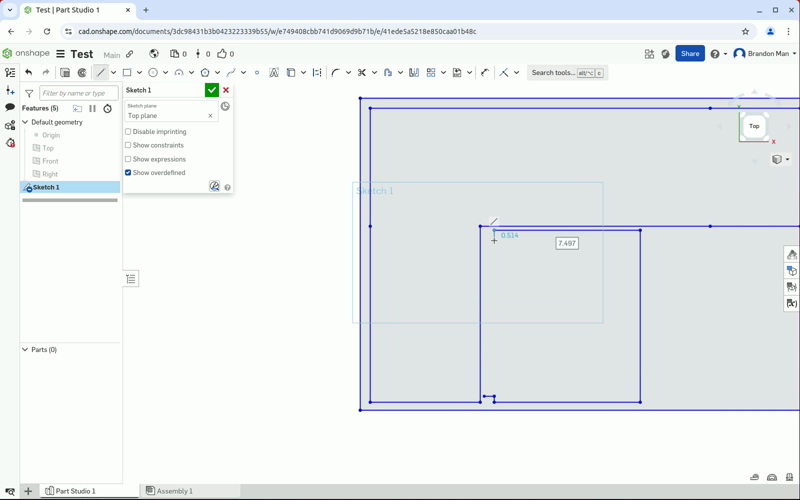
scroll(6)
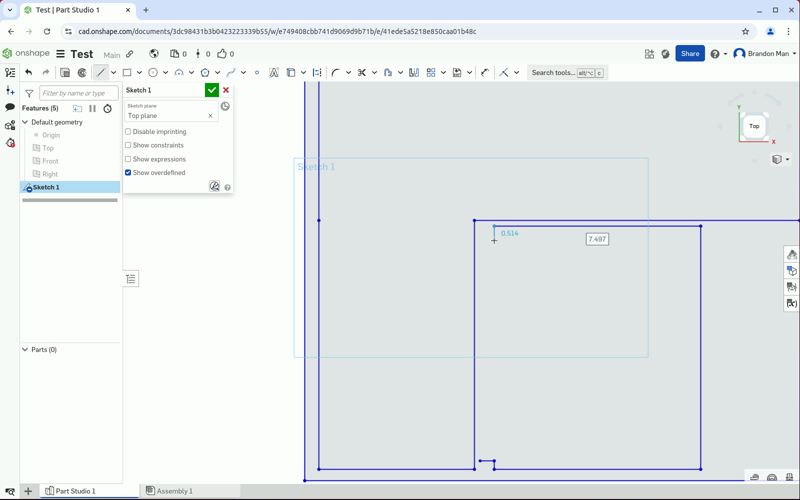
scroll(6)
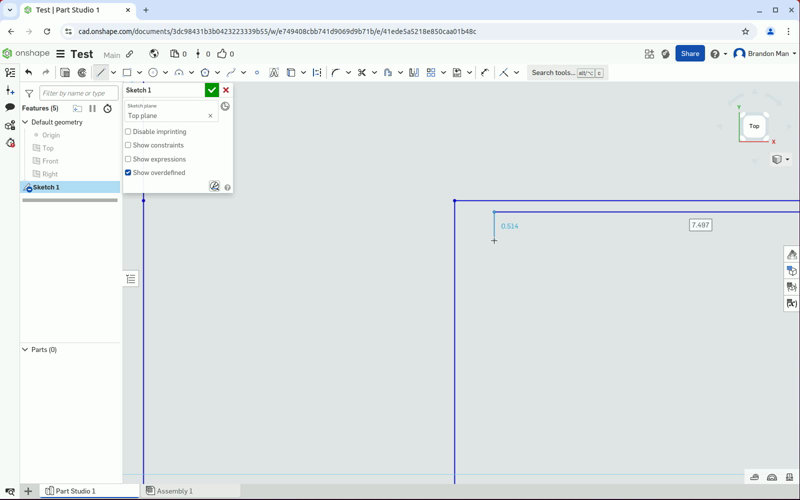
click(494, 240)
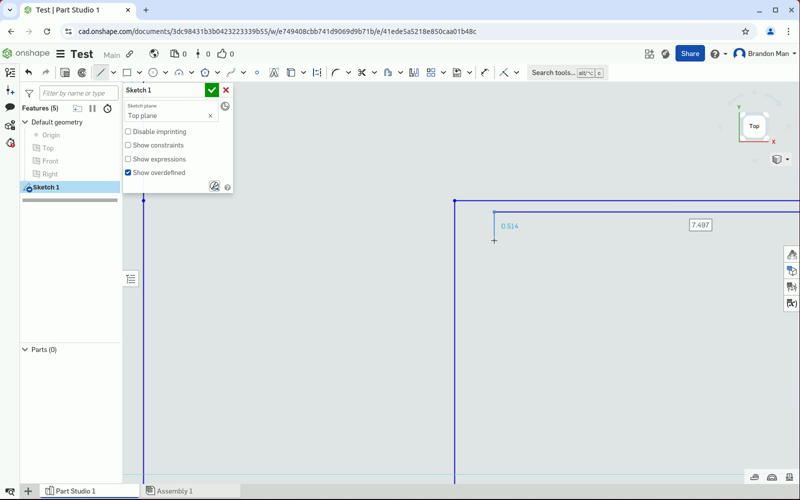
scroll(-6)
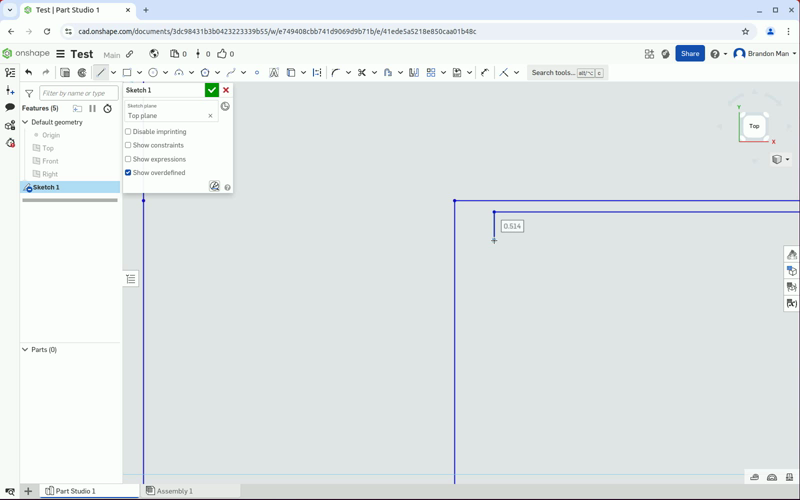
scroll(-6)
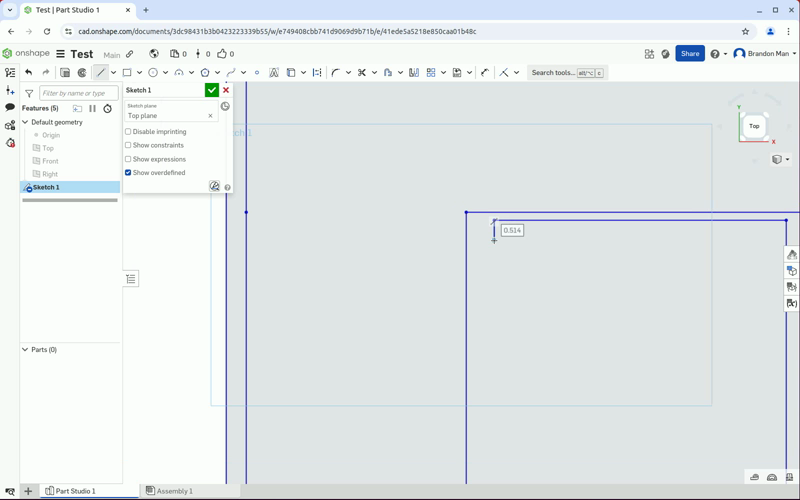
scroll(-6)
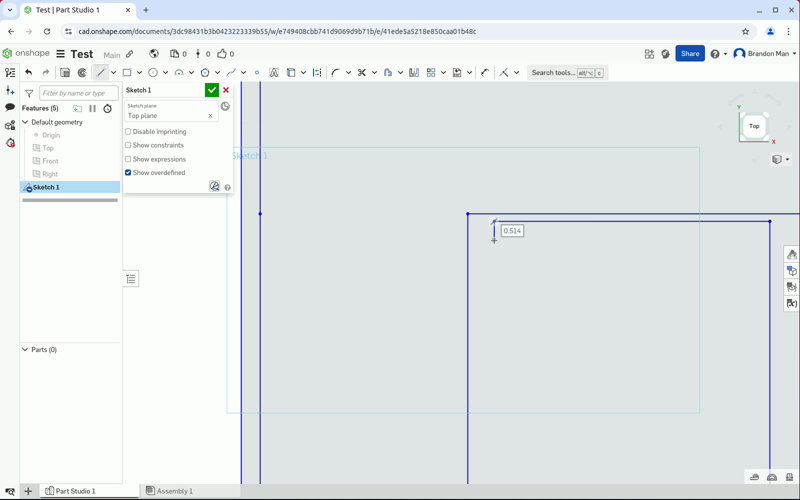
scroll(-6)
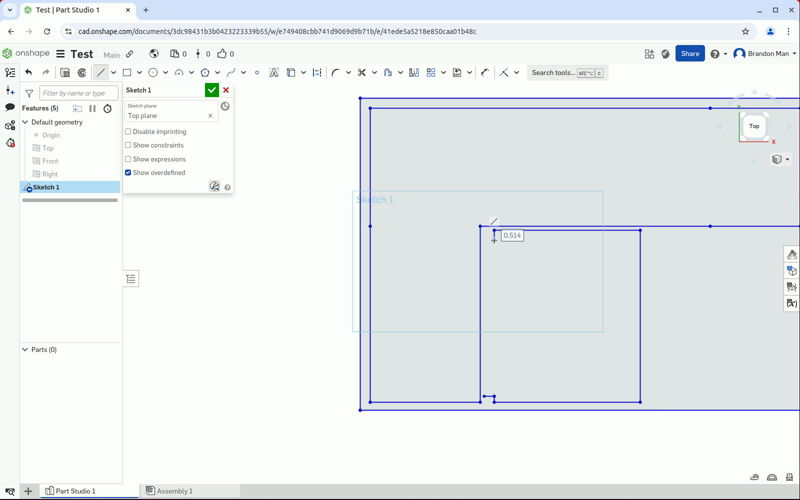
scroll(-6)
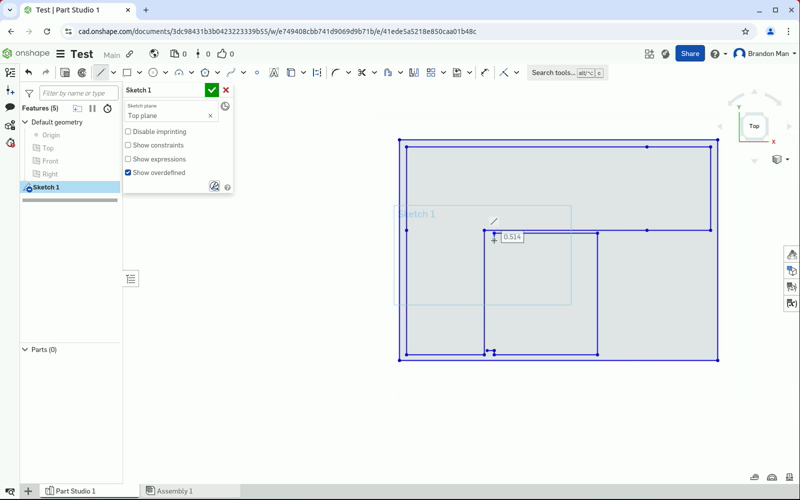
scroll(-6)
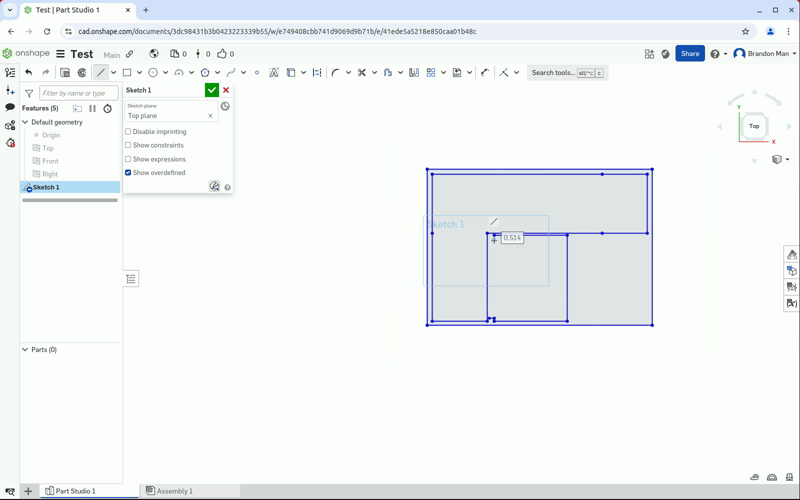
scroll(-6)
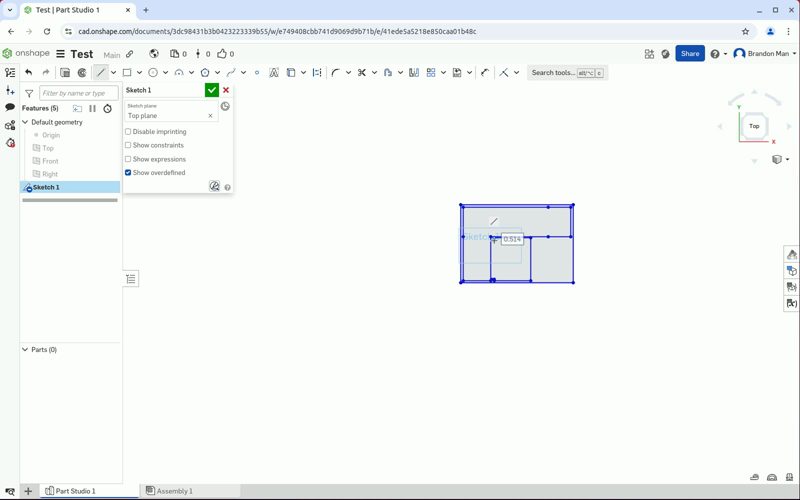
key_up(shift)
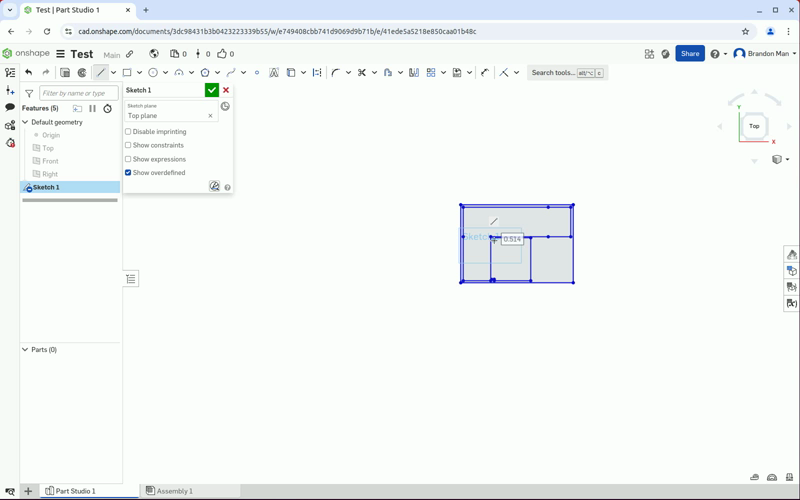
key_down(shift)
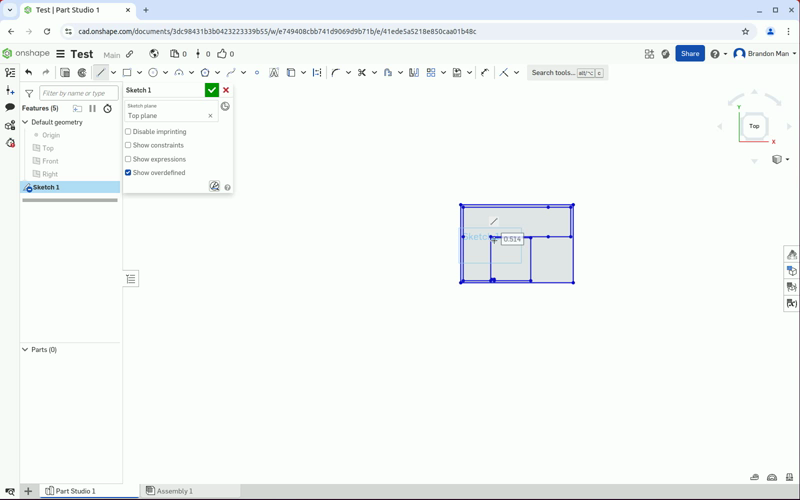
mouse_move(524, 240)
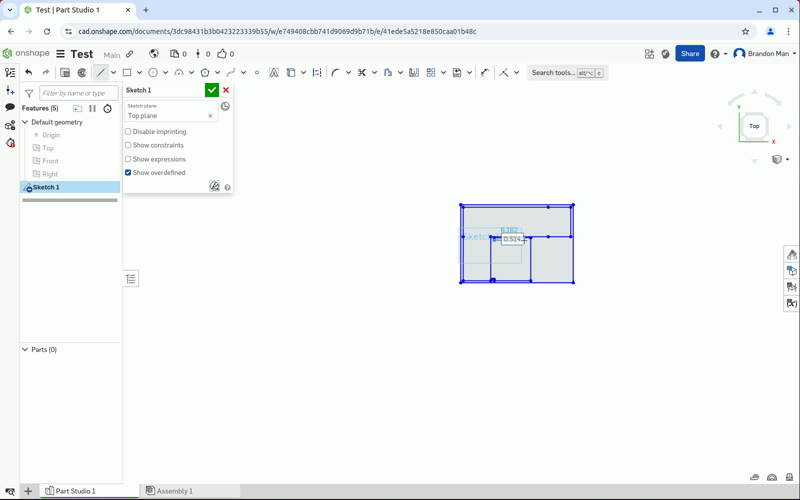
mouse_move(491, 240)
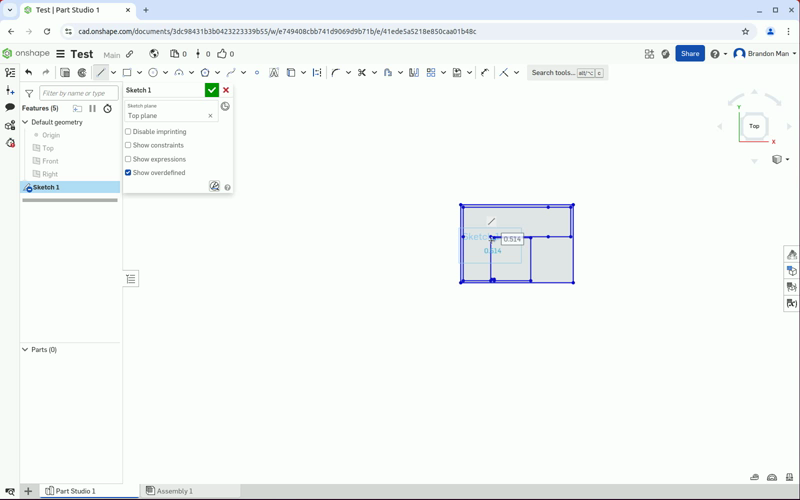
scroll(6)
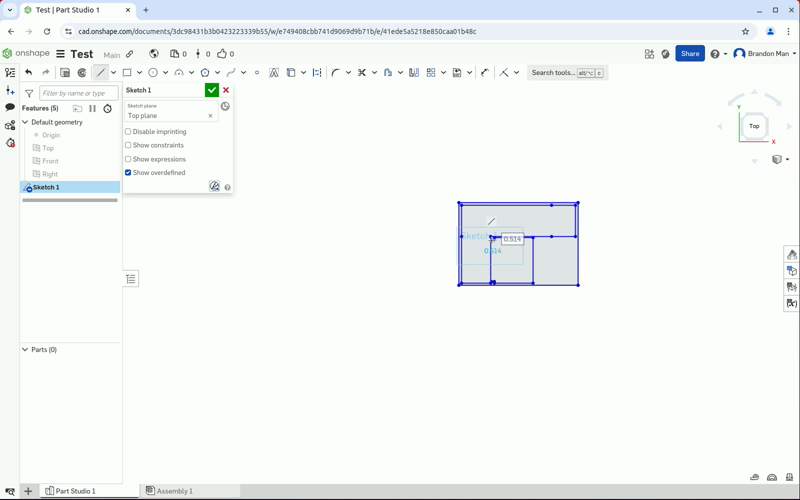
scroll(6)
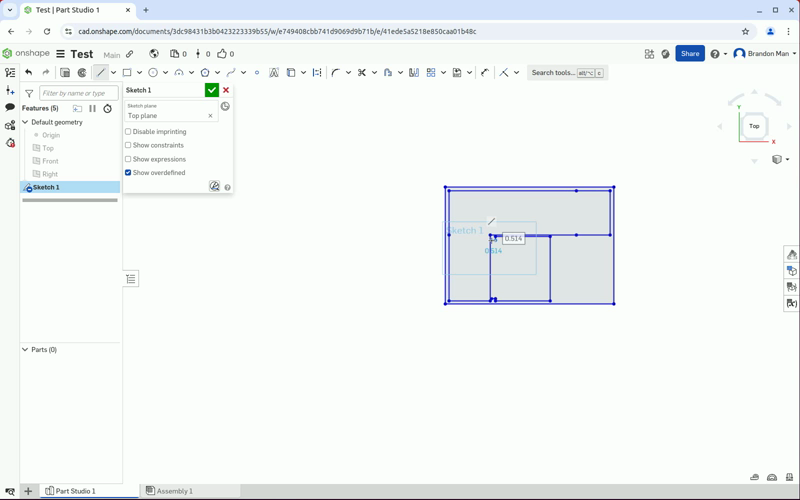
scroll(6)
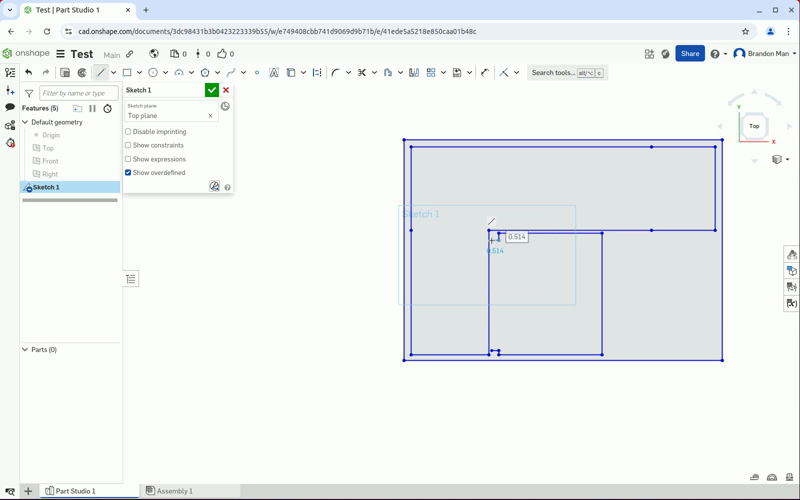
scroll(6)
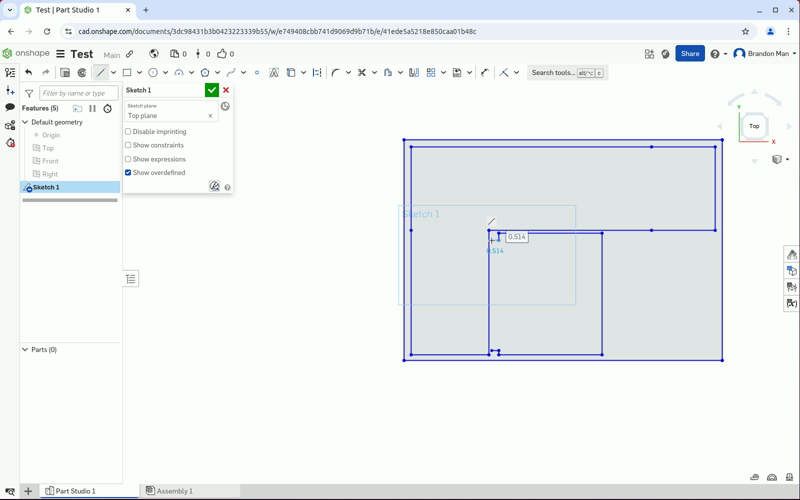
scroll(6)
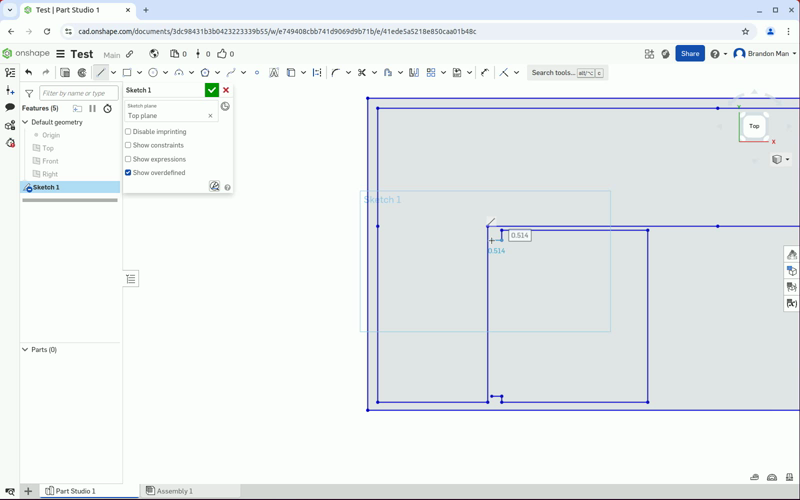
scroll(6)
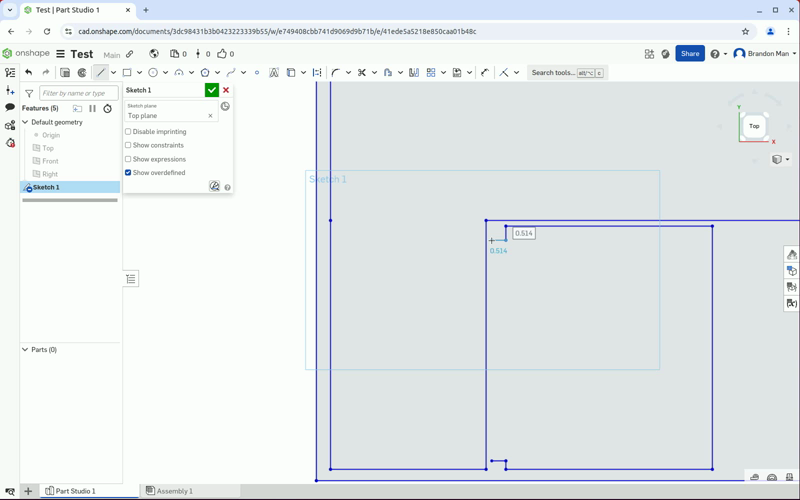
scroll(6)
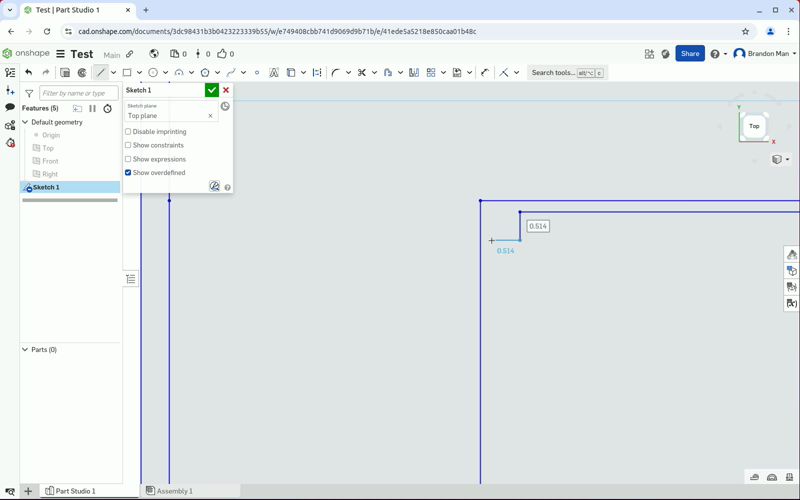
click(491, 240)
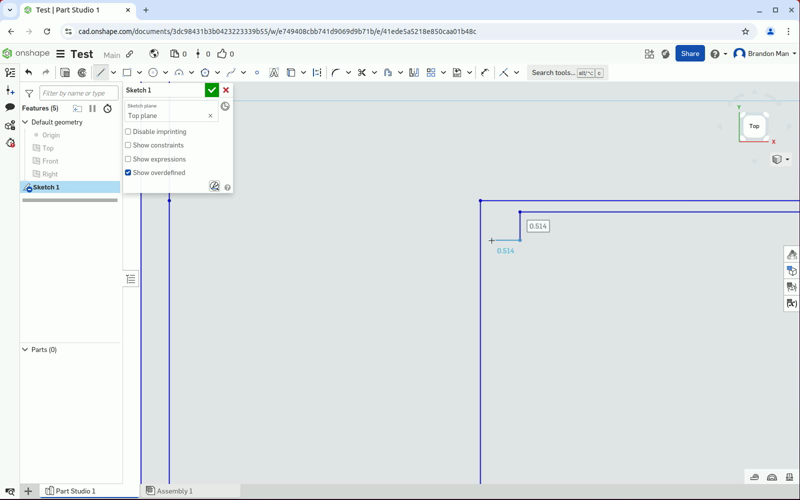
scroll(-6)
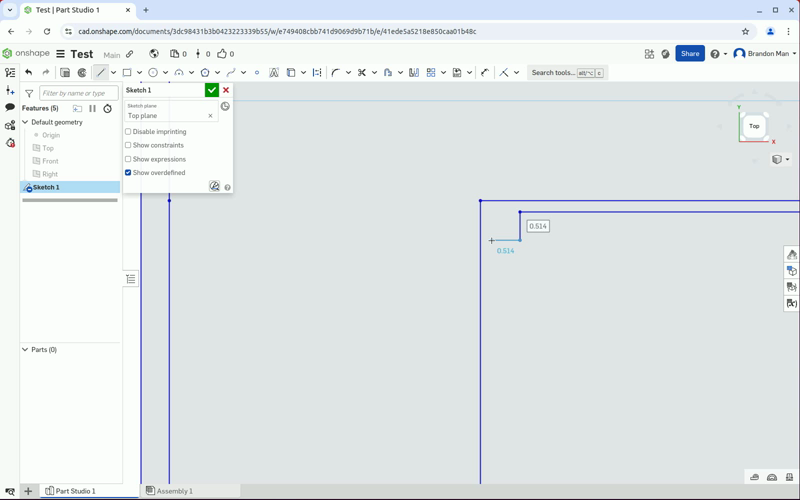
scroll(-6)
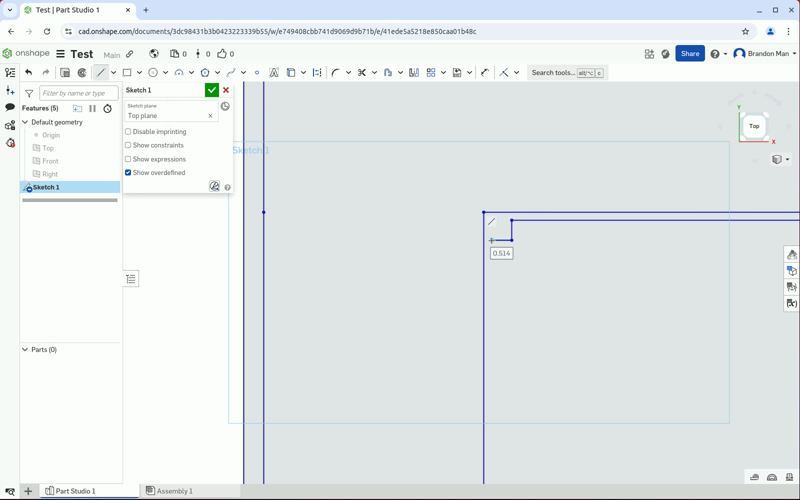
scroll(-6)
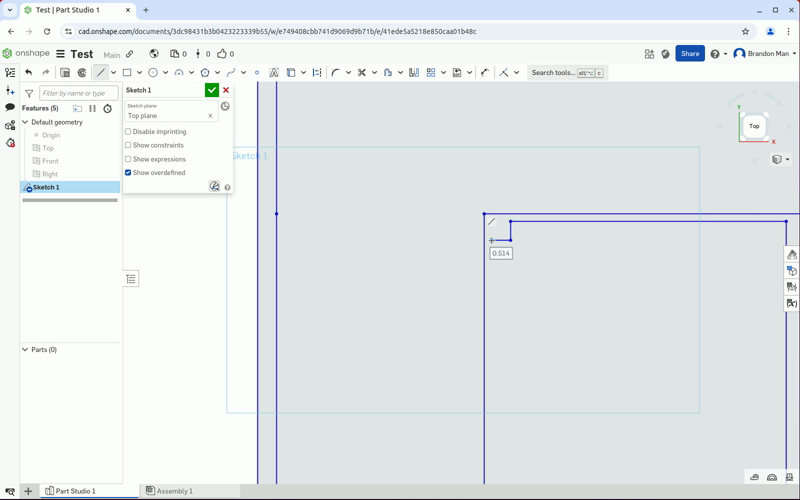
scroll(-6)
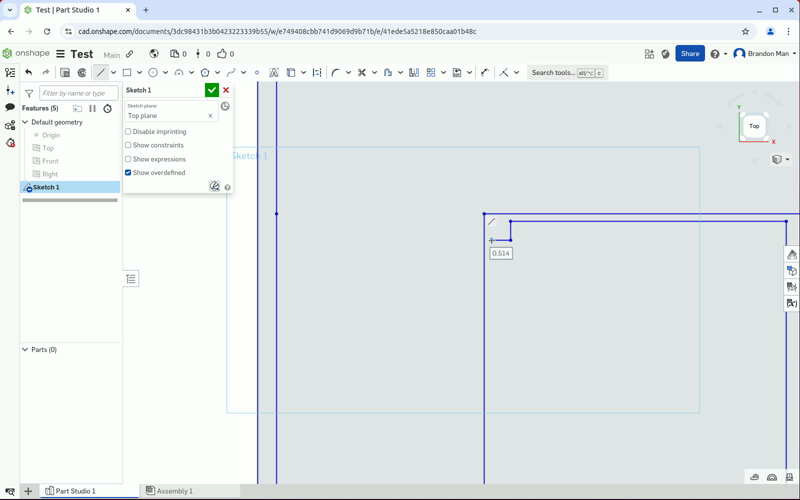
scroll(-6)
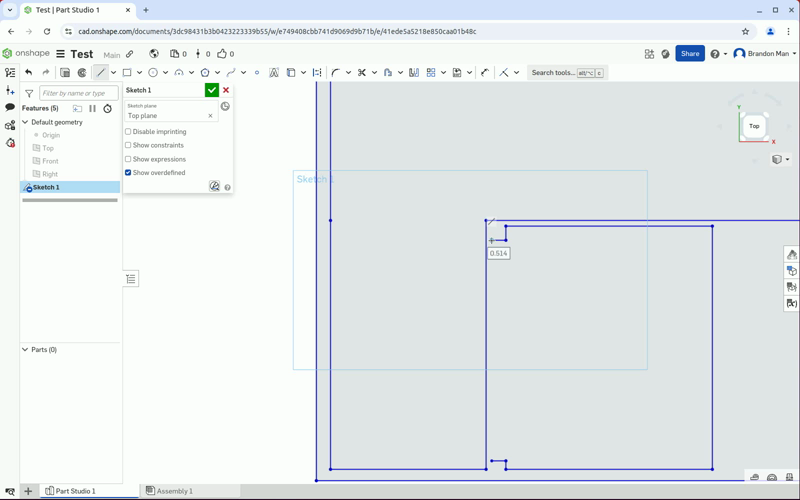
scroll(-6)
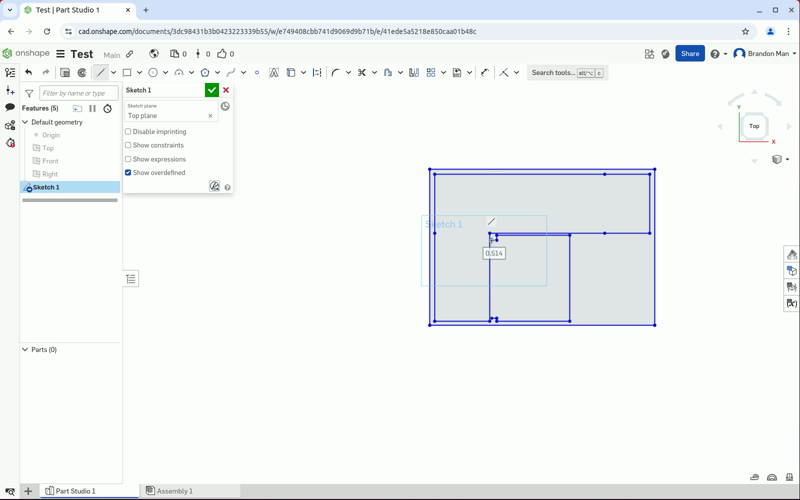
scroll(-6)
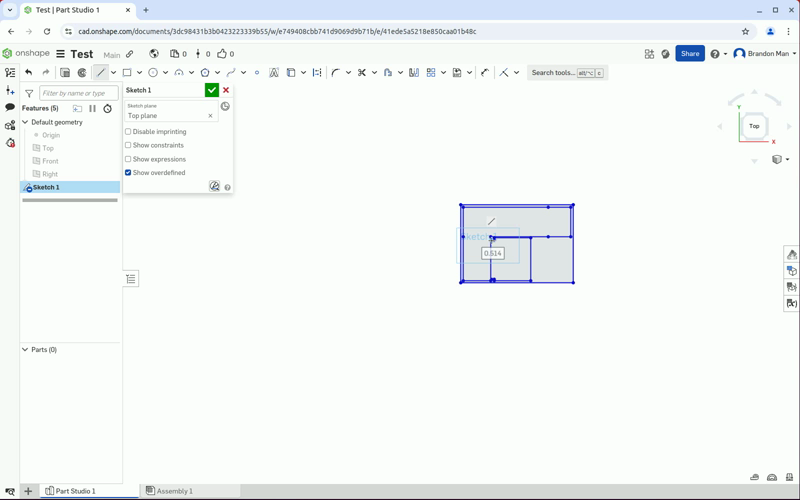
key_up(shift)
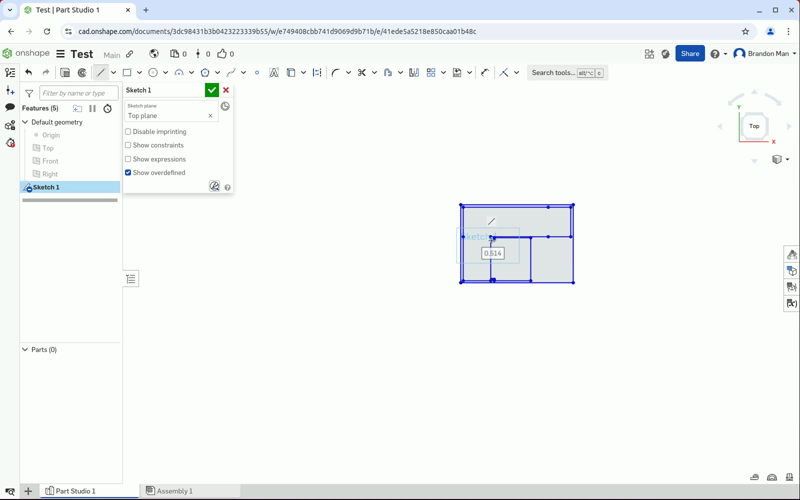
mouse_move(521, 240)
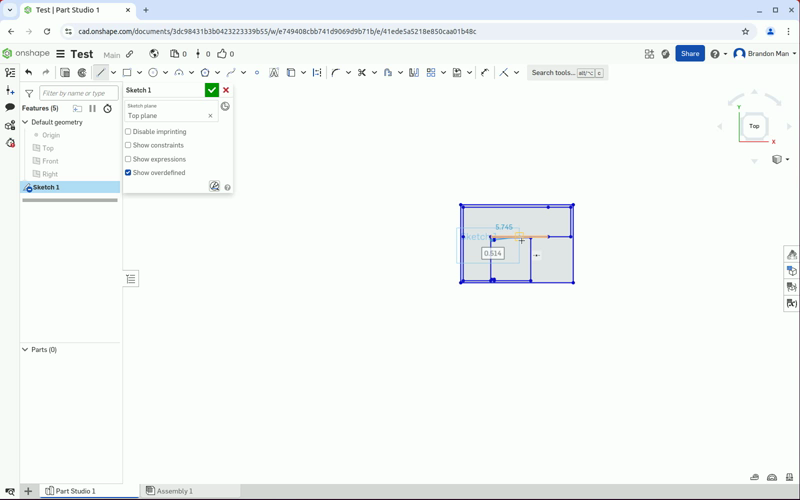
key_down(shift)
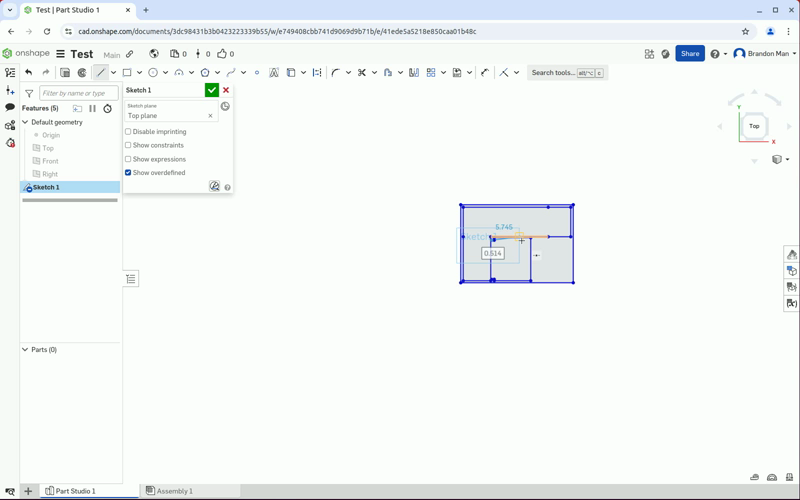
mouse_move(491, 279)
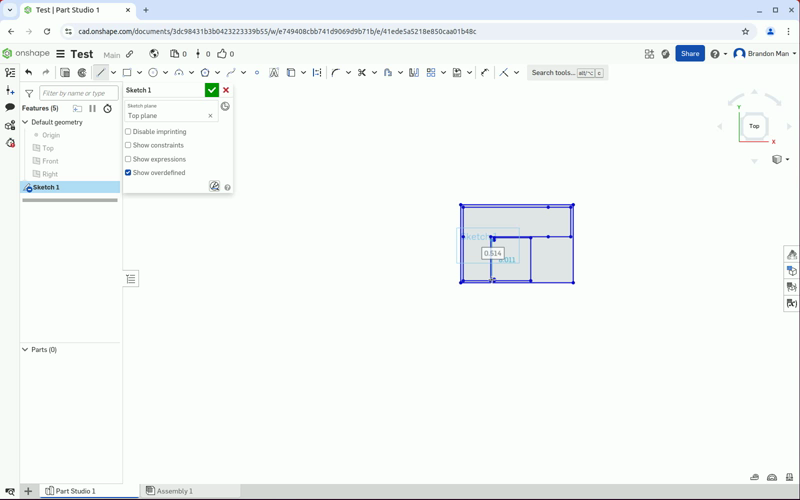
scroll(6)
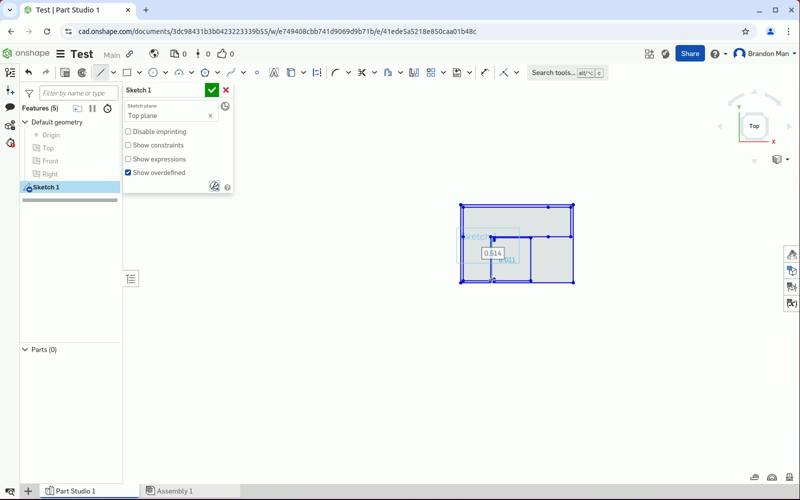
scroll(6)
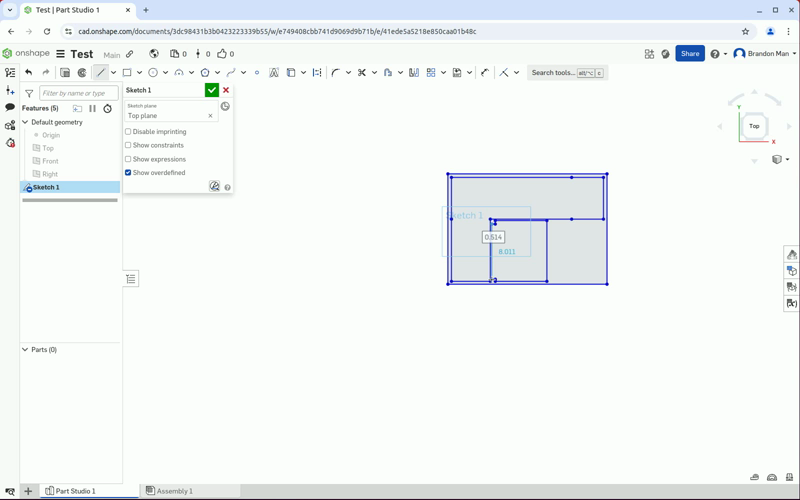
scroll(6)
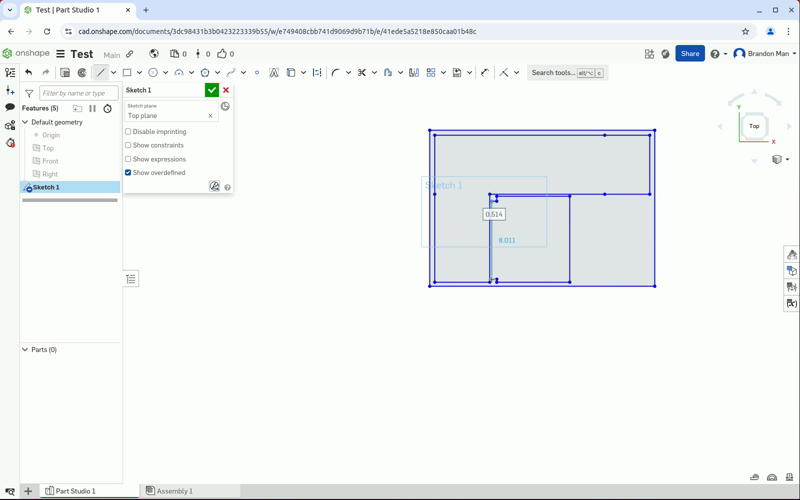
scroll(6)
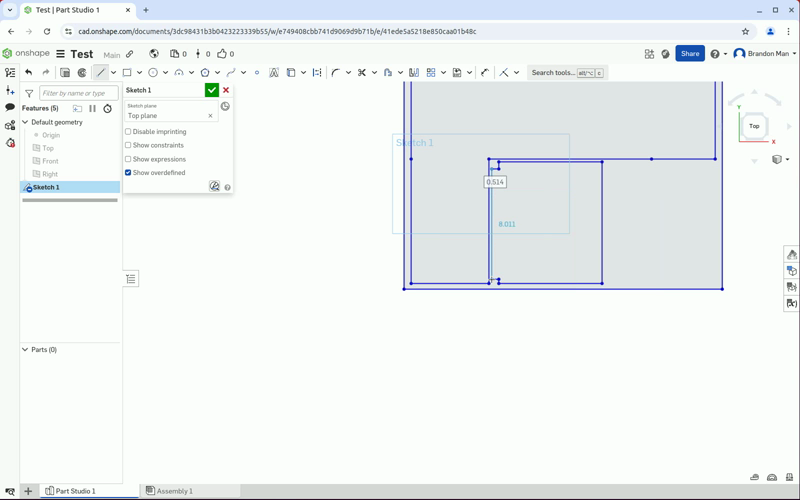
scroll(6)
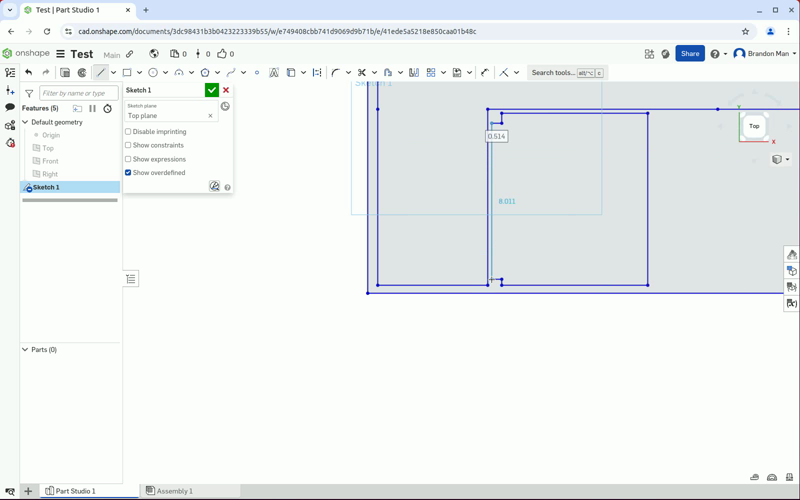
scroll(6)
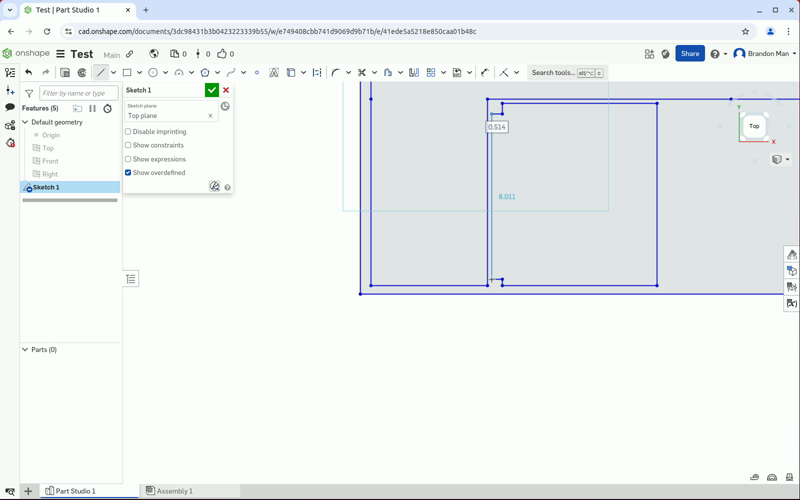
scroll(6)
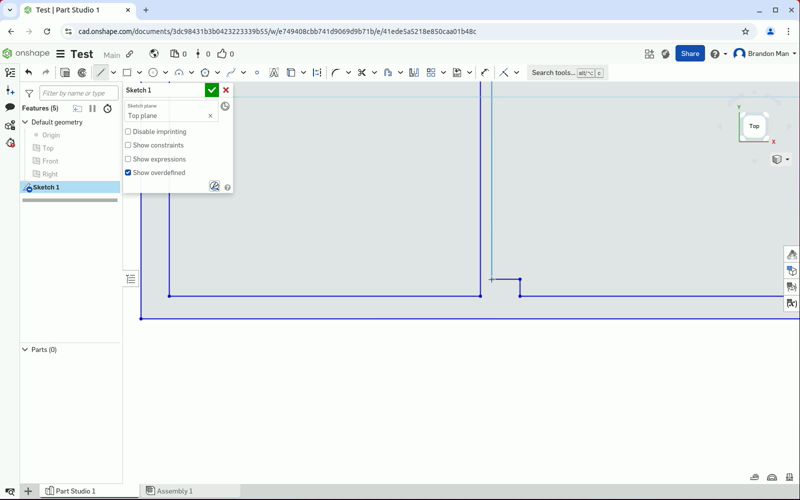
key_up(shift)
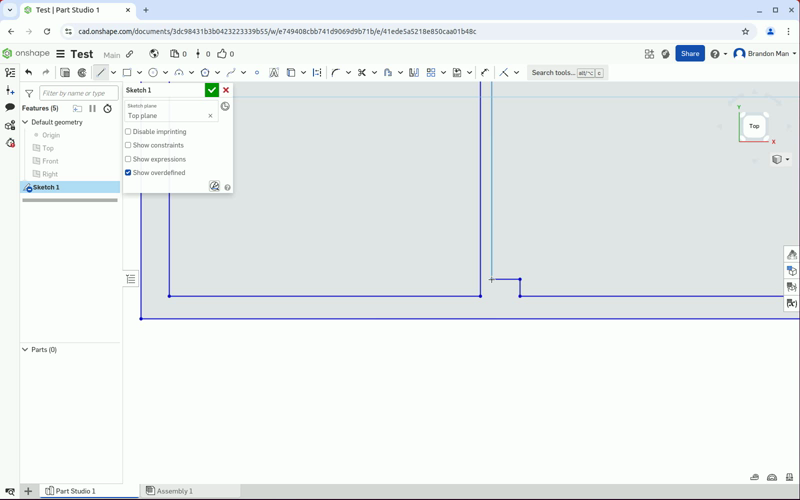
click(491, 279)
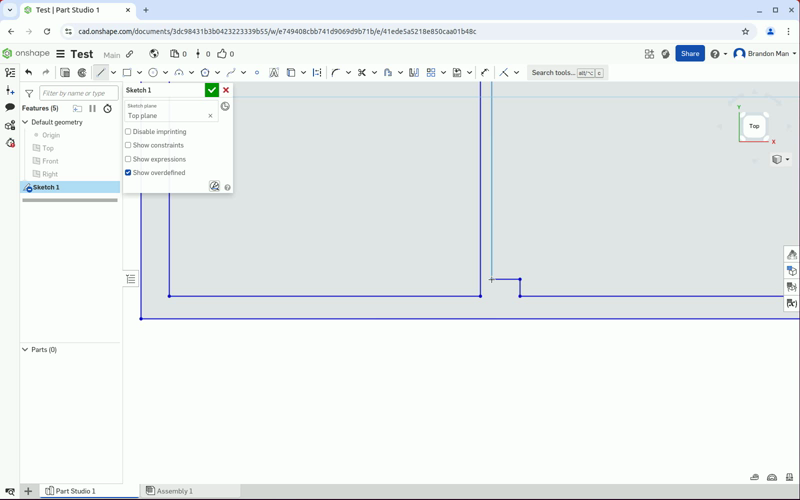
scroll(-6)
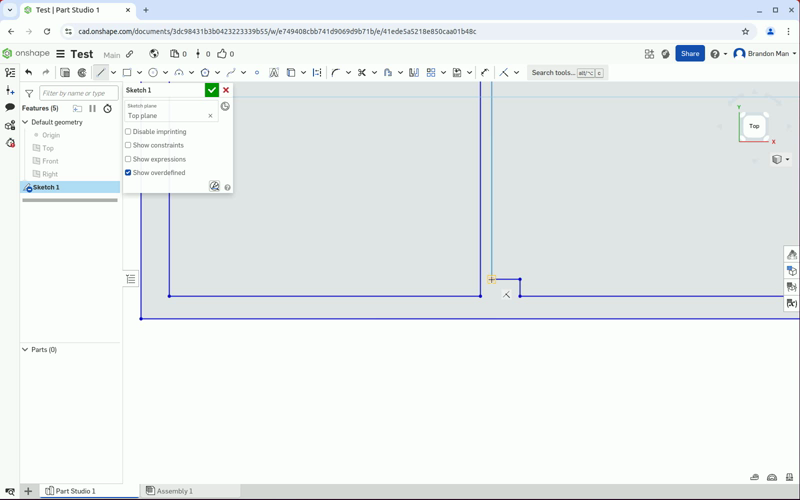
scroll(-6)
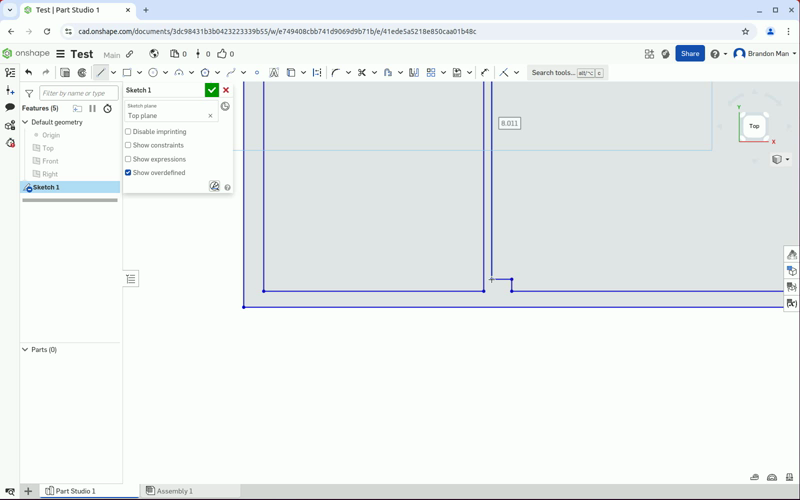
scroll(-6)
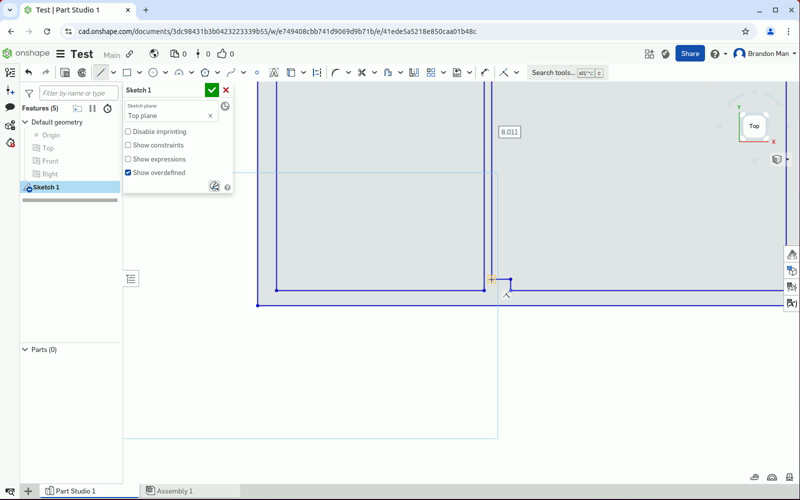
scroll(-6)
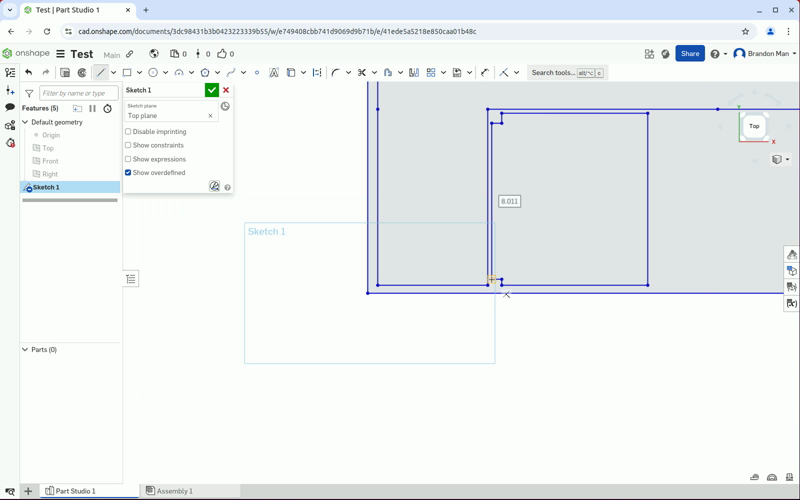
scroll(-6)
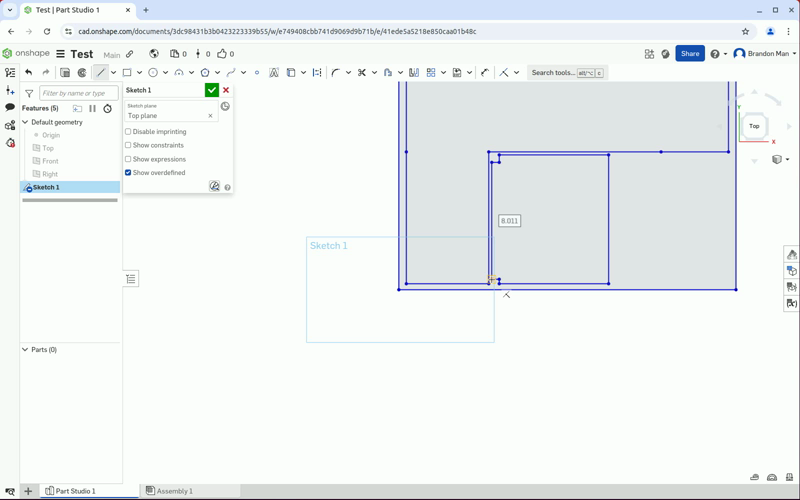
scroll(-6)
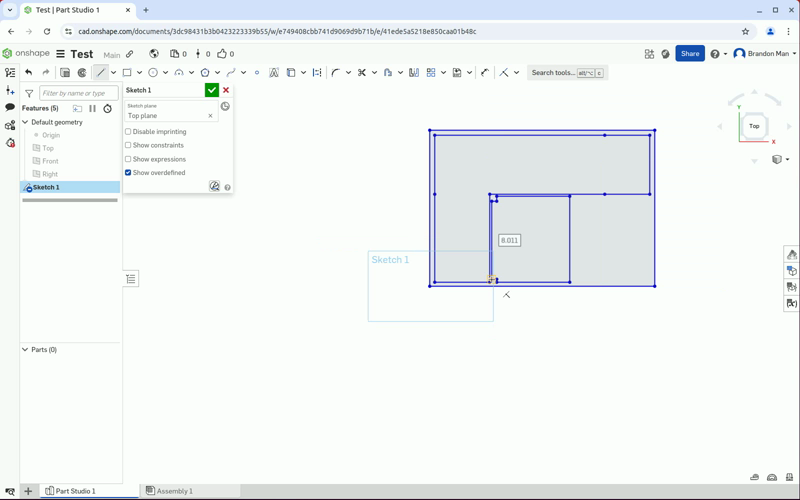
scroll(-6)
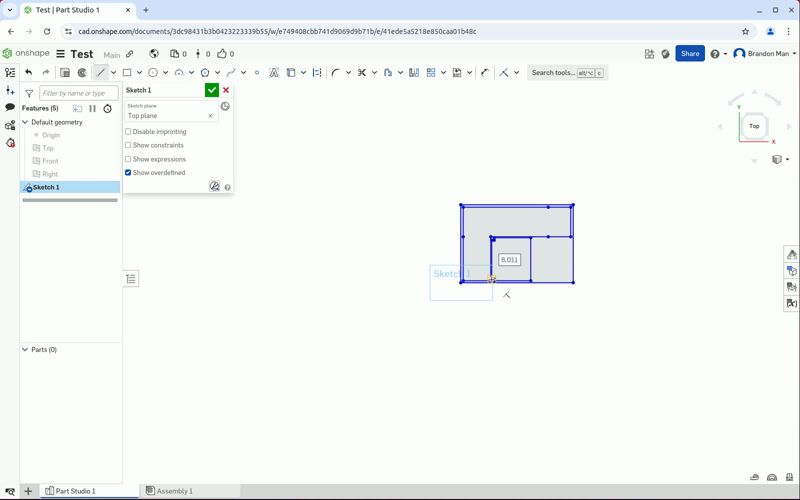
key(esc)
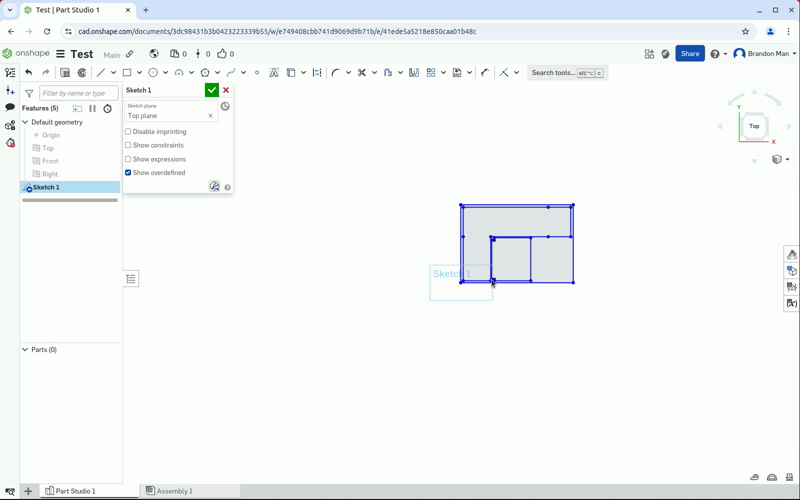
key(l)
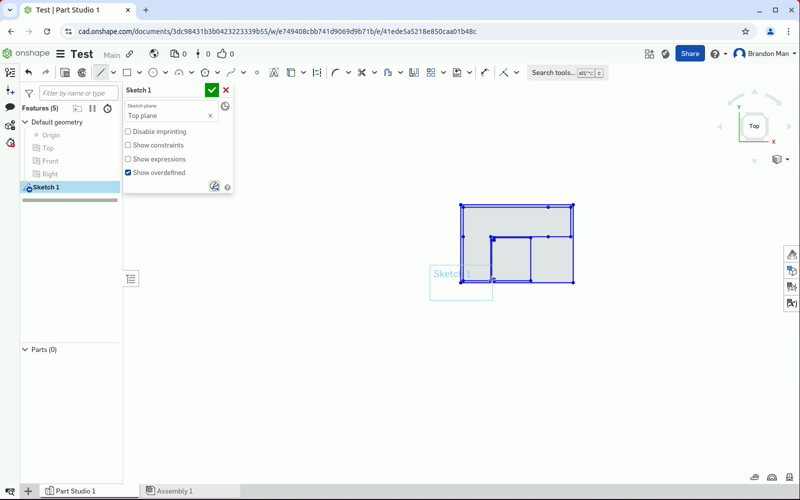
key_down(shift)
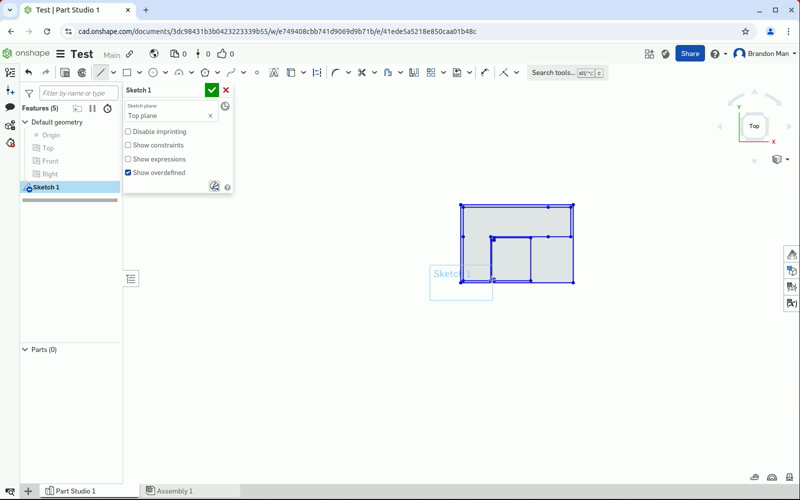
mouse_move(533, 280)
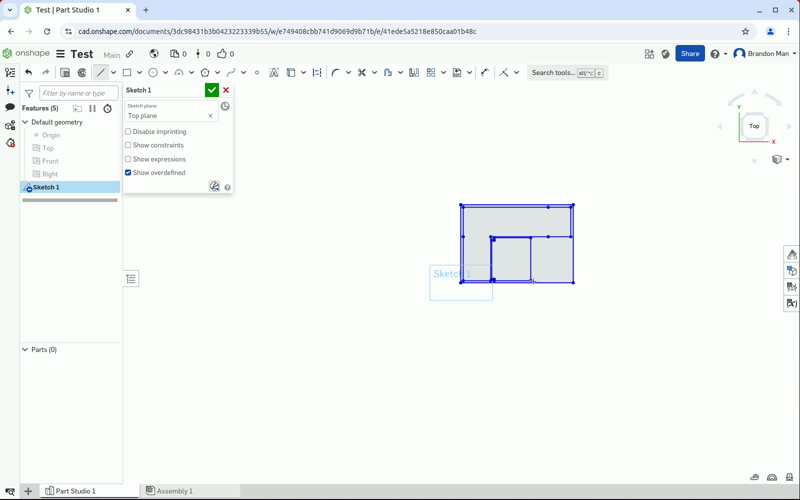
scroll(6)
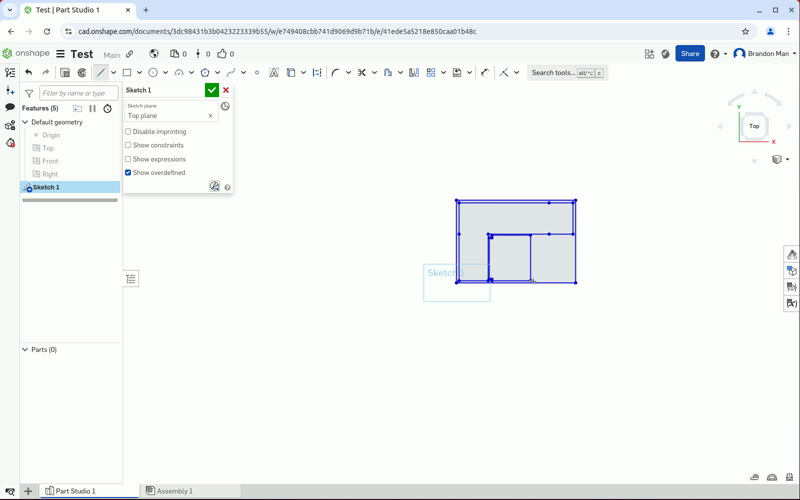
scroll(6)
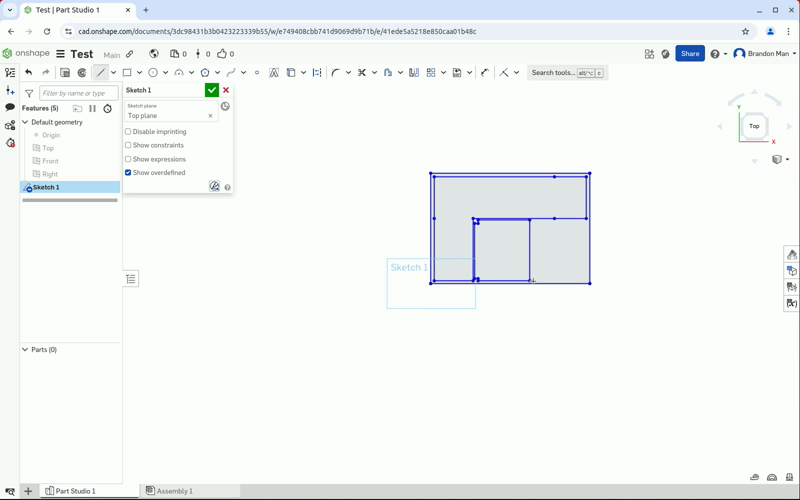
scroll(6)
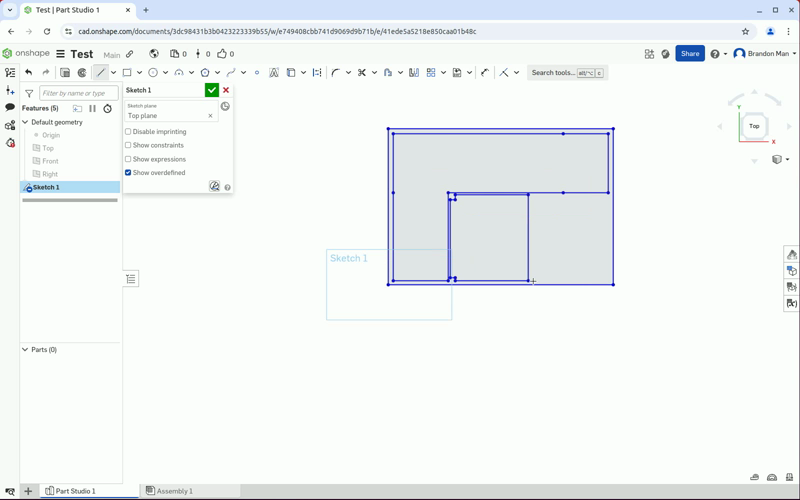
scroll(6)
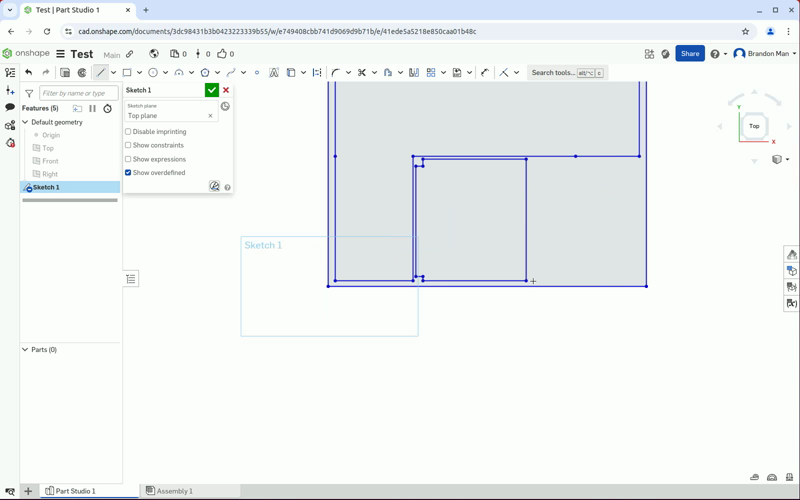
scroll(6)
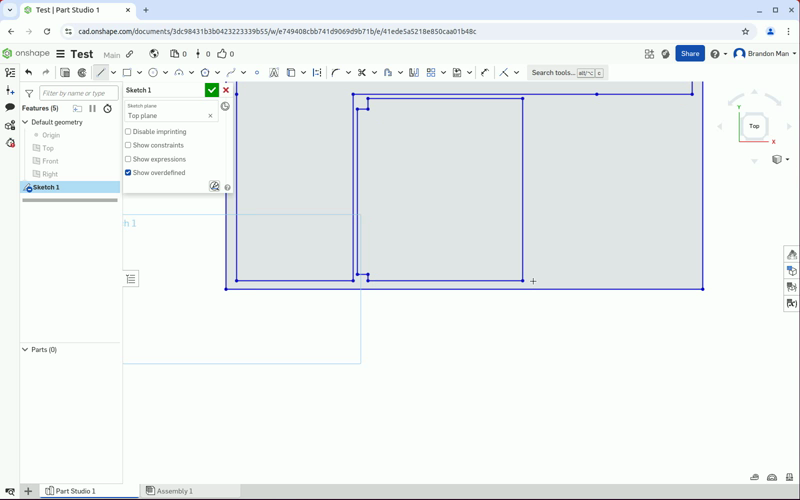
scroll(6)
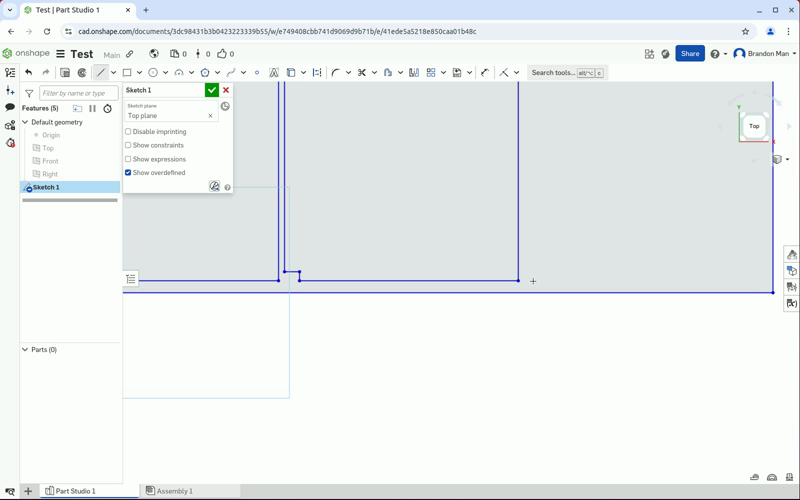
scroll(6)
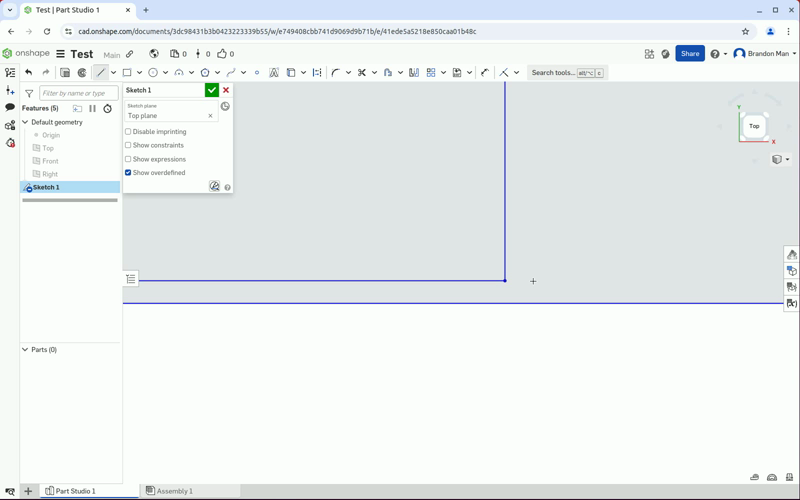
click(533, 280)
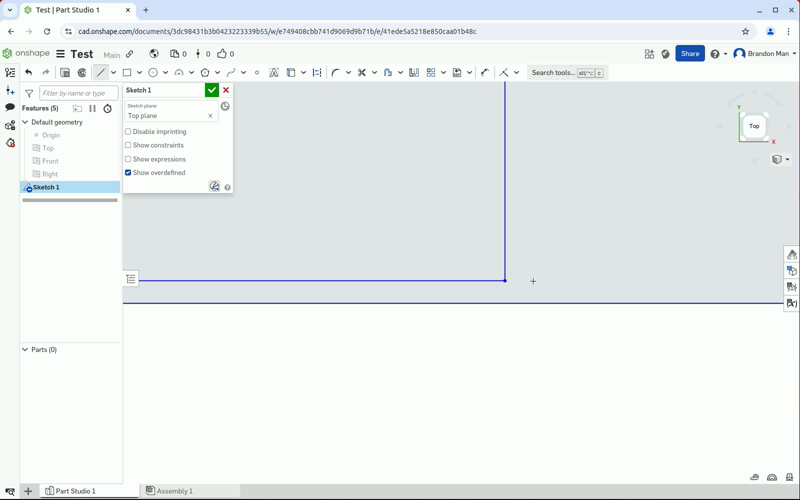
scroll(-6)
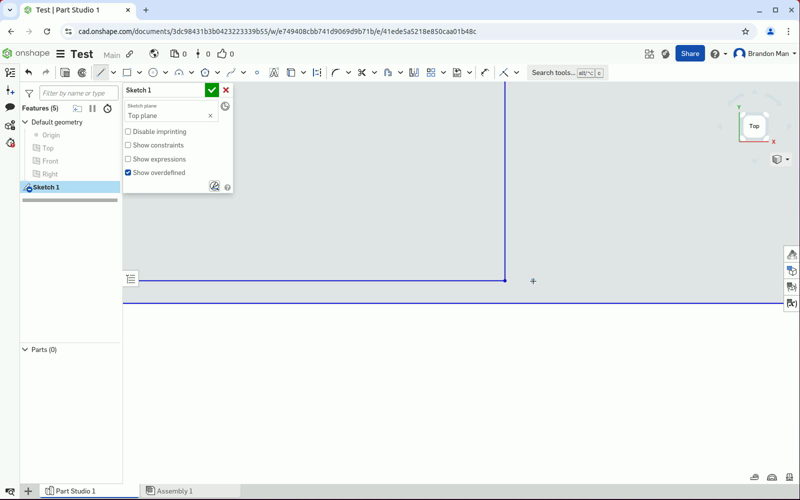
scroll(-6)
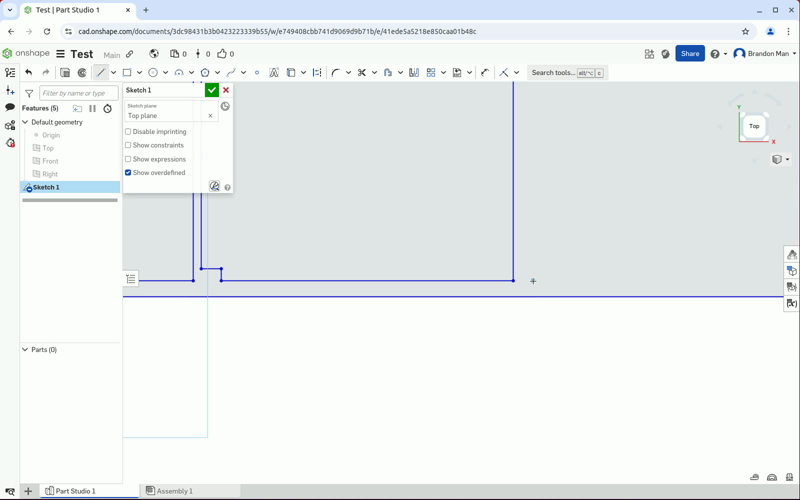
scroll(-6)
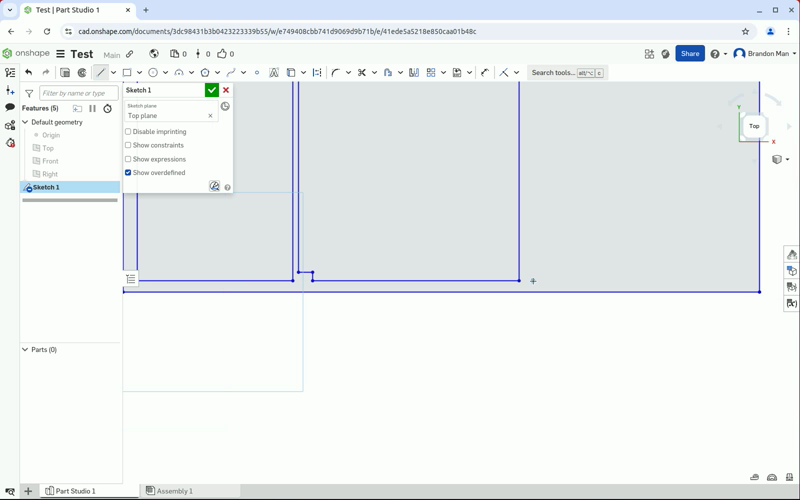
scroll(-6)
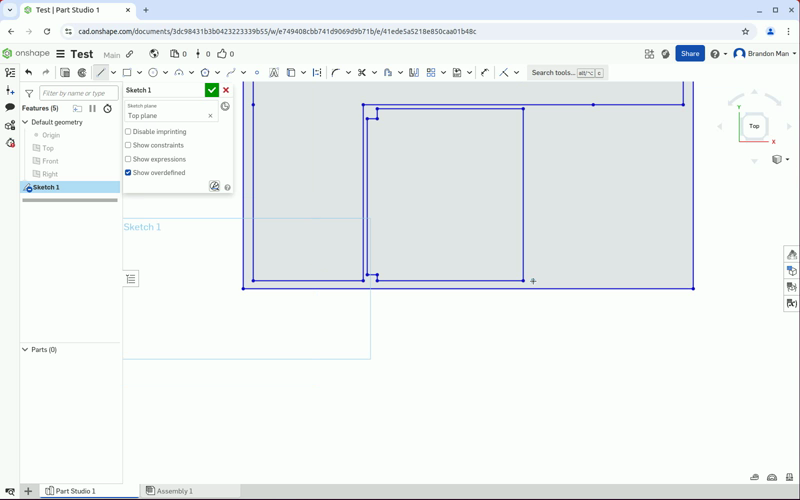
scroll(-6)
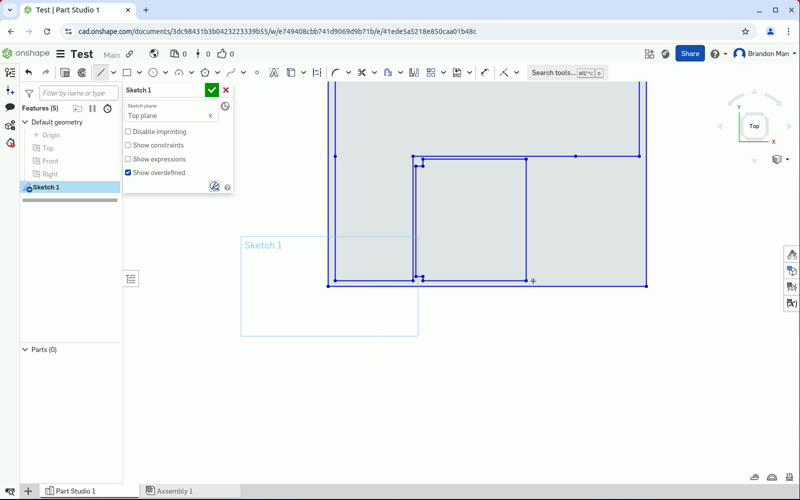
scroll(-6)
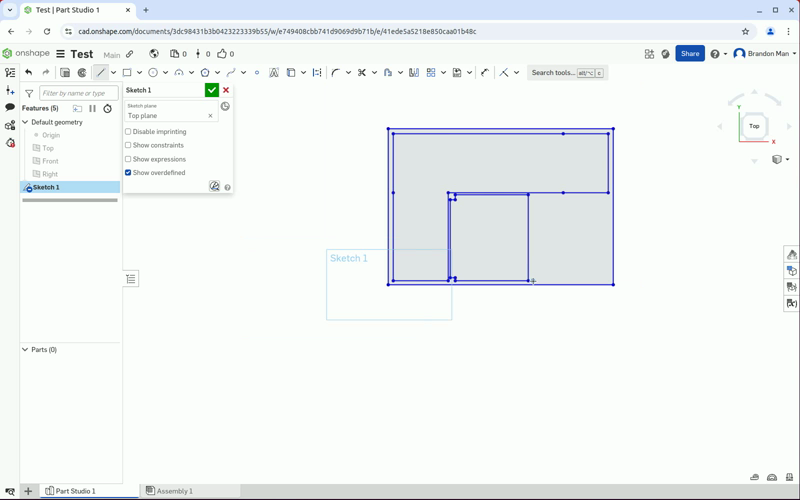
scroll(-6)
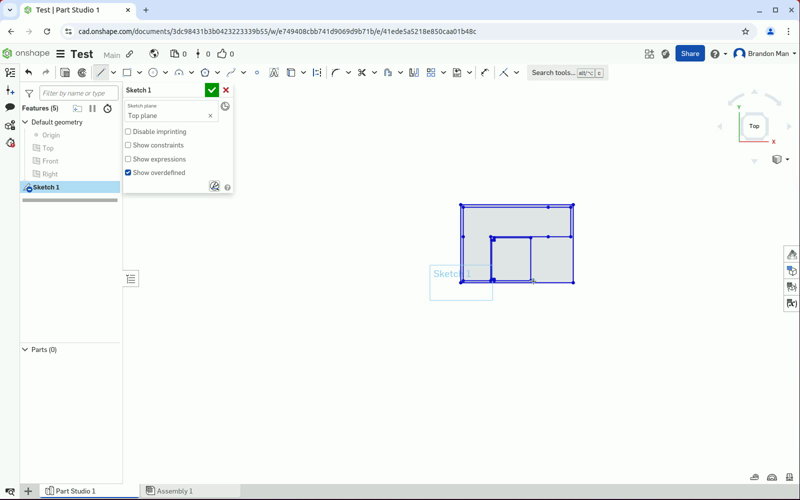
key_up(shift)
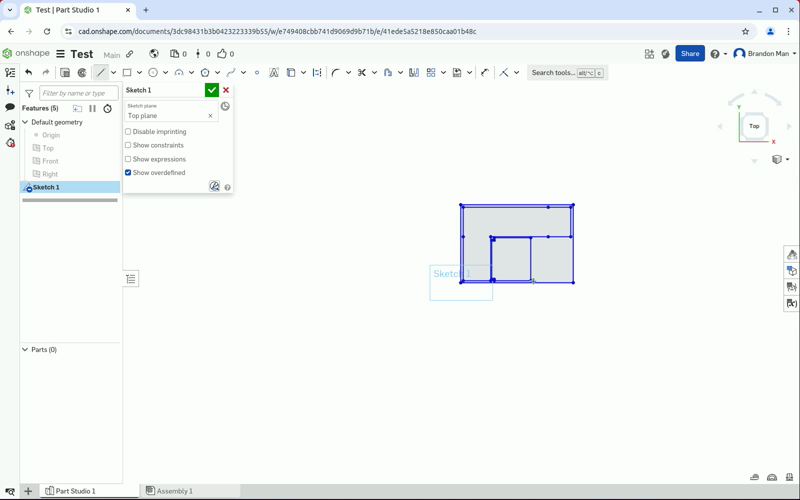
key_down(shift)
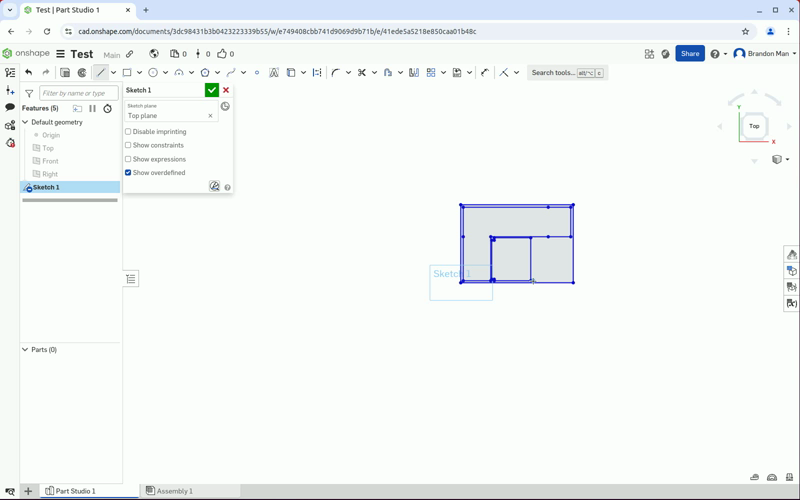
mouse_move(563, 280)
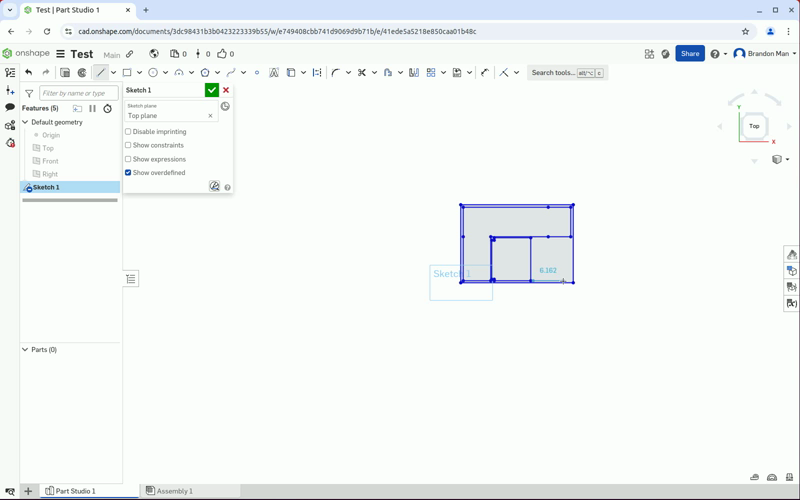
mouse_move(570, 280)
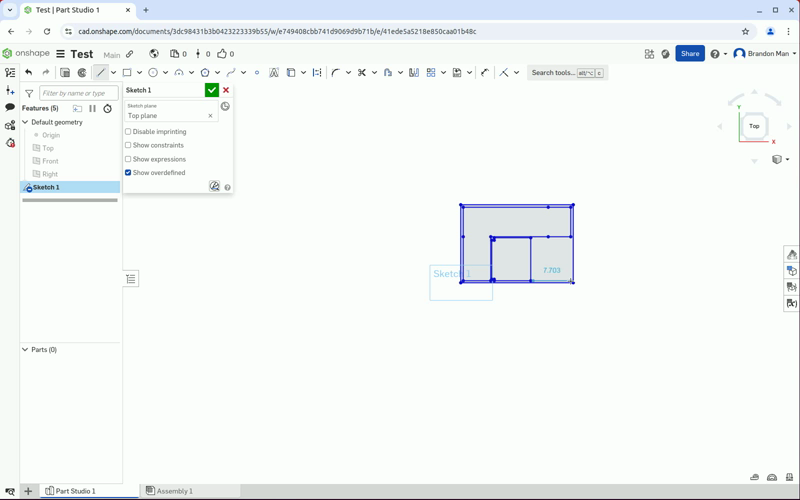
scroll(6)
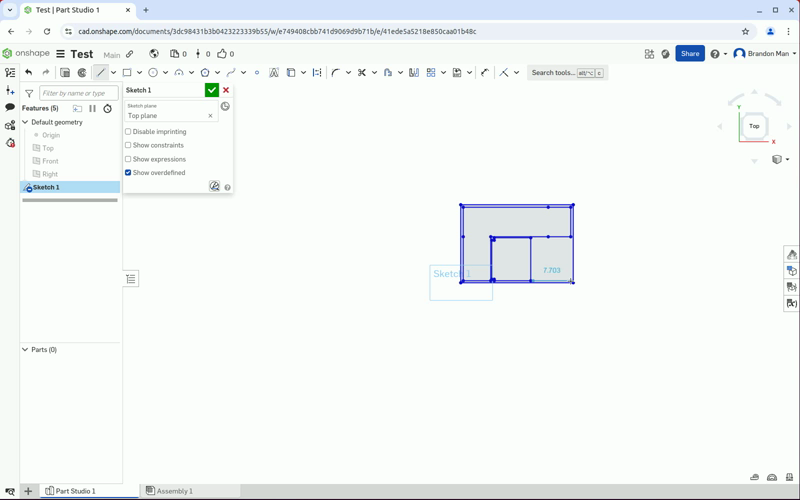
scroll(6)
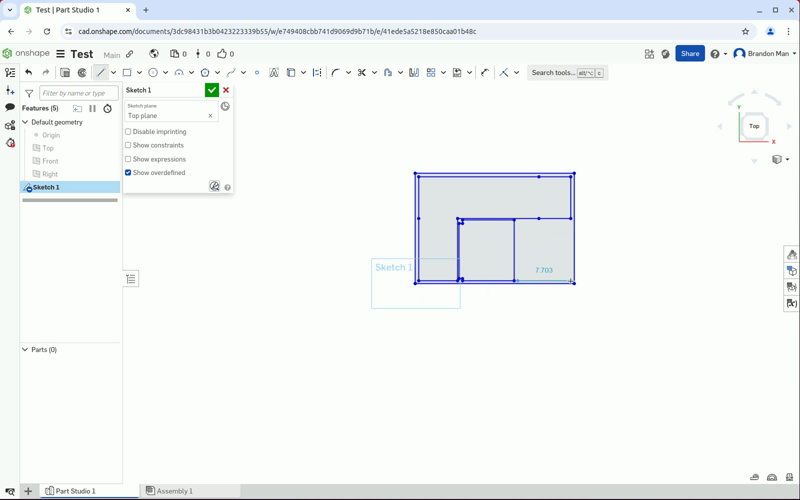
scroll(6)
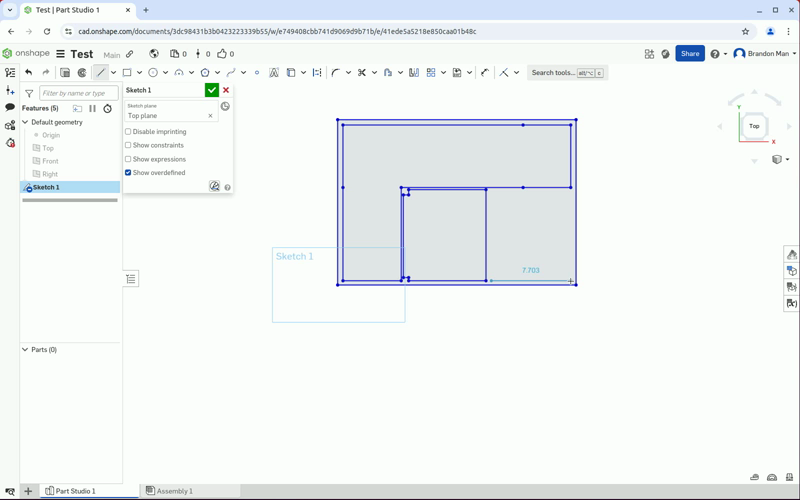
scroll(6)
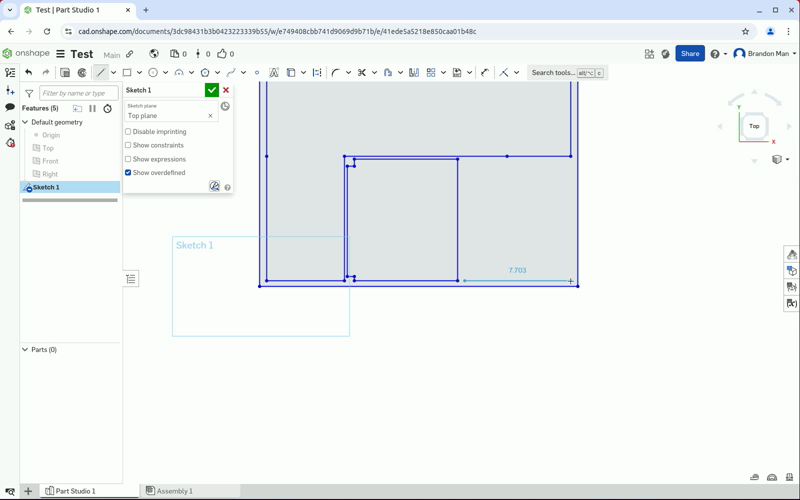
scroll(6)
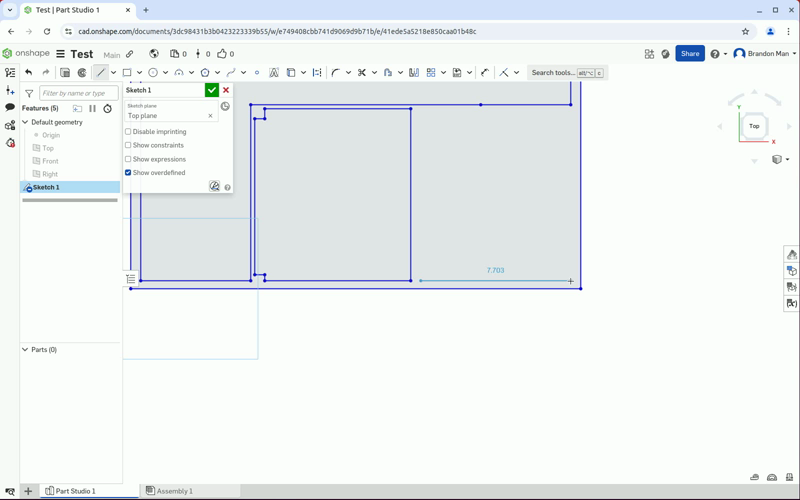
scroll(6)
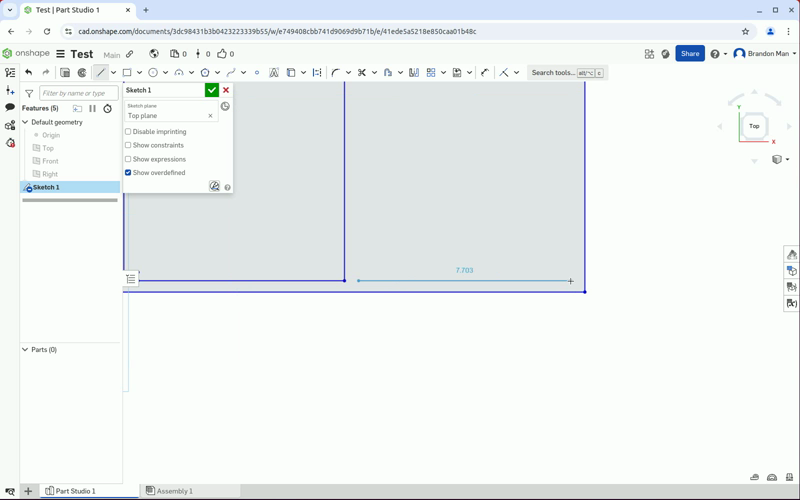
scroll(6)
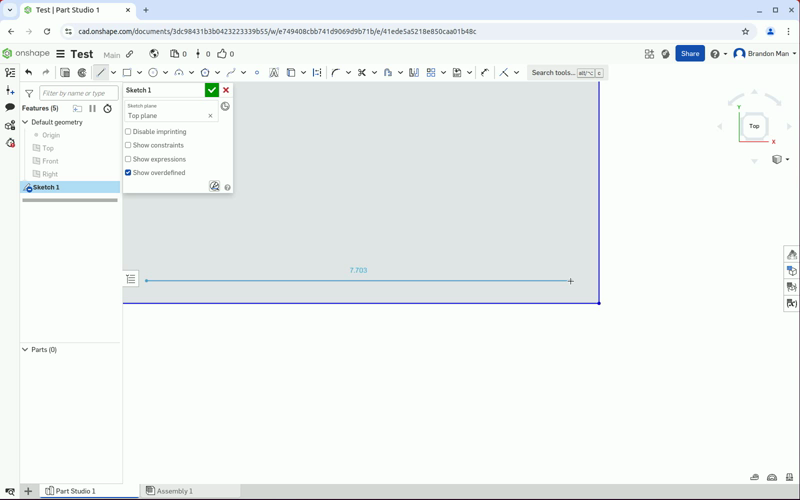
click(570, 280)
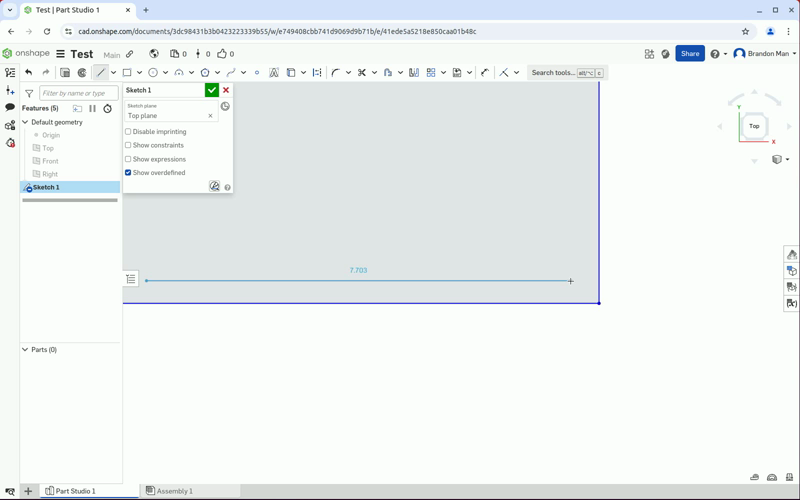
scroll(-6)
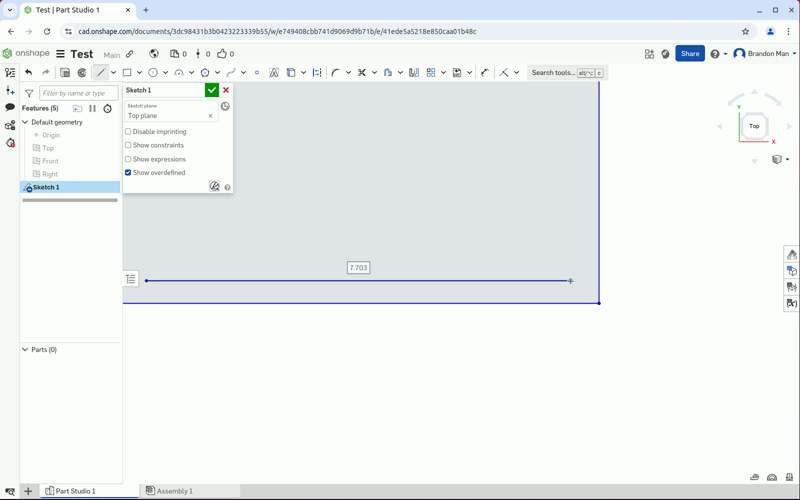
scroll(-6)
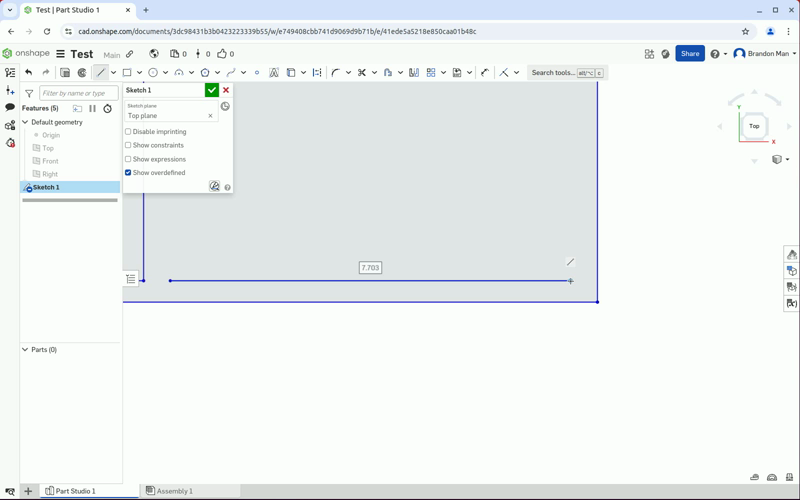
scroll(-6)
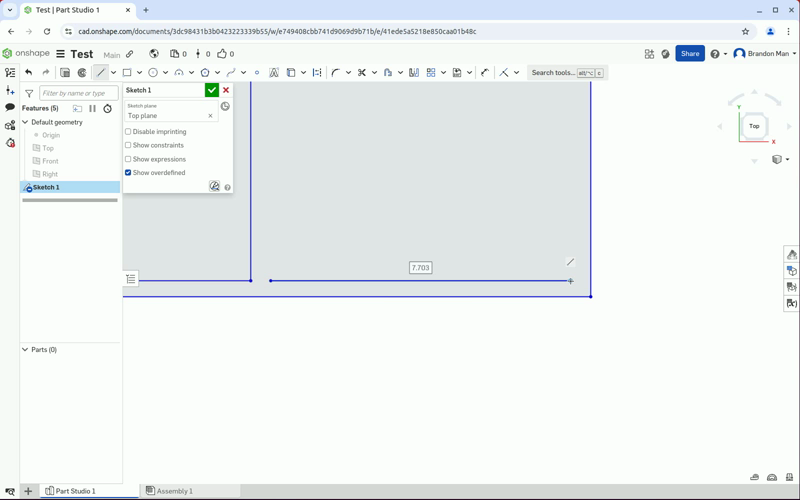
scroll(-6)
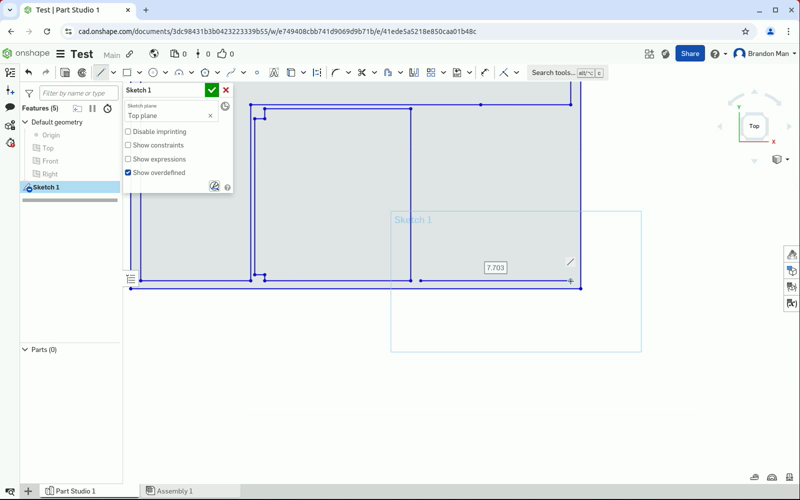
scroll(-6)
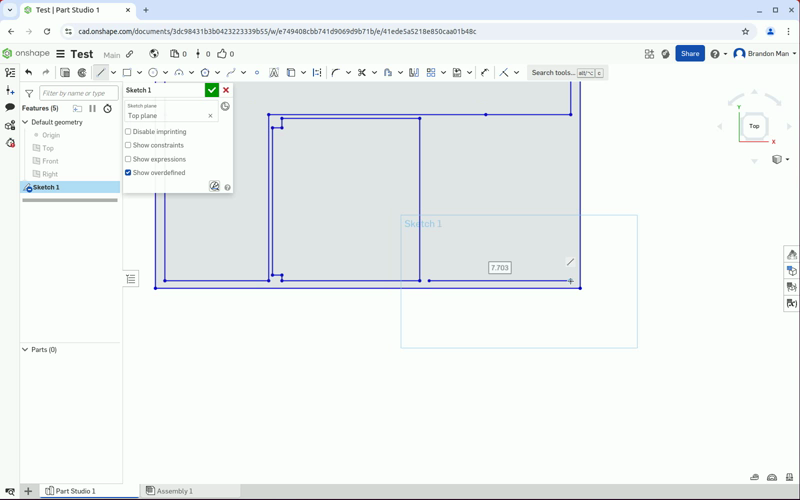
scroll(-6)
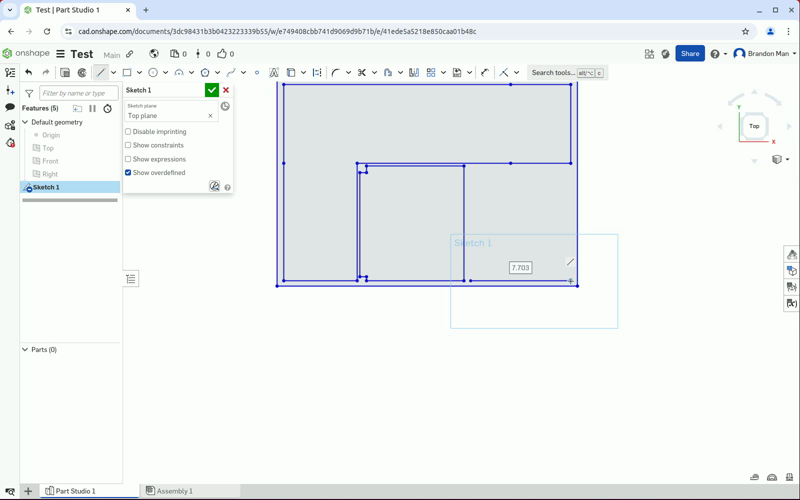
scroll(-6)
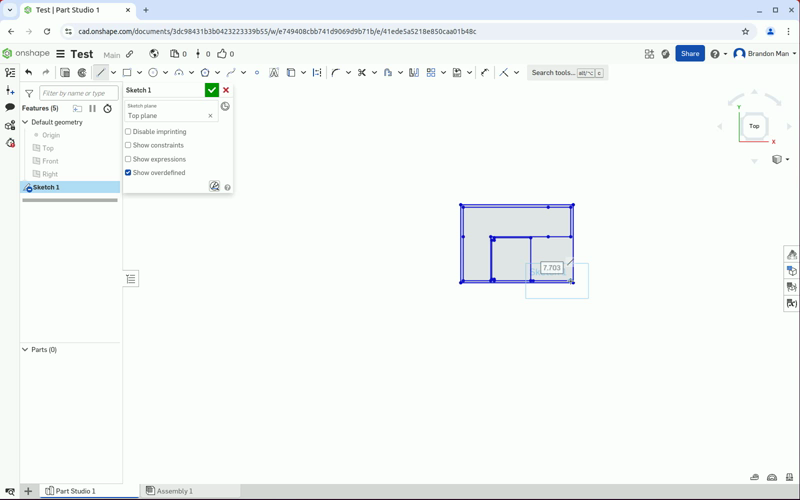
key_up(shift)
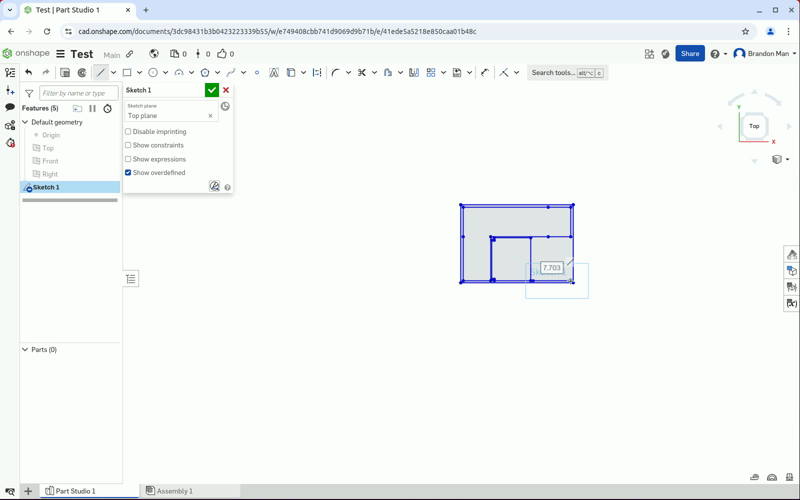
key_down(shift)
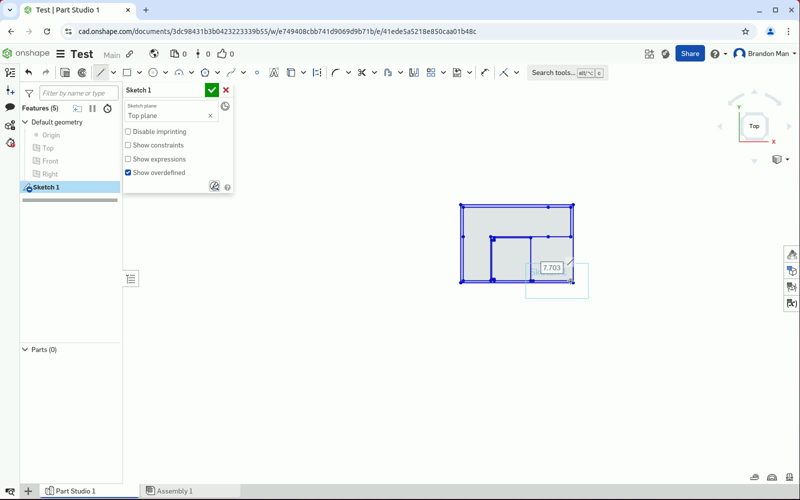
mouse_move(589, 280)
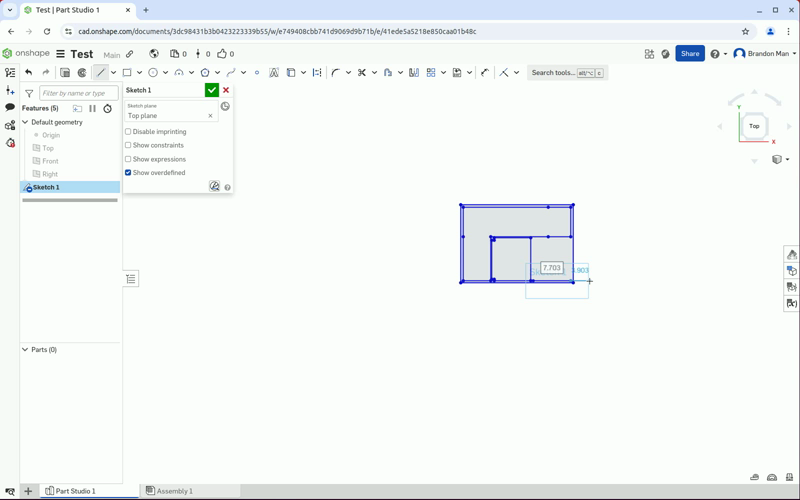
mouse_move(570, 237)
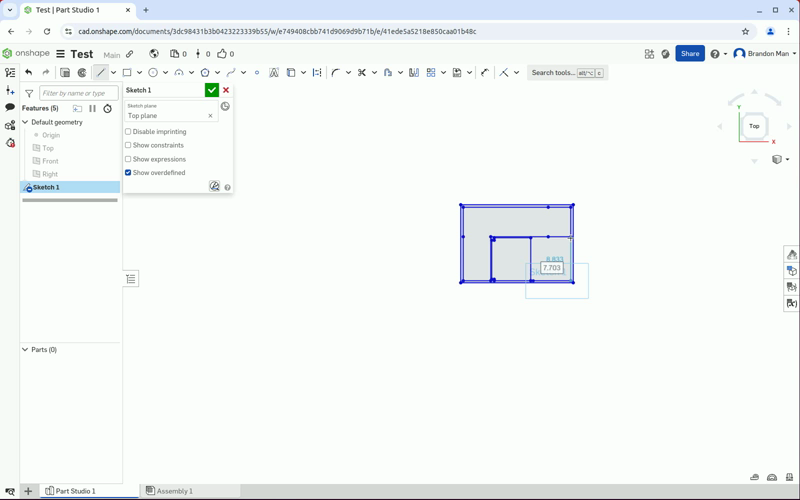
scroll(6)
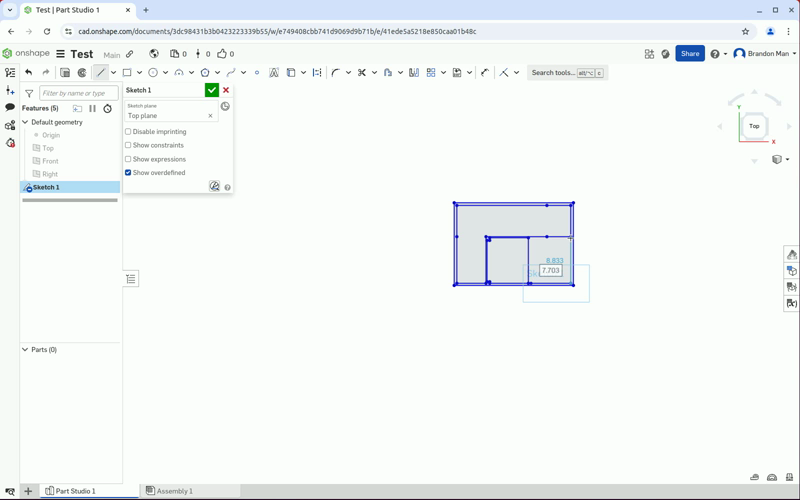
scroll(6)
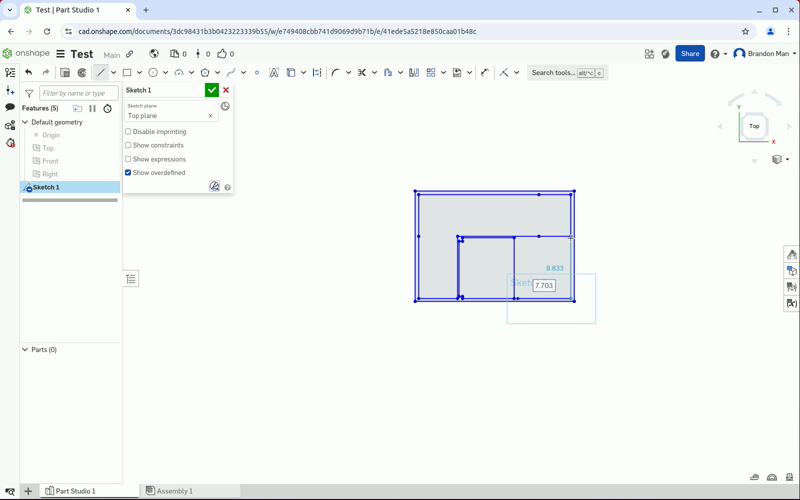
scroll(6)
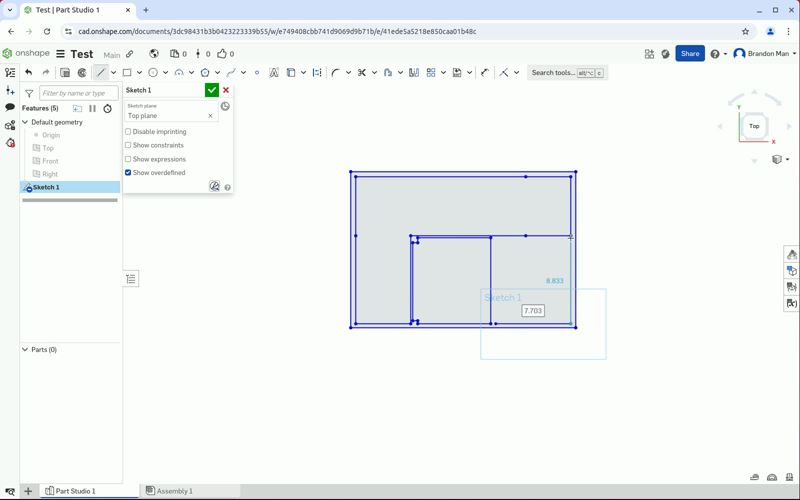
scroll(6)
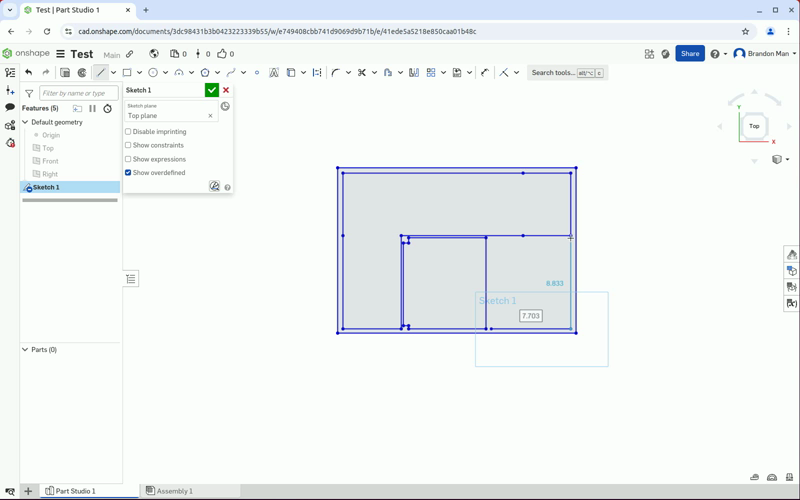
scroll(6)
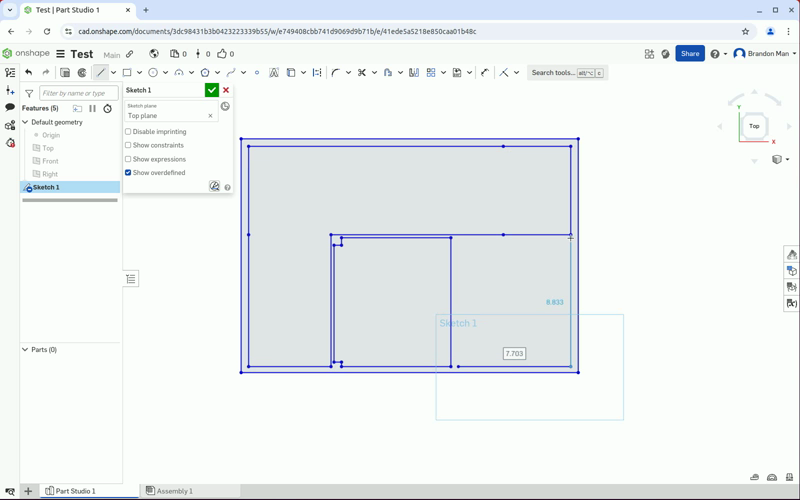
scroll(6)
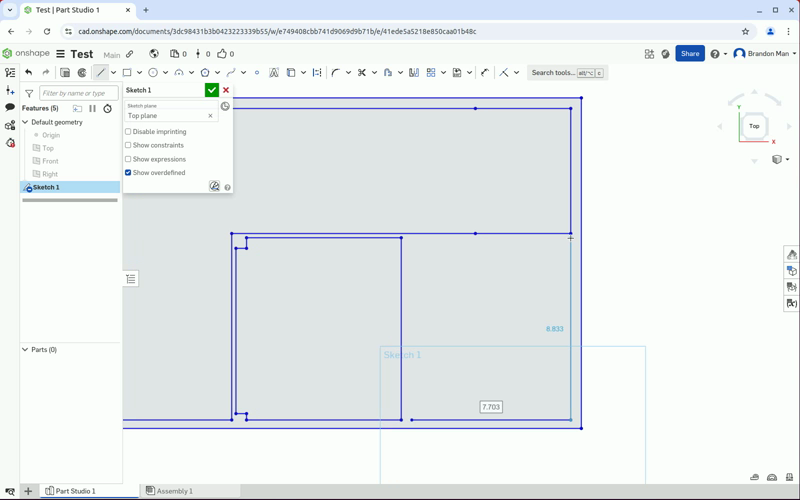
scroll(6)
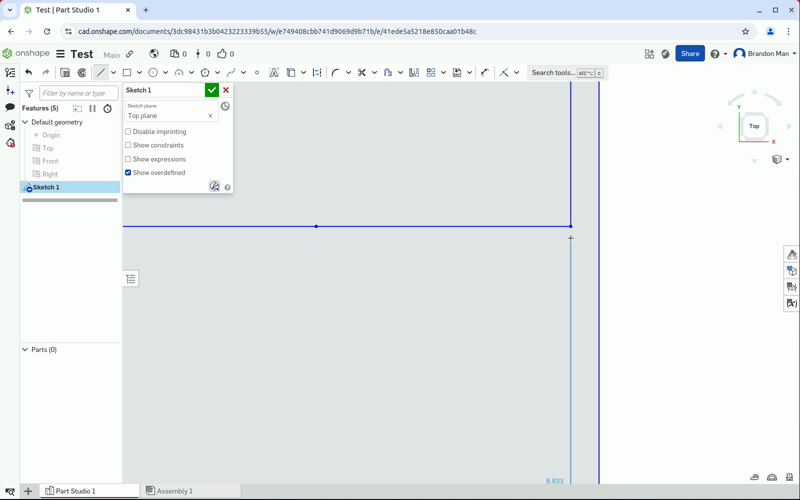
click(570, 237)
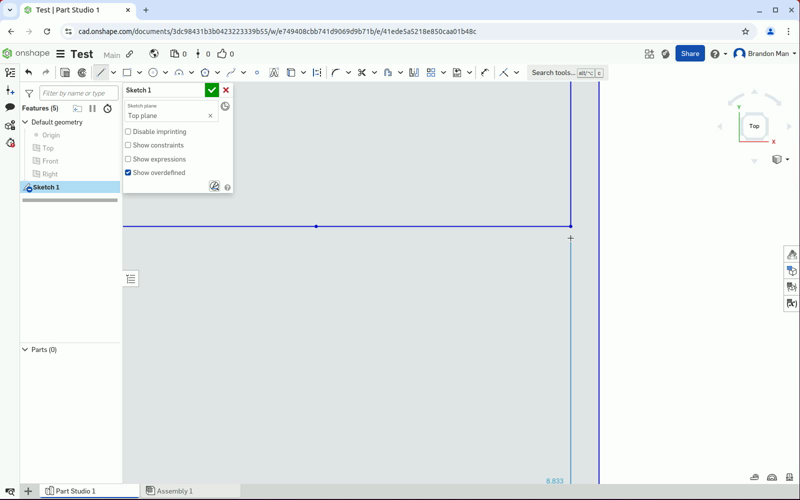
scroll(-6)
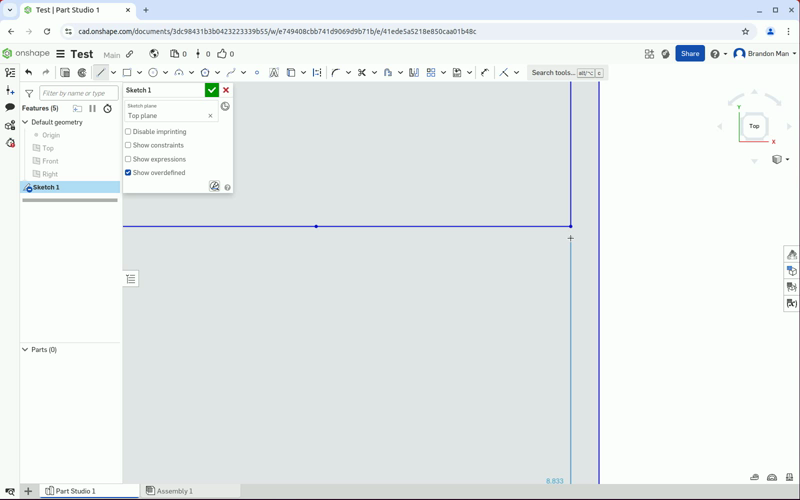
scroll(-6)
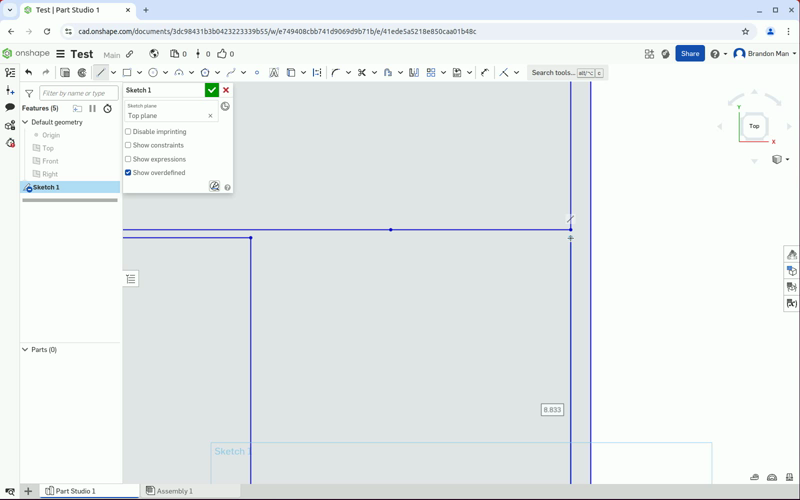
scroll(-6)
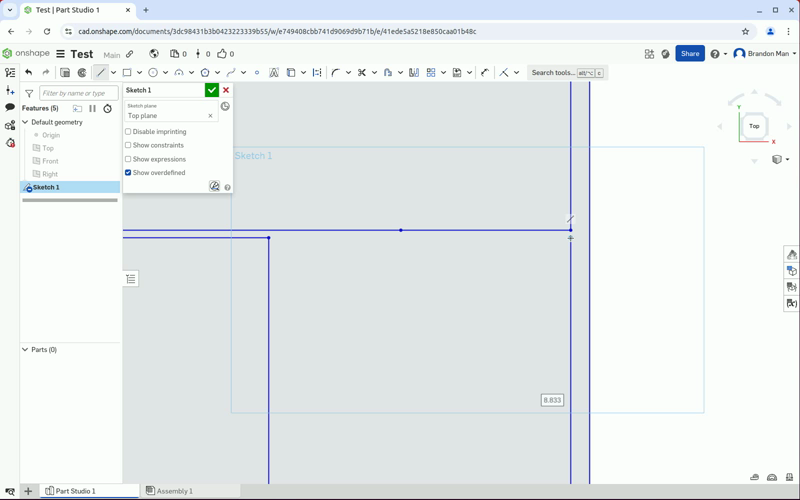
scroll(-6)
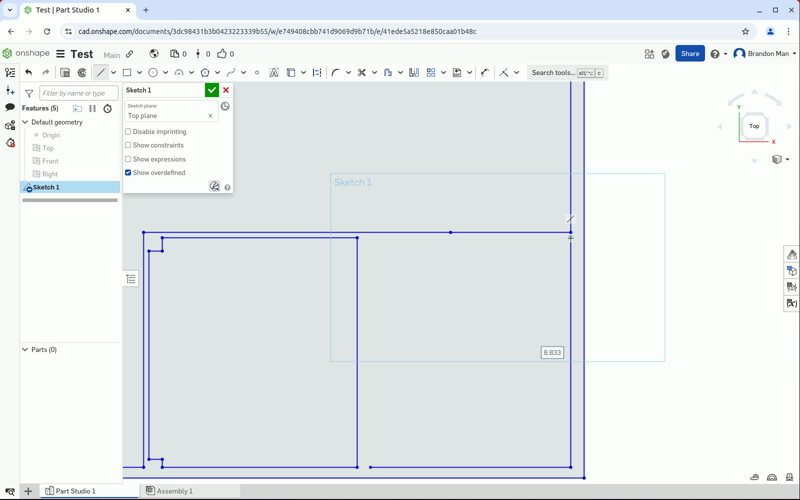
scroll(-6)
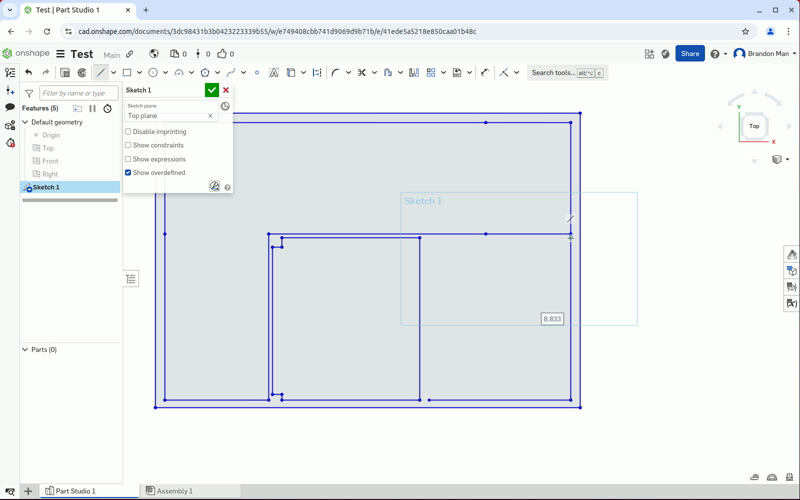
scroll(-6)
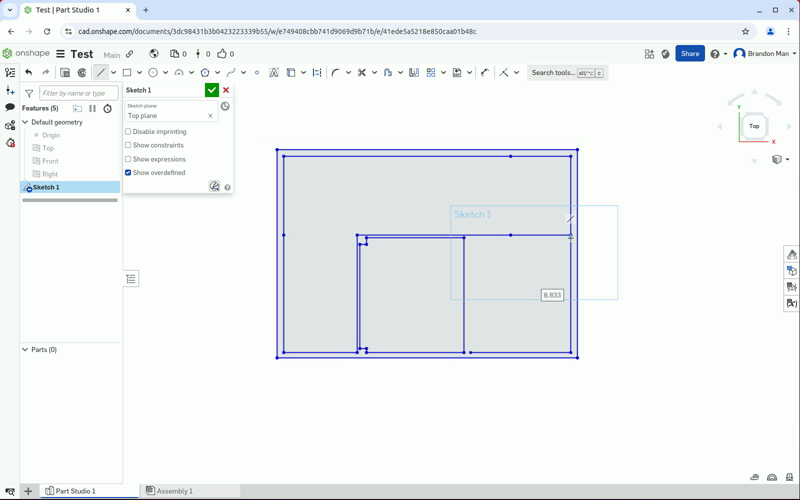
scroll(-6)
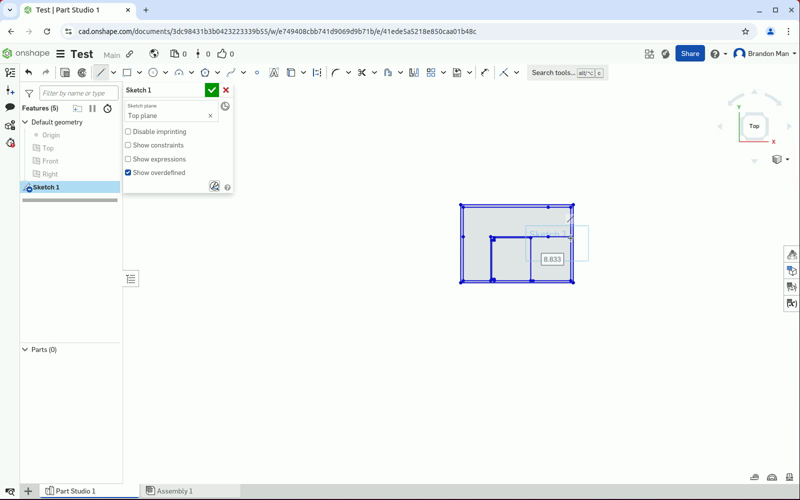
key_up(shift)
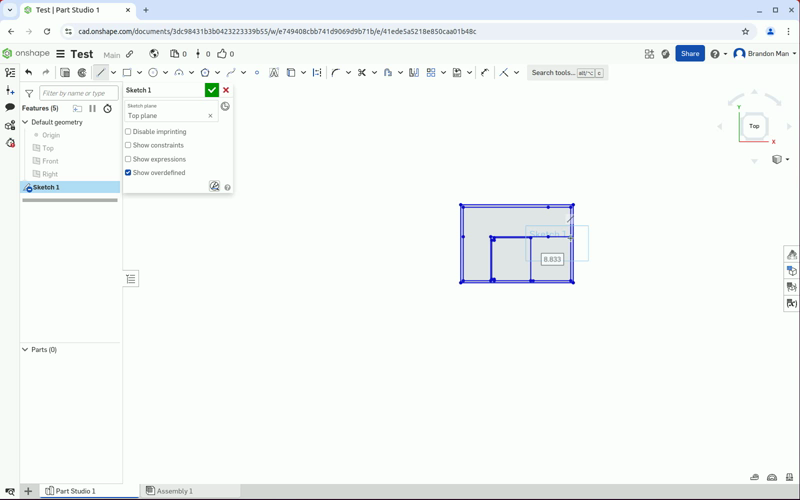
key_down(shift)
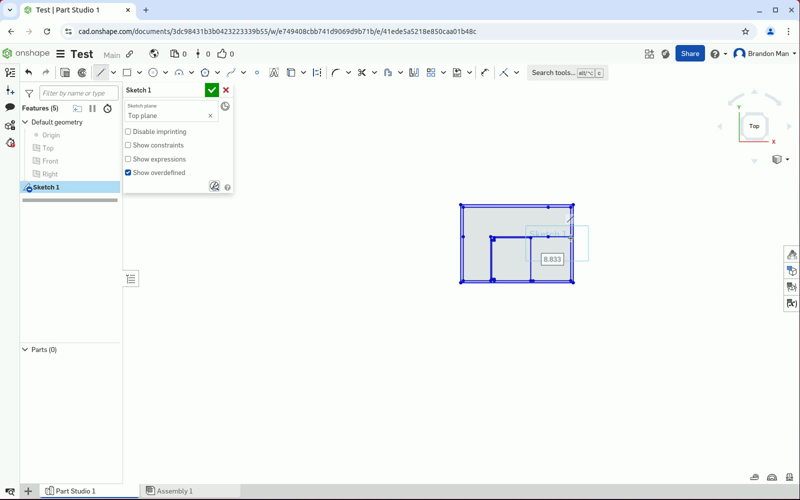
mouse_move(589, 237)
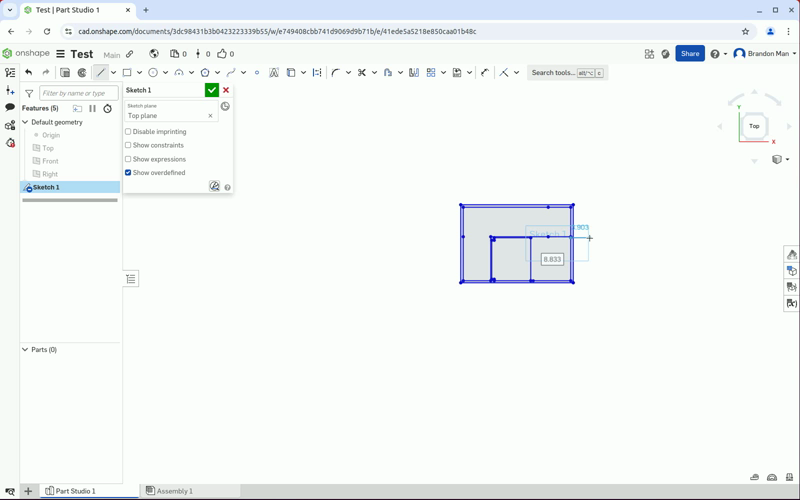
mouse_move(533, 237)
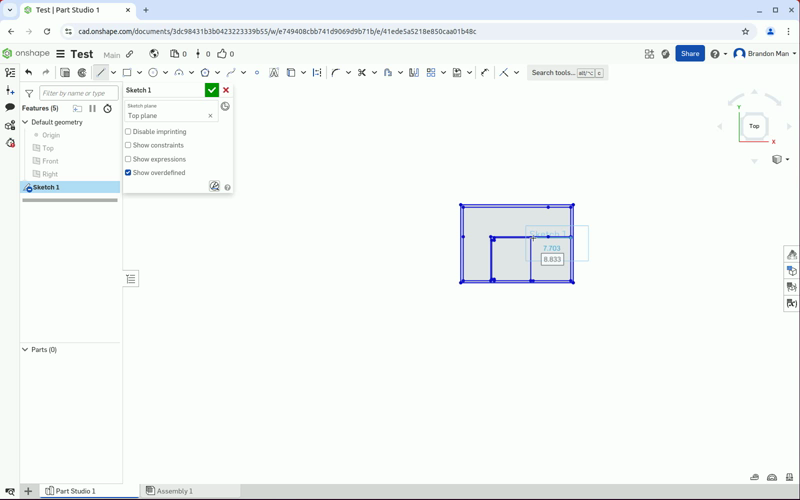
scroll(6)
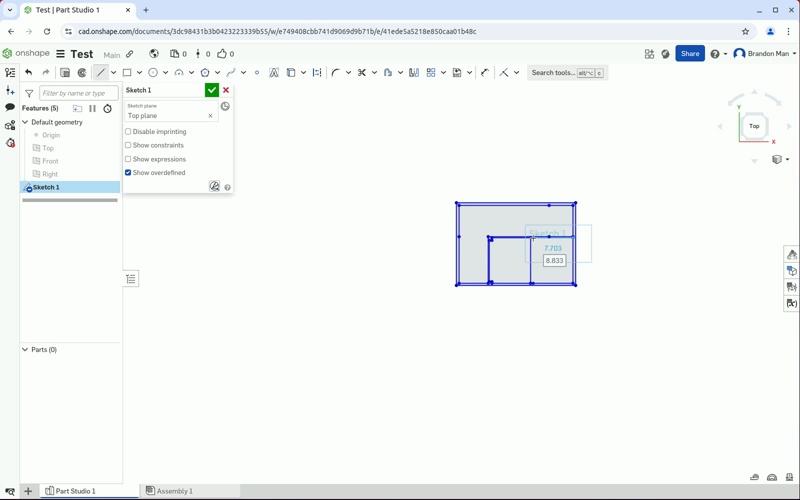
scroll(6)
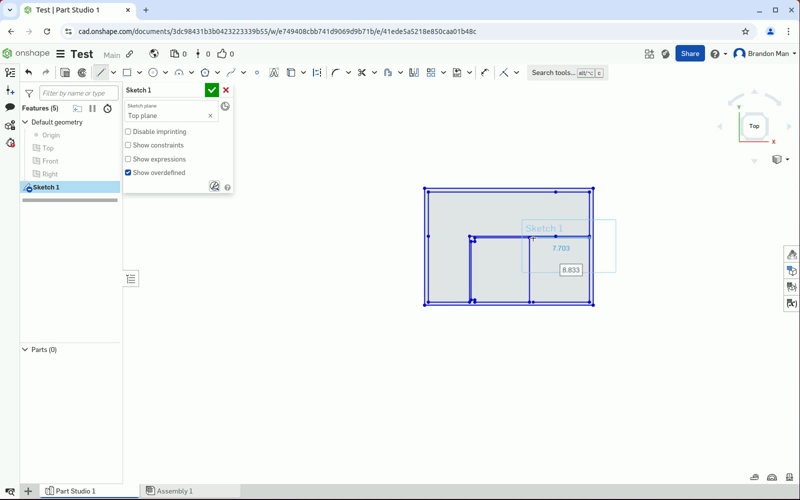
scroll(6)
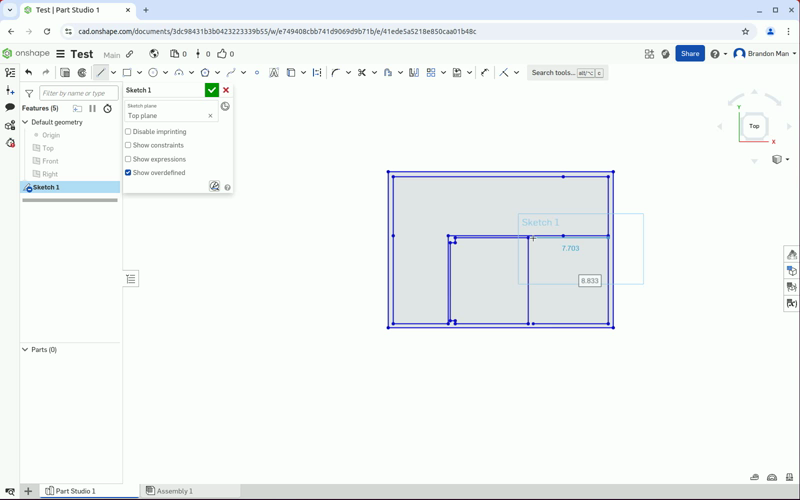
scroll(6)
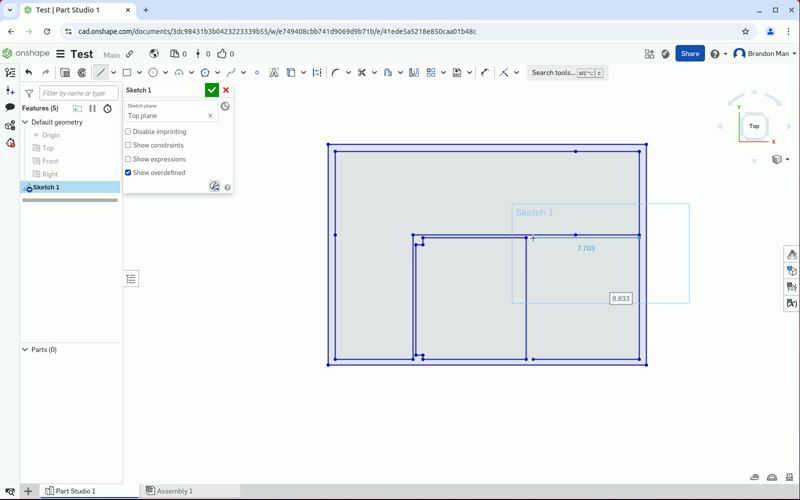
scroll(6)
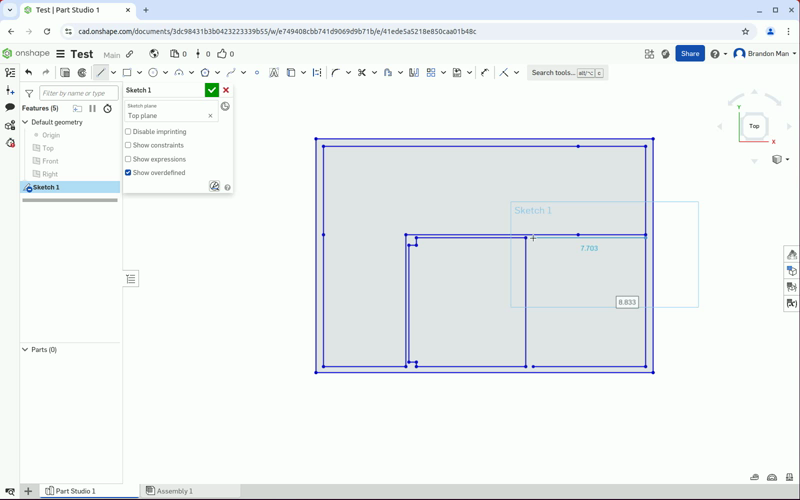
scroll(6)
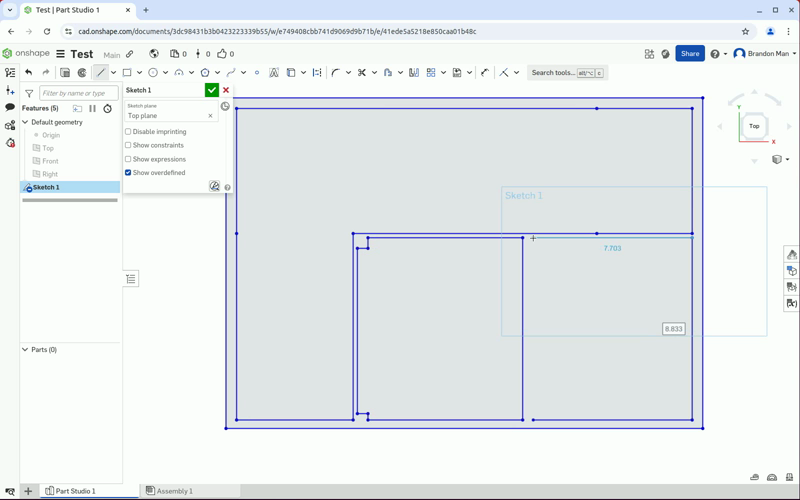
scroll(6)
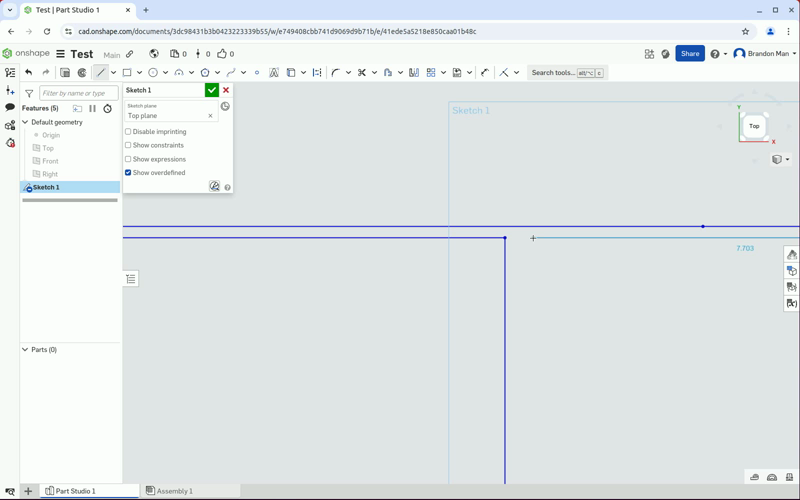
click(533, 237)
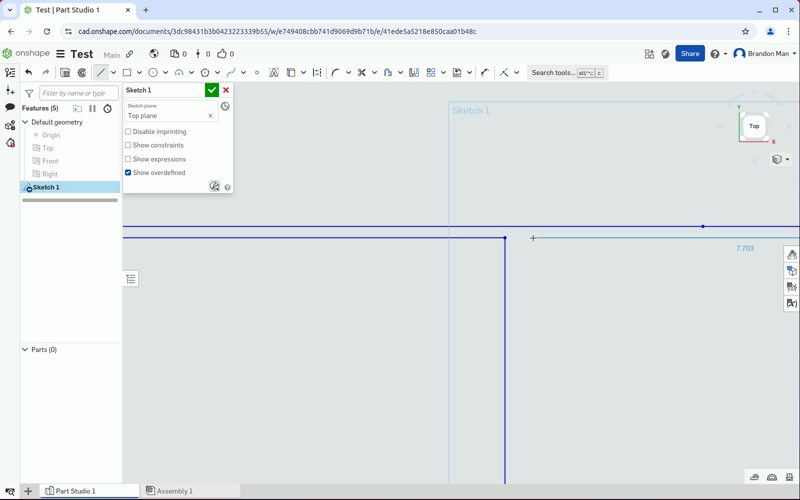
scroll(-6)
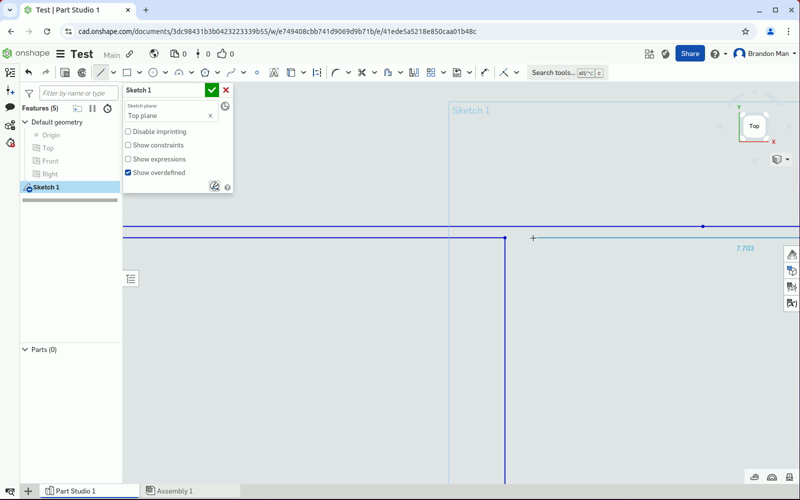
scroll(-6)
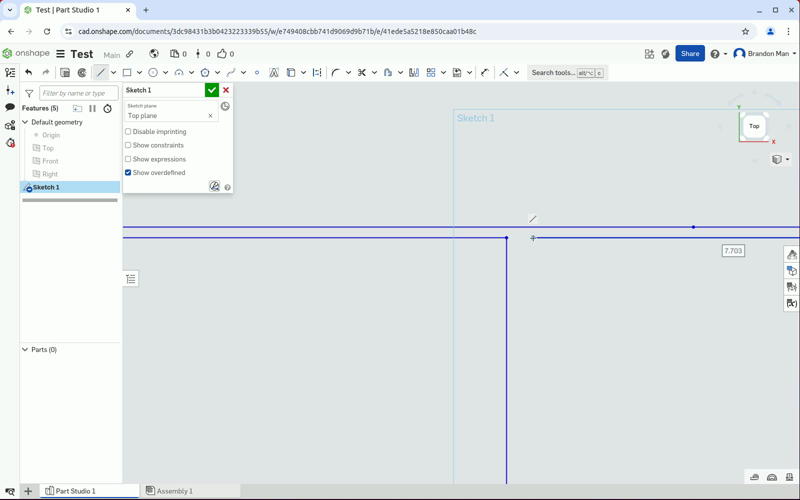
scroll(-6)
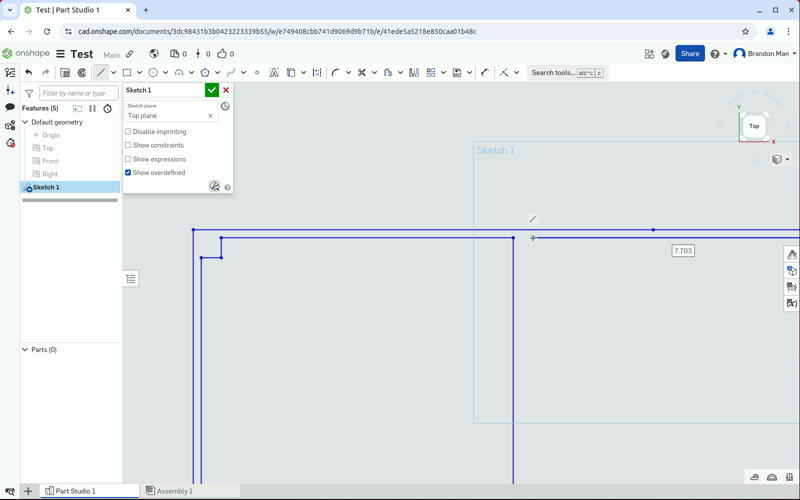
scroll(-6)
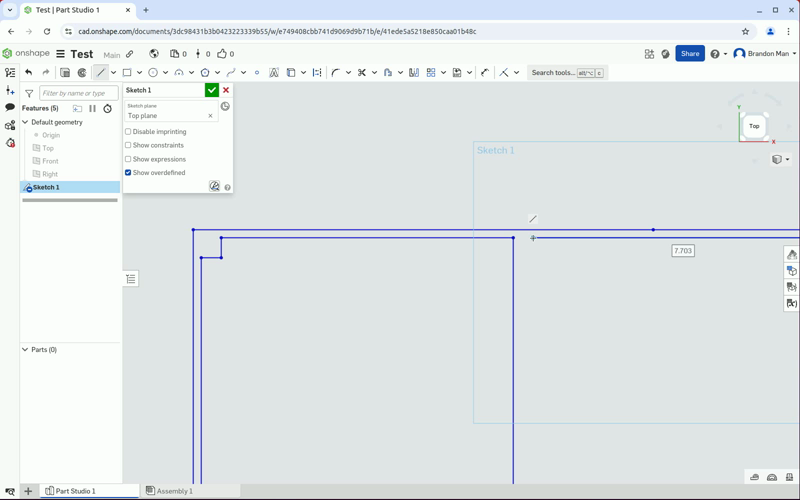
scroll(-6)
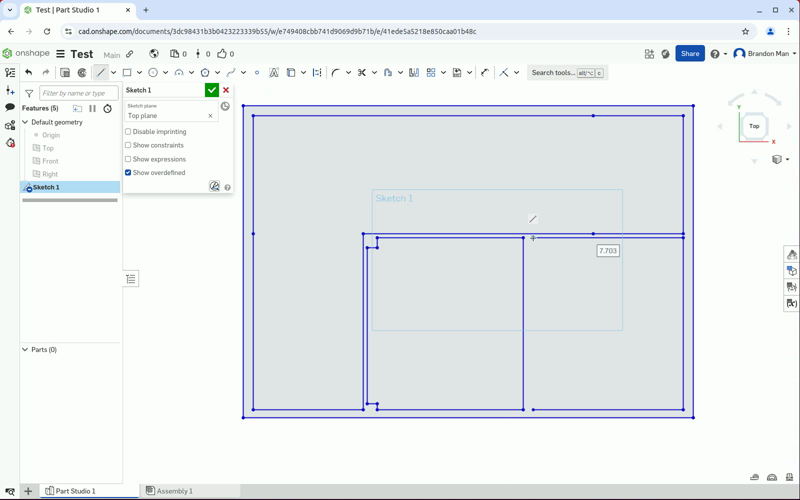
scroll(-6)
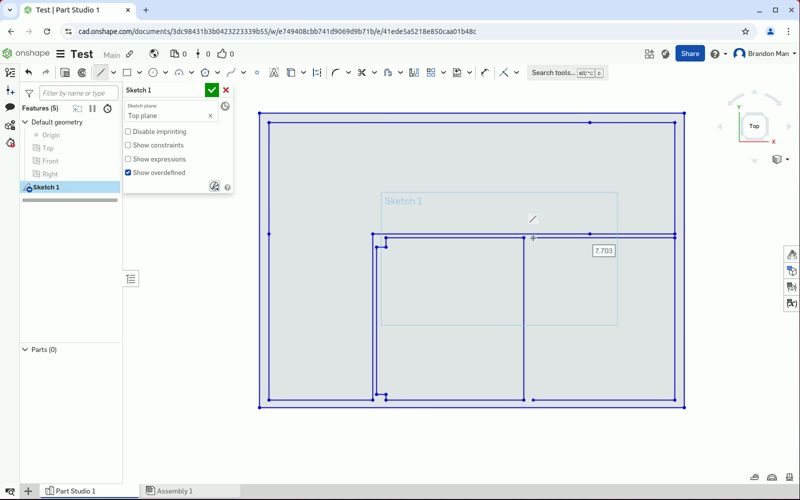
scroll(-6)
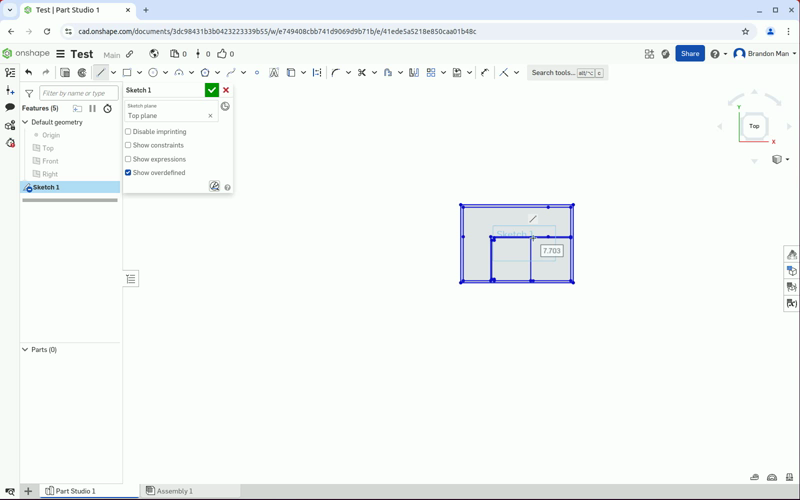
key_up(shift)
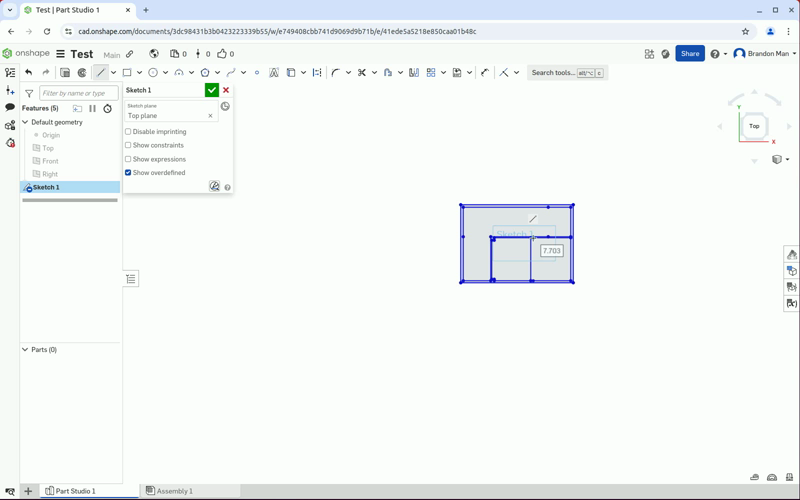
mouse_move(563, 237)
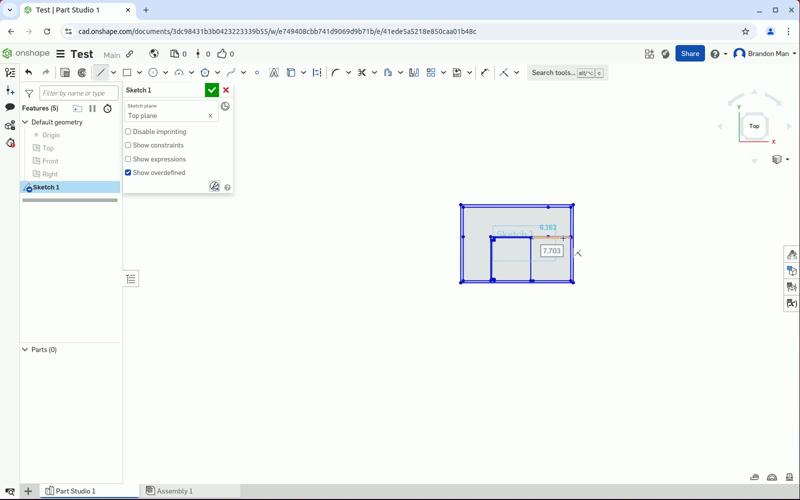
key_down(shift)
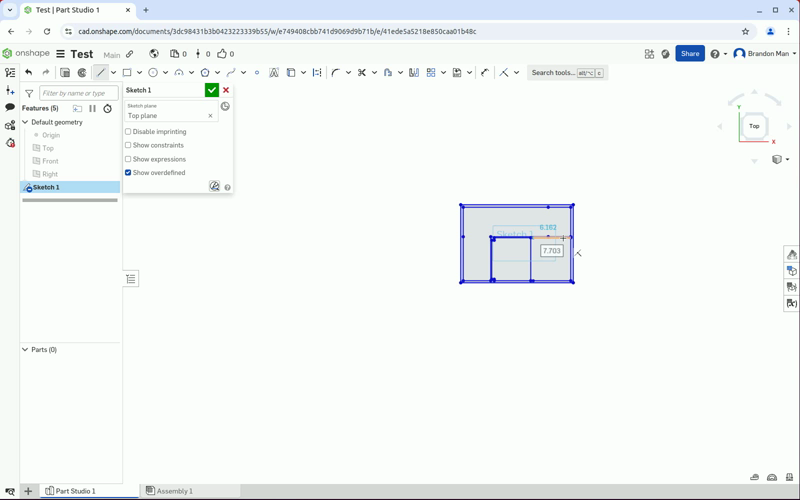
mouse_move(533, 280)
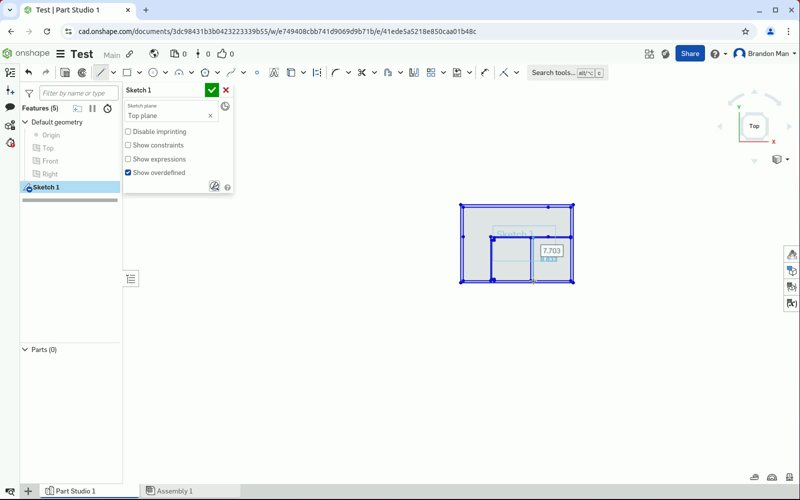
scroll(6)
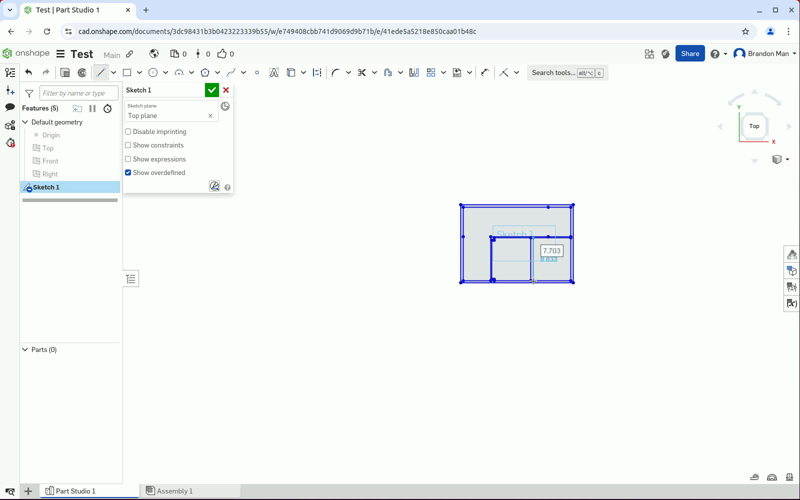
scroll(6)
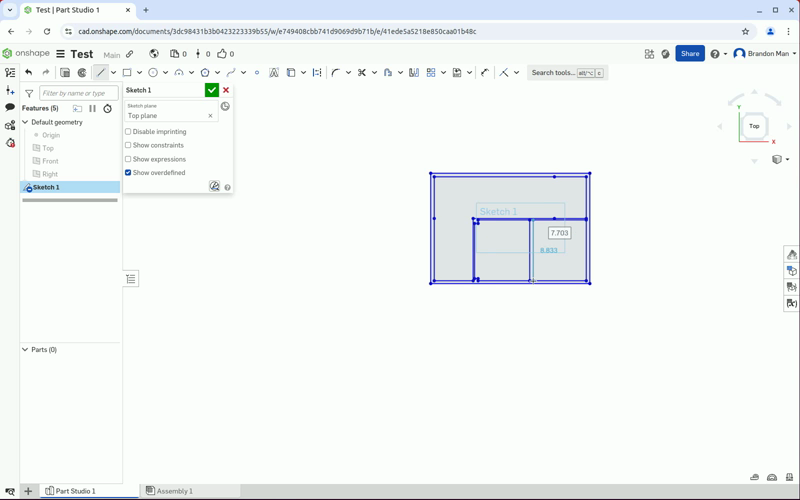
scroll(6)
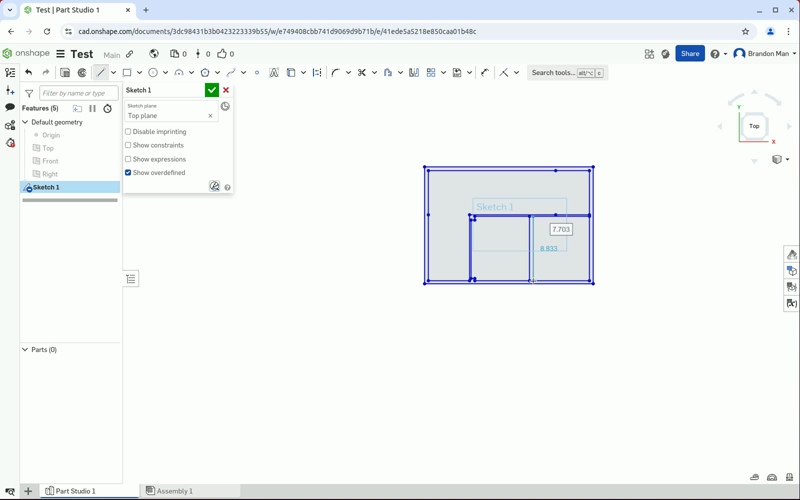
scroll(6)
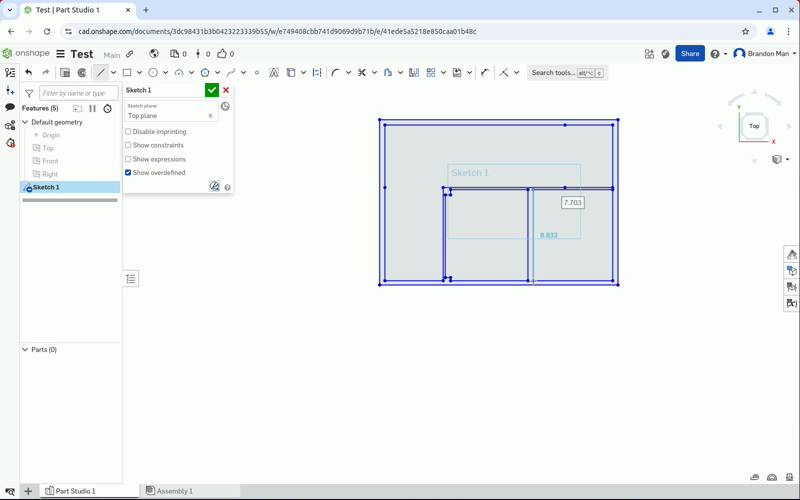
scroll(6)
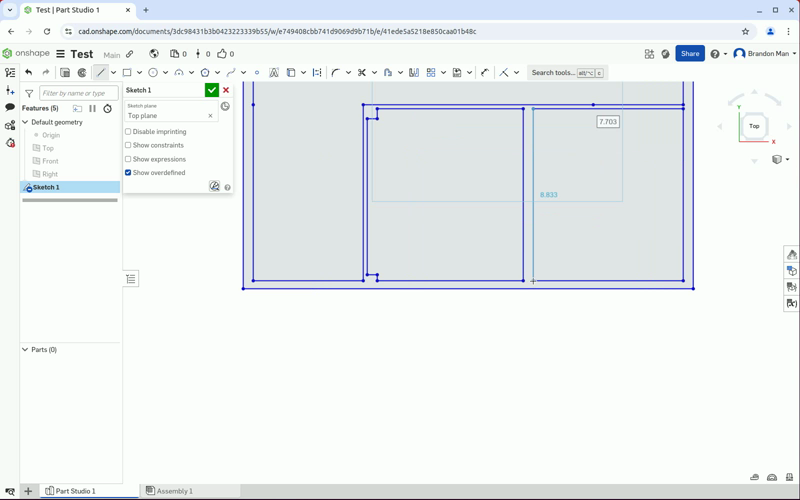
scroll(6)
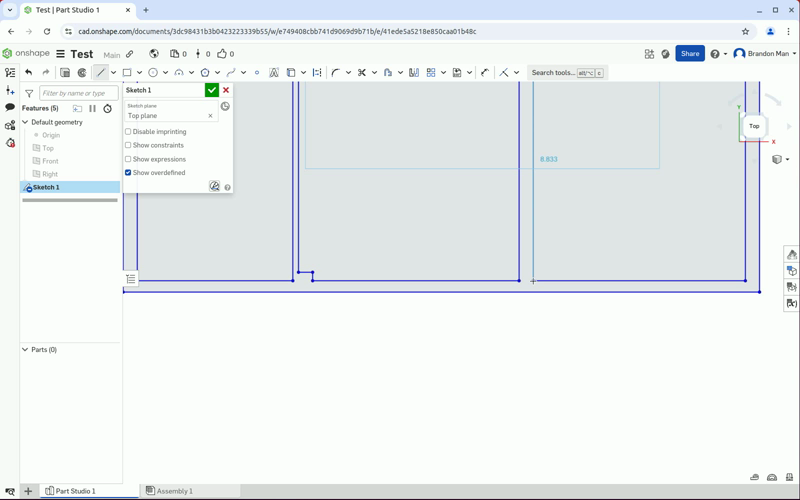
scroll(6)
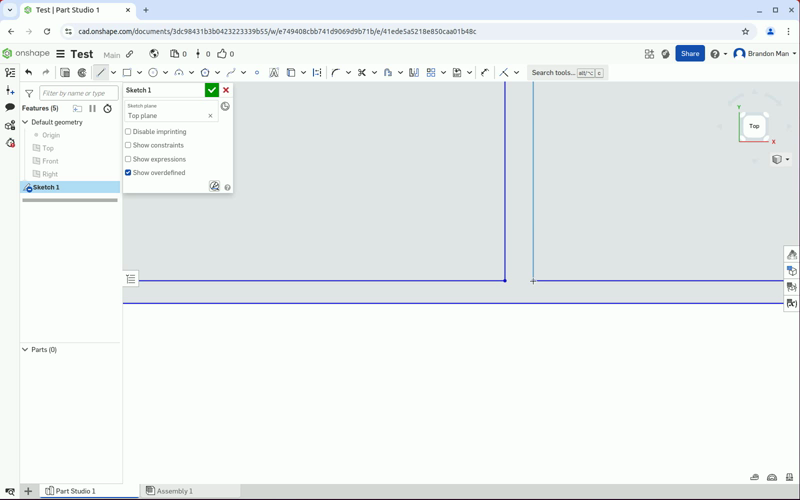
key_up(shift)
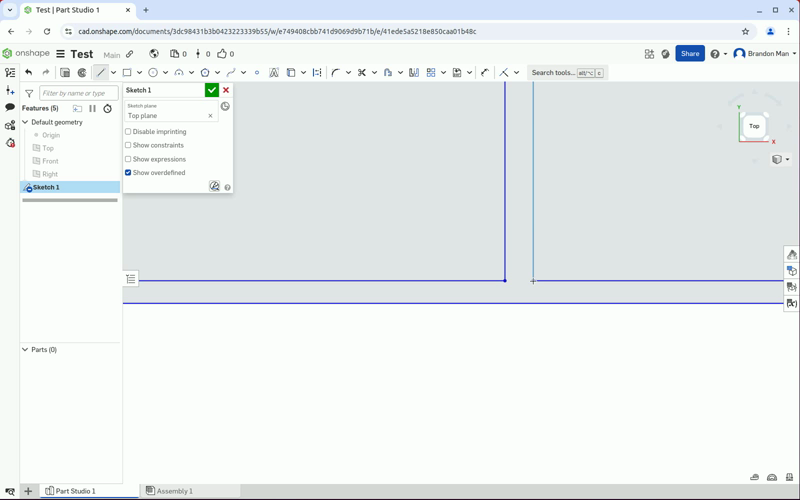
click(533, 280)
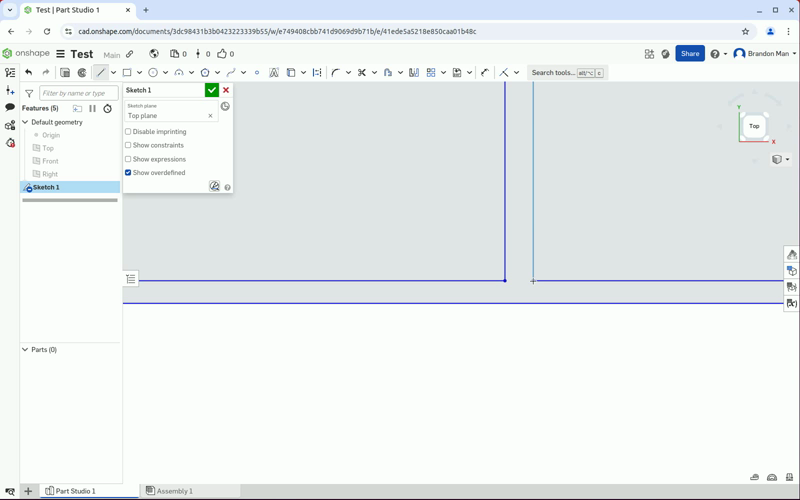
scroll(-6)
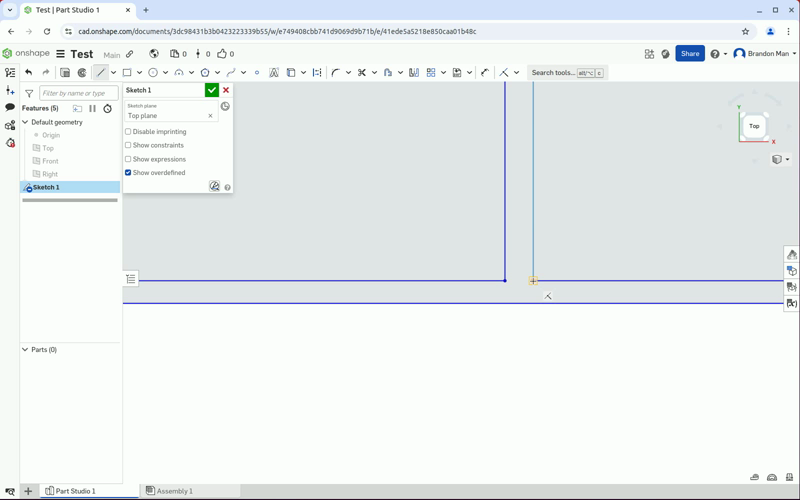
scroll(-6)
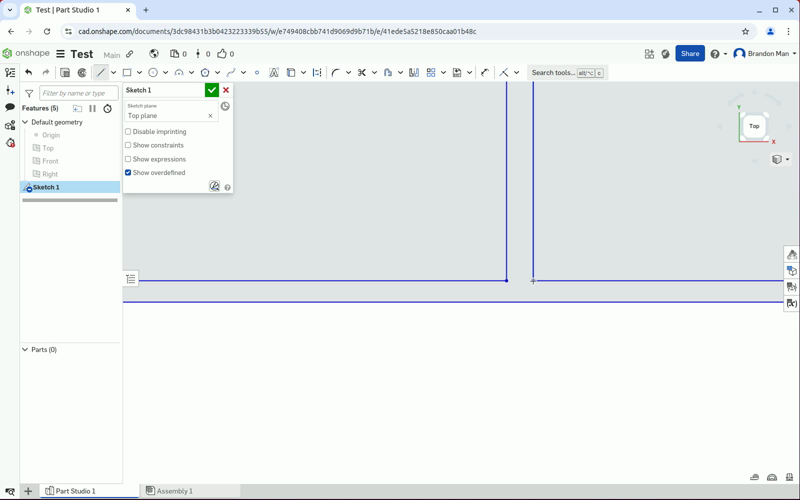
scroll(-6)
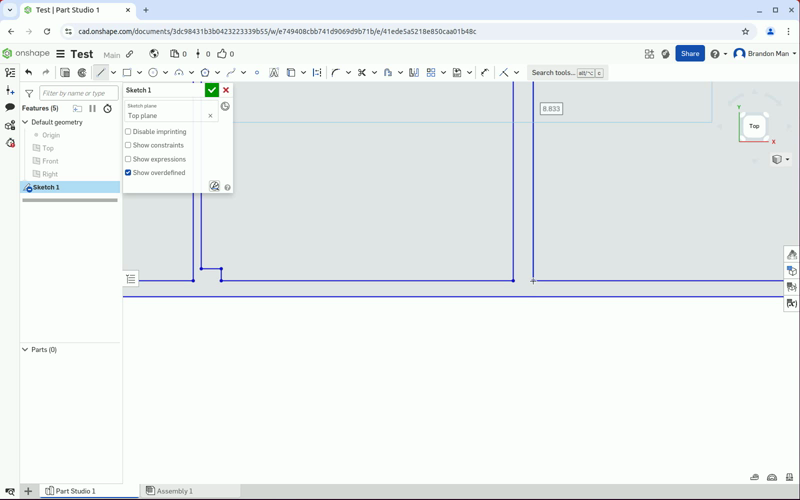
scroll(-6)
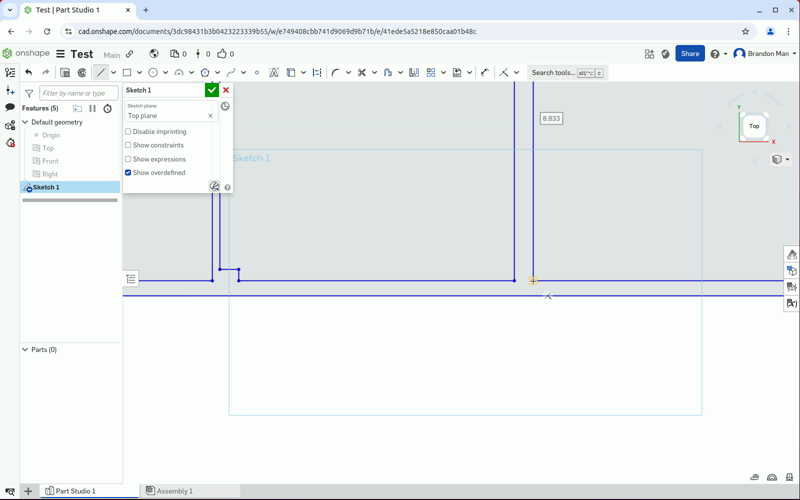
scroll(-6)
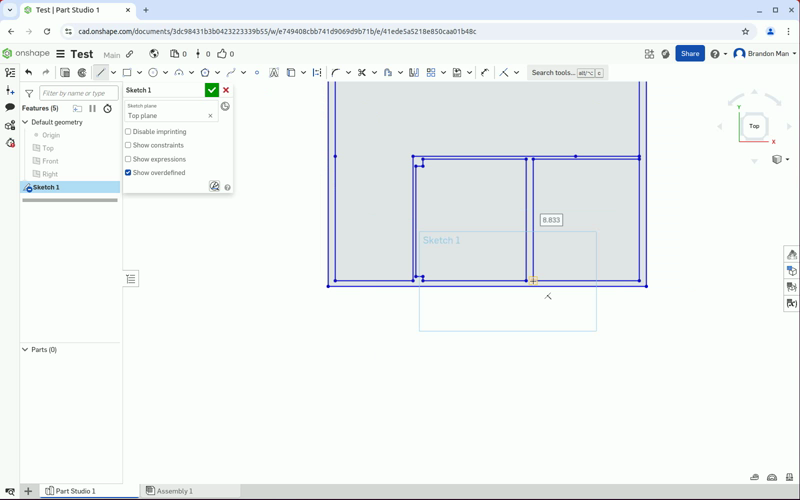
scroll(-6)
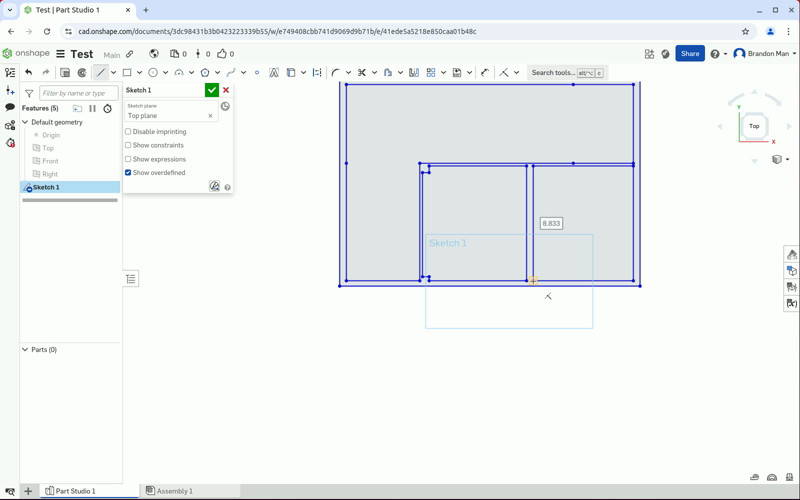
scroll(-6)
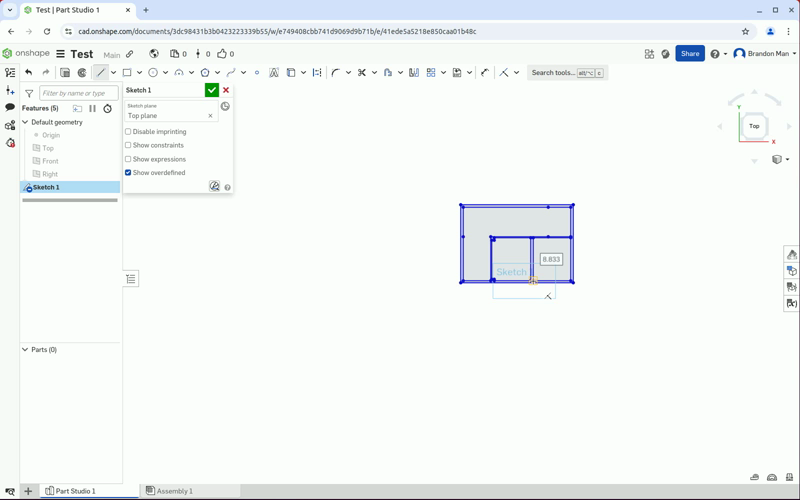
key(esc)
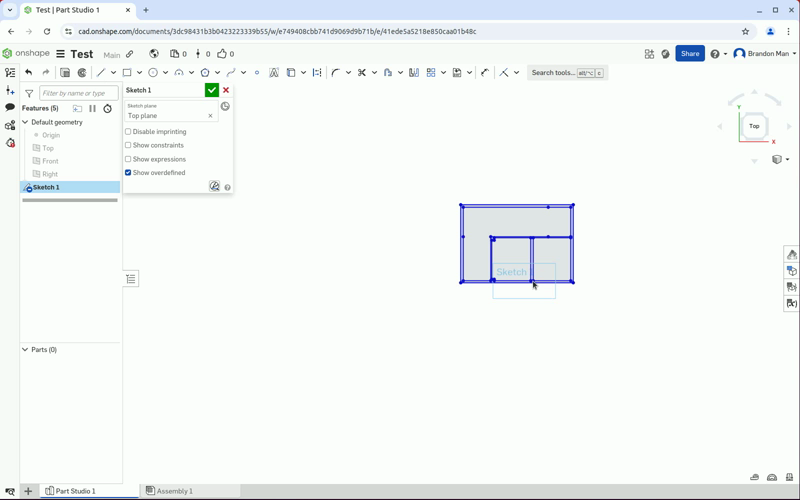
mouse_move(525, 205)
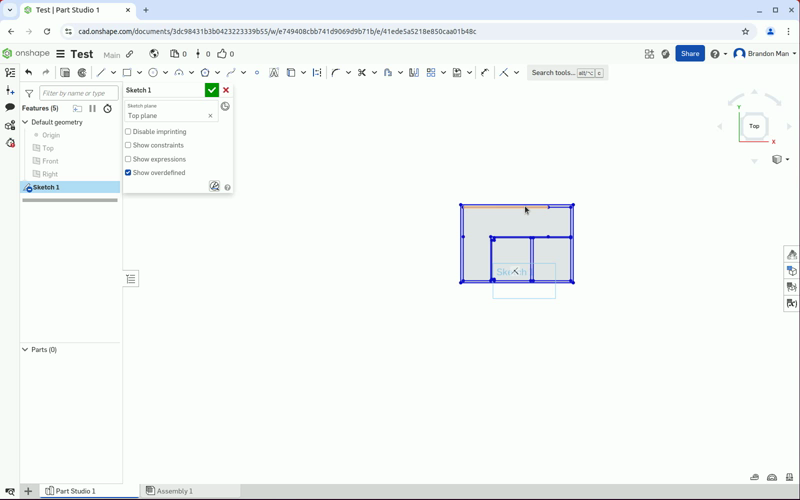
scroll(6)
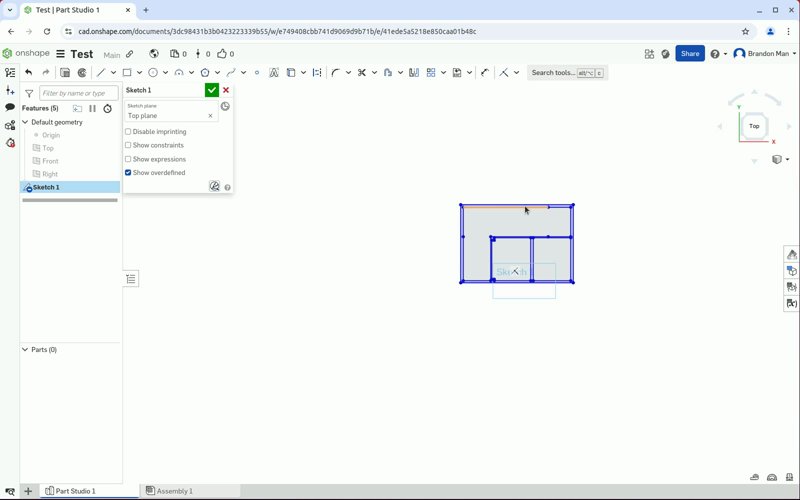
scroll(6)
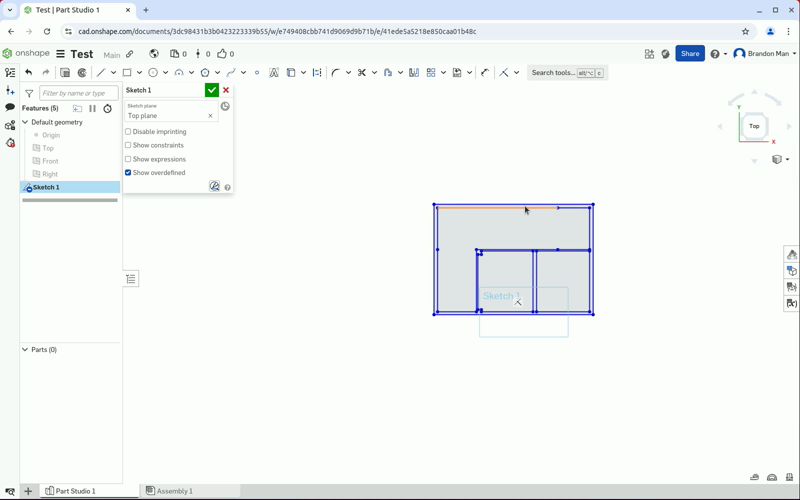
scroll(6)
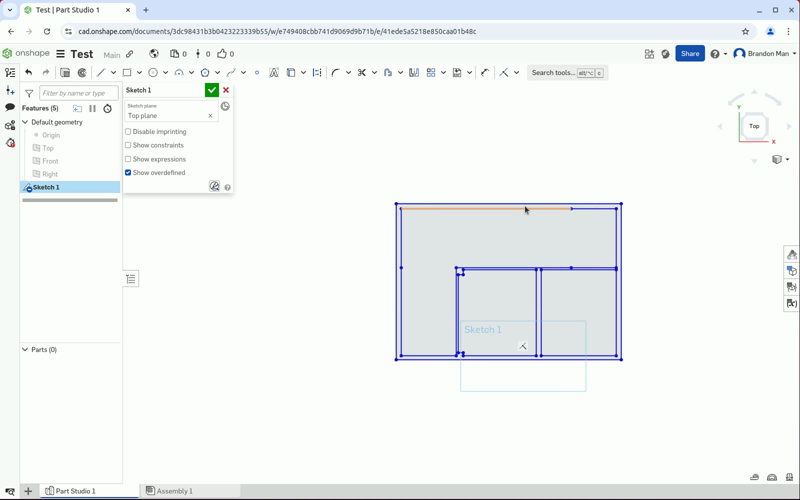
scroll(6)
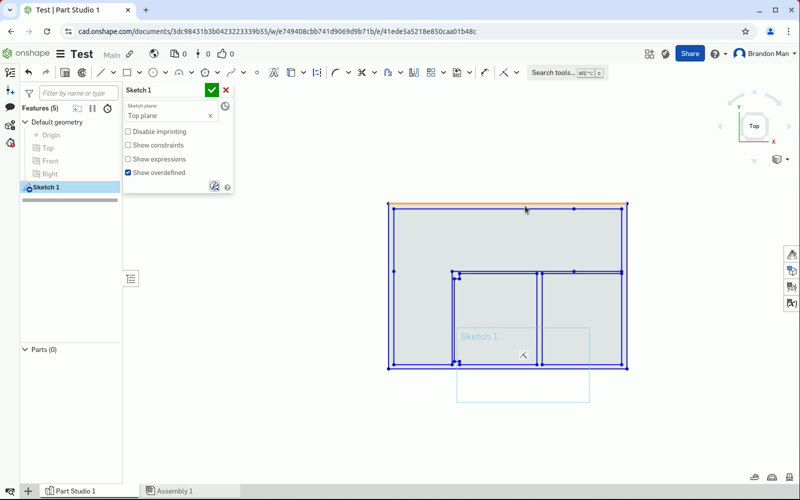
scroll(6)
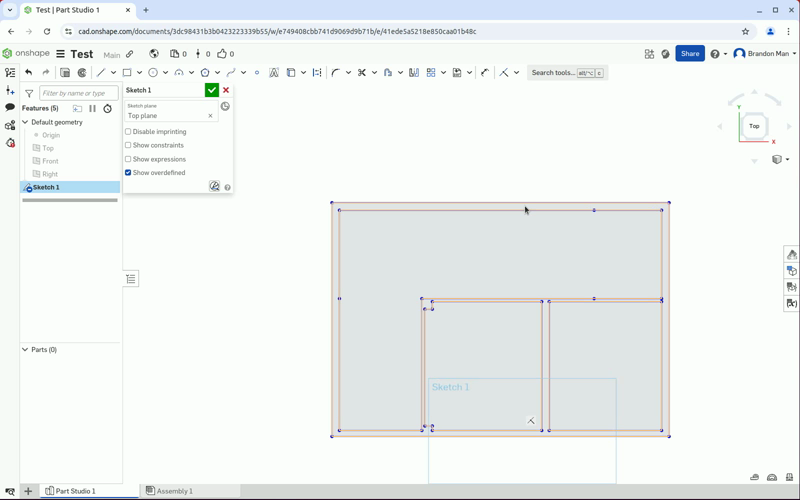
scroll(6)
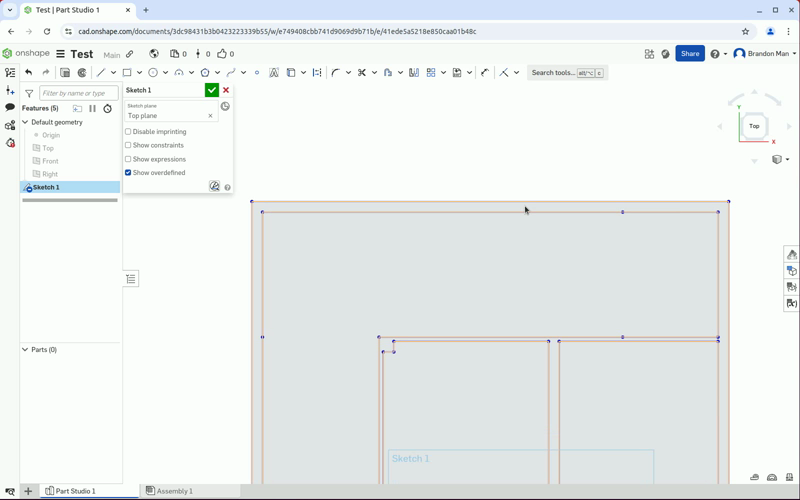
scroll(6)
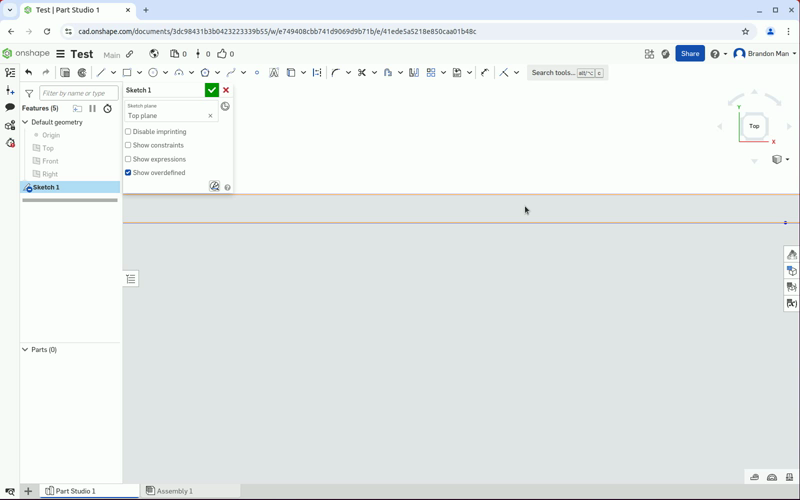
click(525, 205)
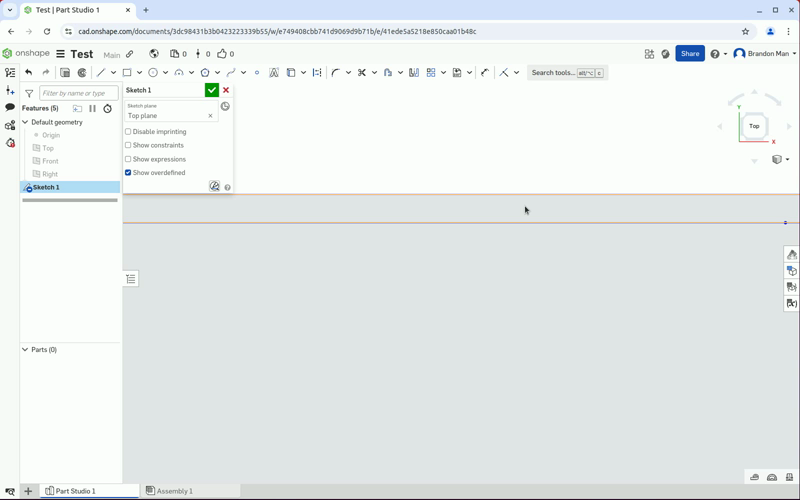
scroll(-6)
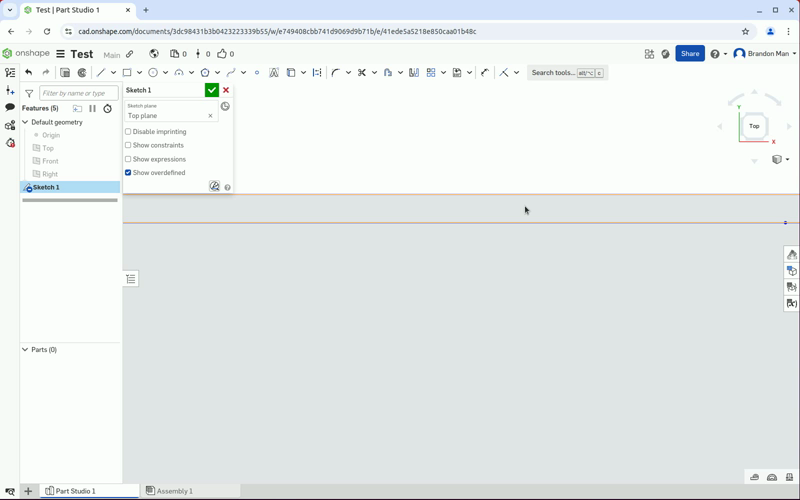
scroll(-6)
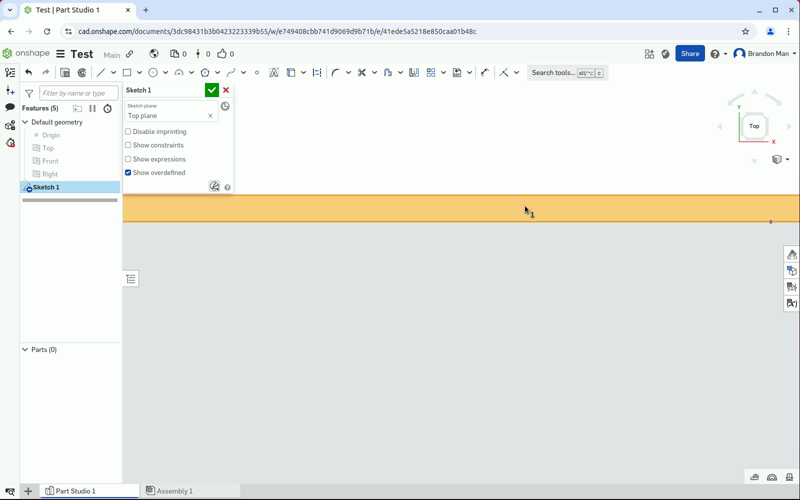
scroll(-6)
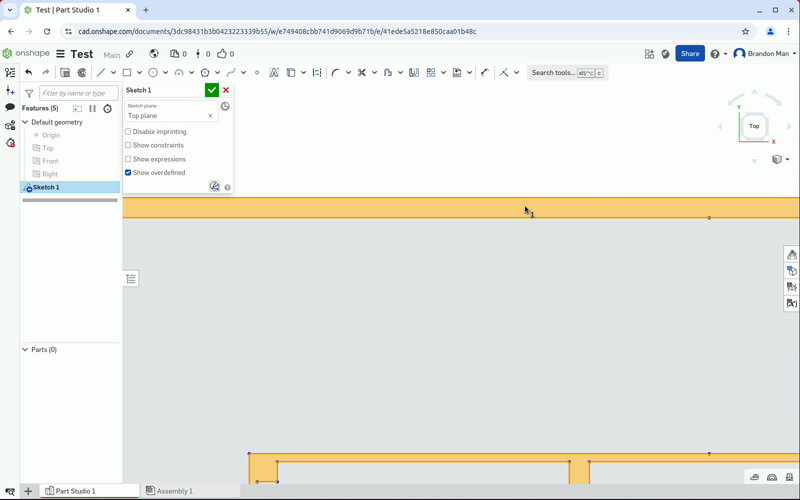
scroll(-6)
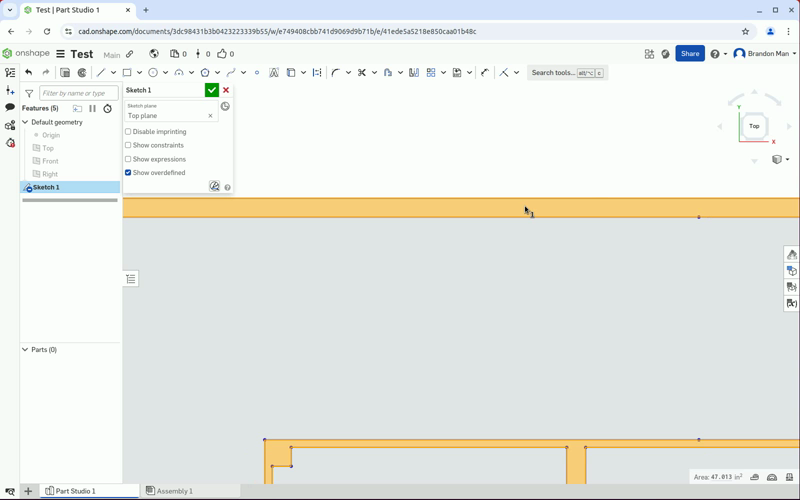
scroll(-6)
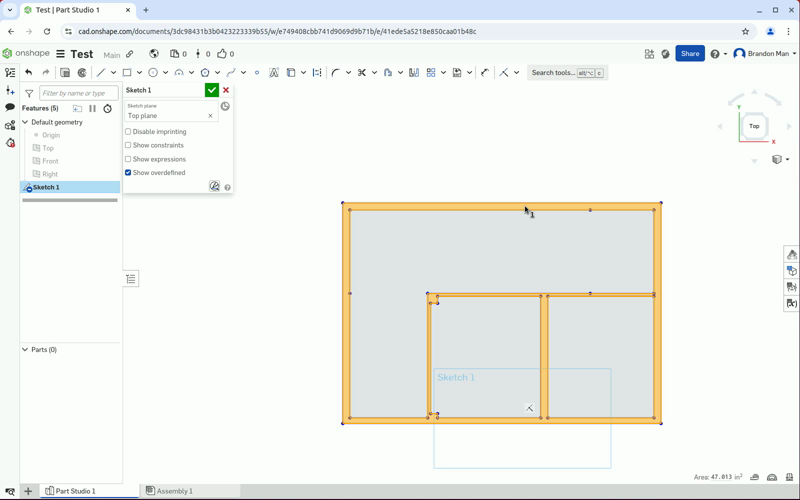
scroll(-6)
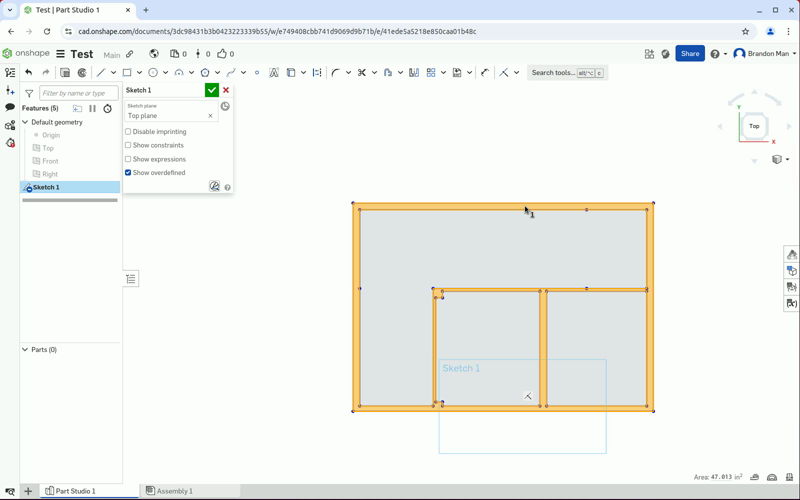
scroll(-6)
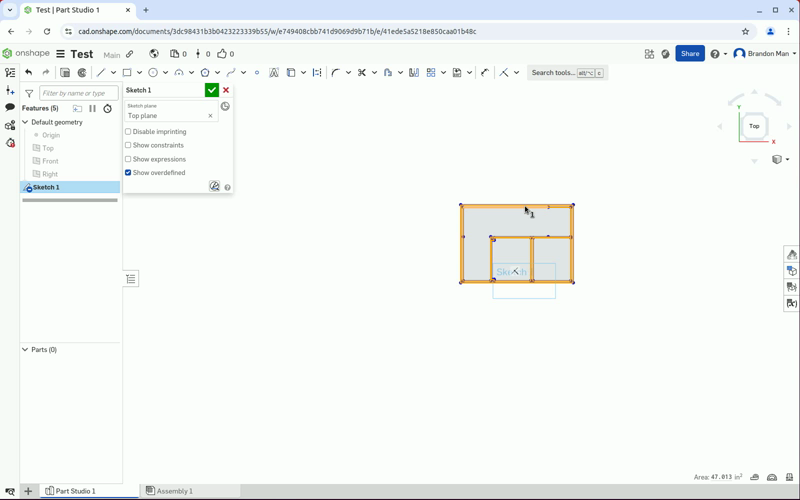
mouse_move(73, 352)
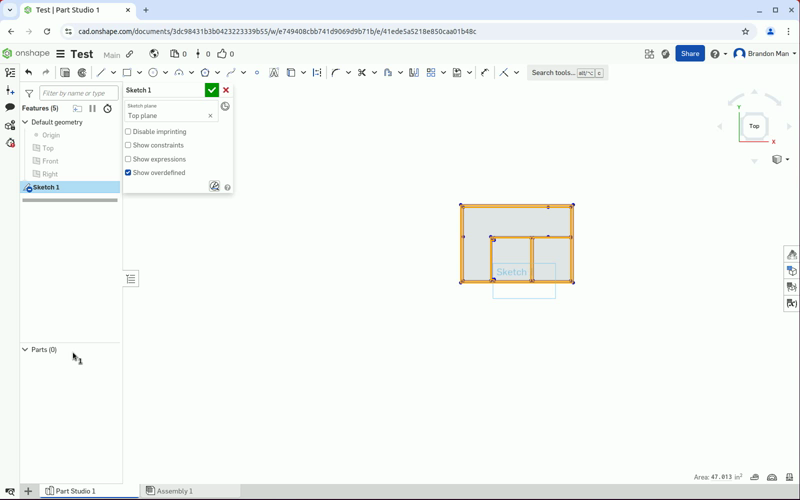
key(shift+y)
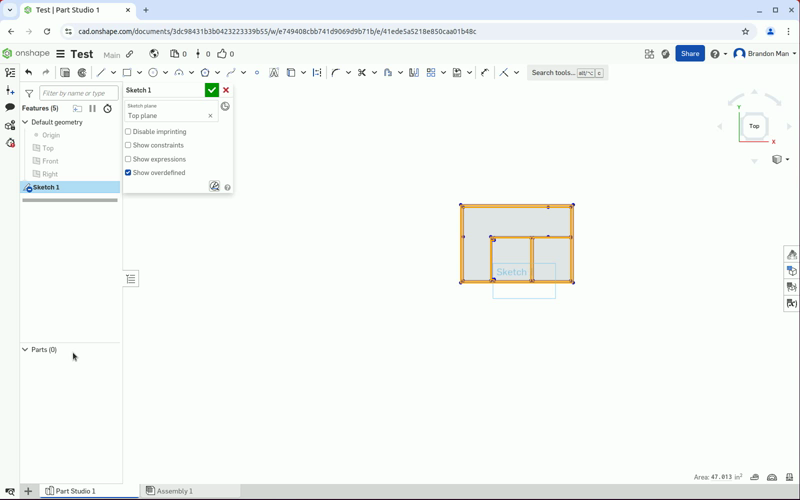
key(shift+e)
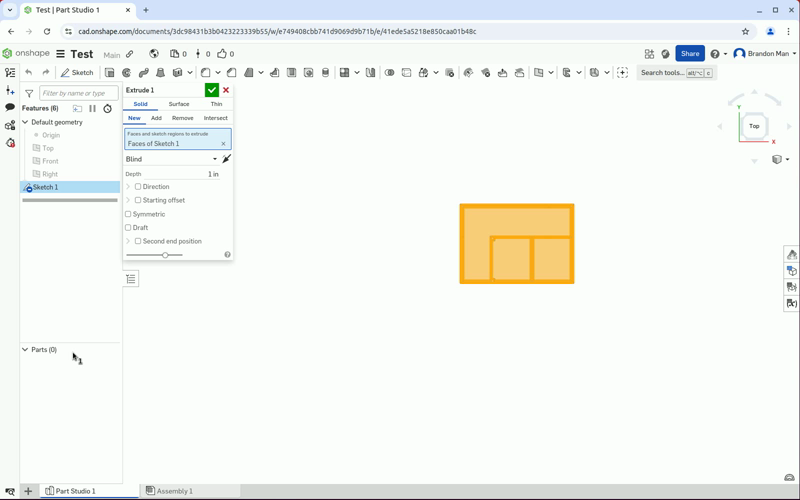
mouse_move(143, 106)
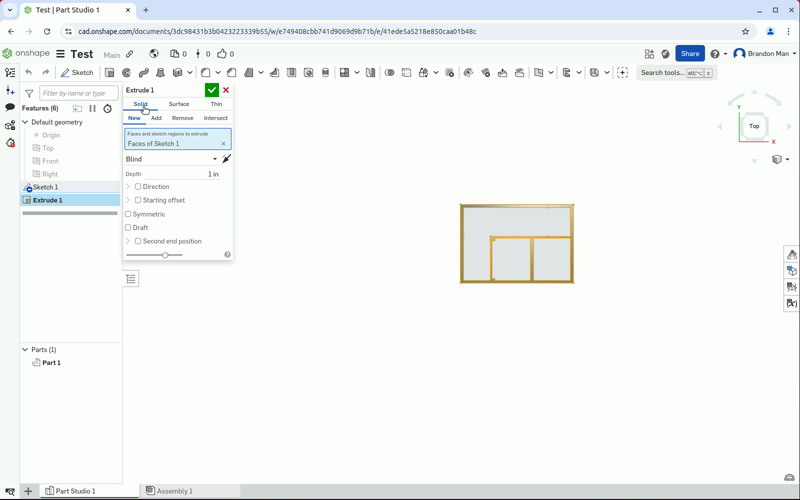
click(143, 106)
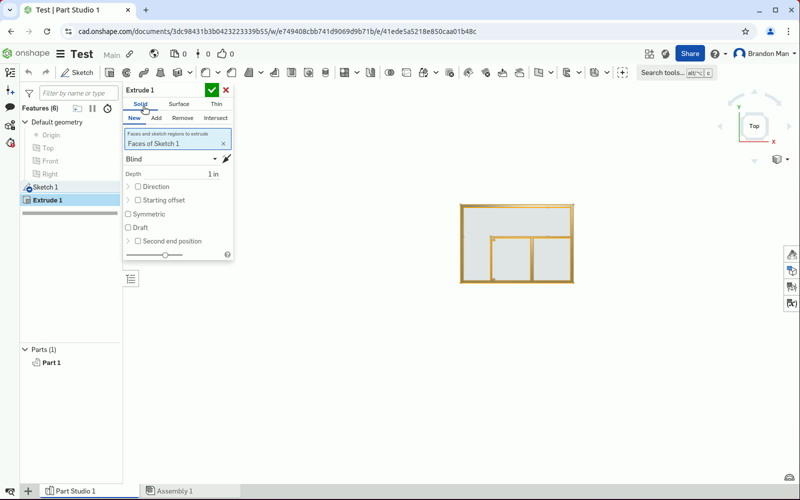
mouse_move(137, 120)
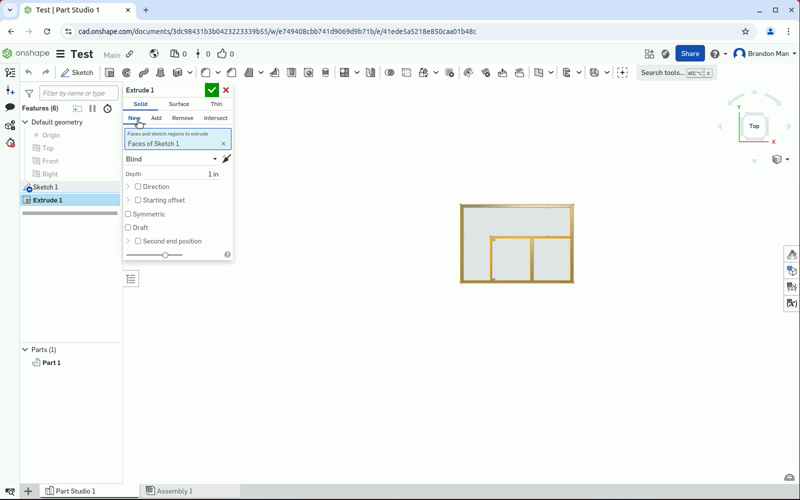
click(137, 120)
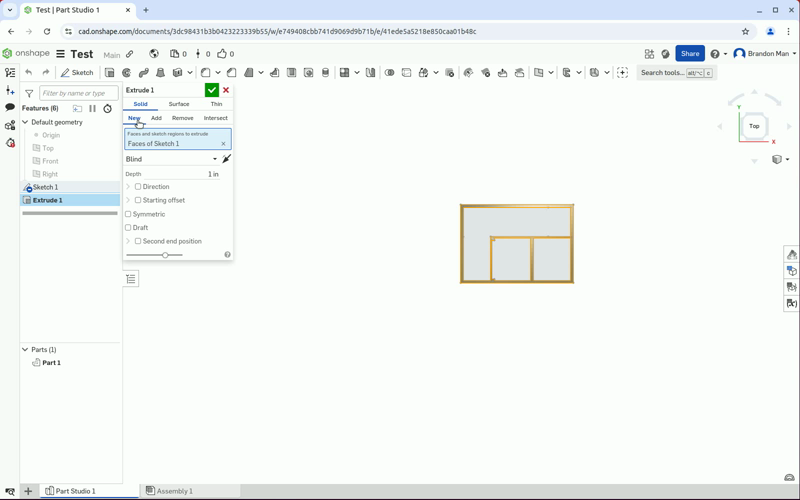
key(tab, 4)
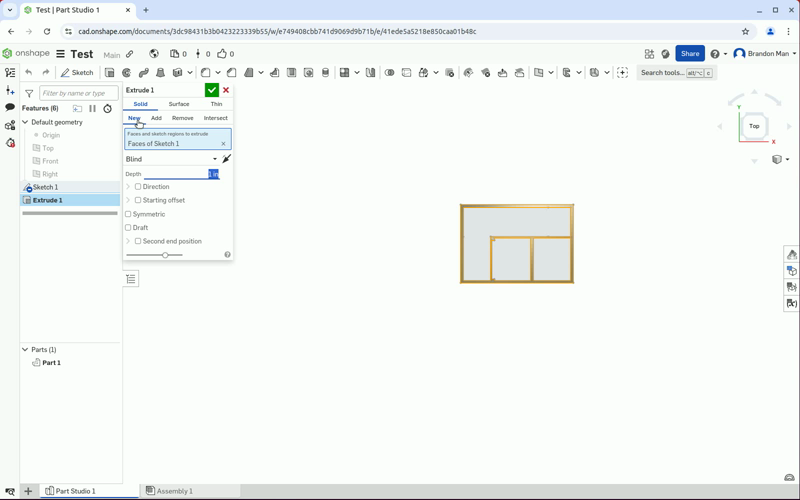
text(7.943)
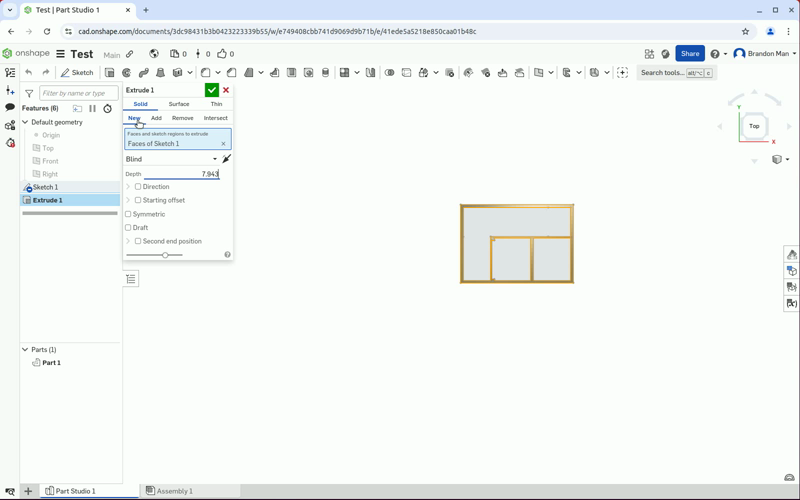
key(enter)
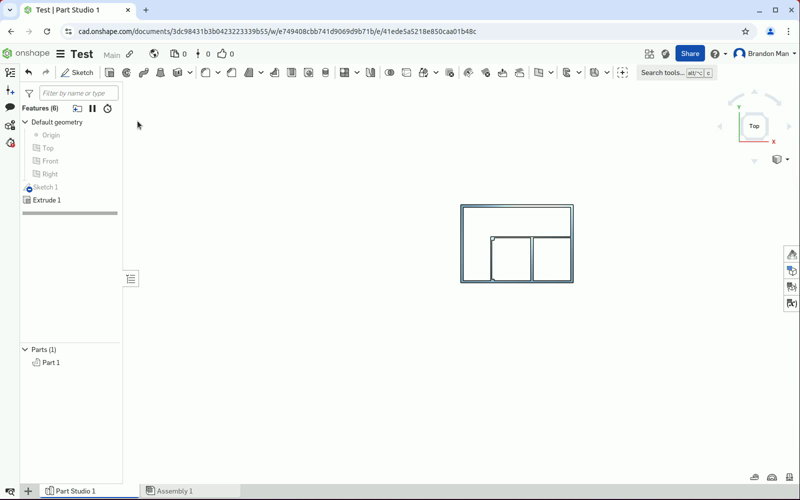
key(shift+h)
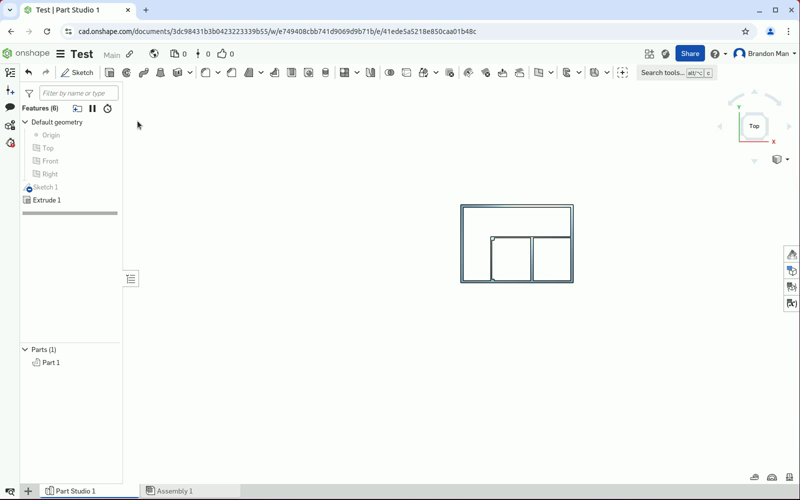
key(shift+h)
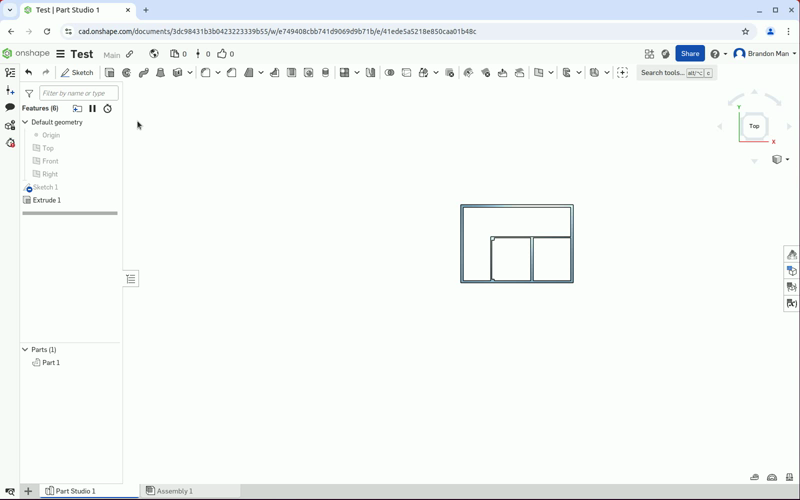
mouse_move(73, 189)
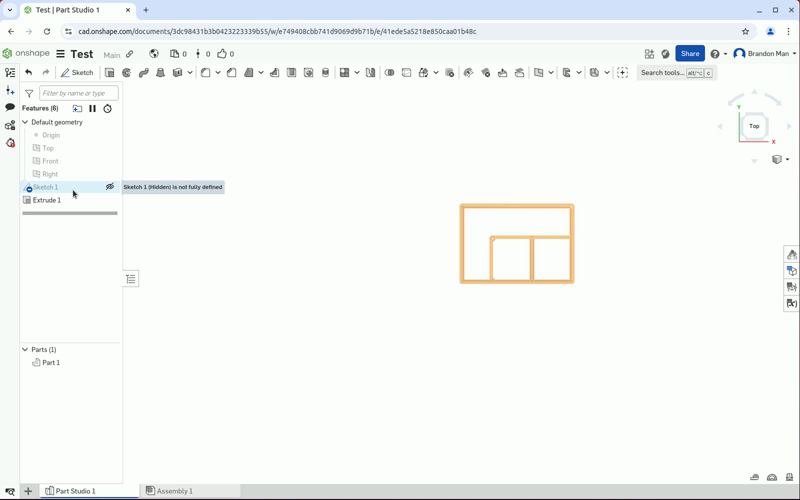
click(73, 189)
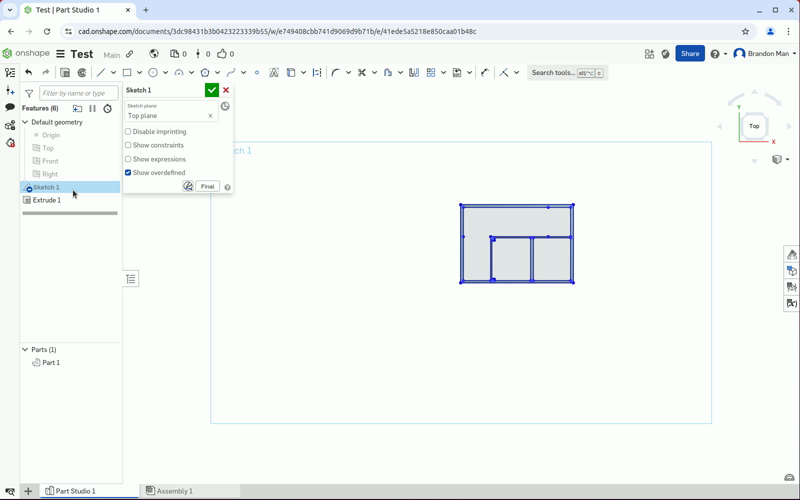
mouse_move(229, 92)
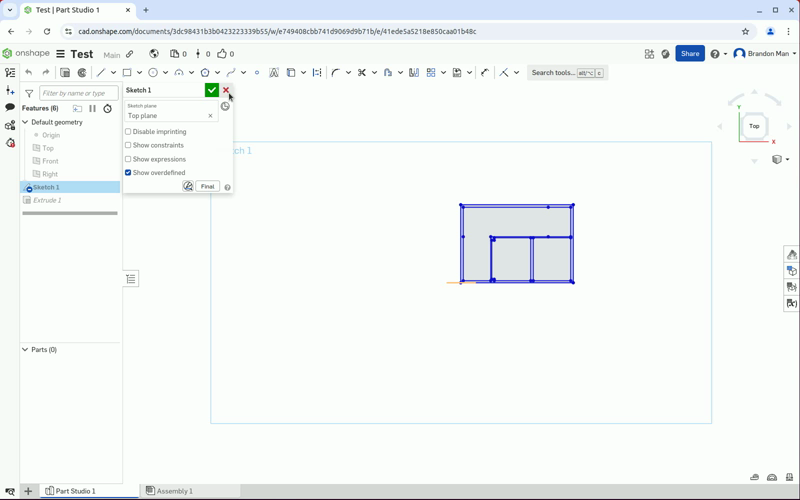
click(229, 92)
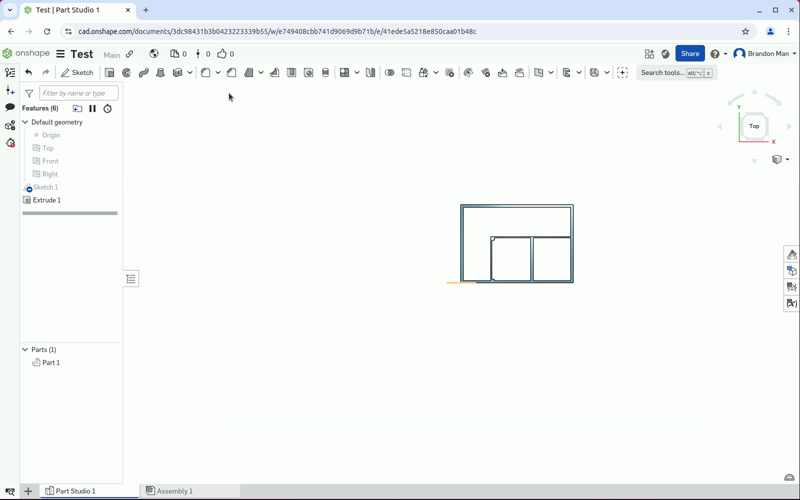
mouse_move(73, 352)
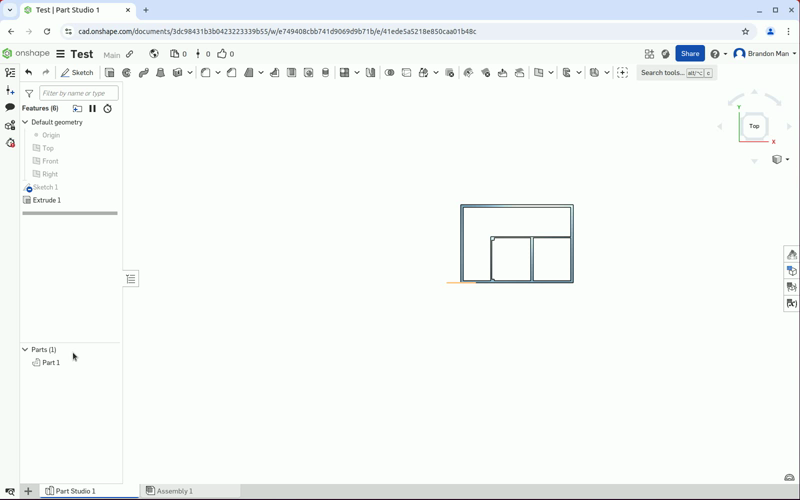
key(y)
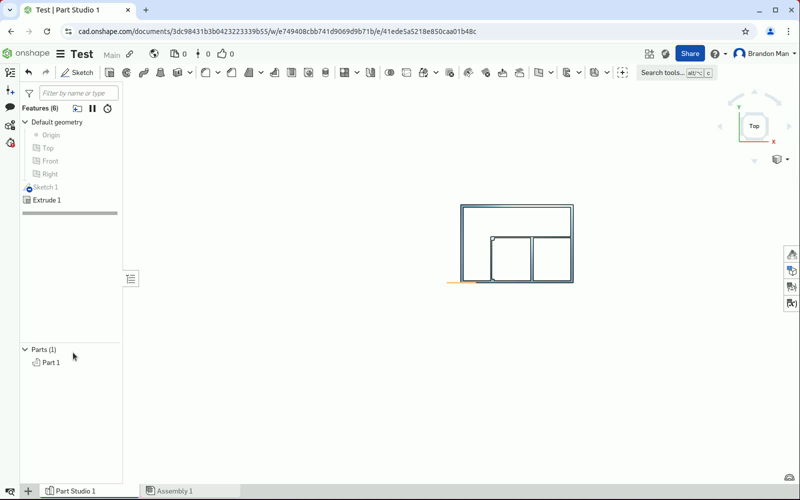
key(shift+p)
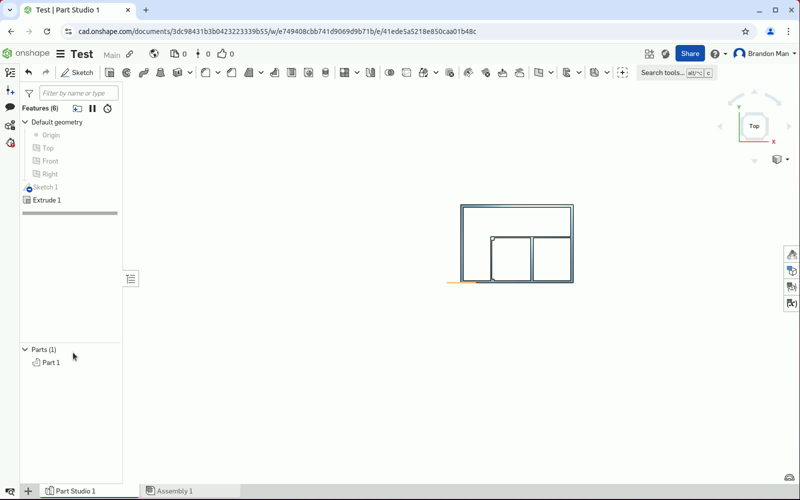
key(space)
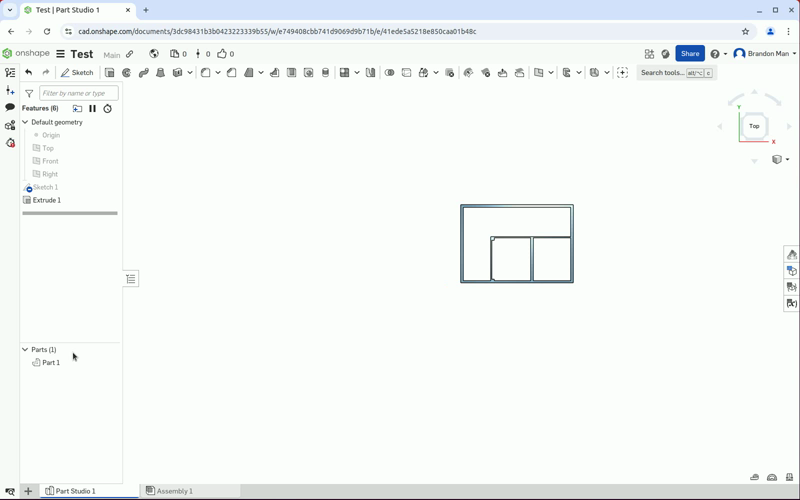
key_down(shift)
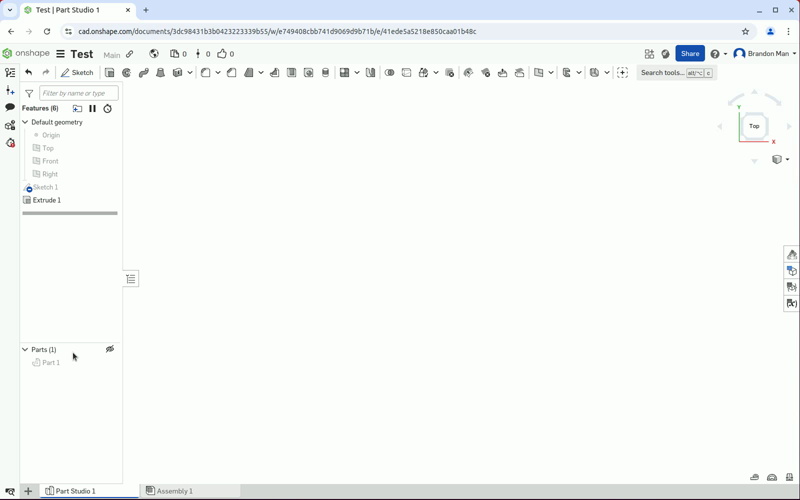
key(up)
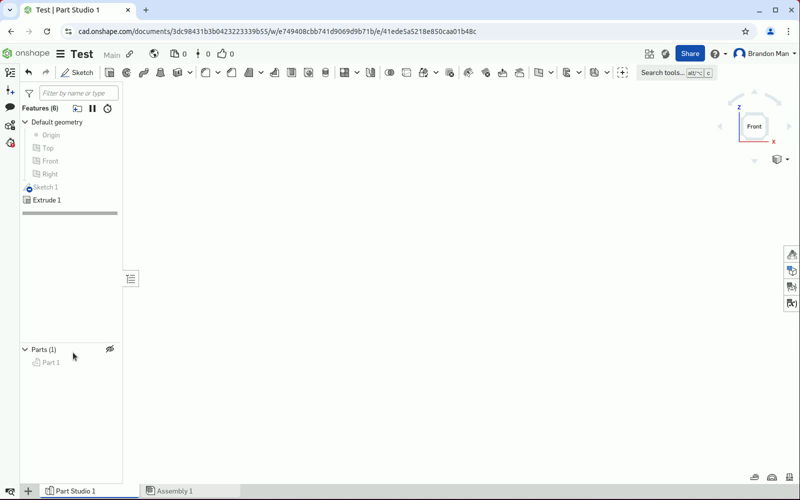
key_up(shift)
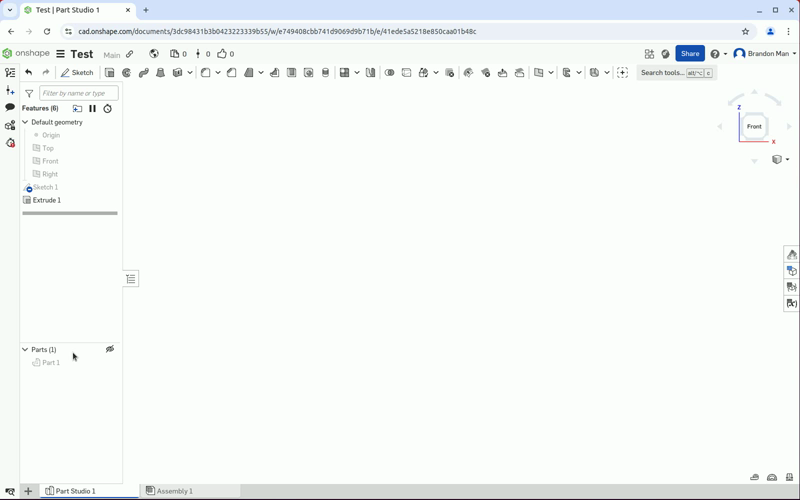
mouse_move(73, 352)
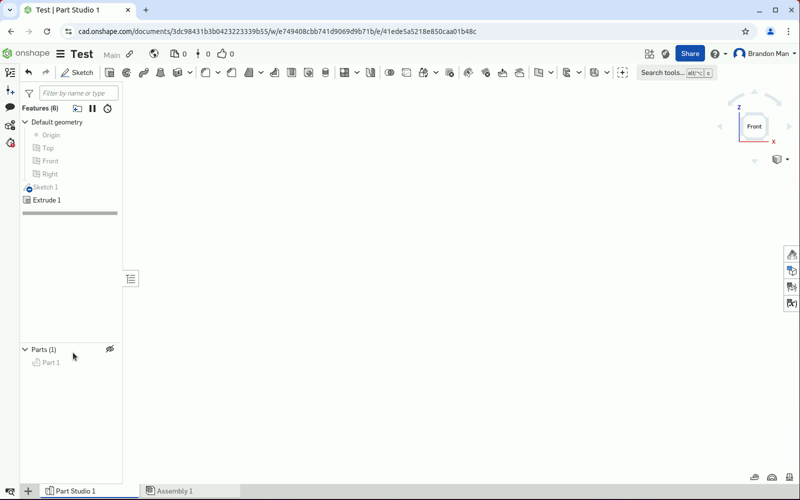
key(shift+y)
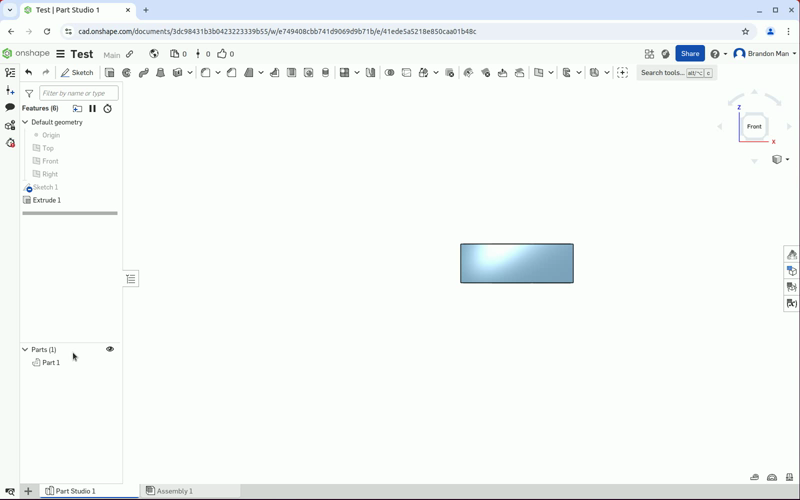
mouse_move(541, 75)
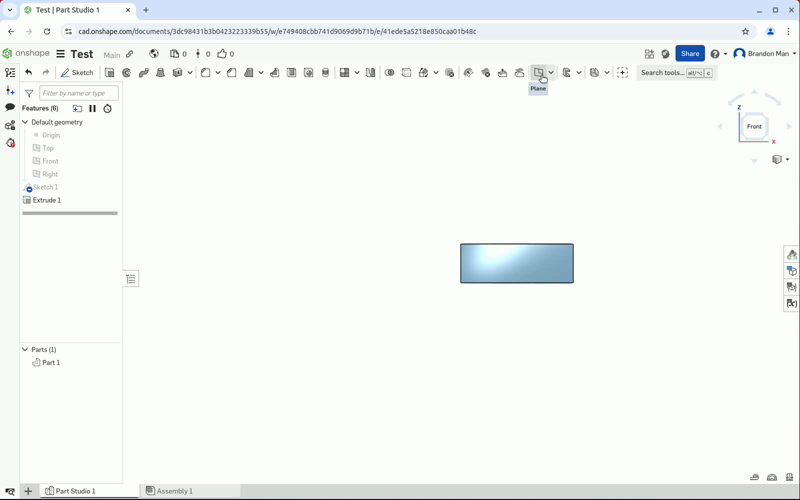
click(541, 75)
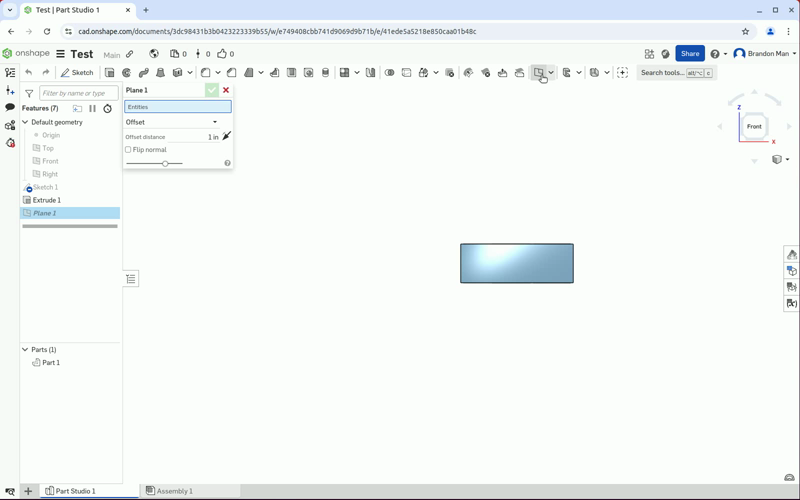
mouse_move(73, 163)
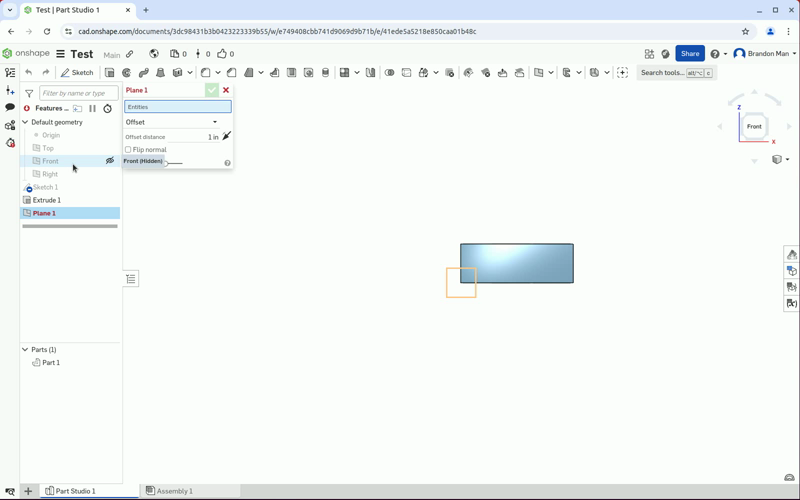
click(73, 163)
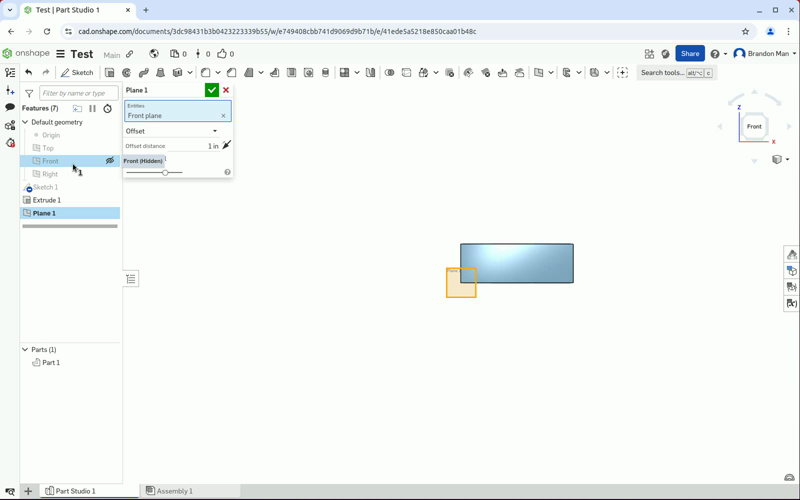
key(tab, 2)
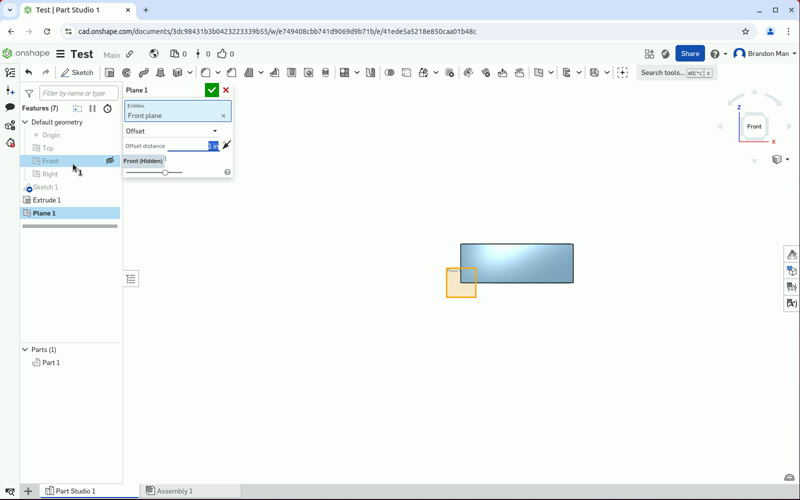
text(15.652)
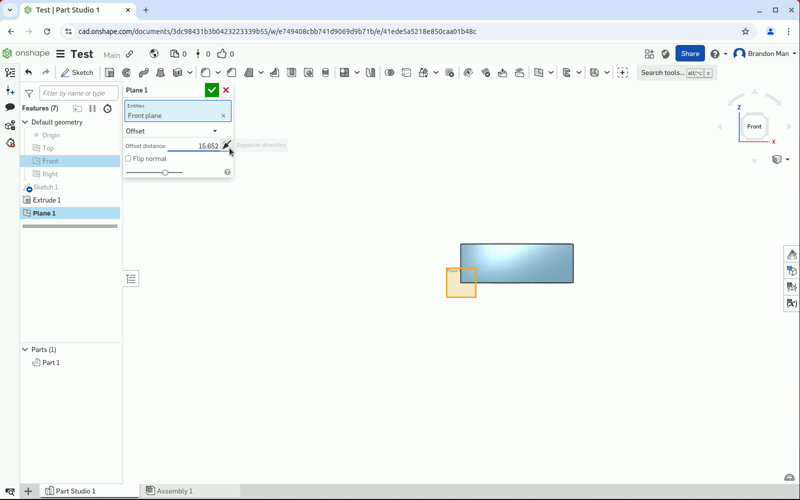
mouse_move(229, 147)
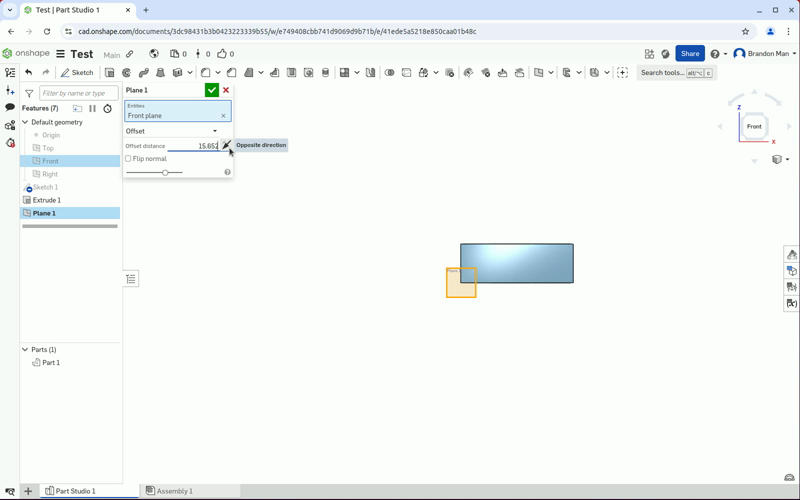
click(229, 147)
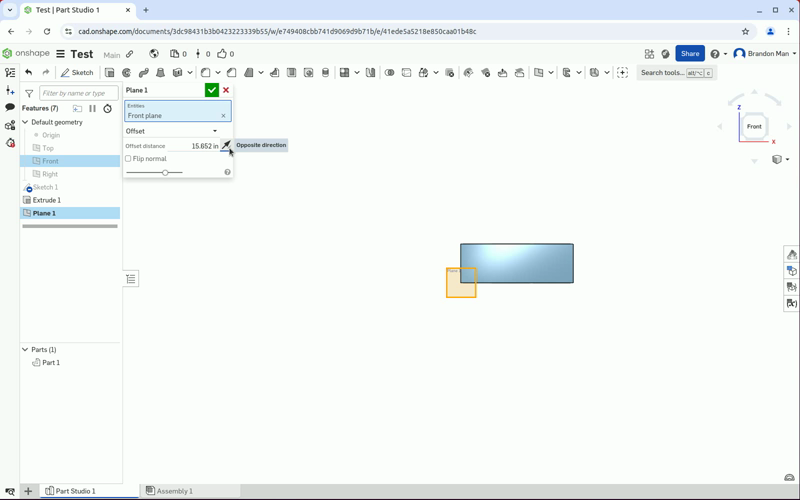
key(enter, 2)
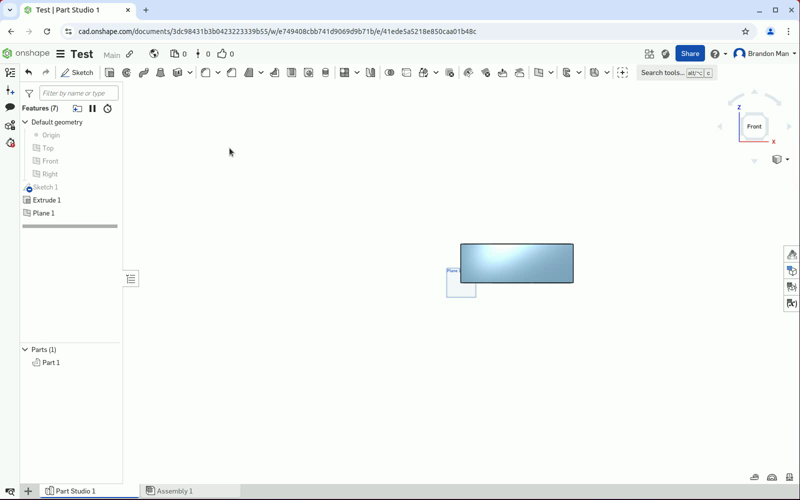
key(shift+s)
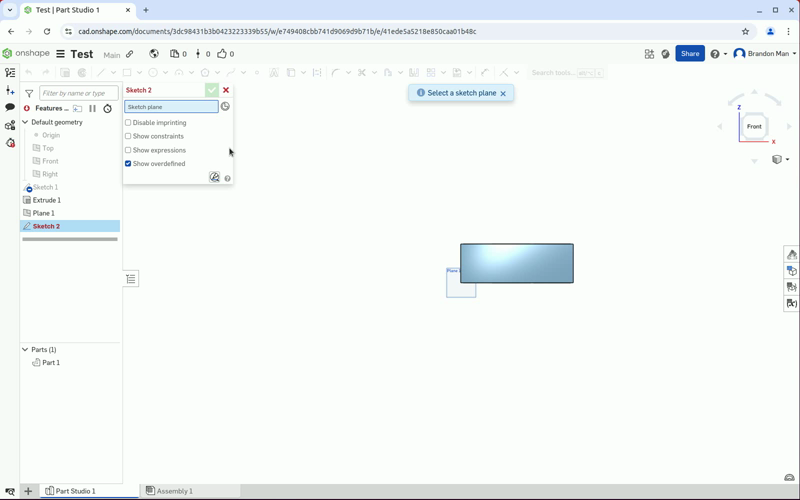
mouse_move(73, 215)
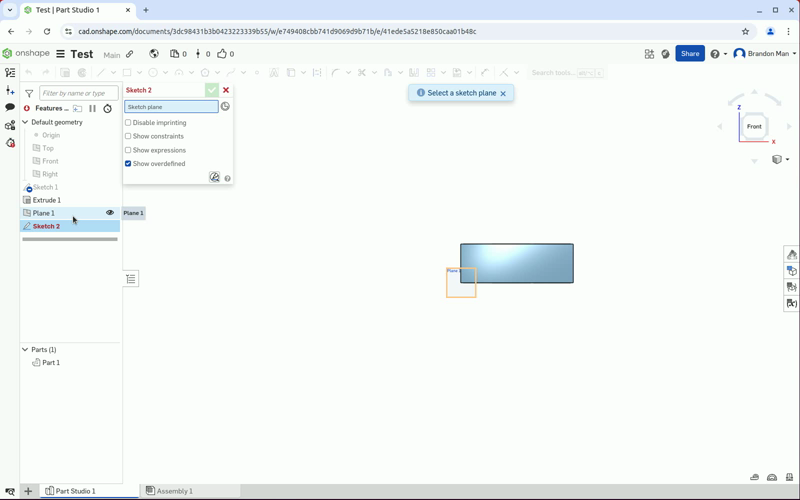
click(73, 215)
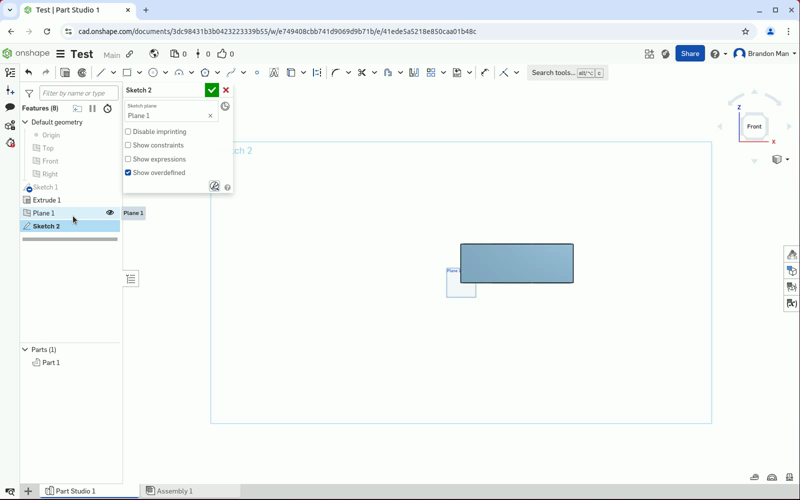
mouse_move(73, 352)
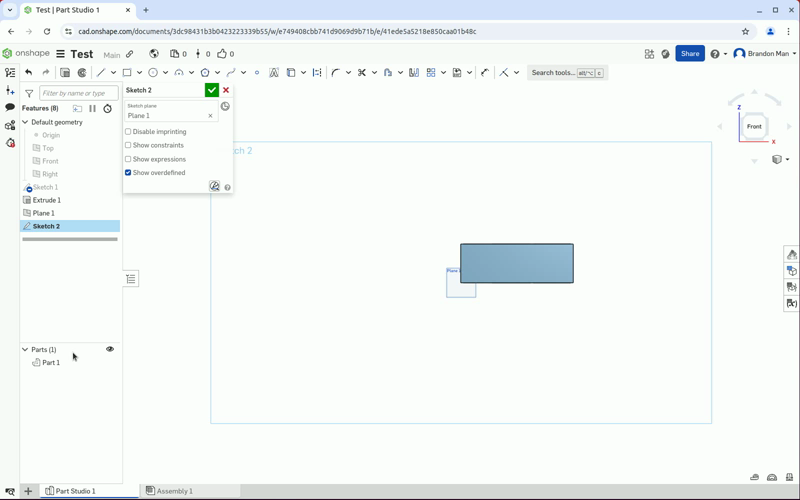
key(y)
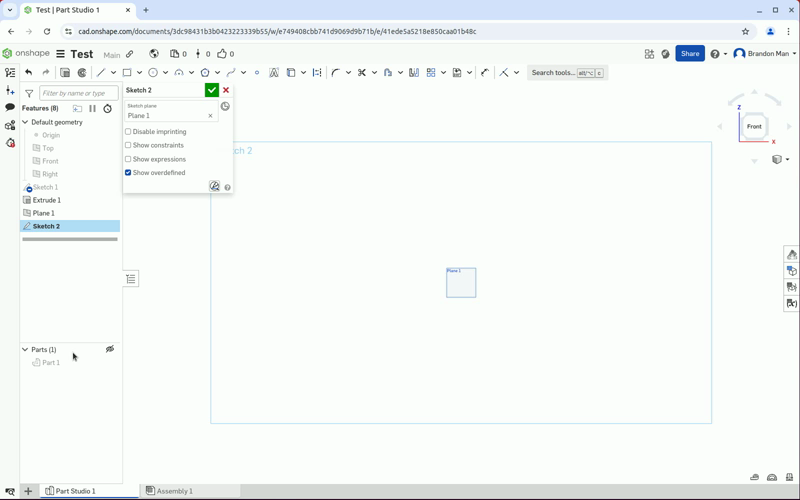
key(l)
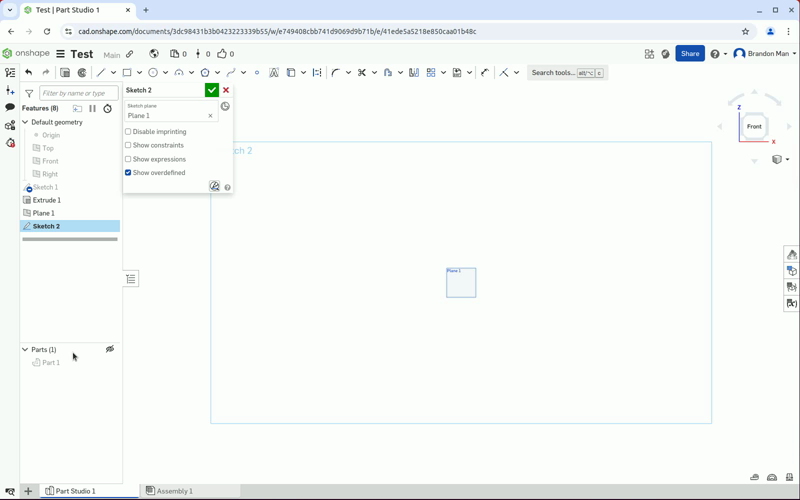
key_down(shift)
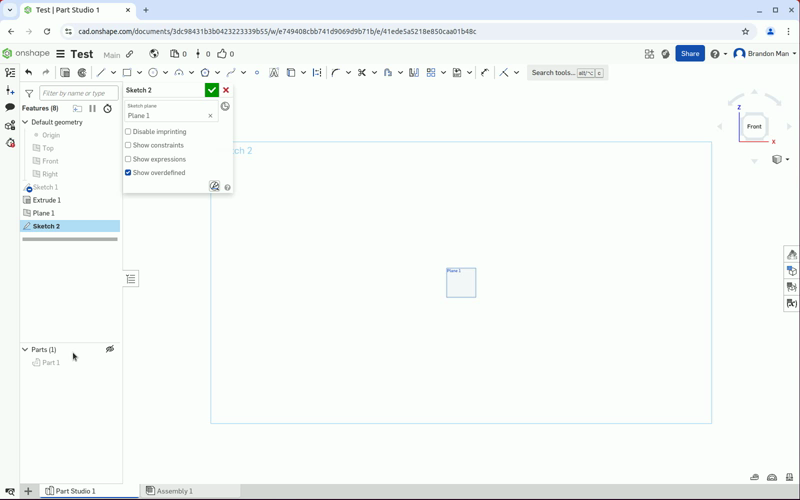
mouse_move(553, 272)
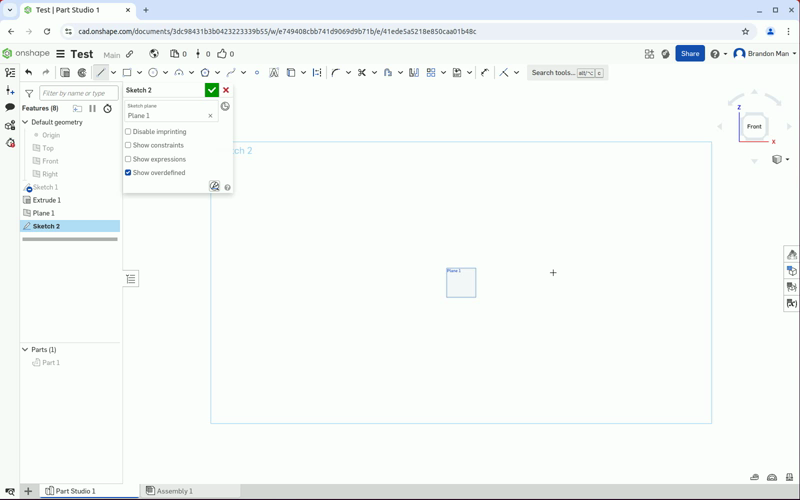
click(553, 272)
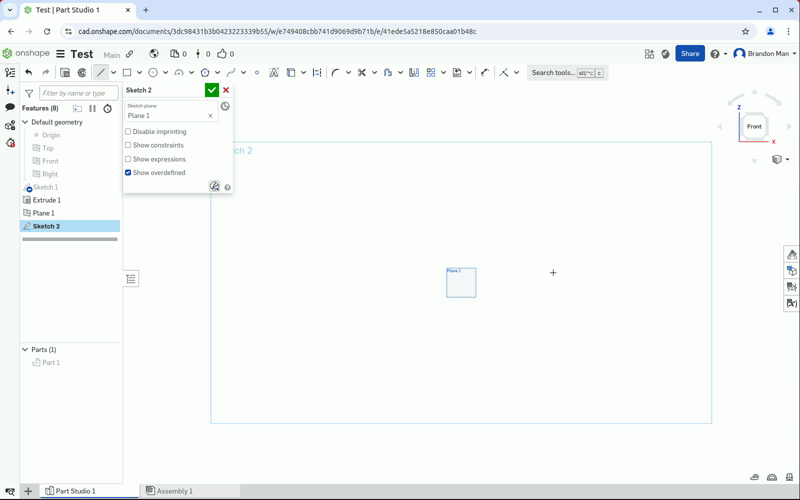
key_up(shift)
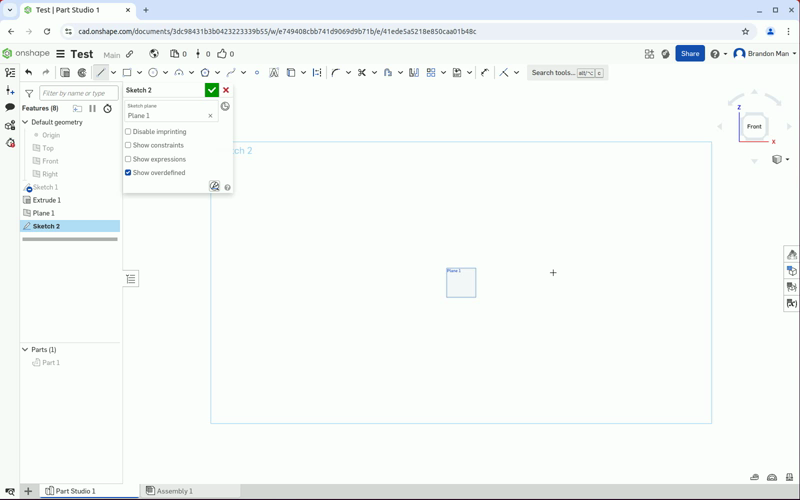
key_down(shift)
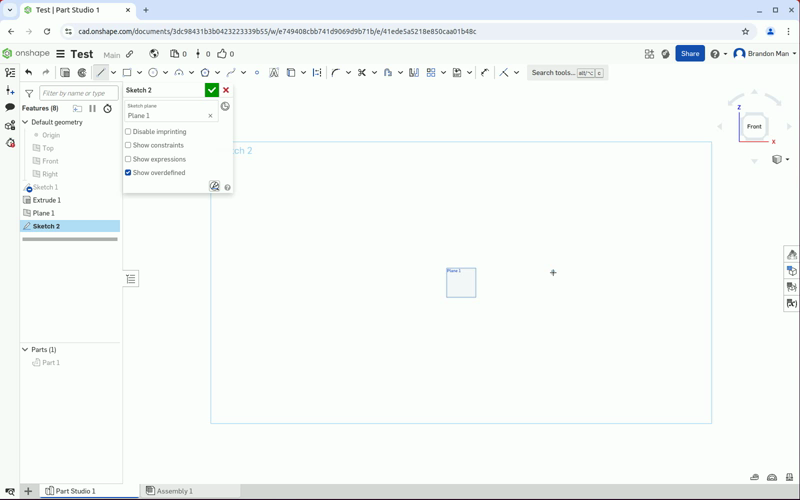
mouse_move(583, 272)
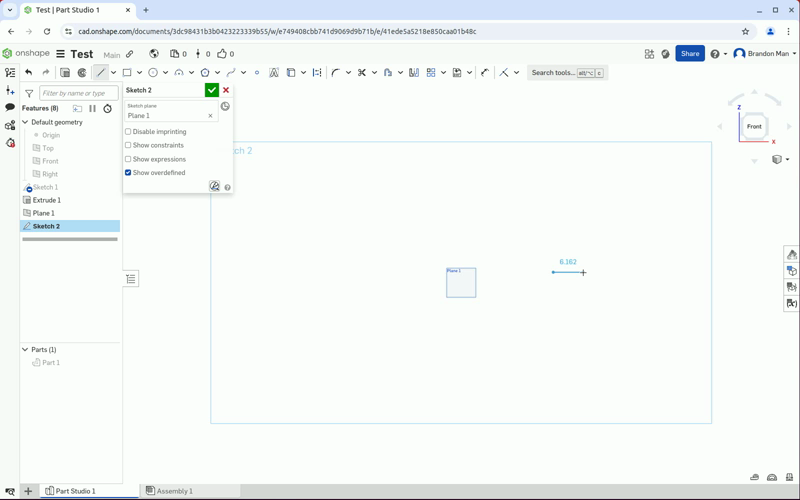
mouse_move(569, 272)
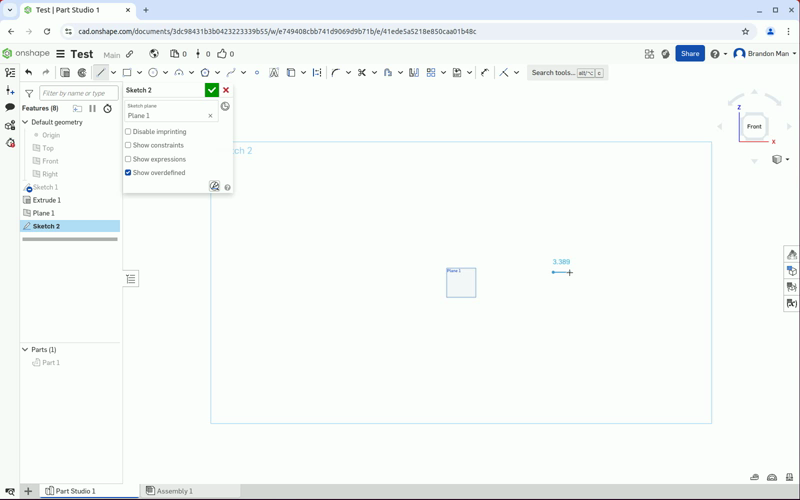
click(569, 272)
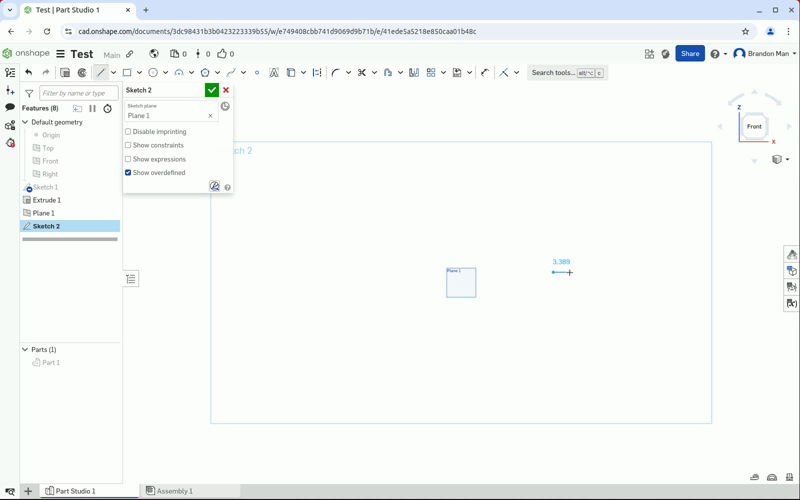
key_up(shift)
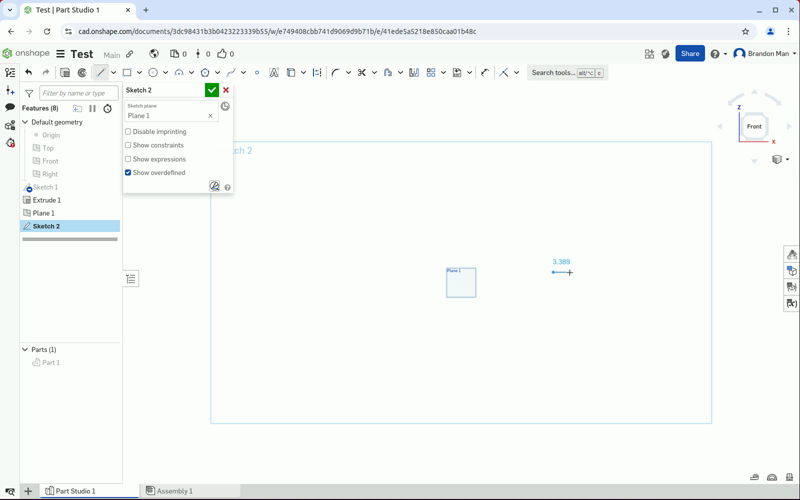
key_down(shift)
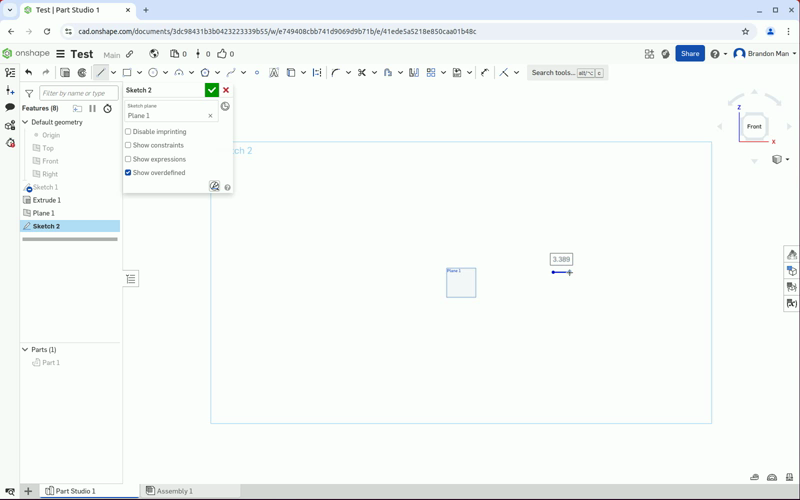
mouse_move(589, 272)
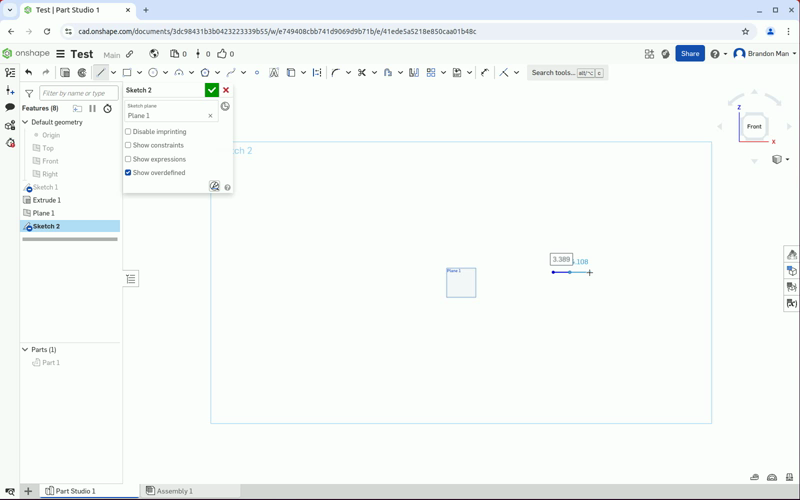
mouse_move(569, 267)
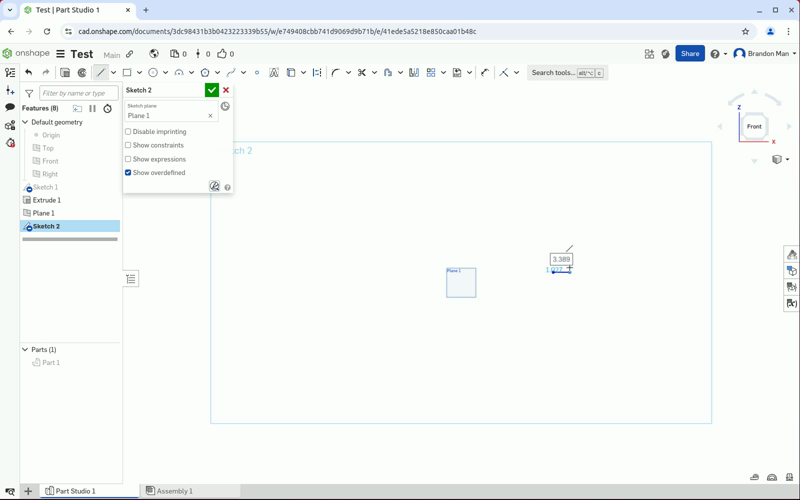
scroll(6)
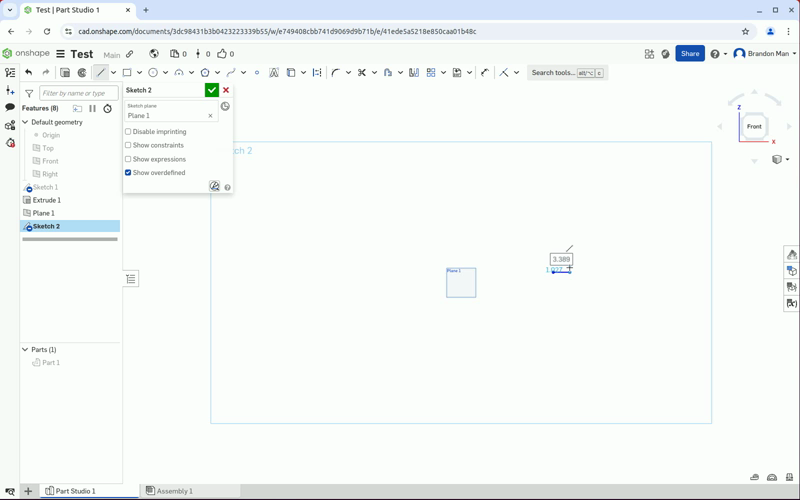
scroll(6)
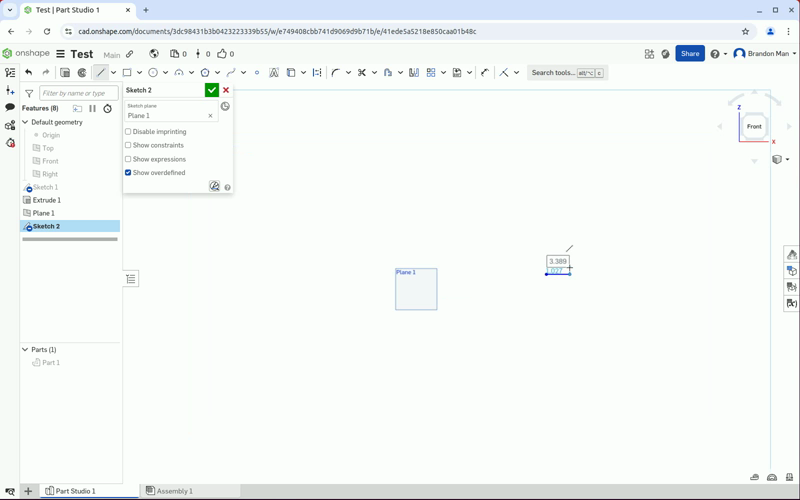
scroll(6)
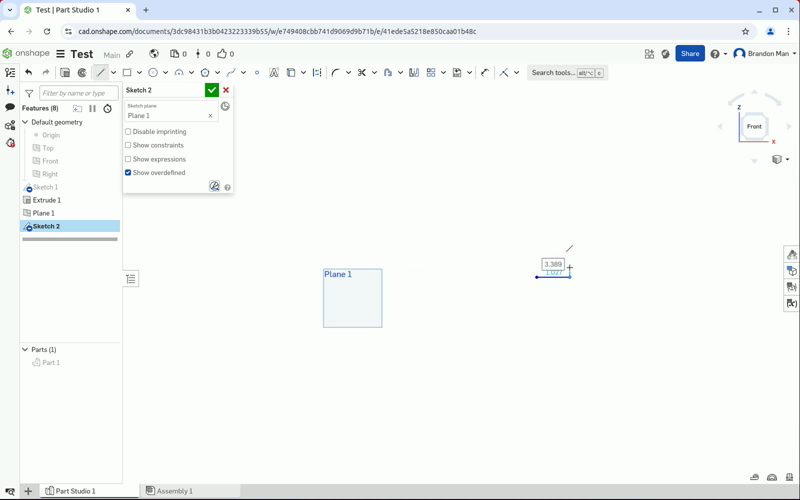
scroll(6)
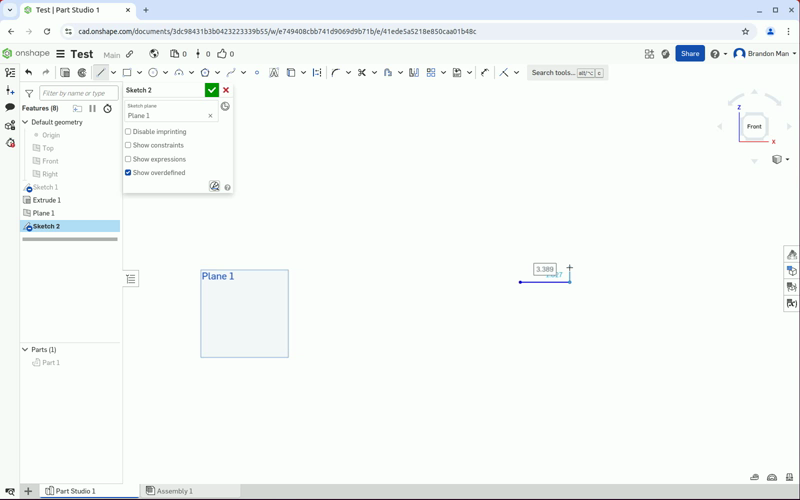
scroll(6)
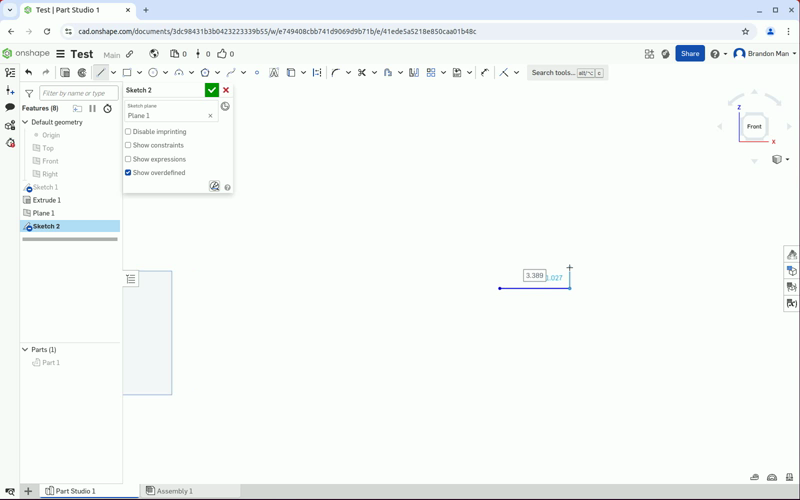
scroll(6)
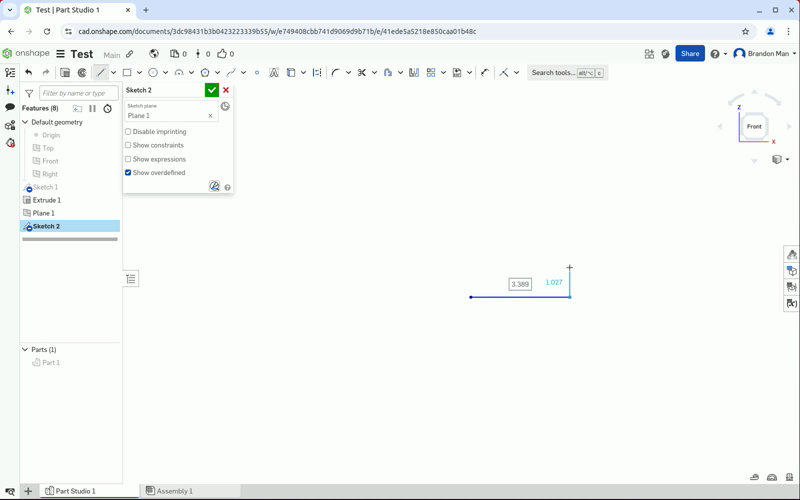
scroll(6)
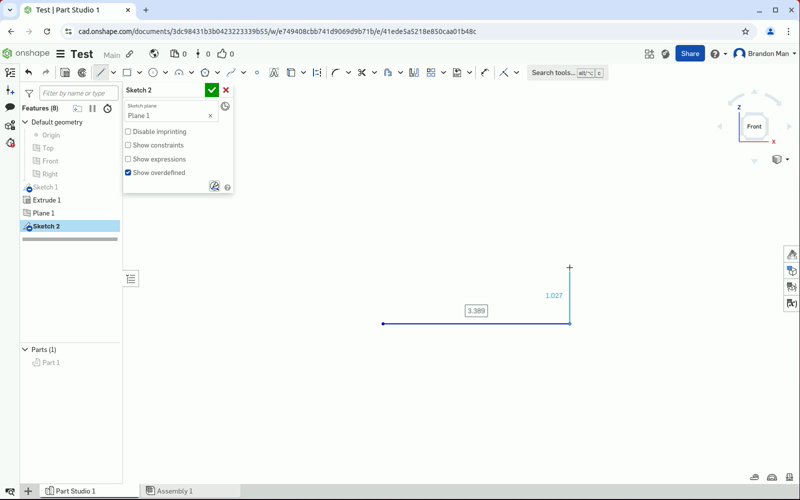
click(569, 267)
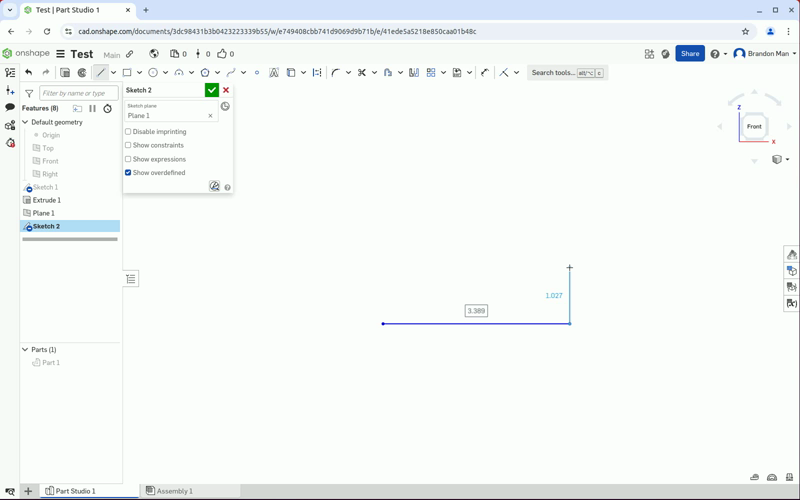
scroll(-6)
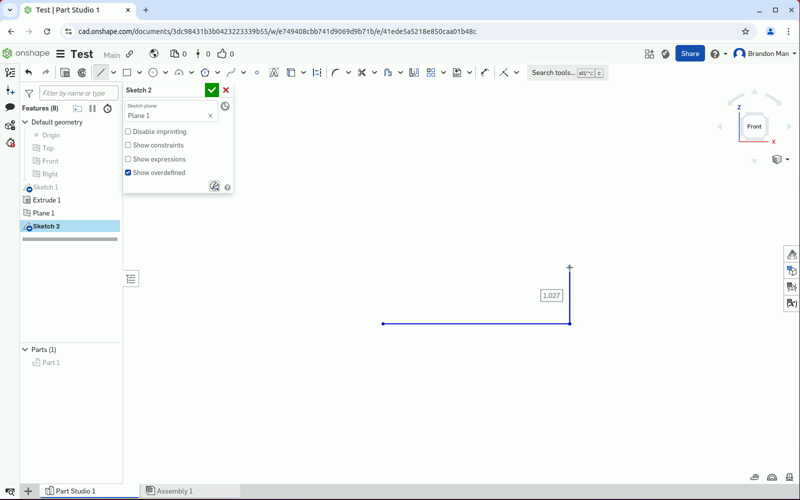
scroll(-6)
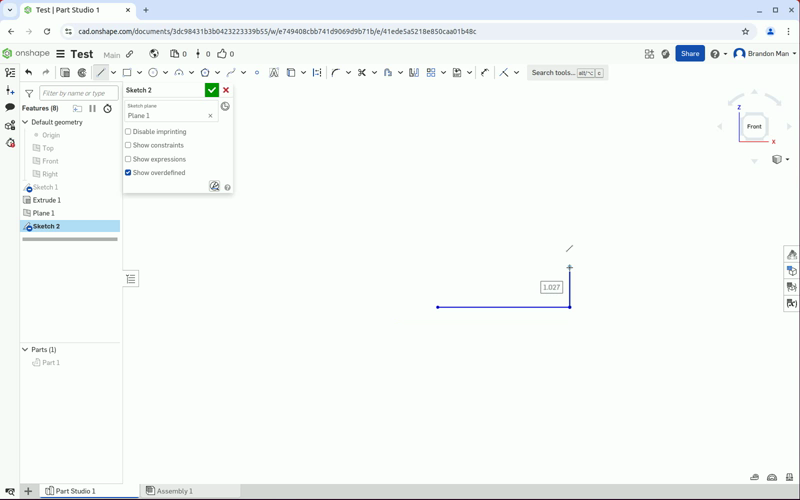
scroll(-6)
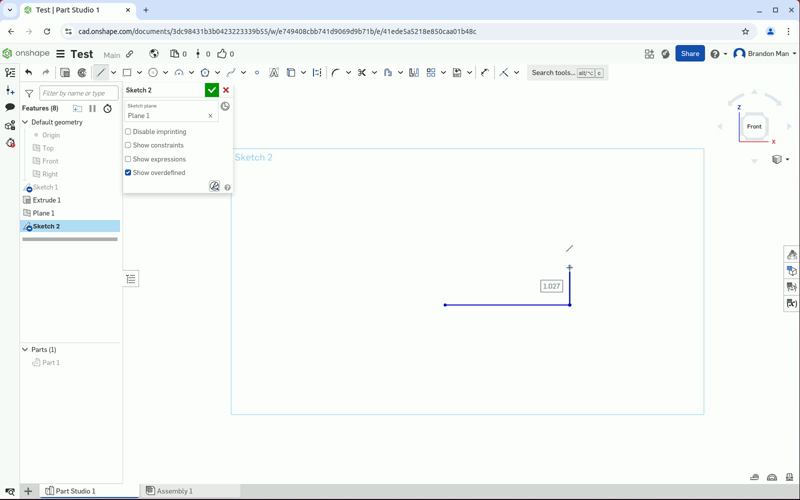
scroll(-6)
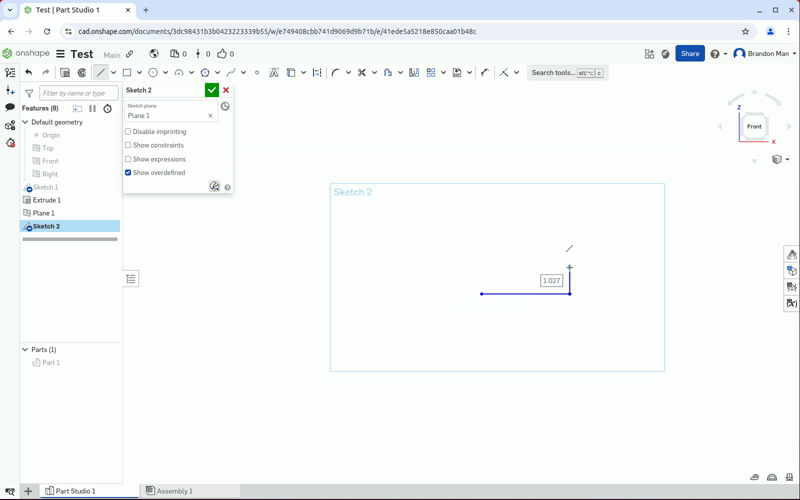
scroll(-6)
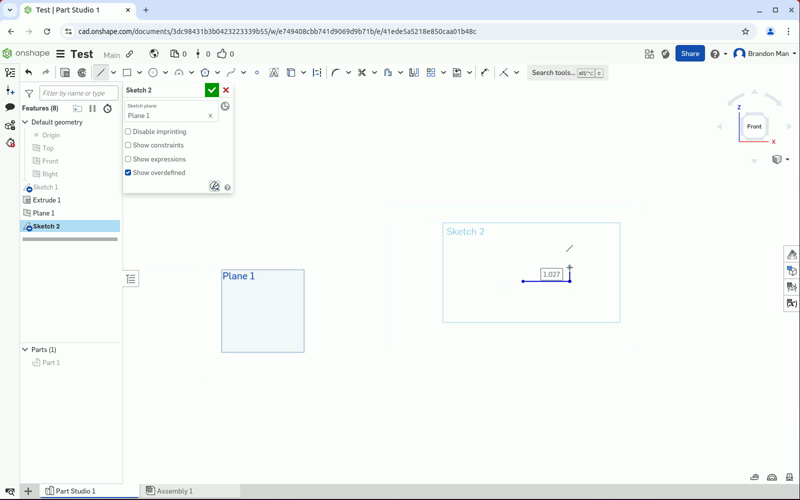
scroll(-6)
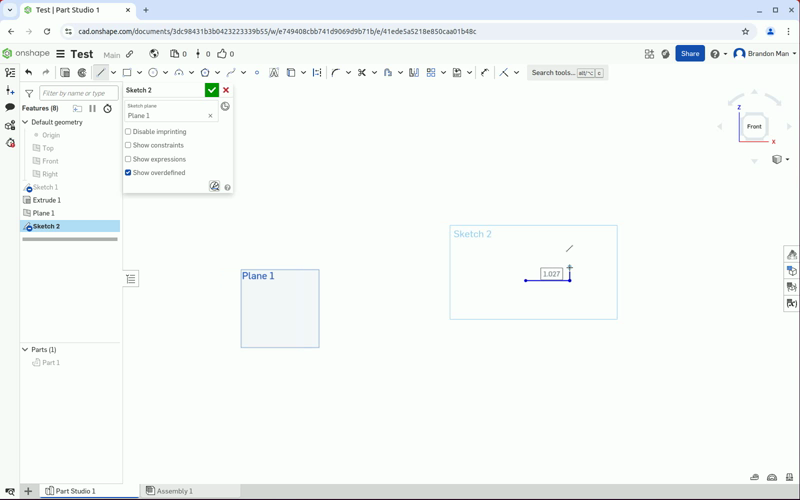
scroll(-6)
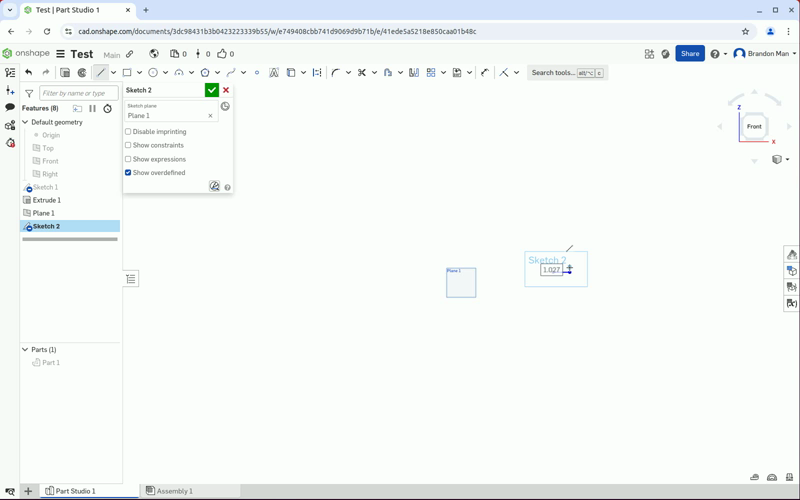
key_up(shift)
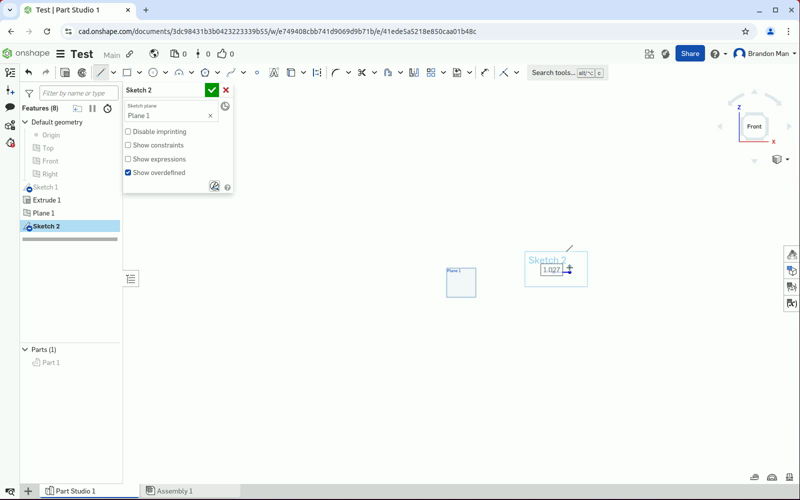
key(esc)
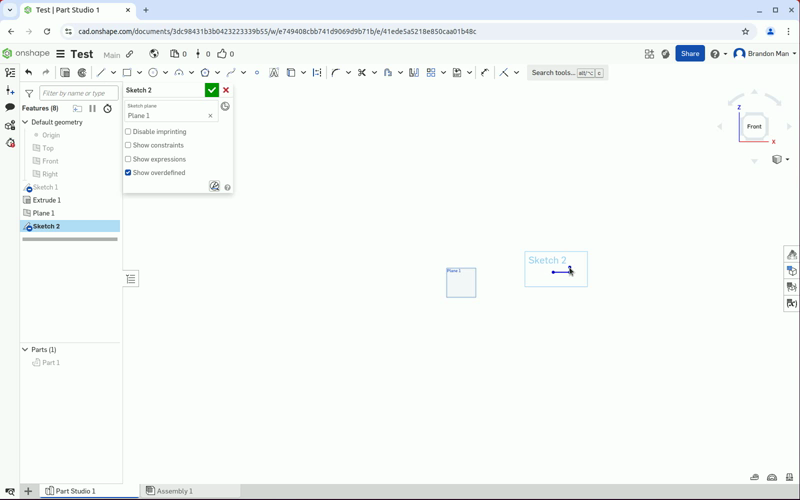
key(a)
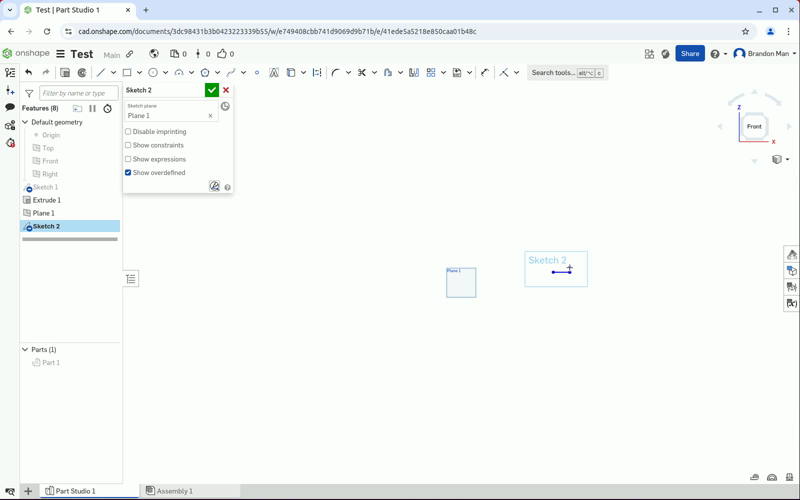
mouse_move(569, 267)
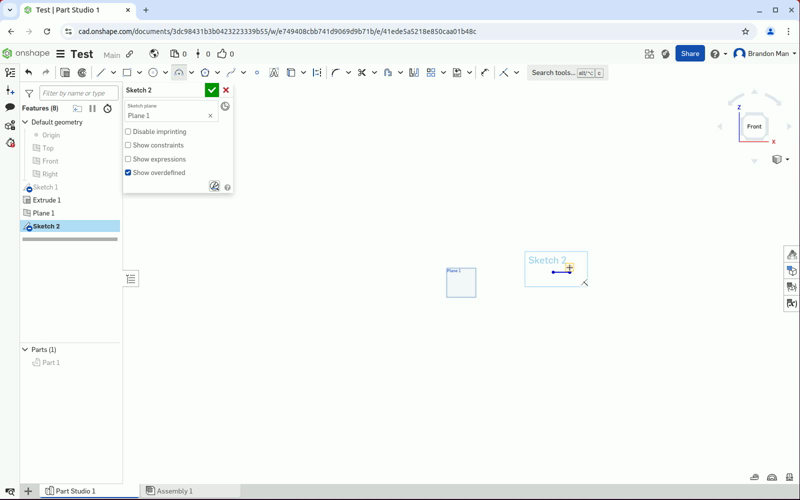
click(569, 267)
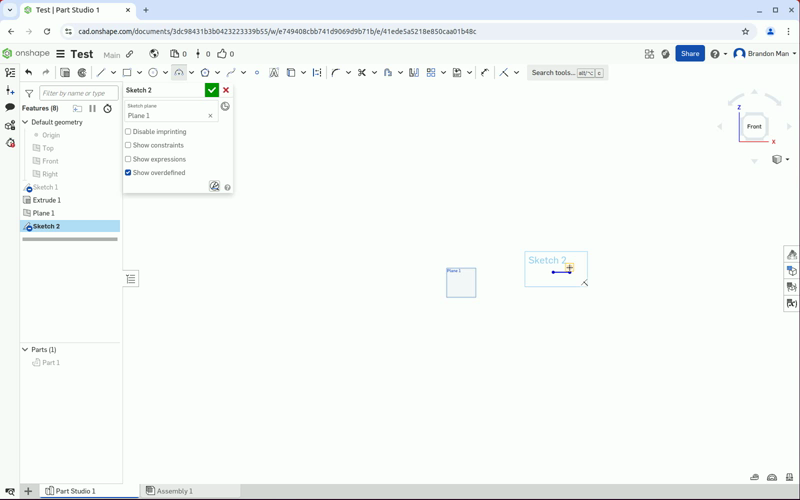
key_down(shift)
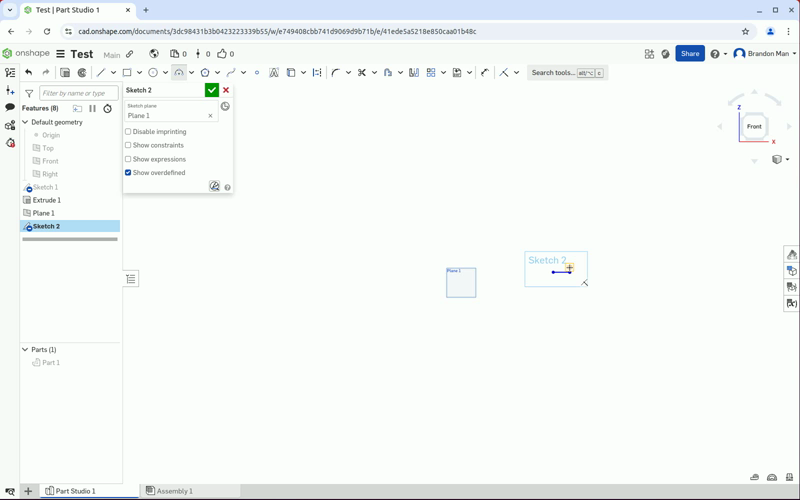
mouse_move(553, 267)
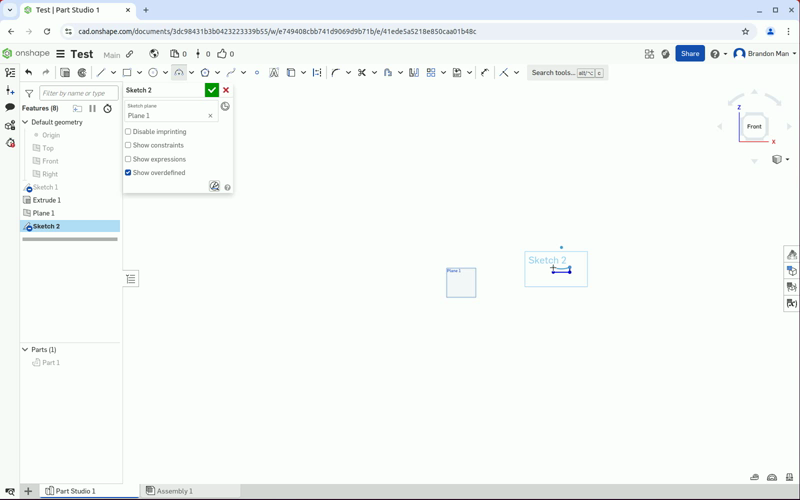
click(553, 267)
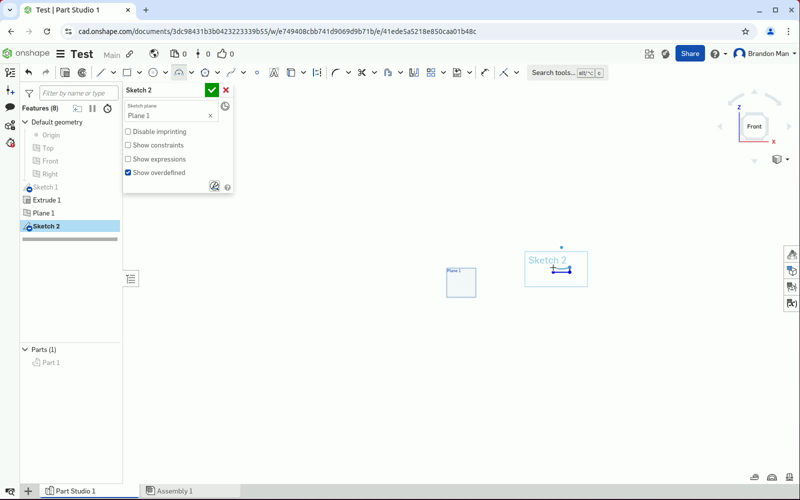
mouse_move(561, 259)
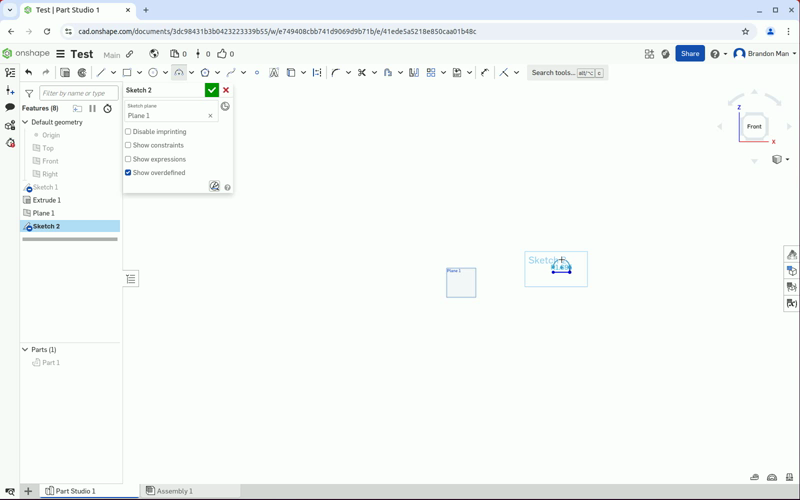
click(561, 259)
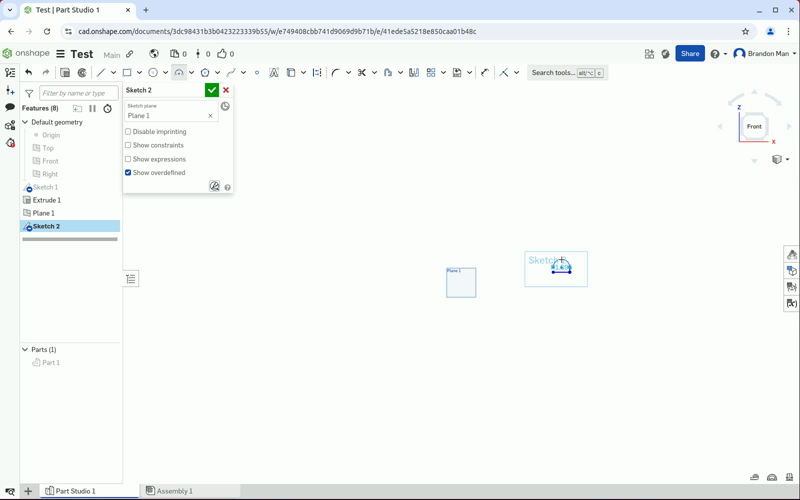
key_up(shift)
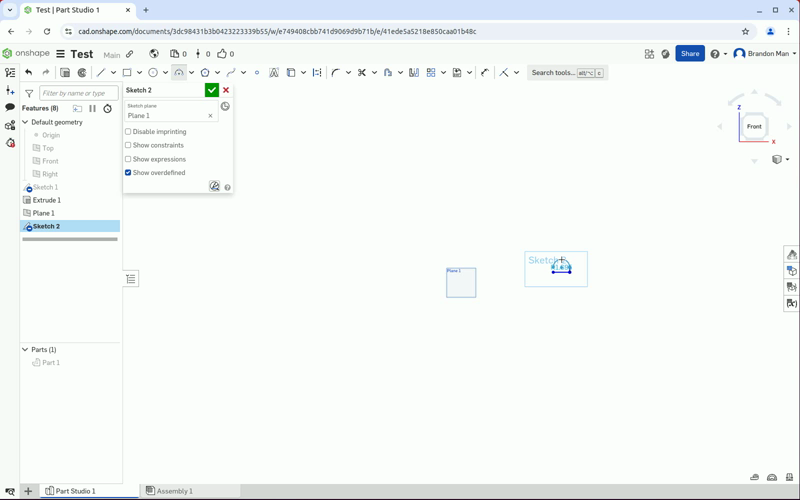
key(esc)
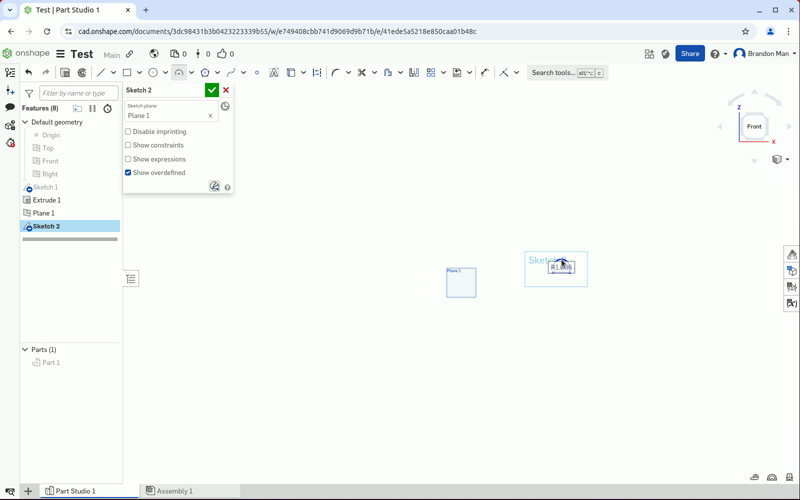
key(l)
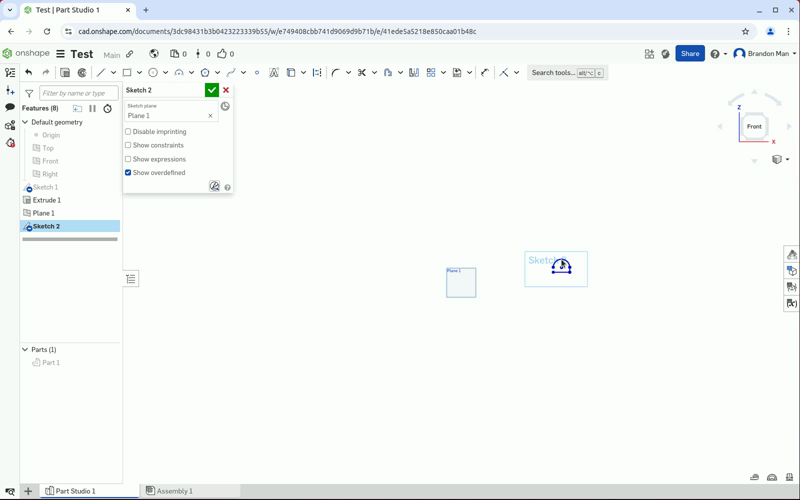
mouse_move(553, 267)
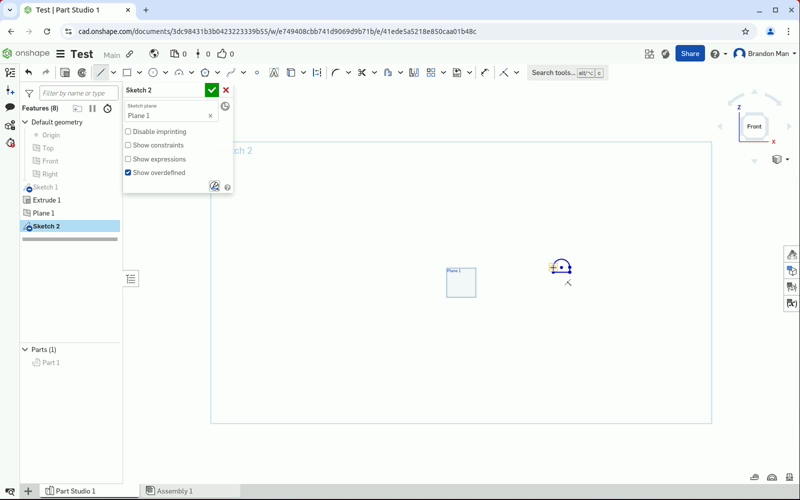
click(553, 267)
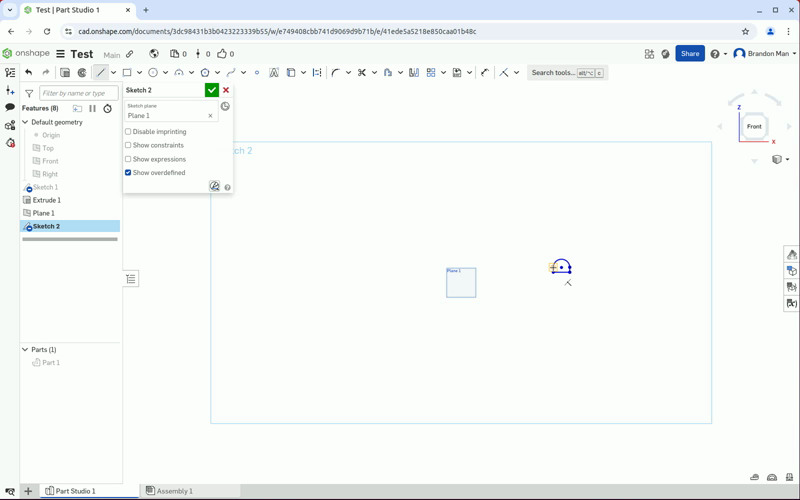
mouse_move(583, 267)
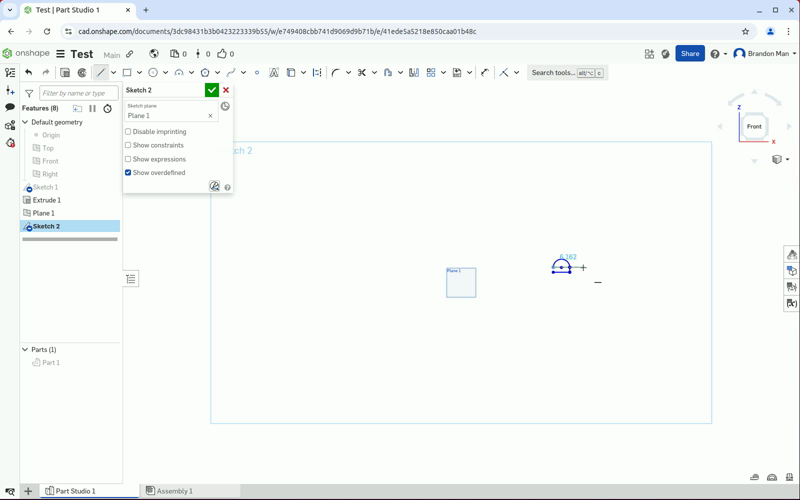
key_down(shift)
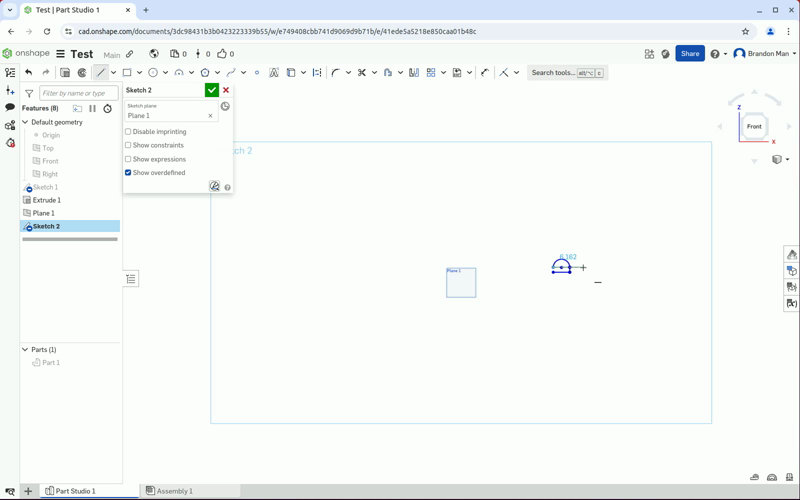
mouse_move(553, 272)
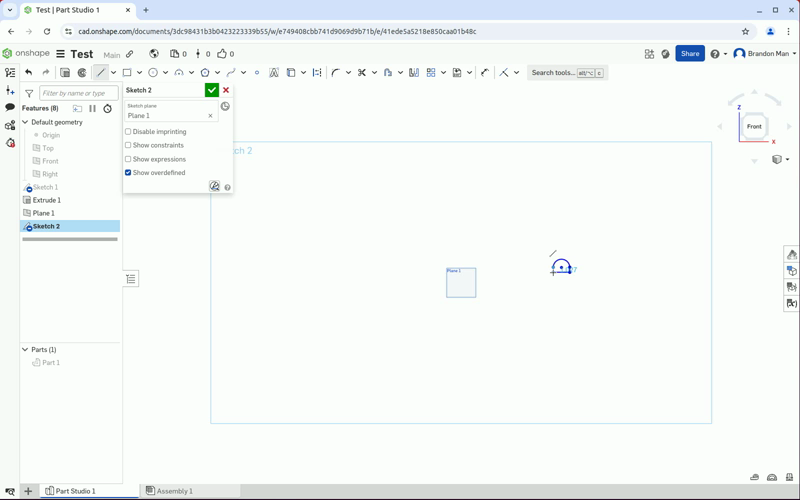
scroll(6)
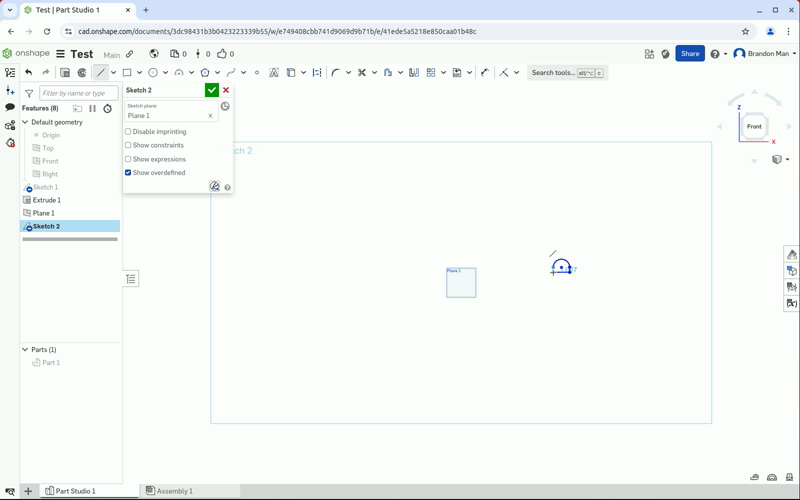
scroll(6)
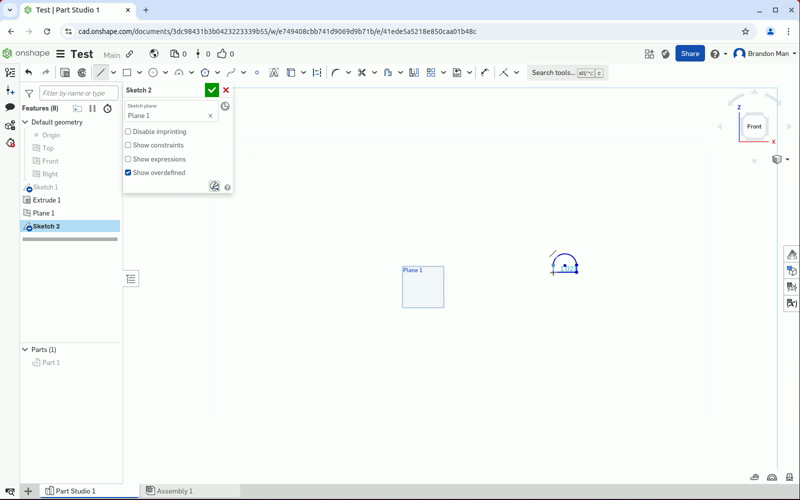
scroll(6)
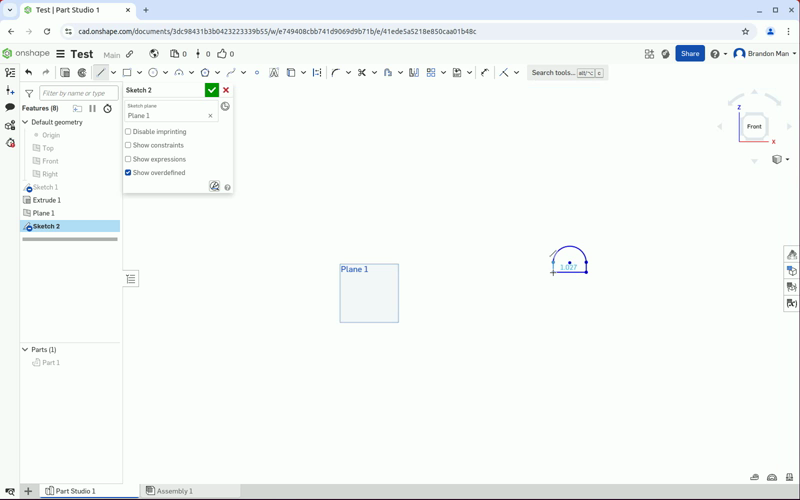
scroll(6)
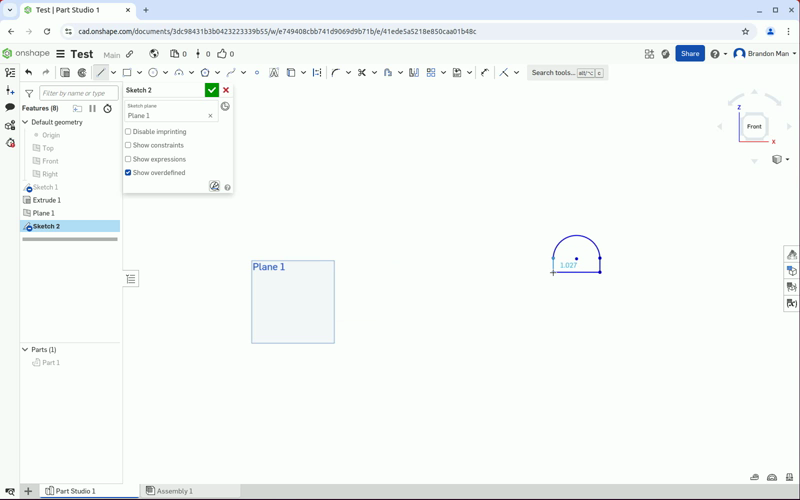
scroll(6)
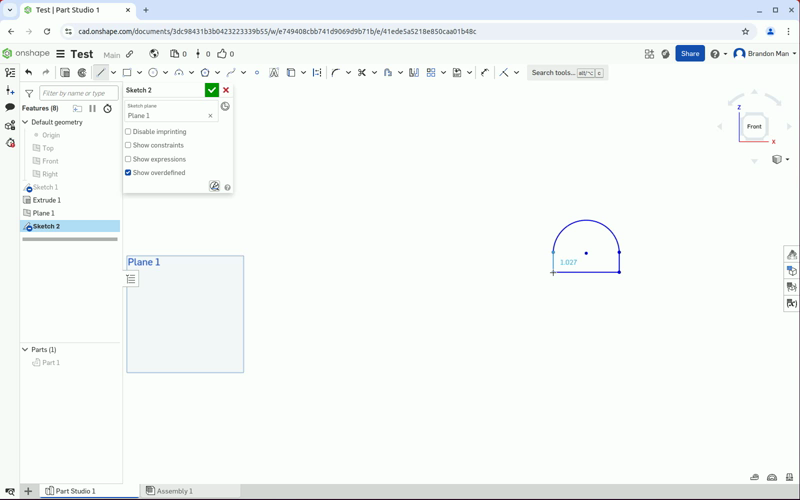
scroll(6)
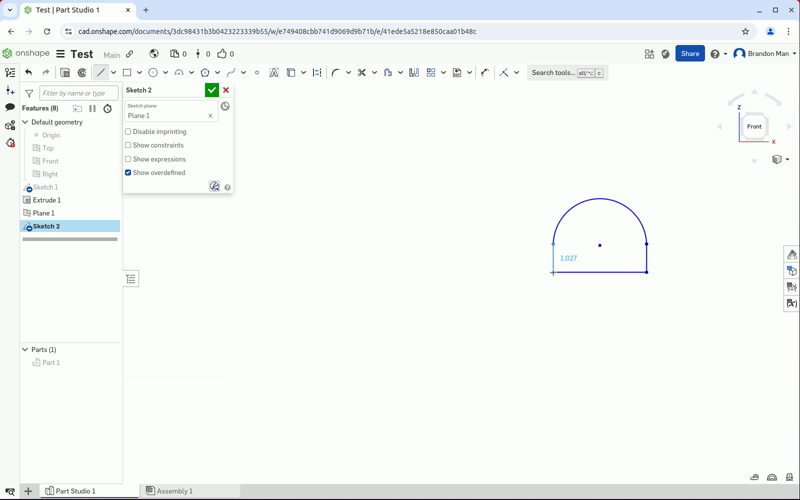
scroll(6)
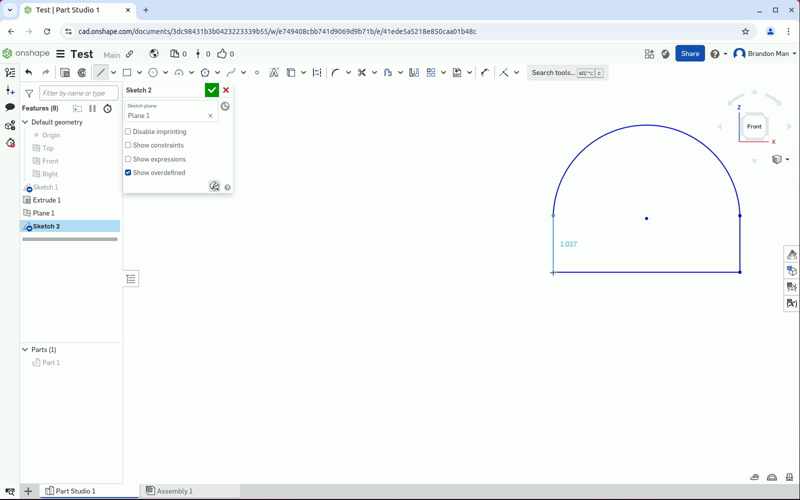
key_up(shift)
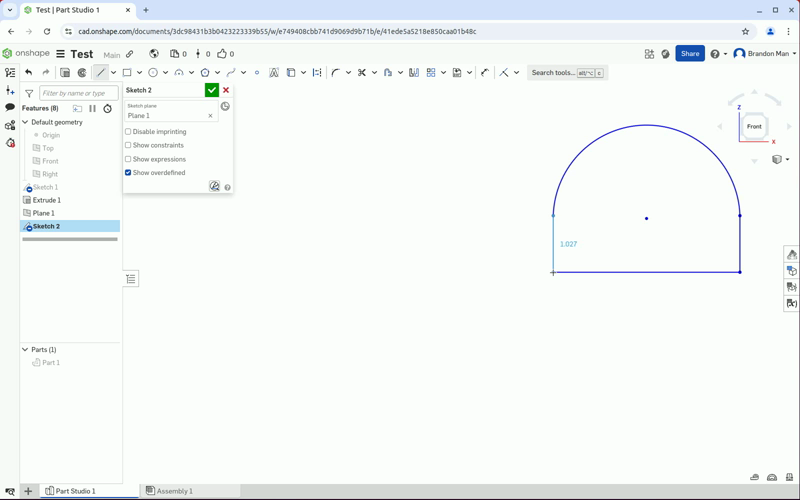
click(553, 272)
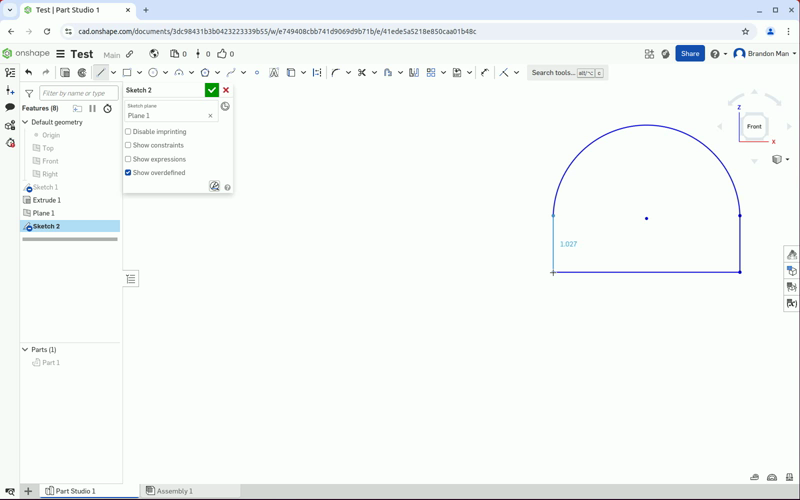
scroll(-6)
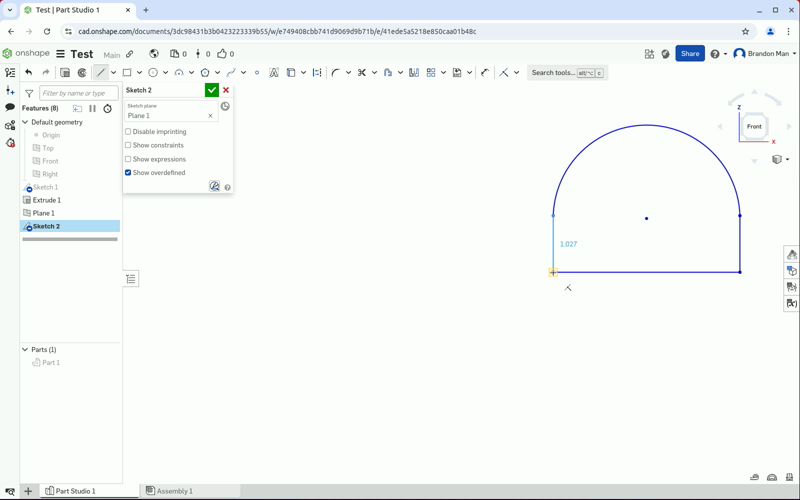
scroll(-6)
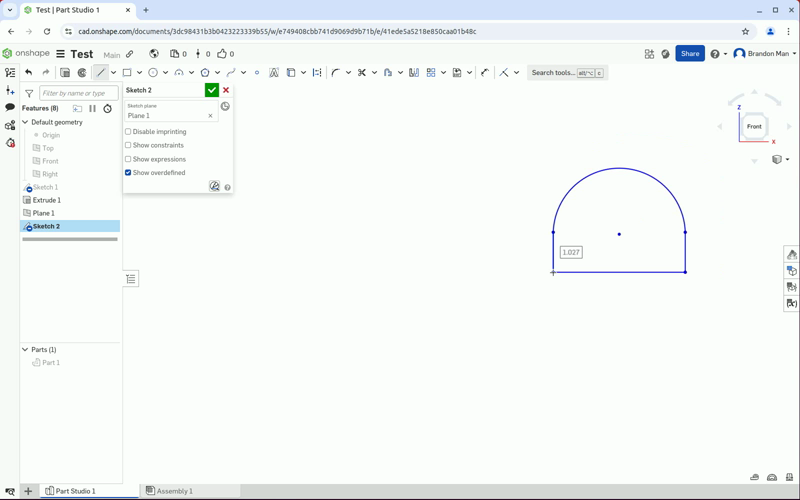
scroll(-6)
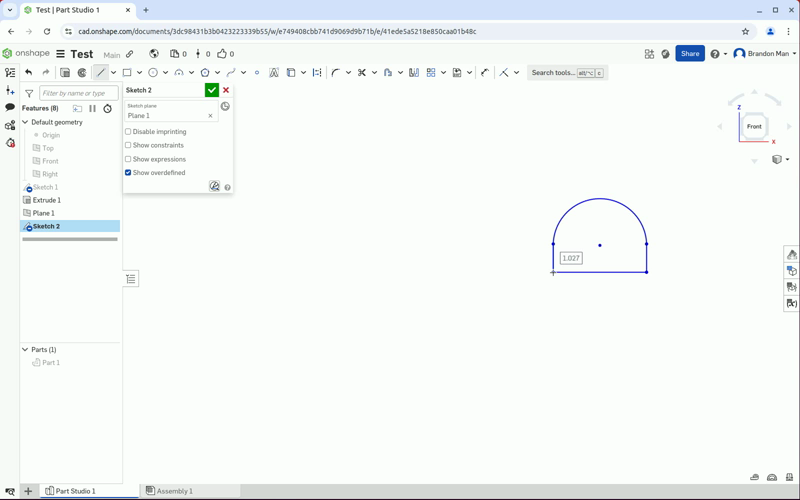
scroll(-6)
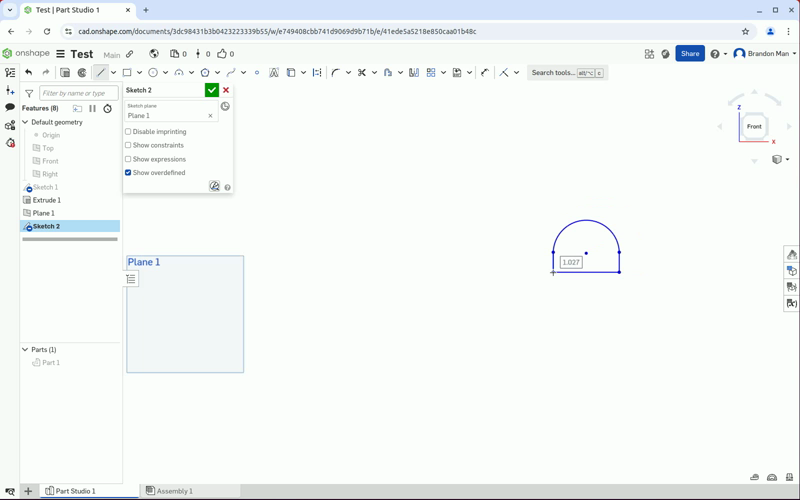
scroll(-6)
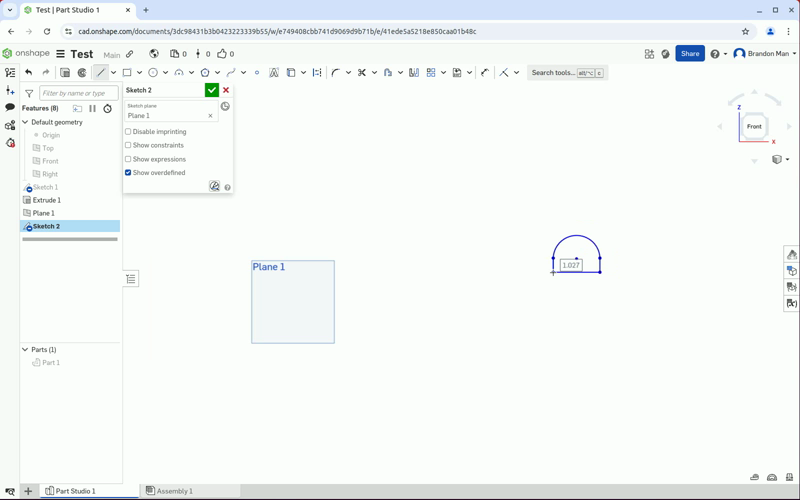
scroll(-6)
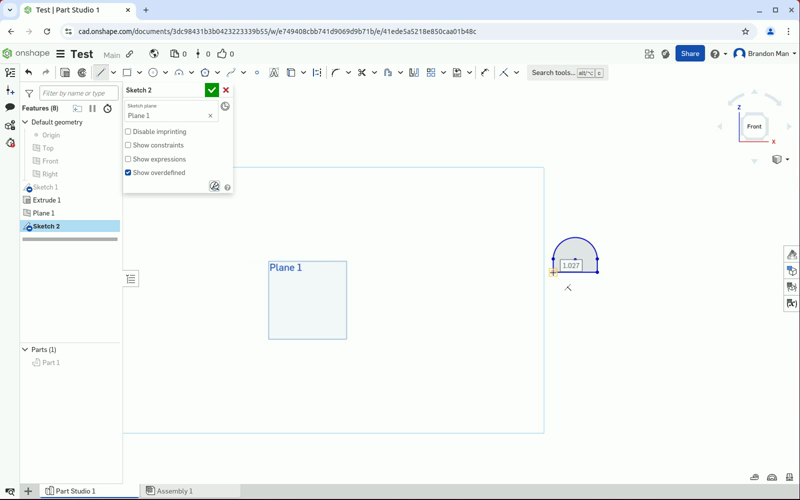
scroll(-6)
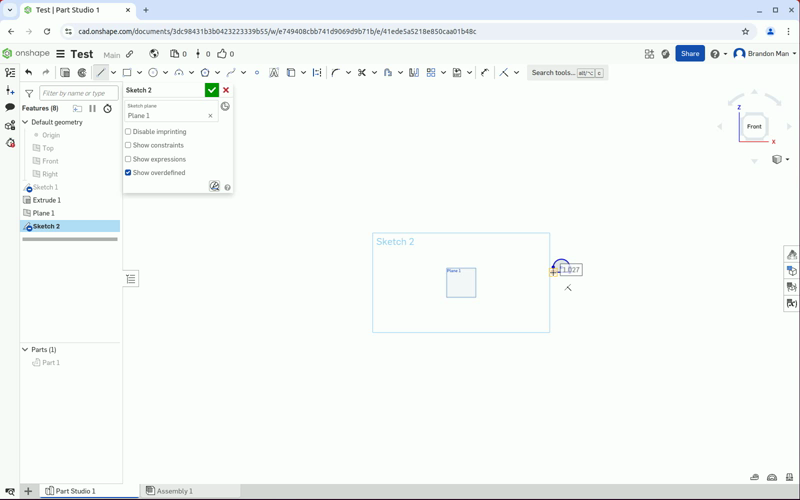
key(esc)
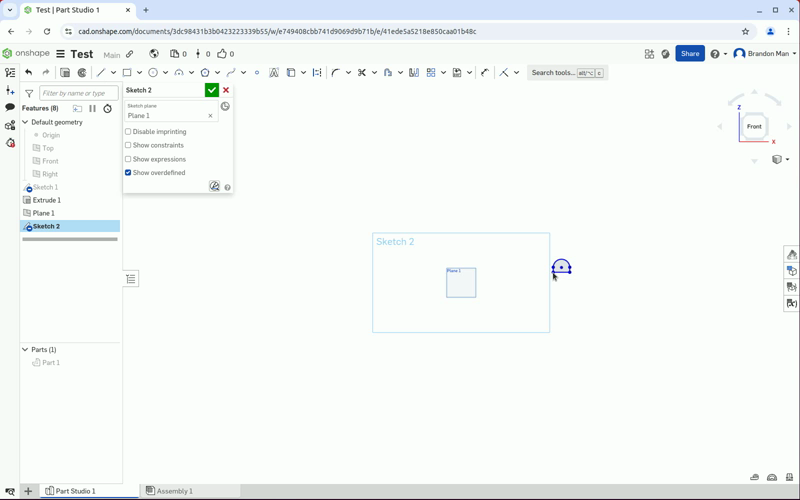
mouse_move(558, 268)
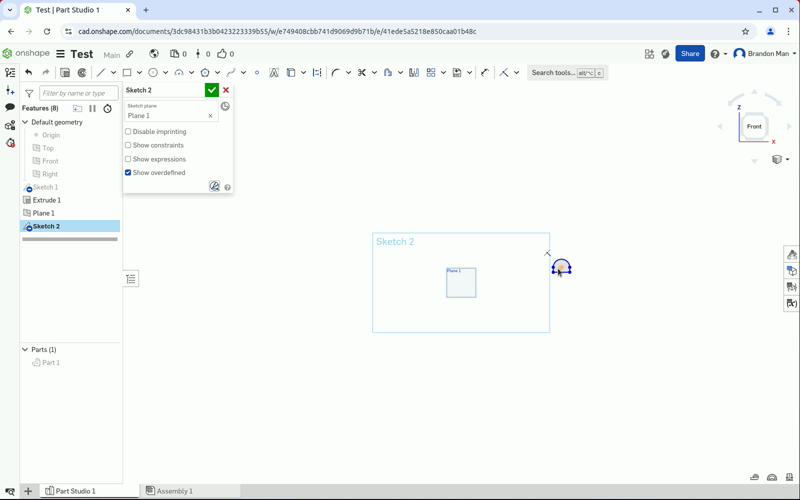
scroll(6)
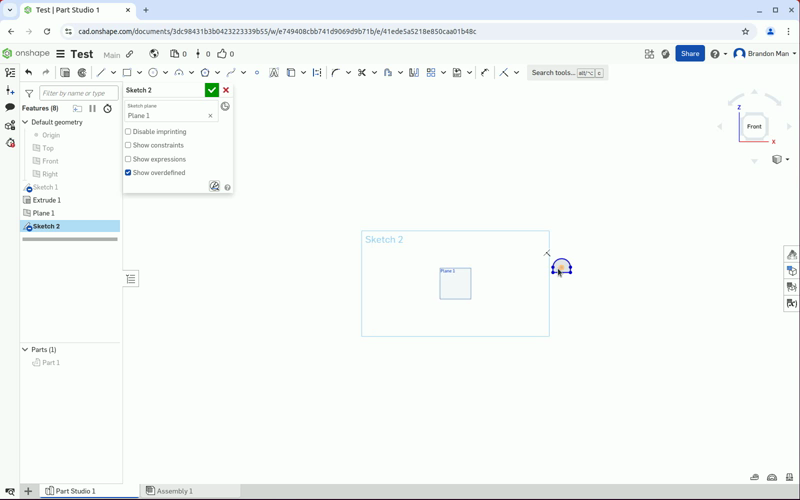
scroll(6)
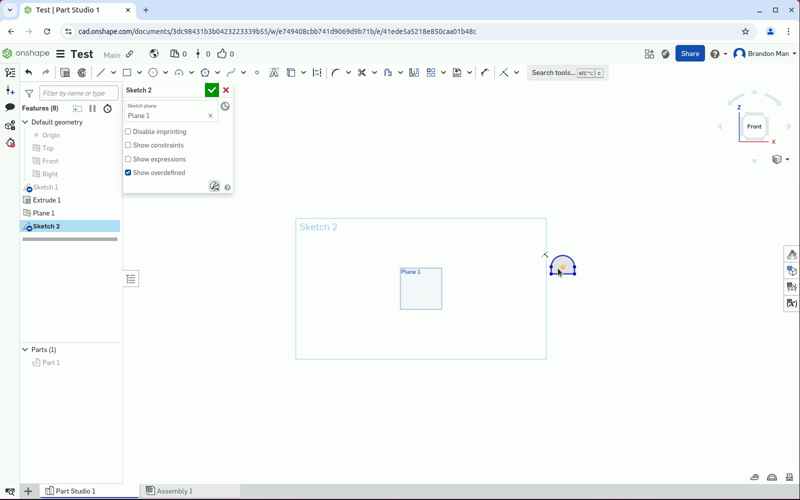
scroll(6)
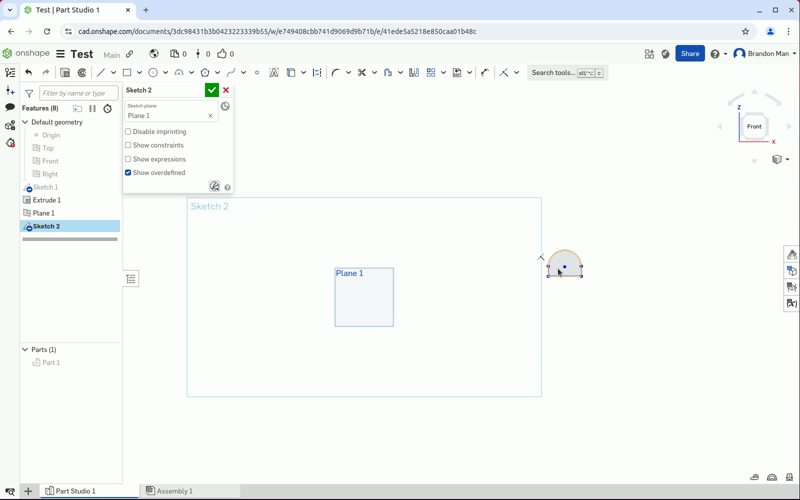
scroll(6)
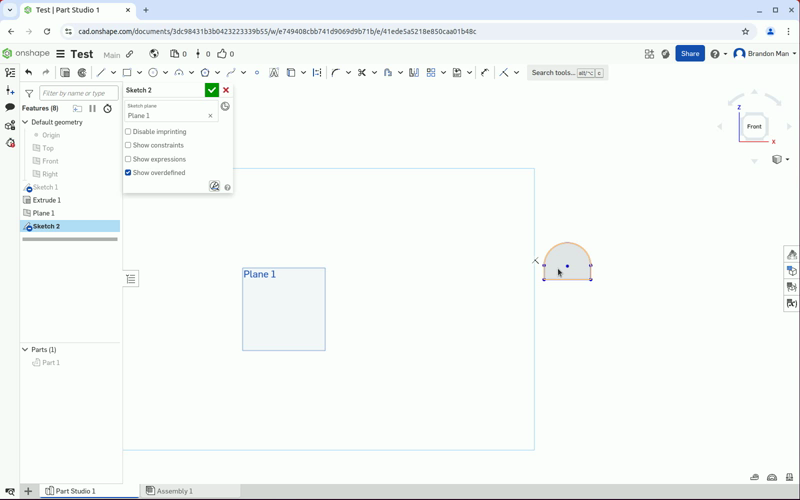
scroll(6)
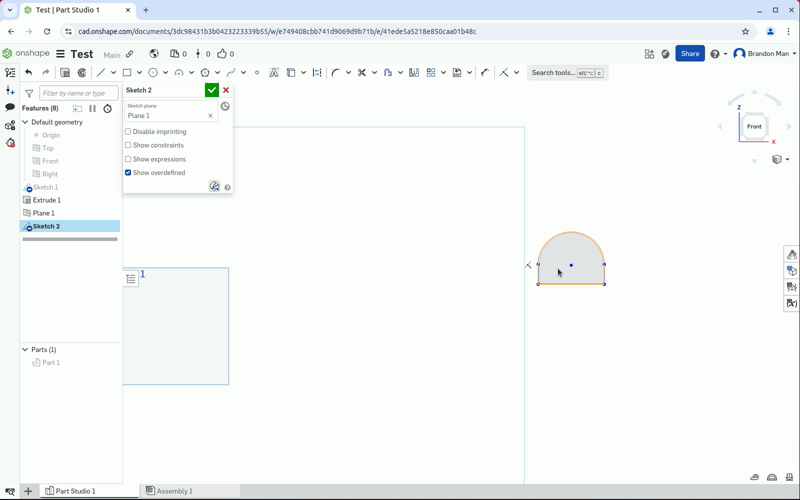
scroll(6)
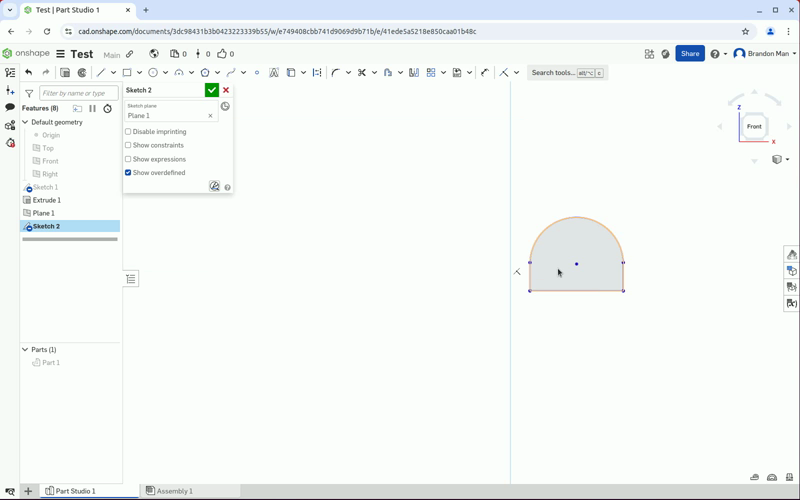
scroll(6)
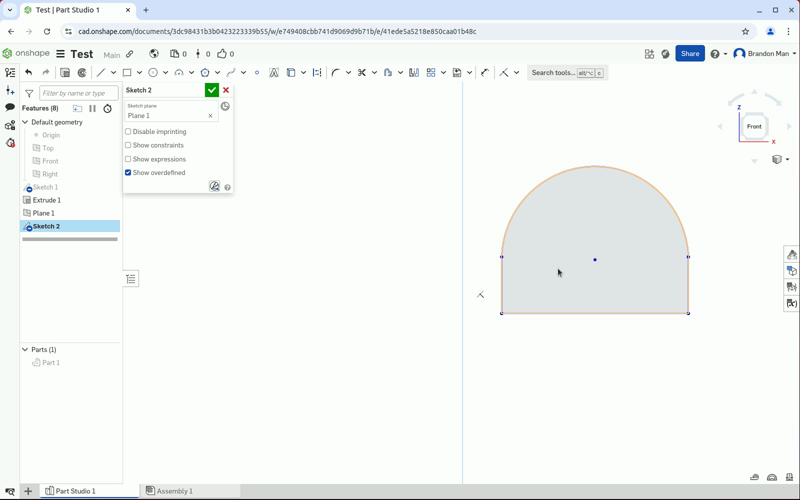
click(558, 268)
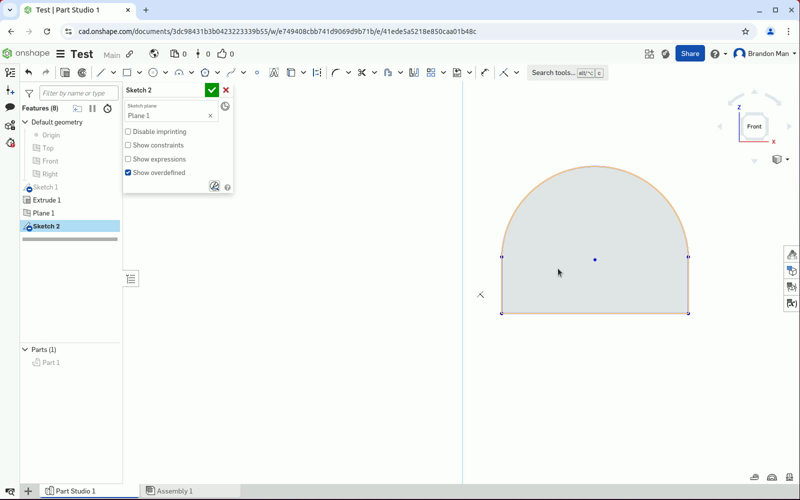
scroll(-6)
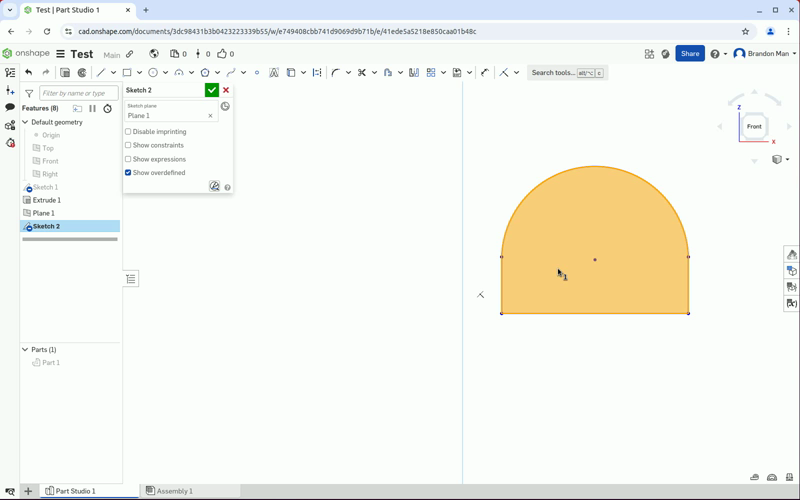
scroll(-6)
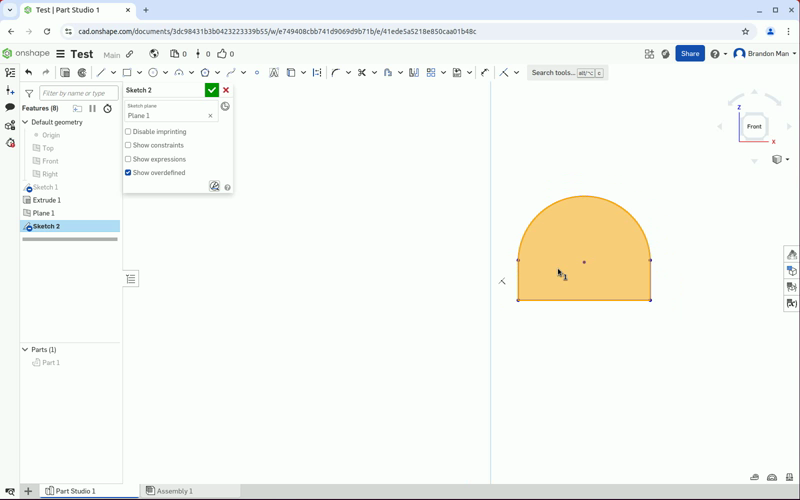
scroll(-6)
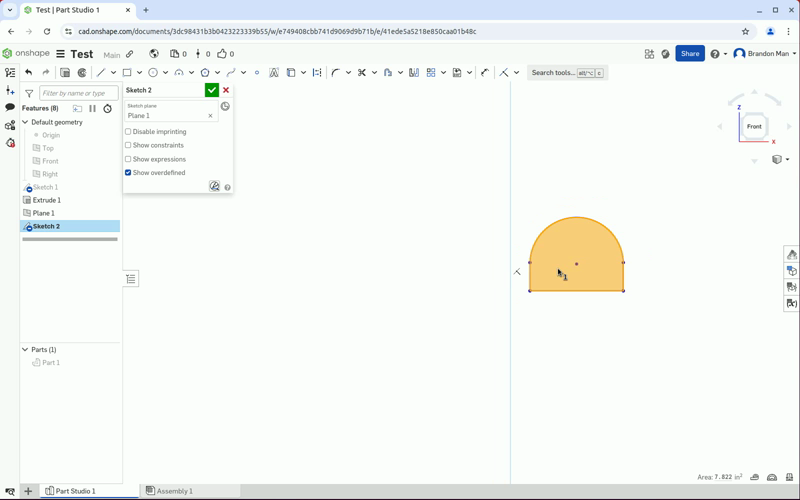
scroll(-6)
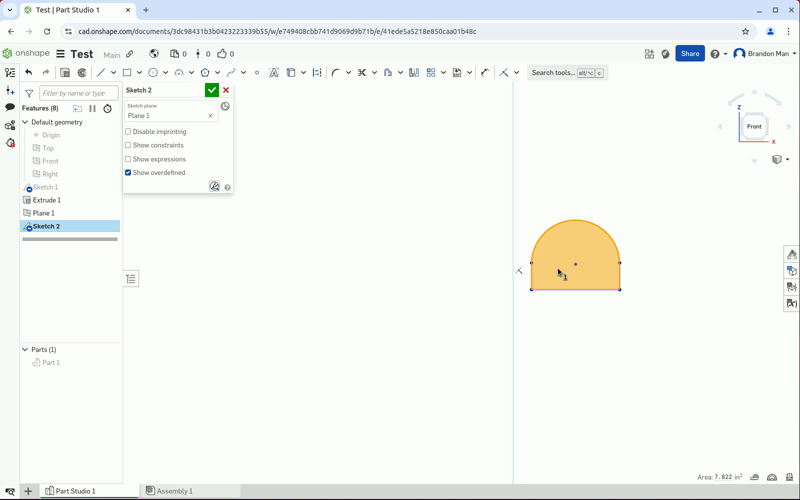
scroll(-6)
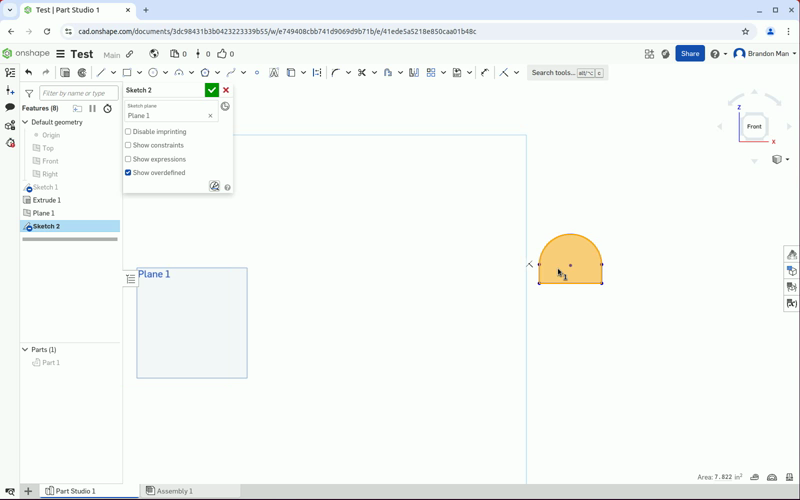
scroll(-6)
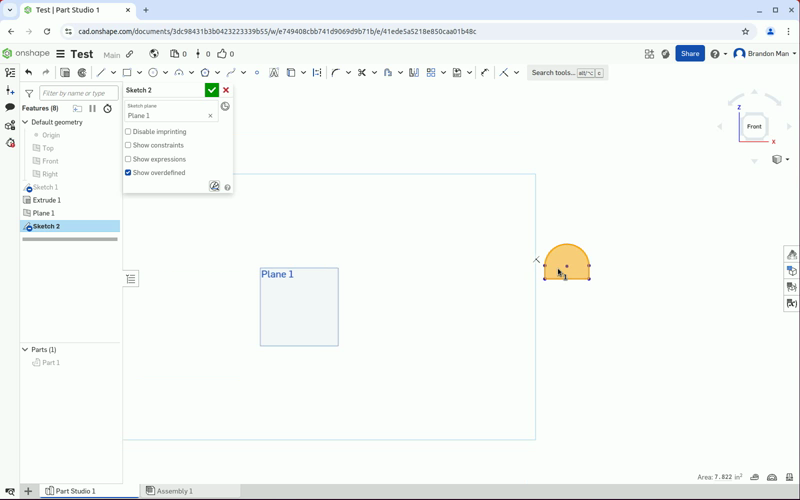
scroll(-6)
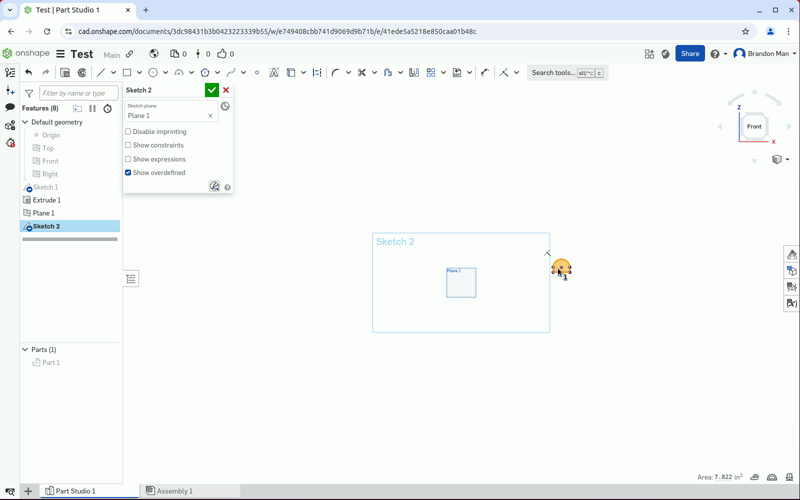
mouse_move(73, 352)
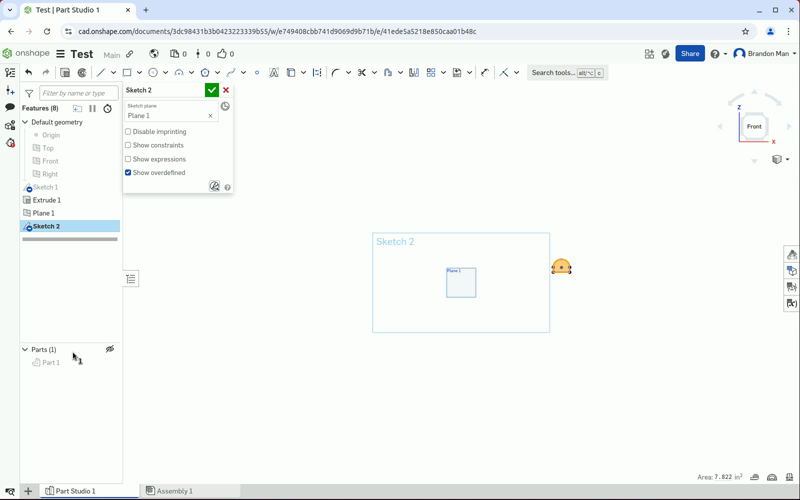
key(shift+y)
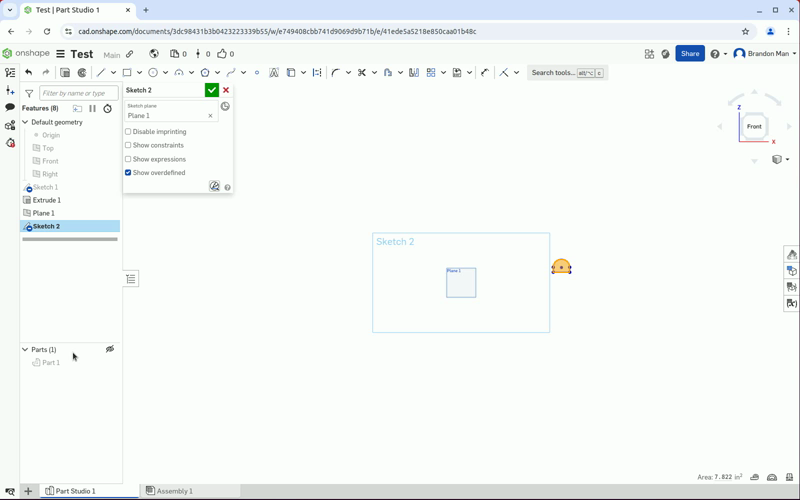
key(shift+e)
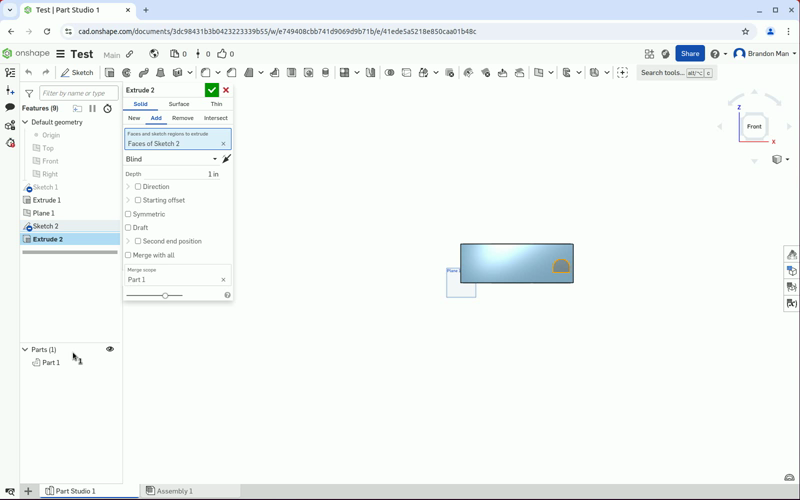
mouse_move(143, 106)
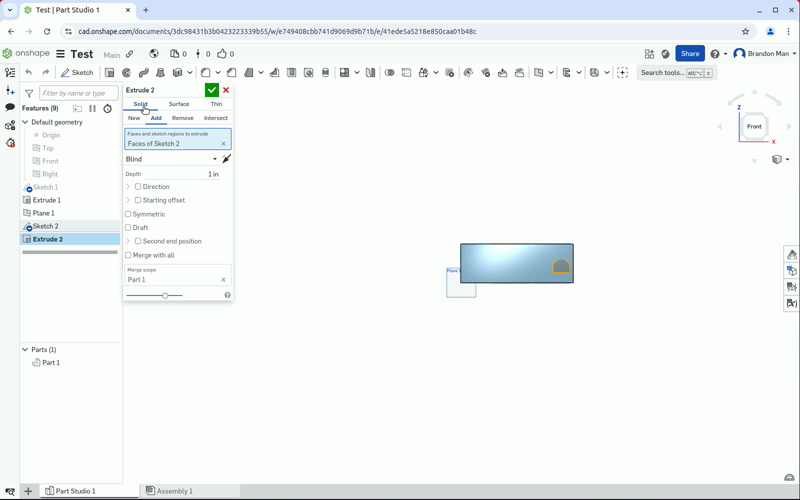
click(143, 106)
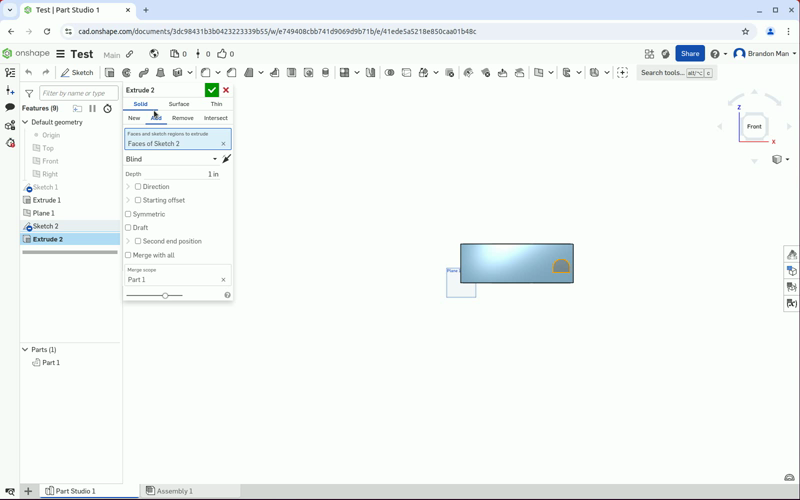
mouse_move(186, 120)
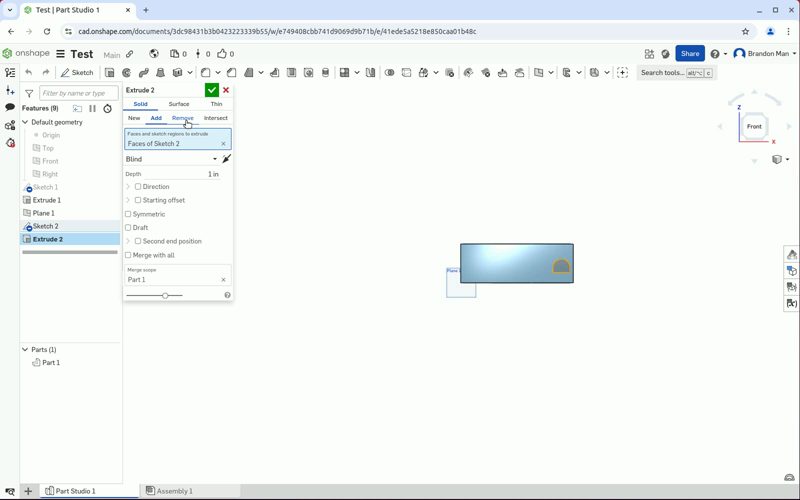
click(186, 120)
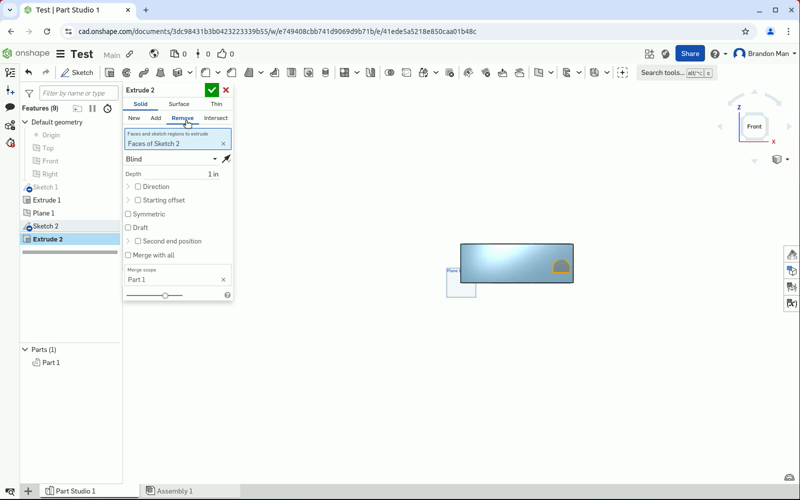
key(tab, 4)
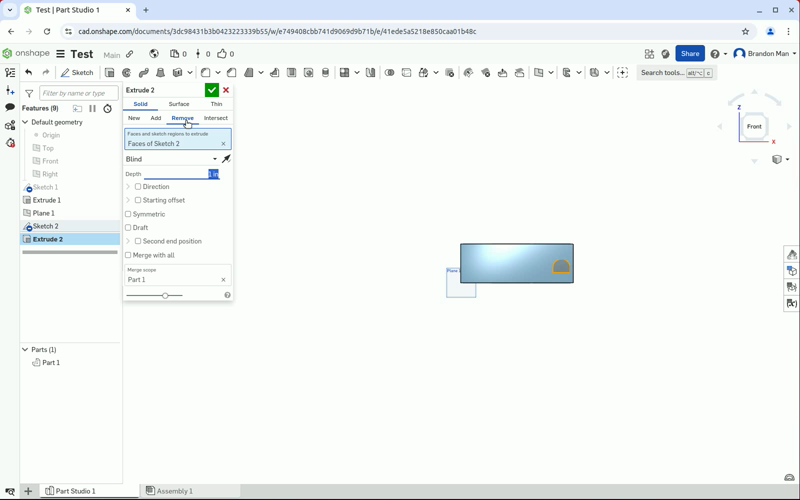
text(0.481)
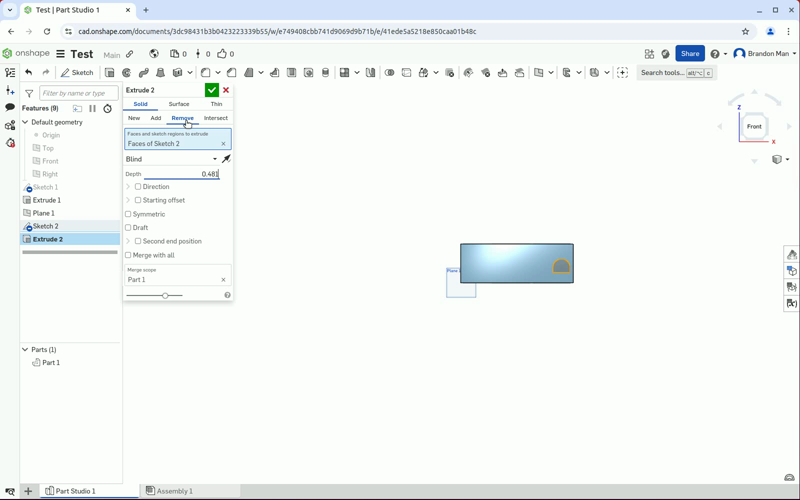
key(tab, 6)
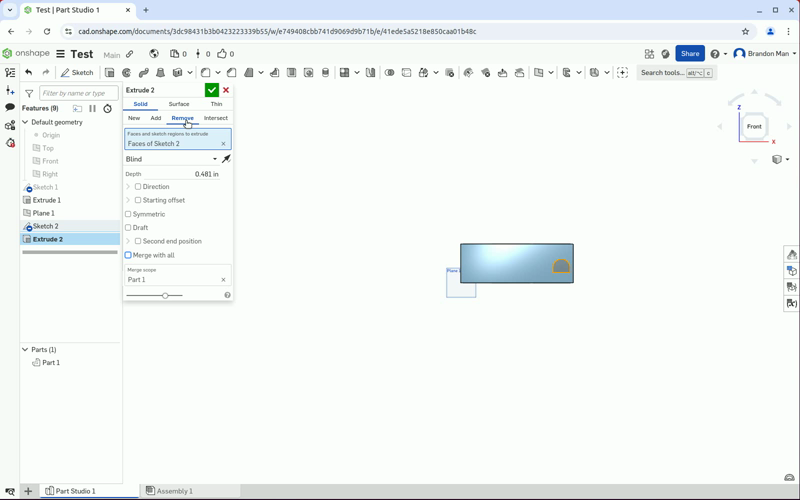
key(space)
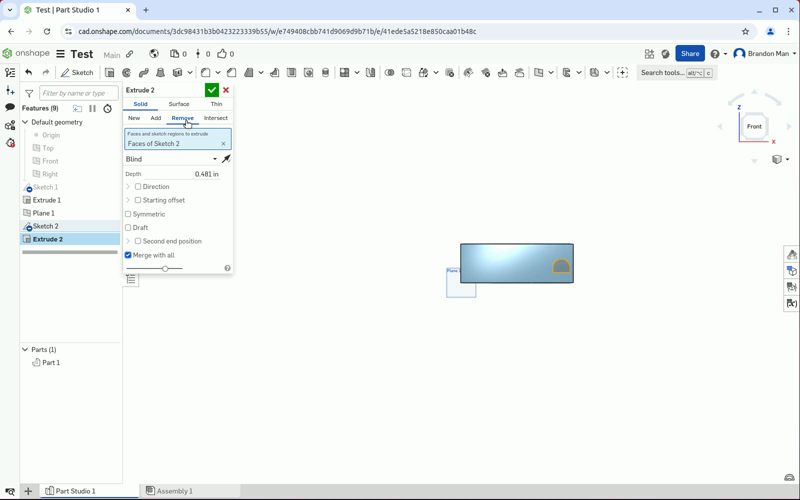
key(enter)
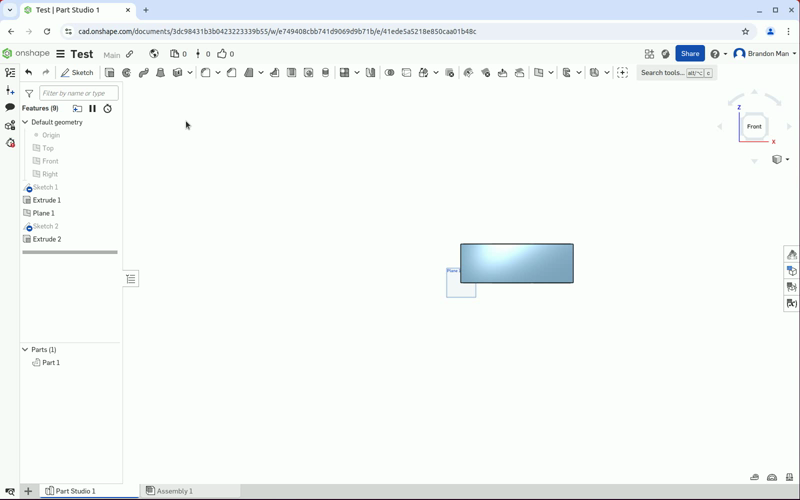
key(shift+h)
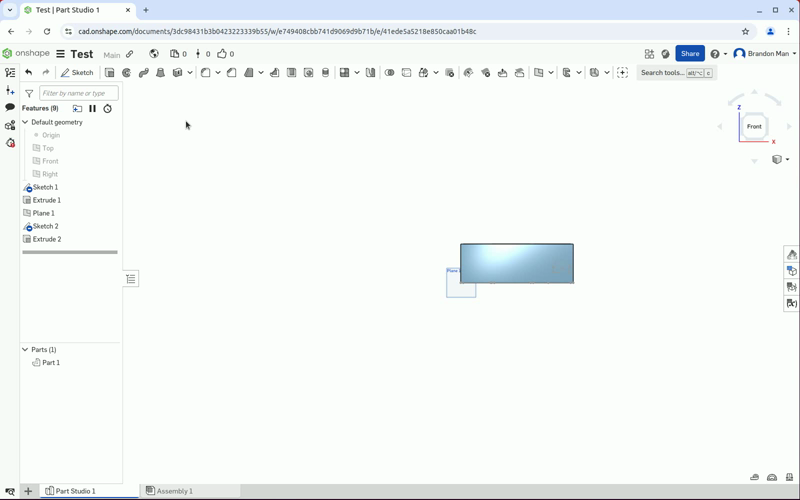
key(shift+h)
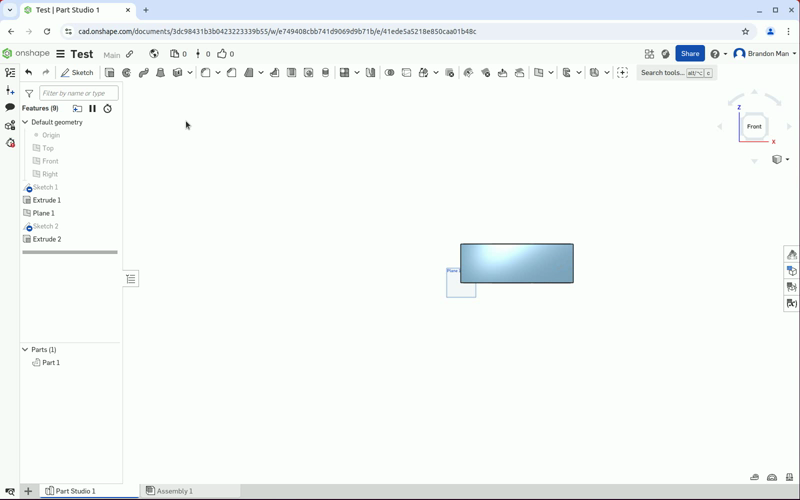
mouse_move(73, 189)
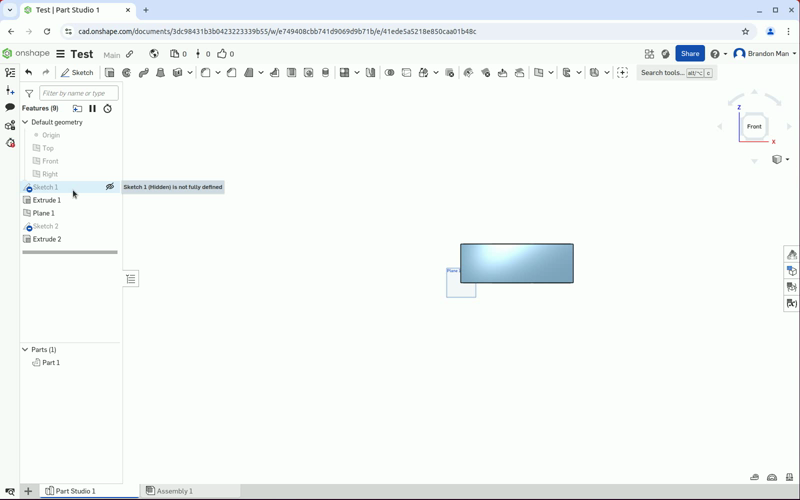
click(73, 189)
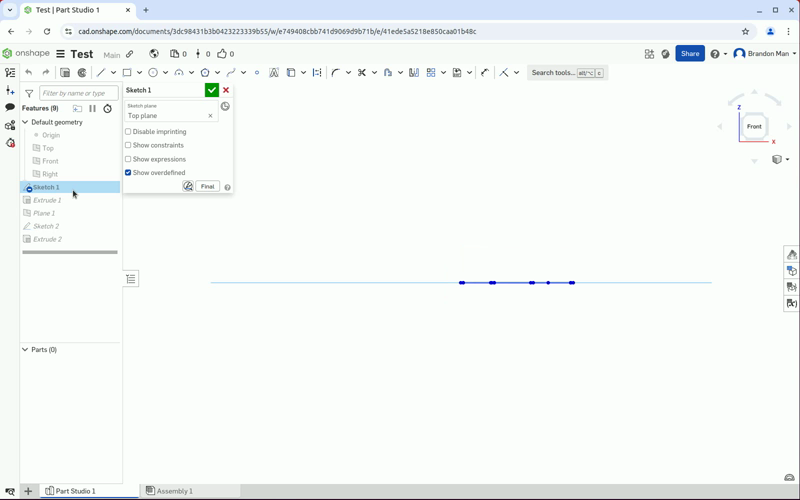
mouse_move(229, 92)
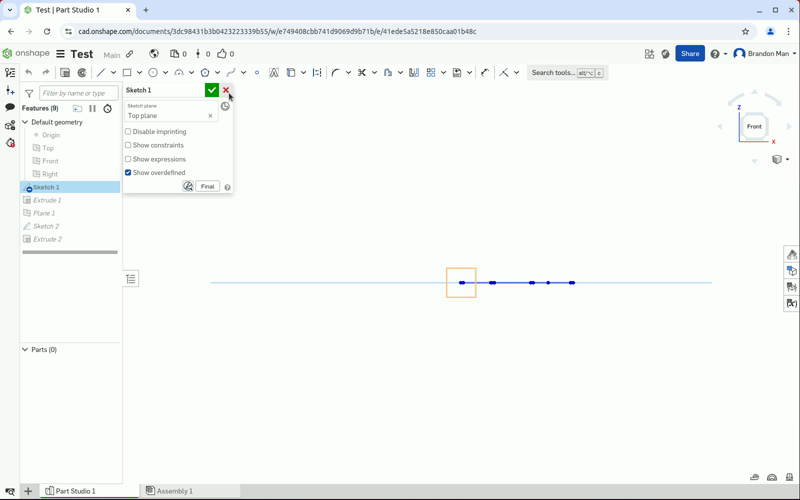
click(229, 92)
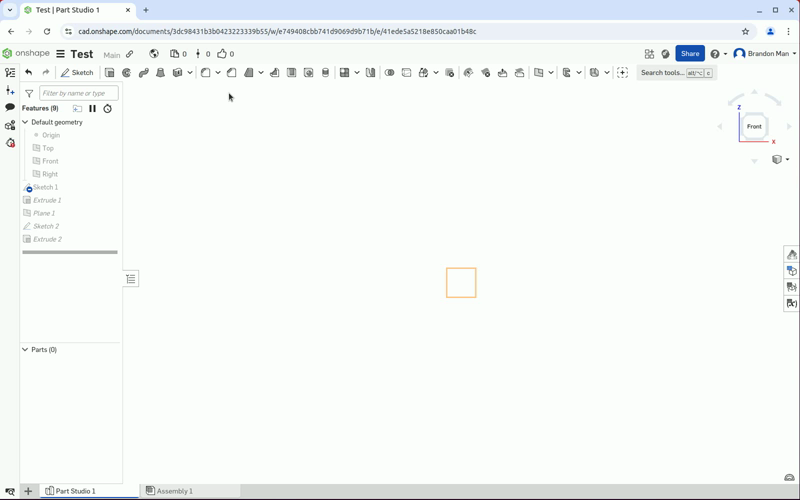
mouse_move(541, 75)
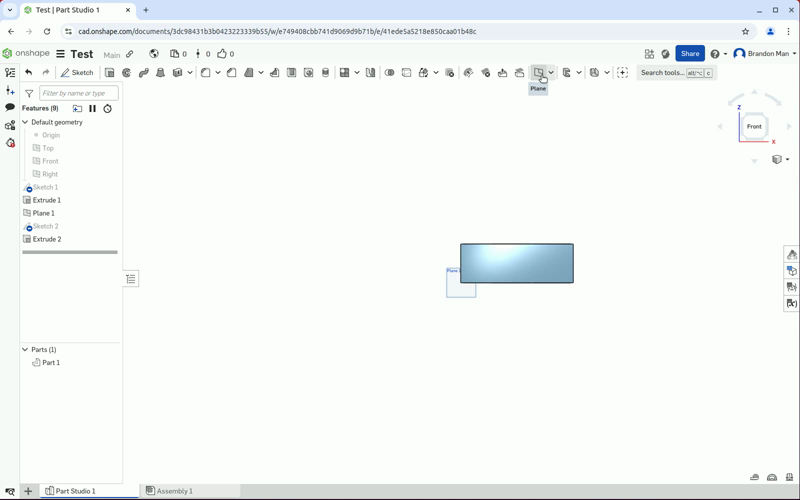
click(541, 75)
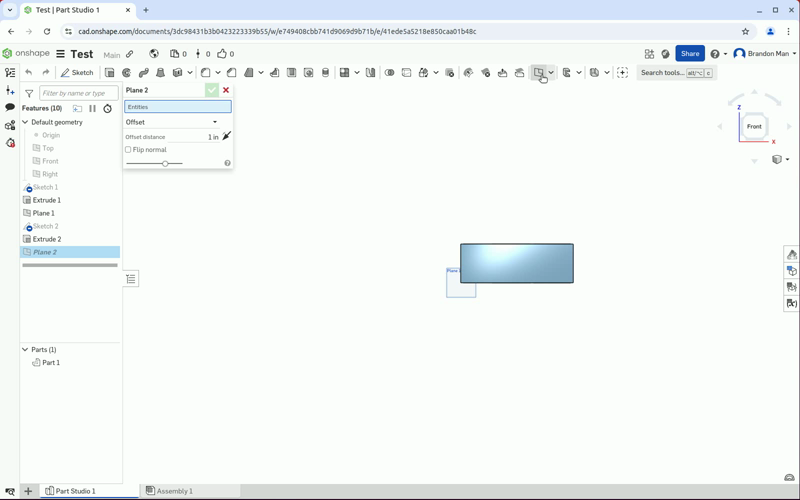
mouse_move(73, 163)
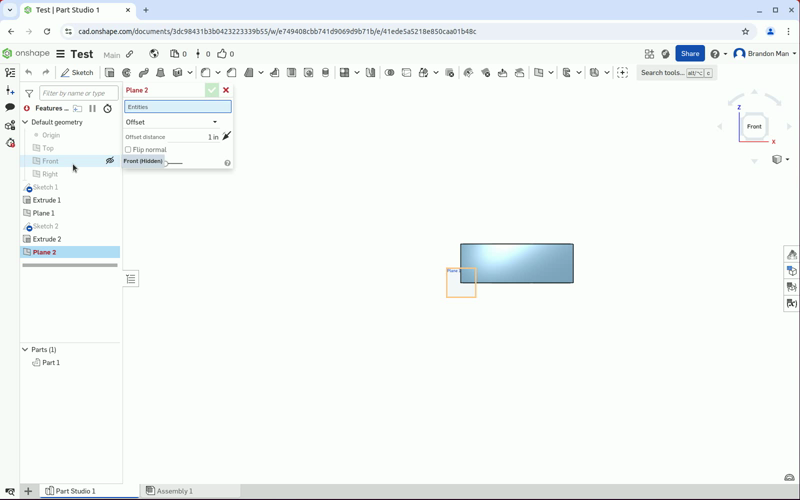
click(73, 163)
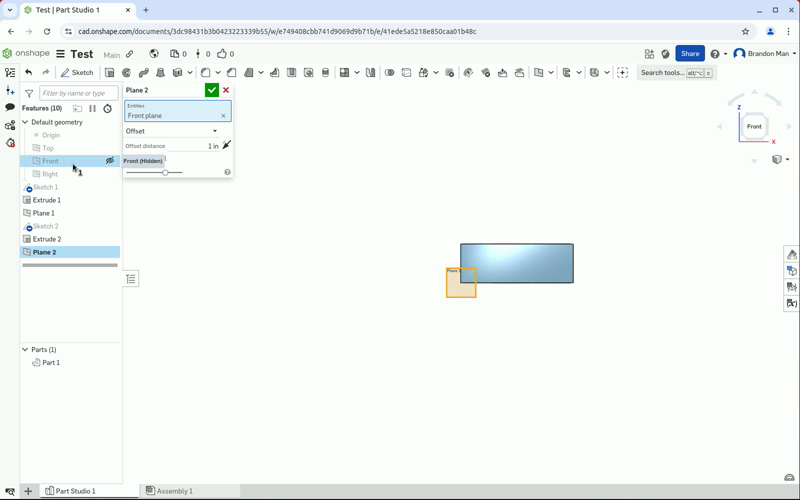
key(tab, 2)
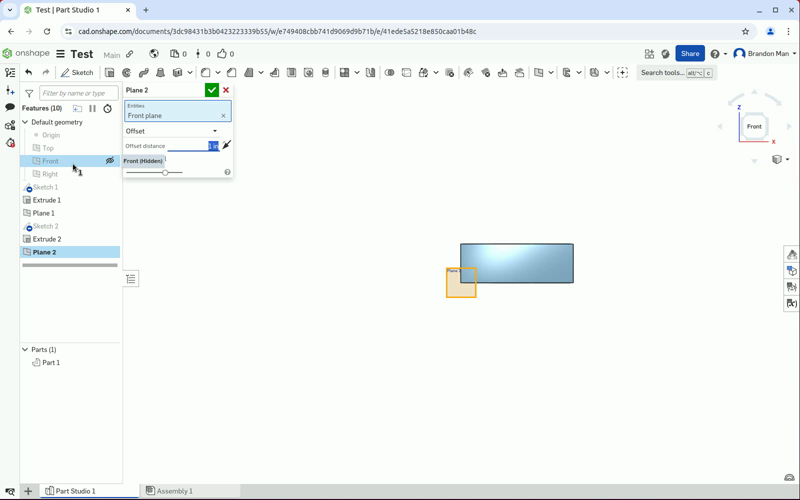
text(9.151)
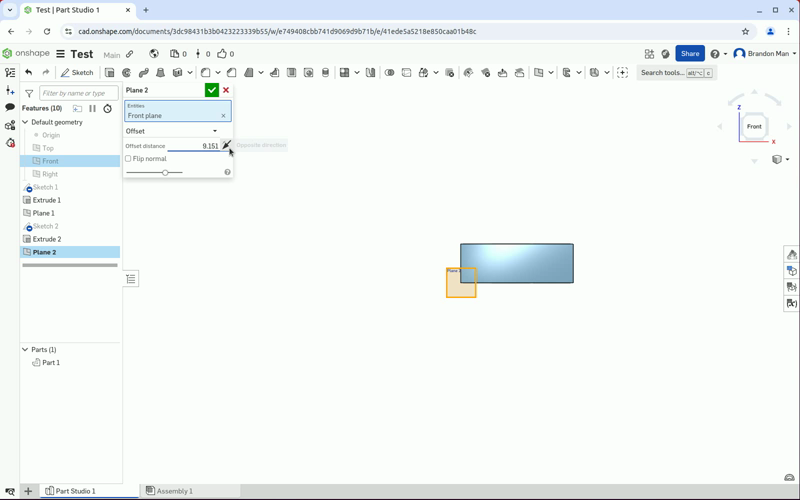
mouse_move(229, 147)
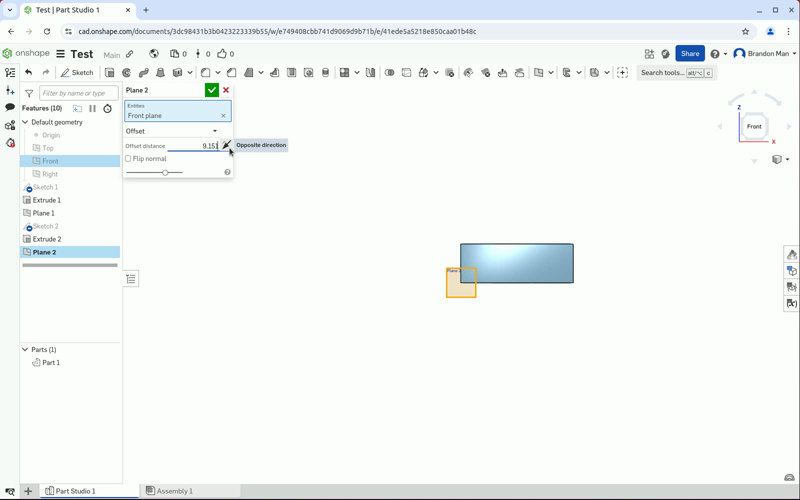
click(229, 147)
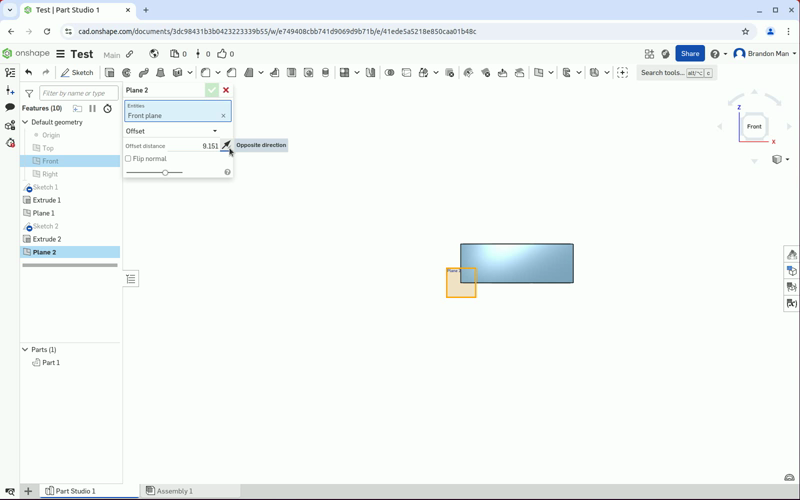
key(enter, 2)
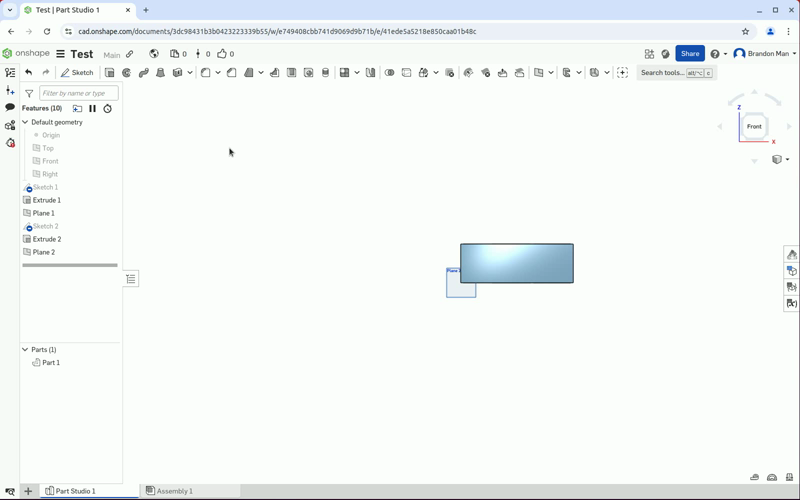
key(shift+s)
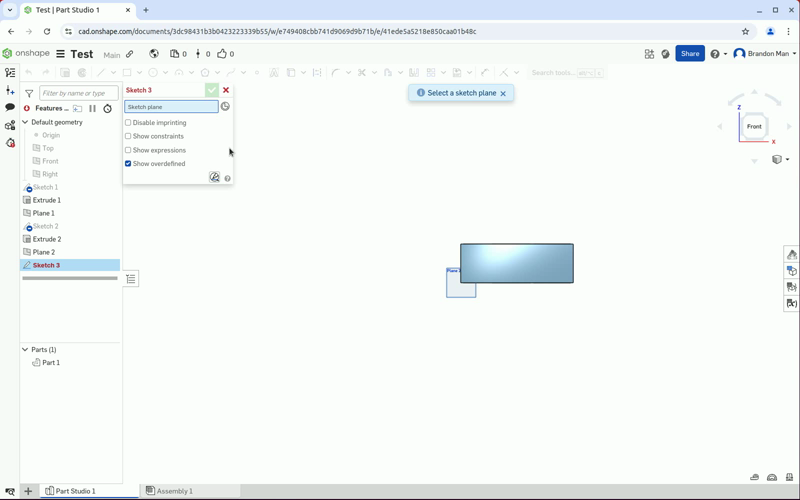
mouse_move(73, 254)
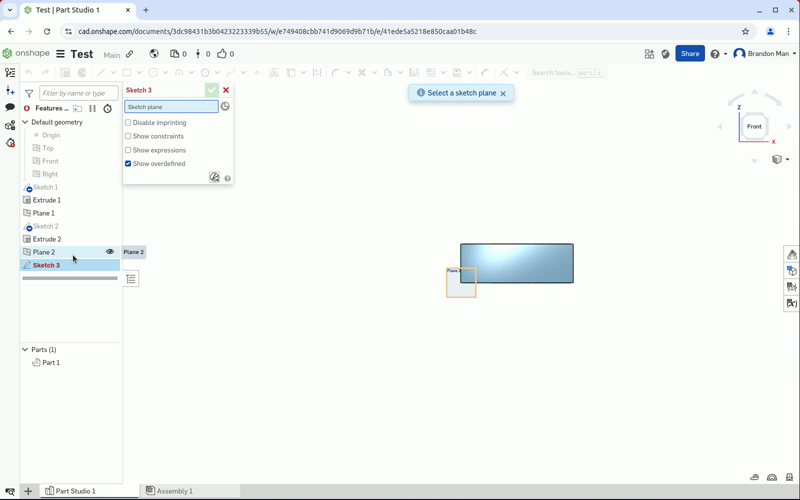
click(73, 254)
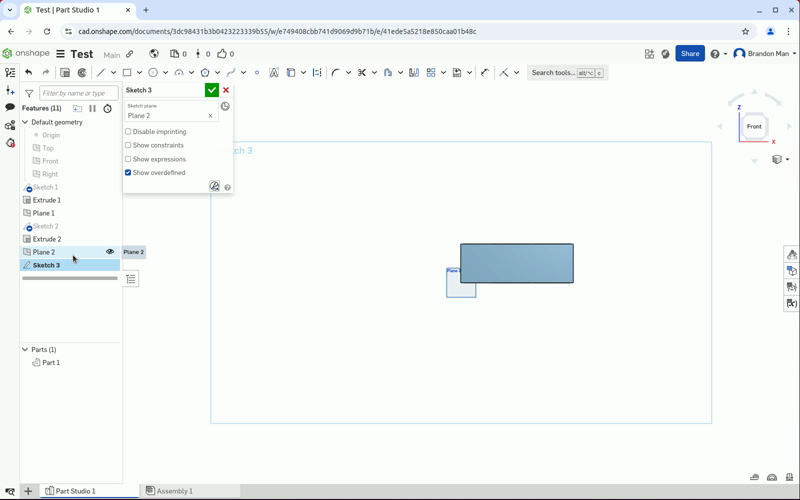
mouse_move(73, 352)
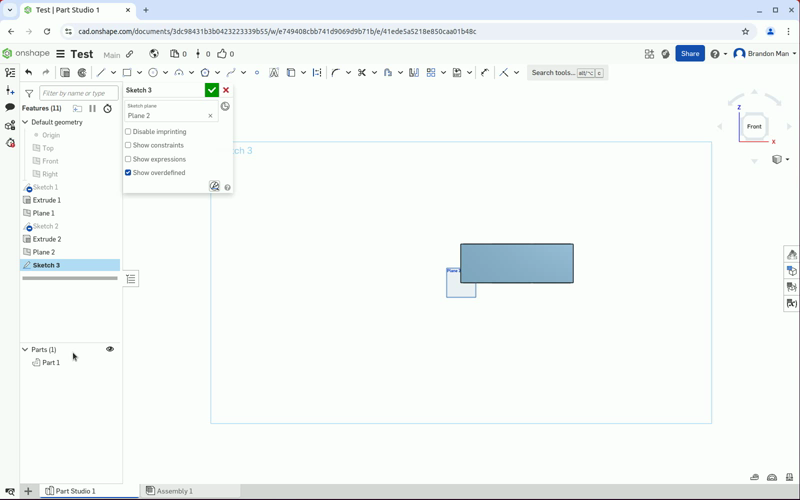
key(y)
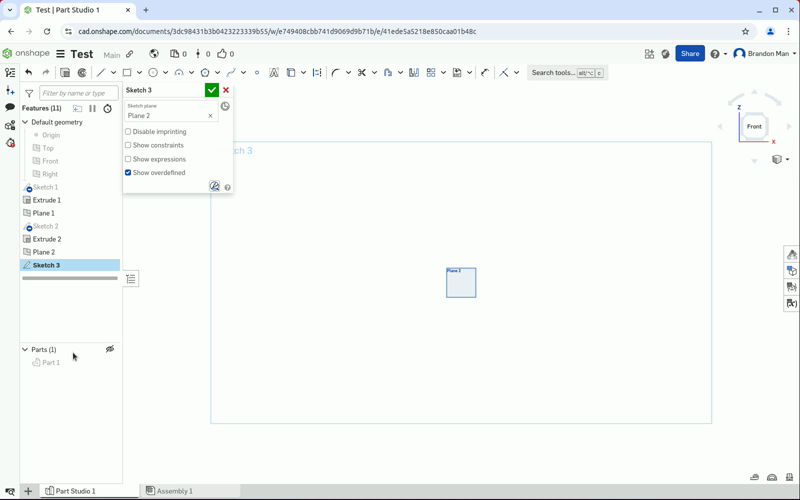
key(l)
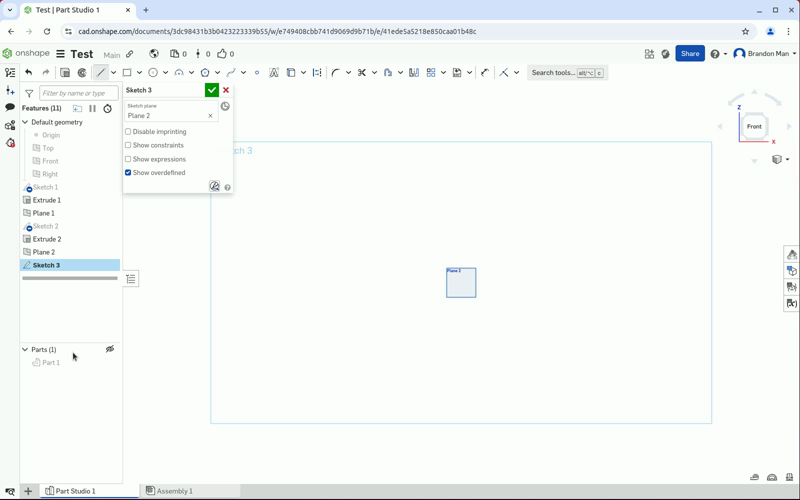
key_down(shift)
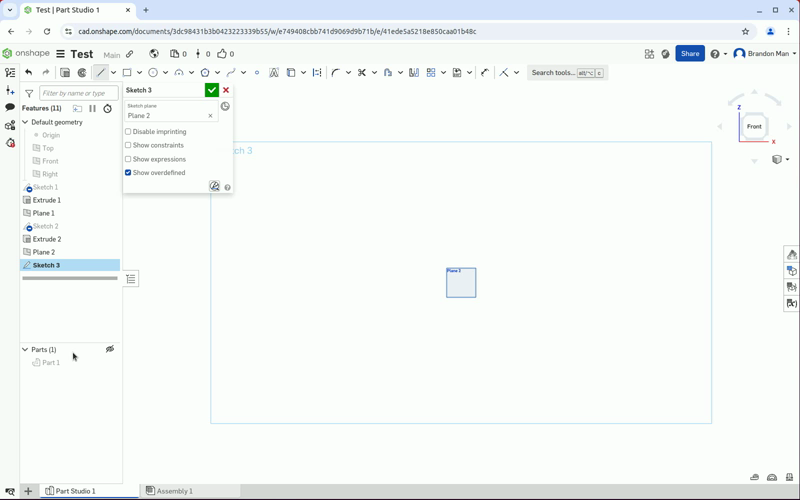
mouse_move(493, 282)
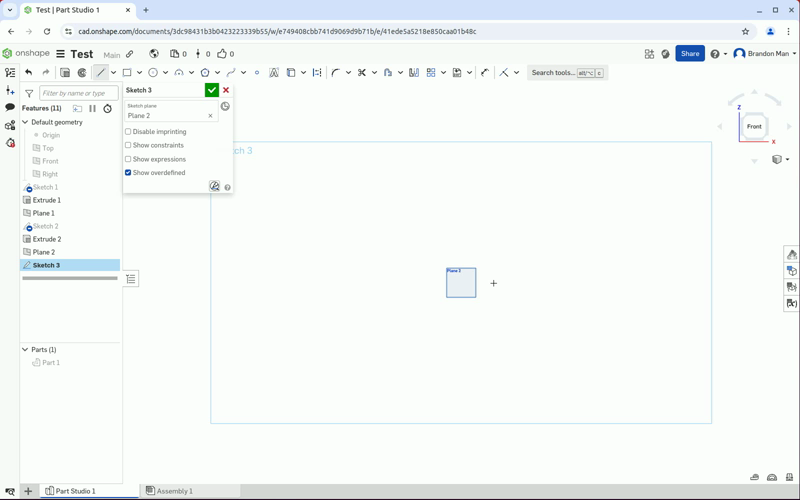
click(493, 282)
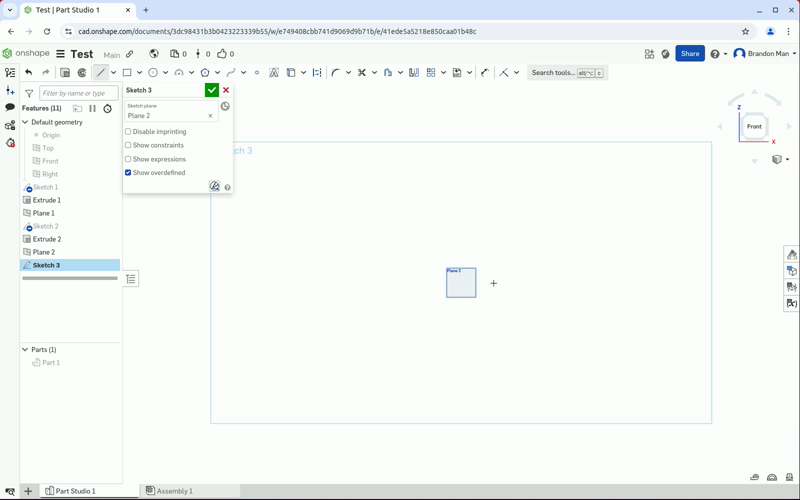
key_up(shift)
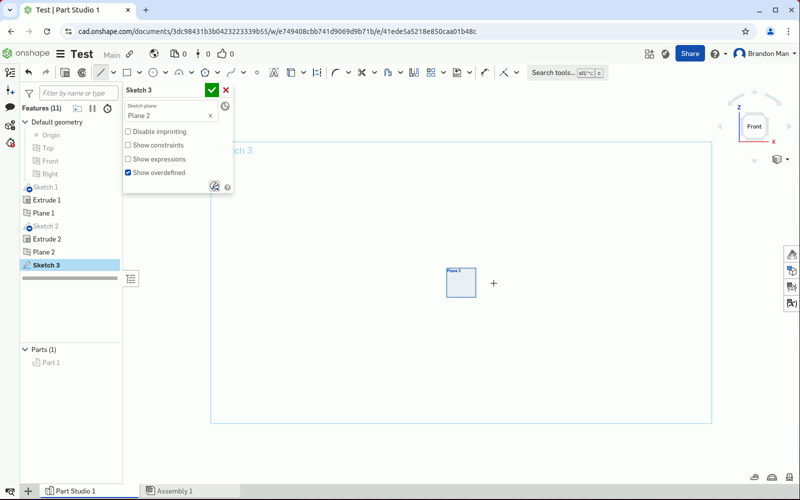
key_down(shift)
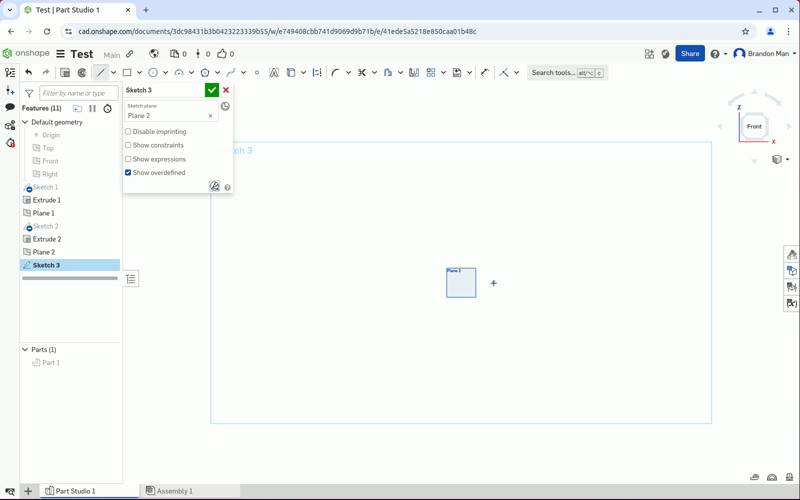
mouse_move(523, 282)
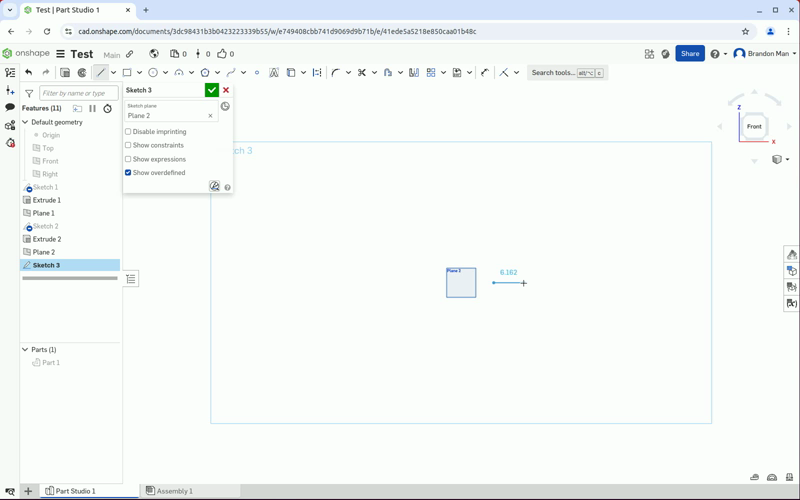
mouse_move(506, 282)
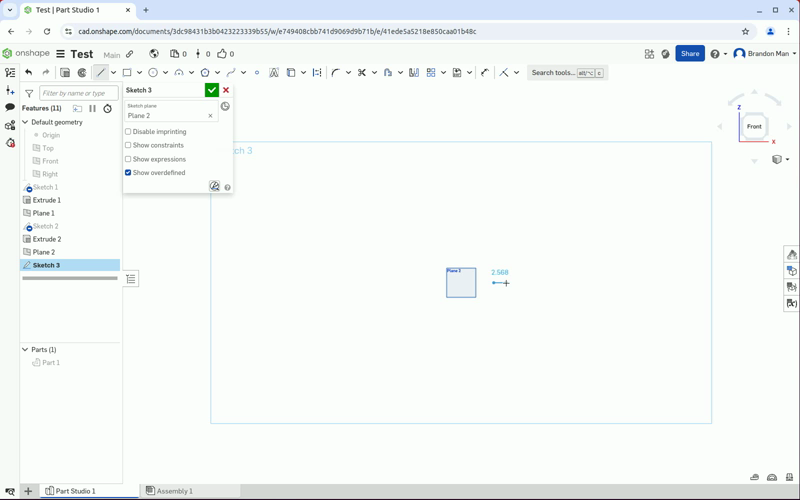
click(506, 282)
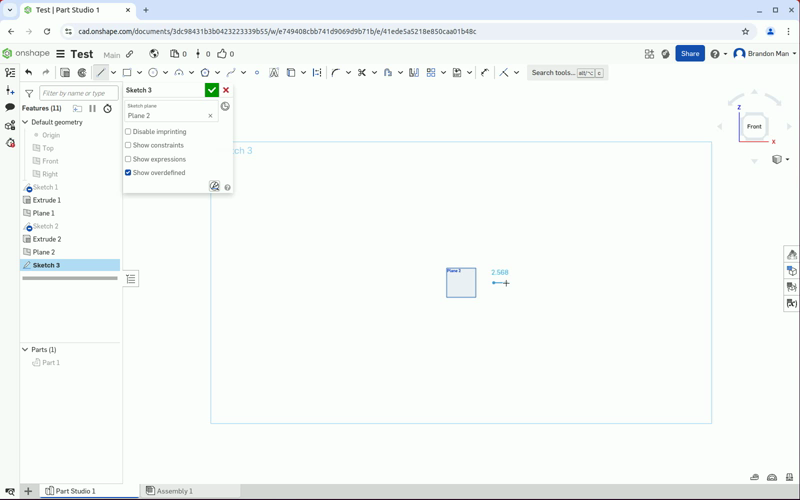
key_up(shift)
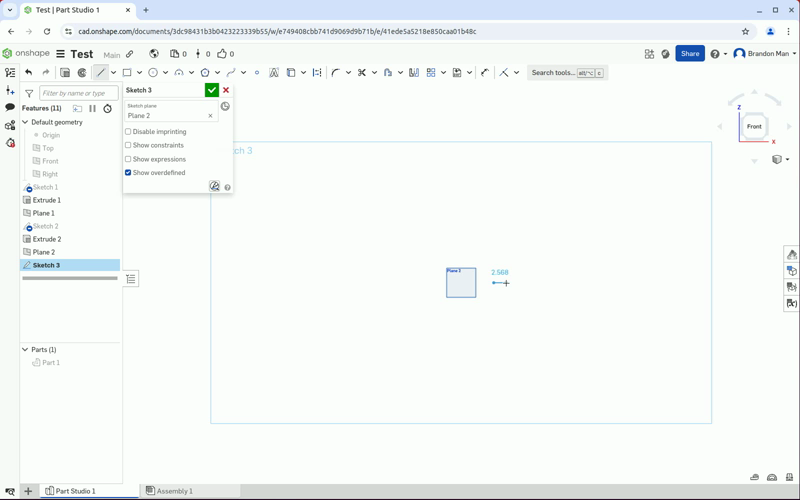
key_down(shift)
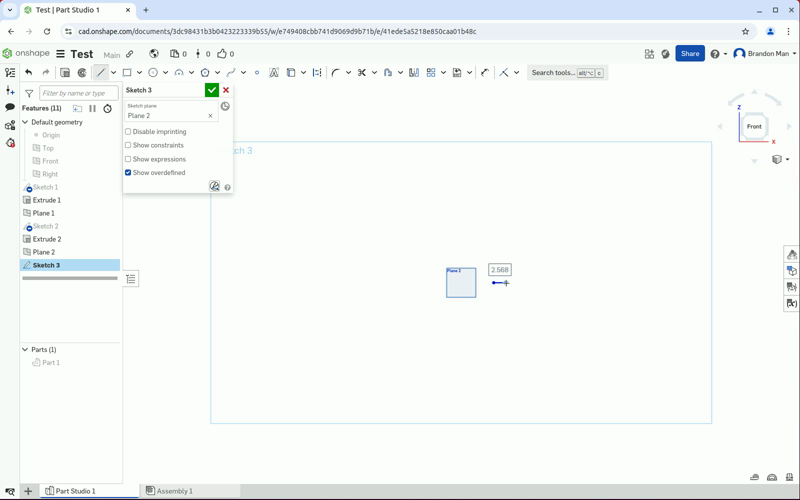
mouse_move(536, 282)
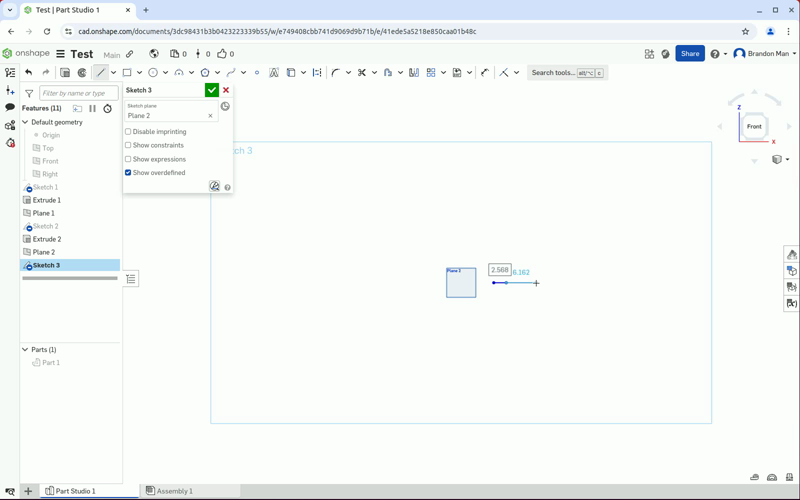
mouse_move(506, 256)
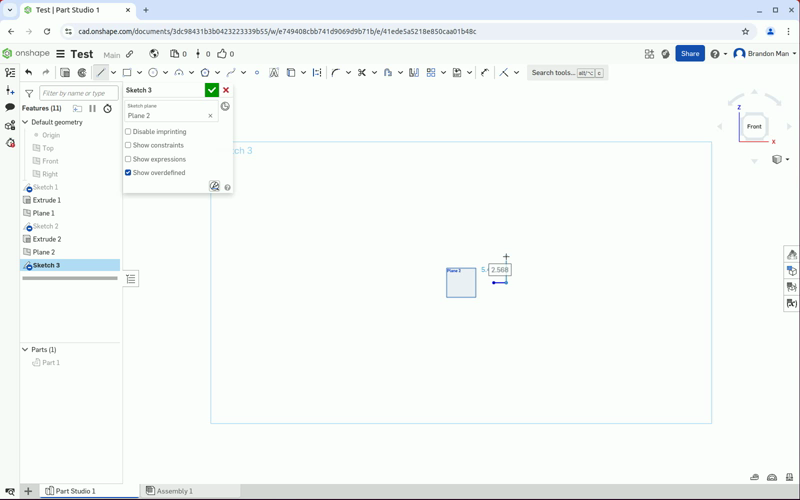
click(506, 256)
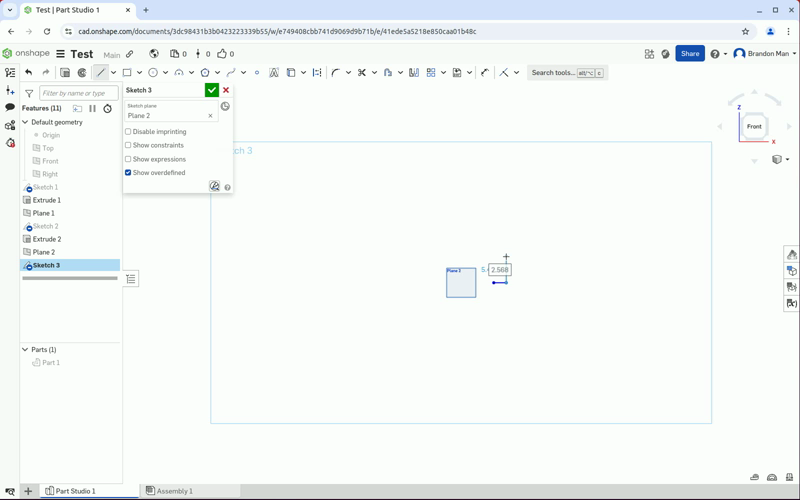
key_up(shift)
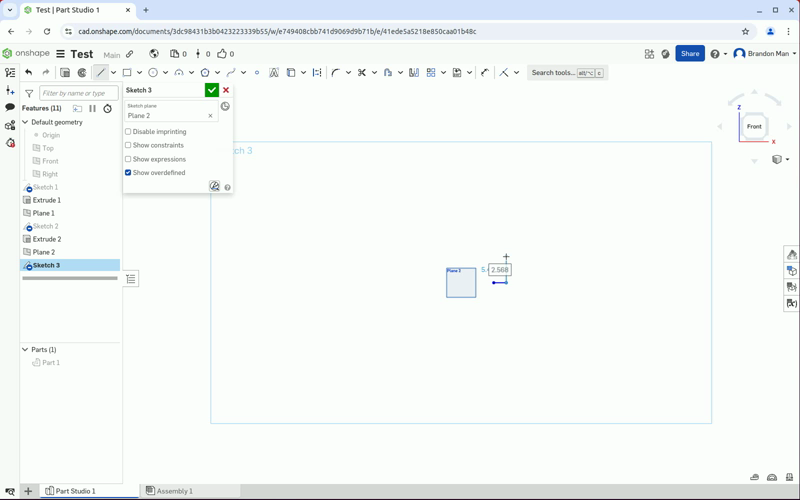
key_down(shift)
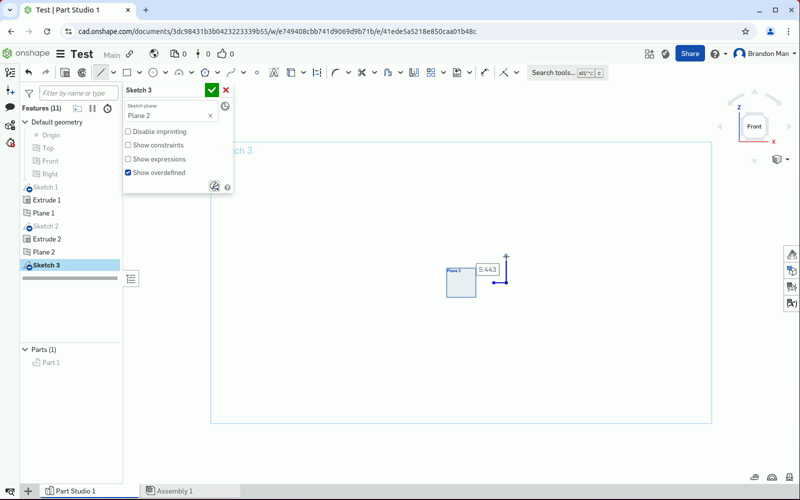
mouse_move(536, 256)
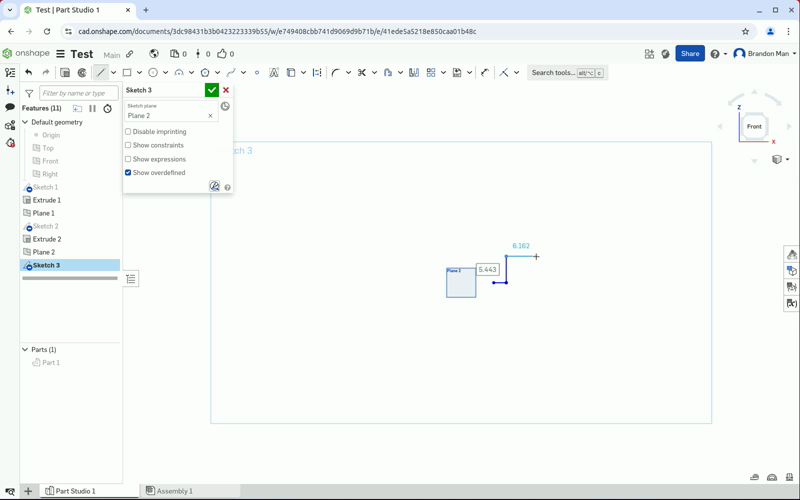
mouse_move(493, 256)
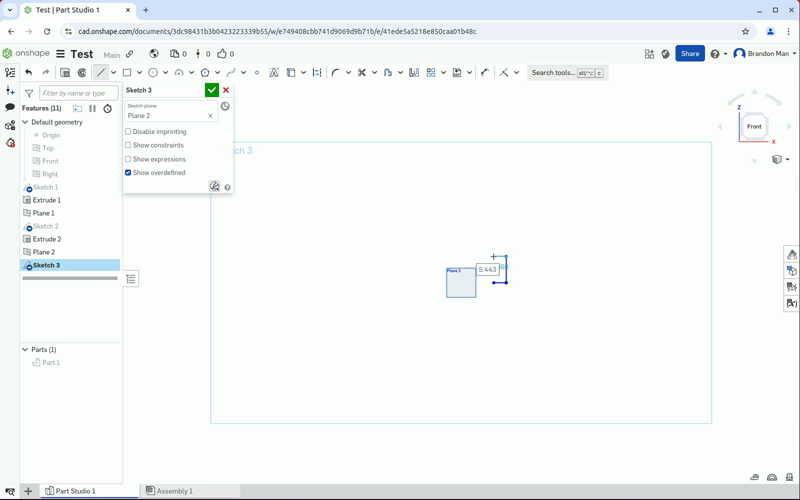
click(493, 256)
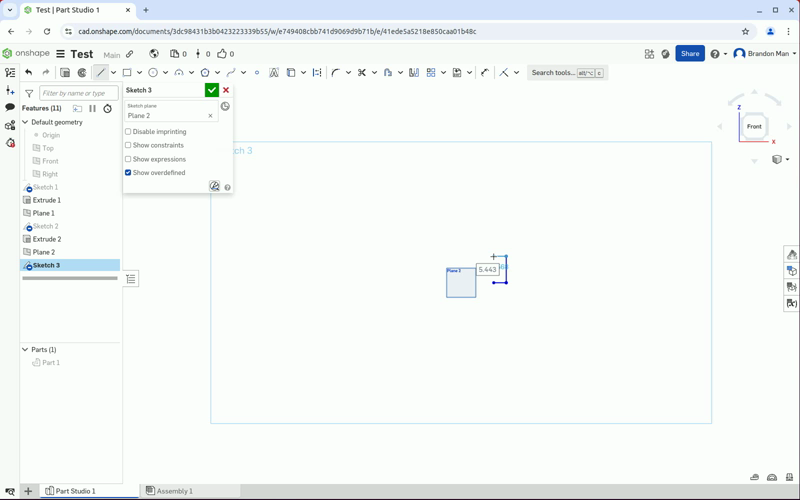
key_up(shift)
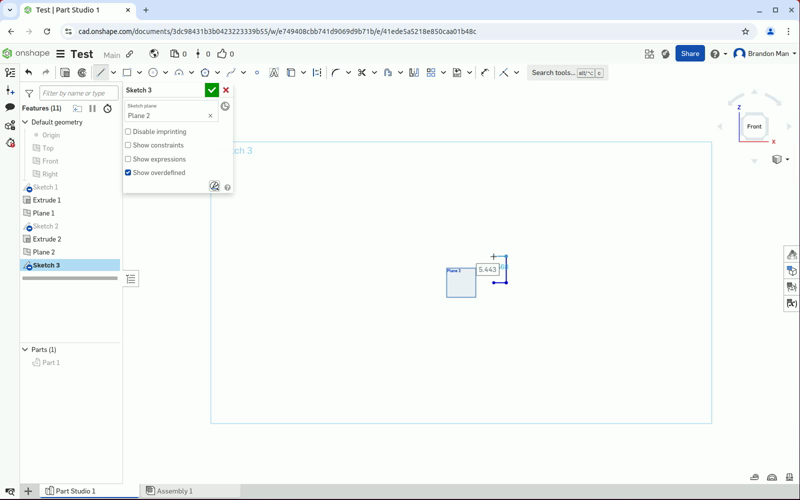
mouse_move(523, 256)
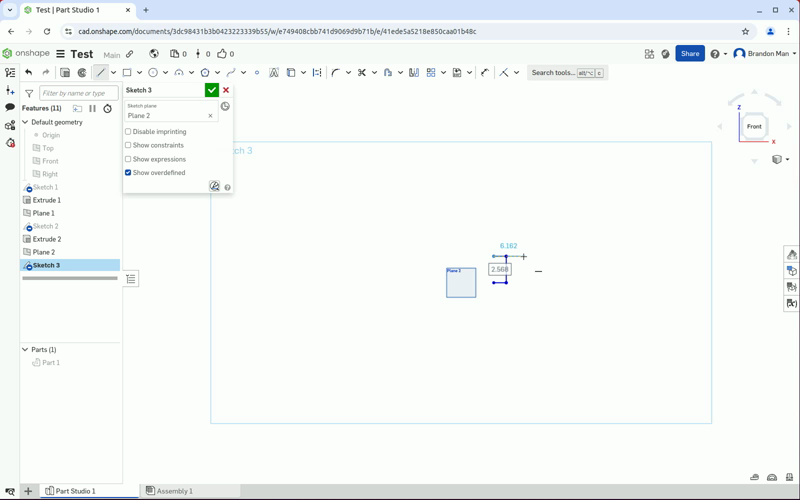
key_down(shift)
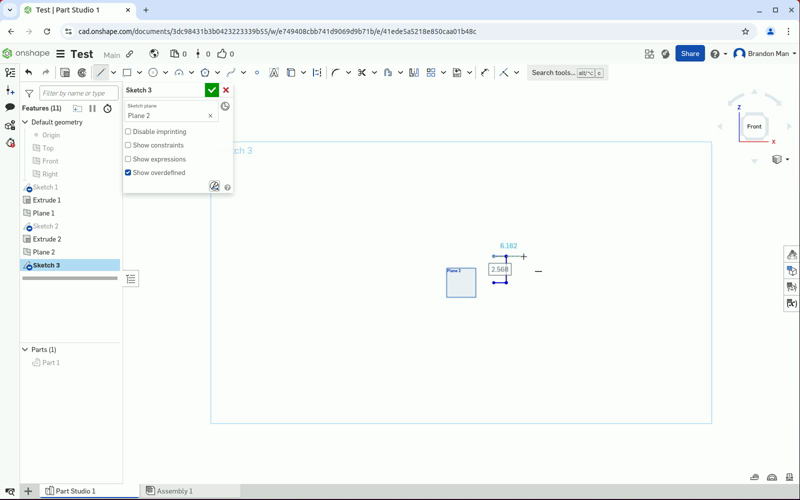
mouse_move(493, 282)
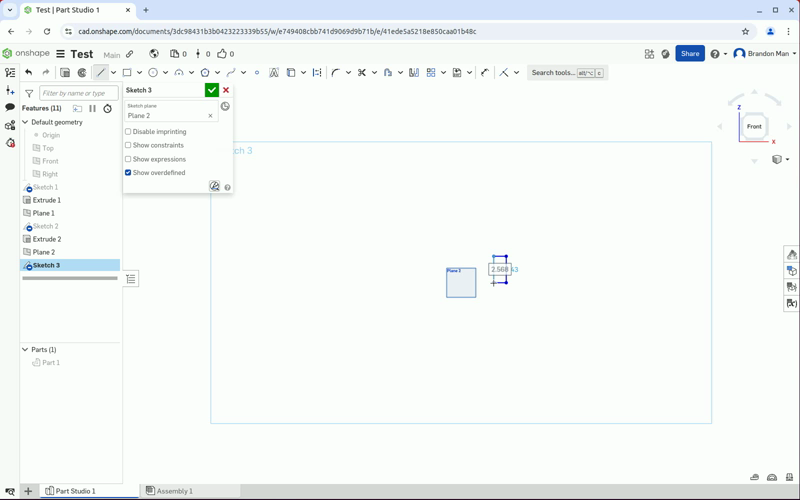
key_up(shift)
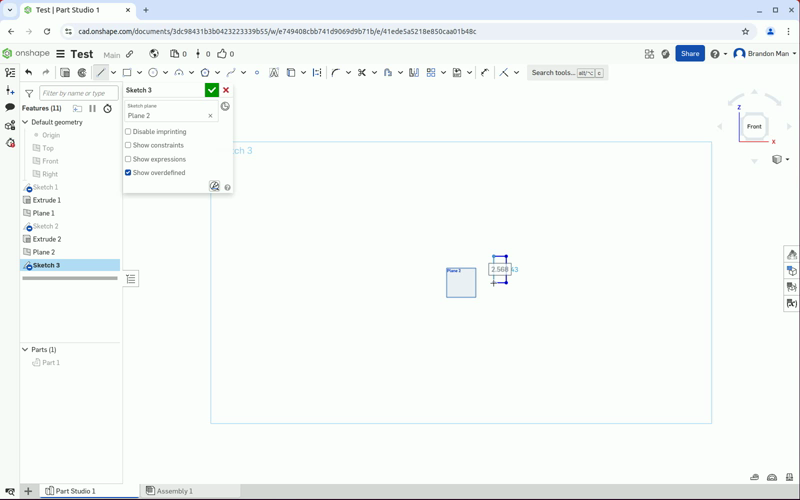
click(493, 282)
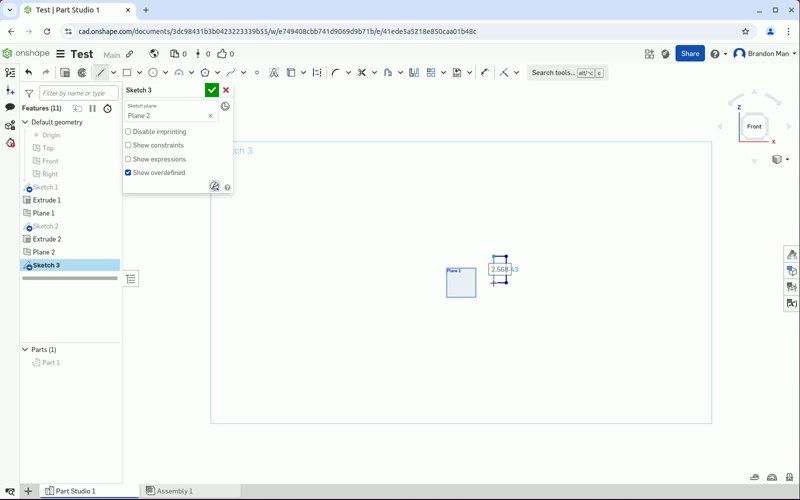
key(esc)
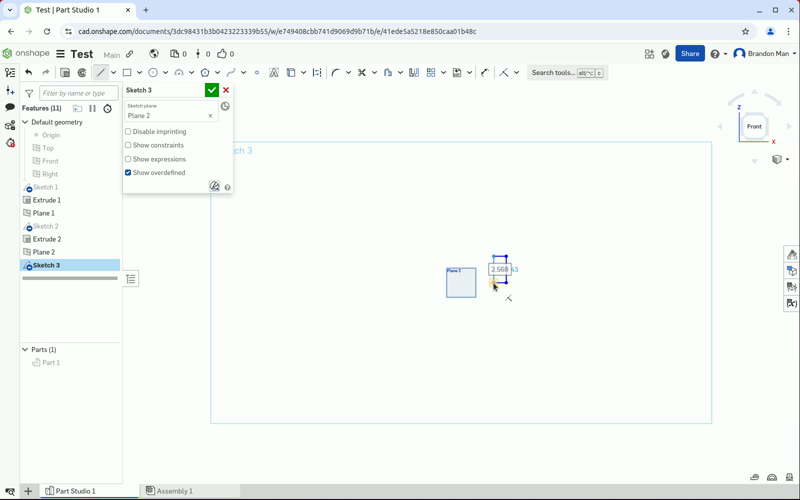
mouse_move(494, 271)
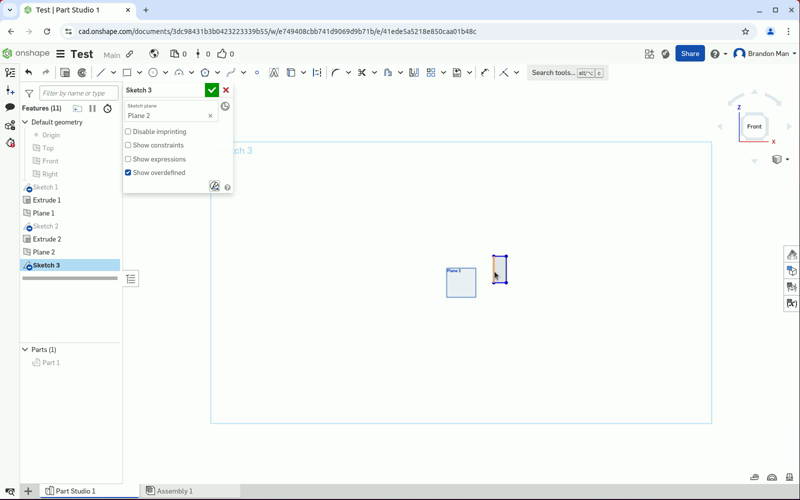
scroll(6)
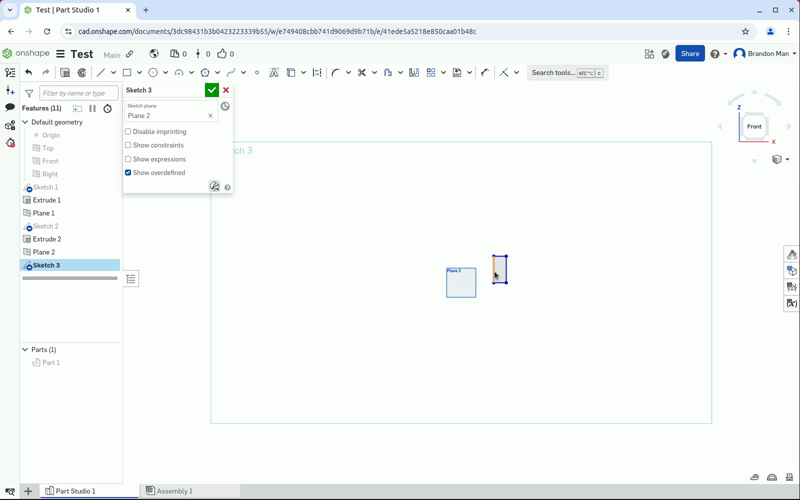
scroll(6)
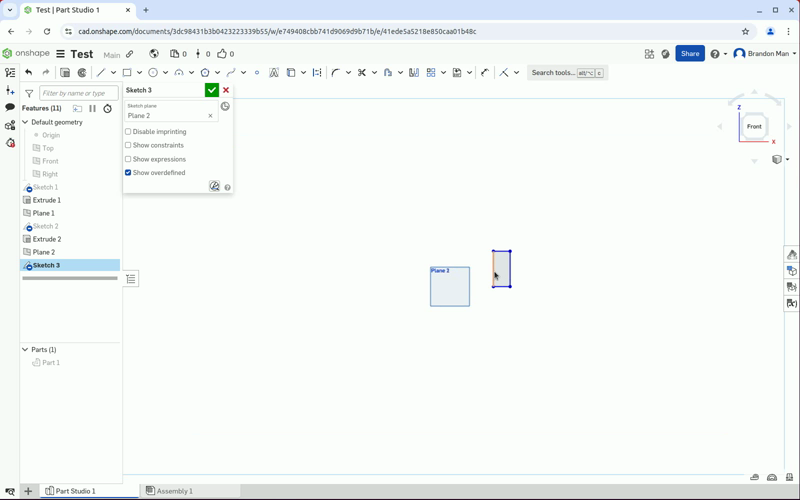
scroll(6)
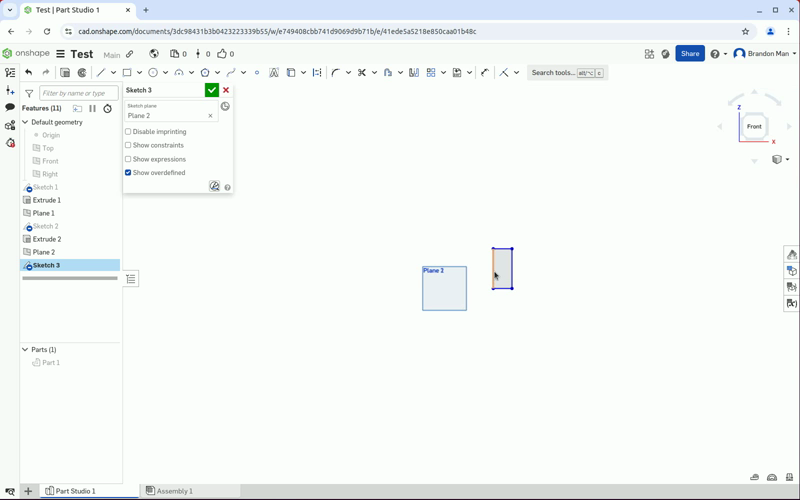
scroll(6)
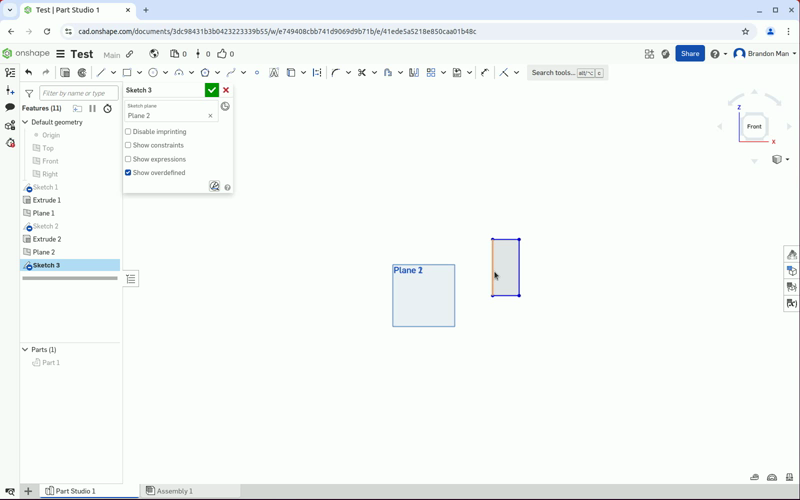
scroll(6)
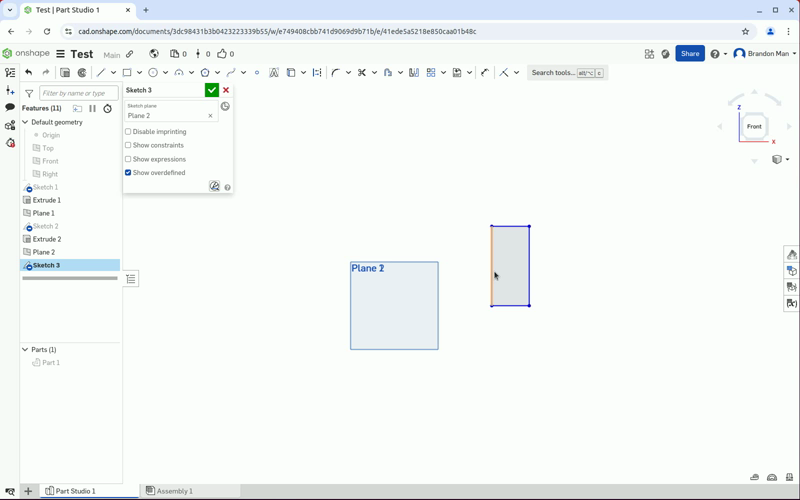
scroll(6)
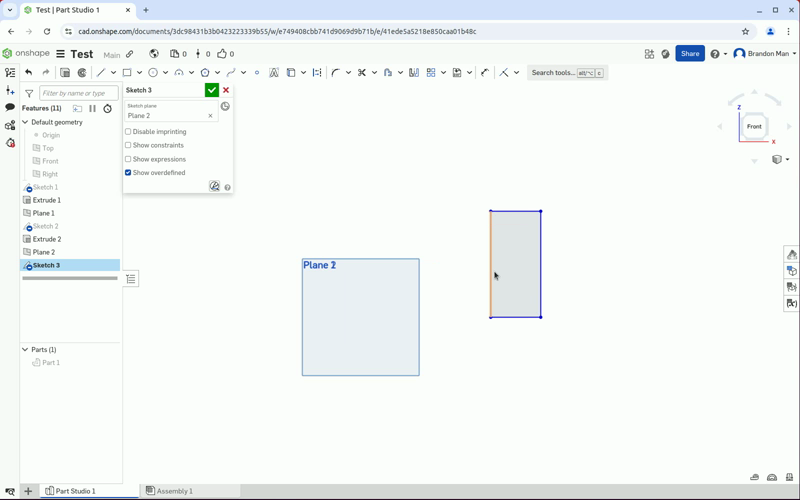
scroll(6)
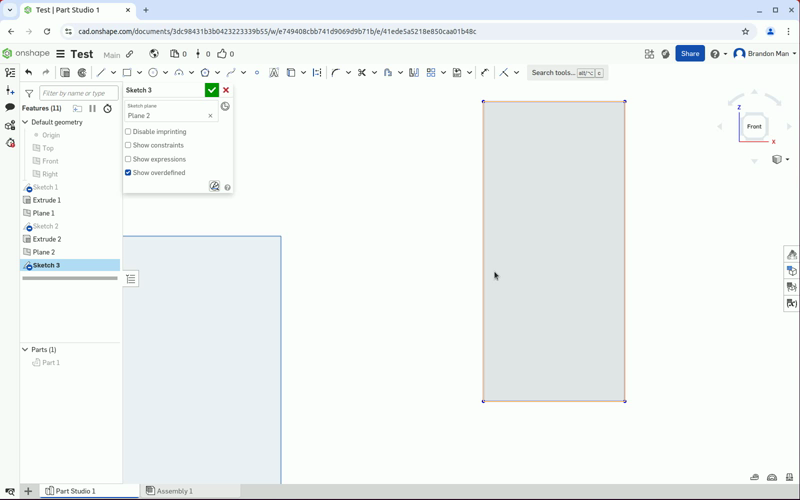
click(494, 271)
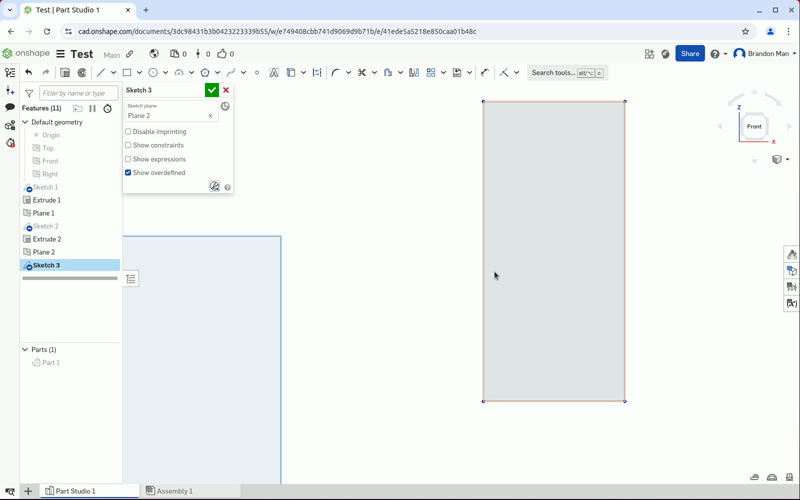
scroll(-6)
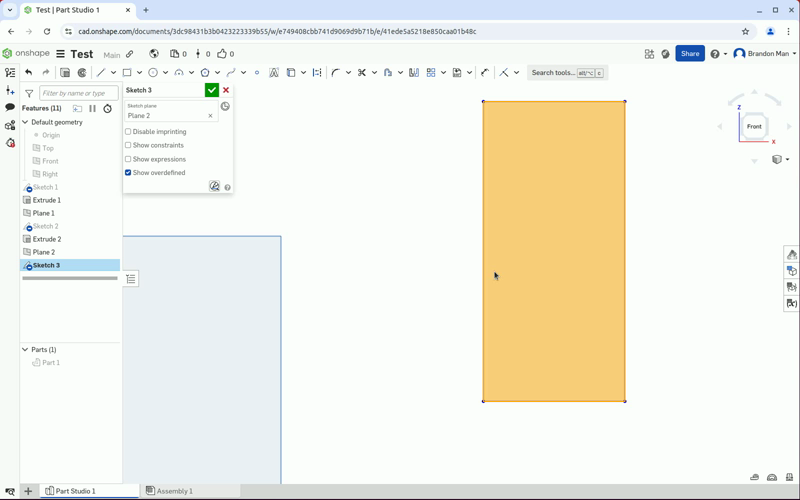
scroll(-6)
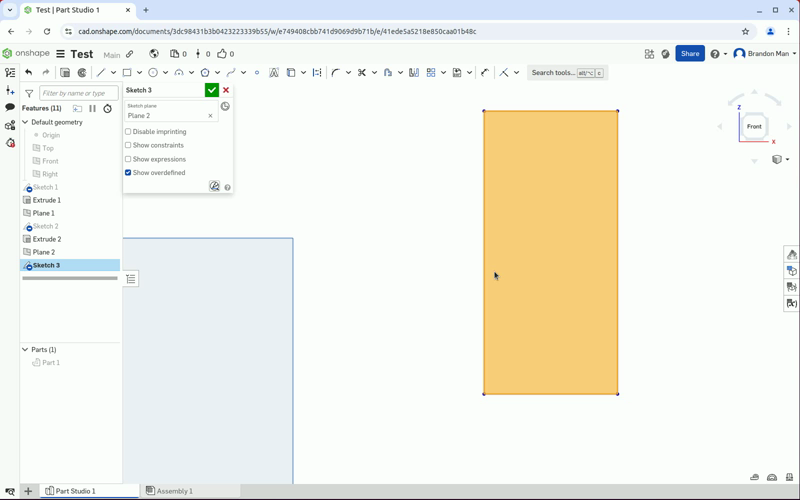
scroll(-6)
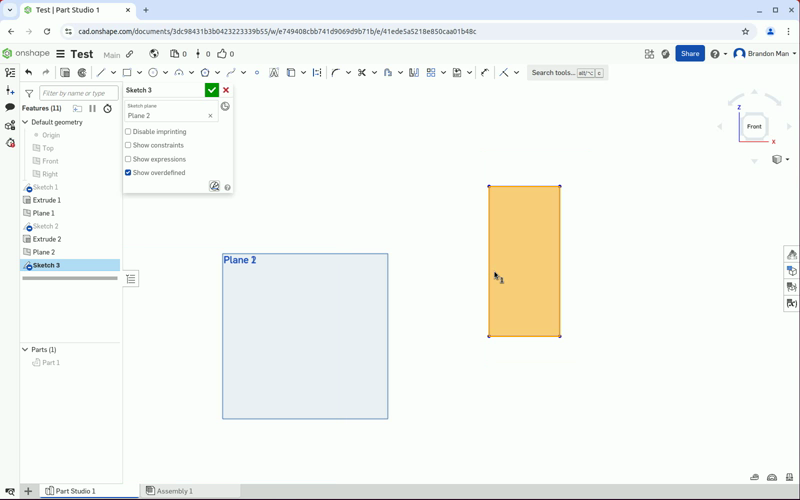
scroll(-6)
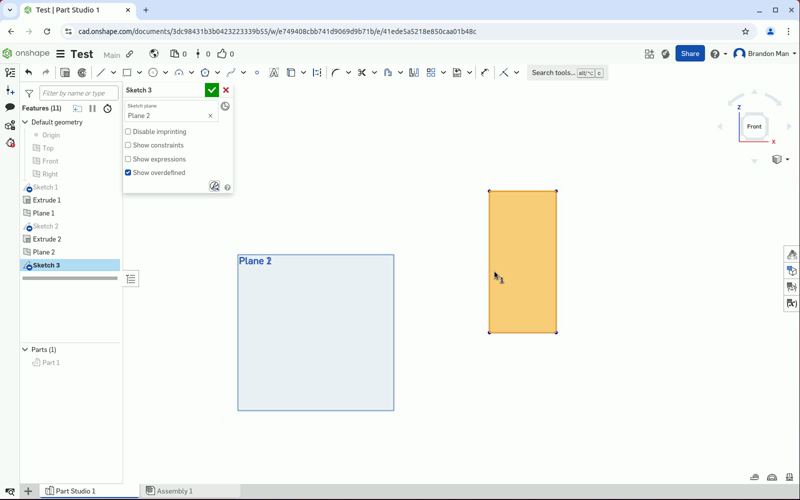
scroll(-6)
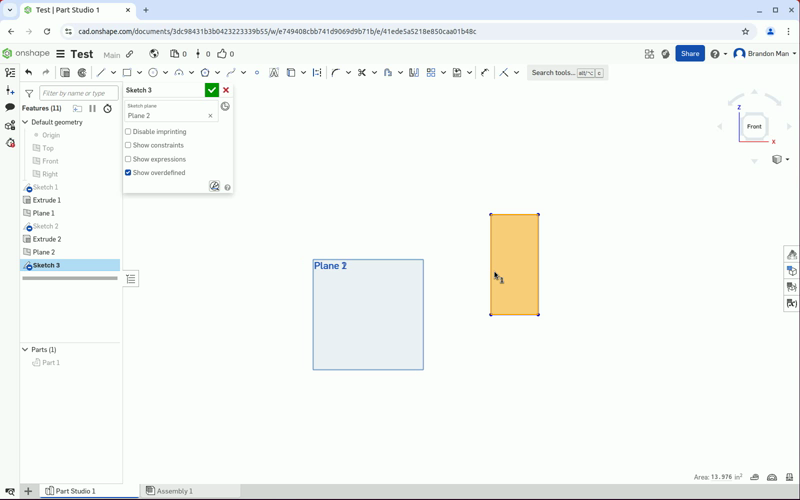
scroll(-6)
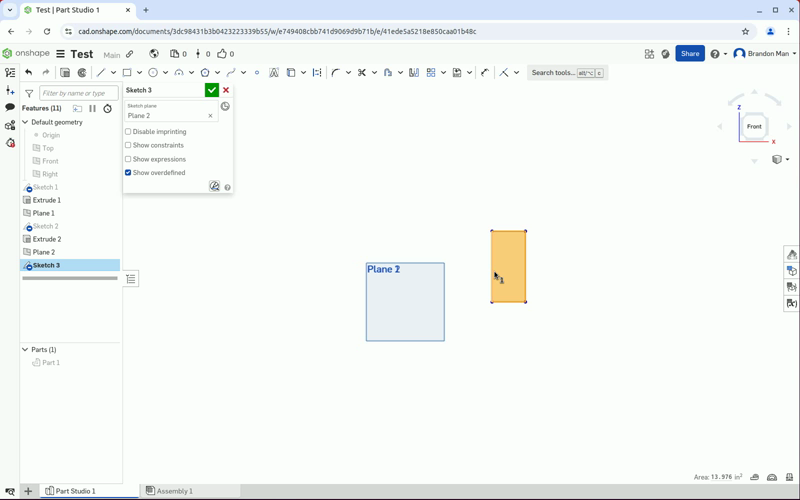
scroll(-6)
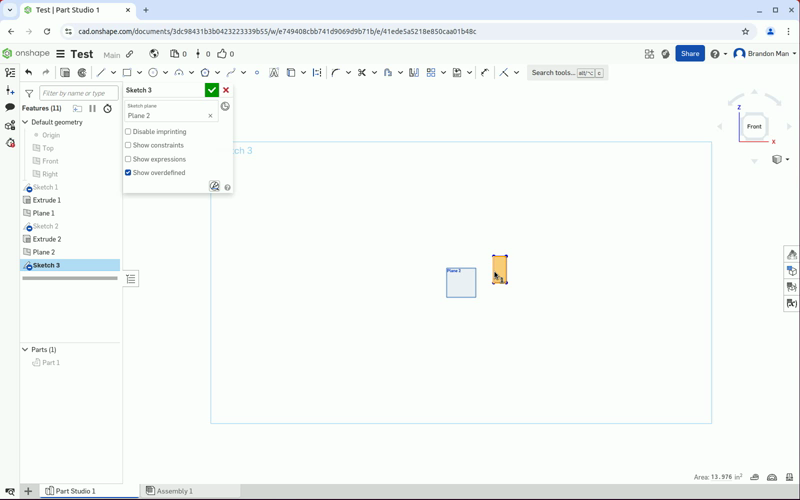
mouse_move(73, 352)
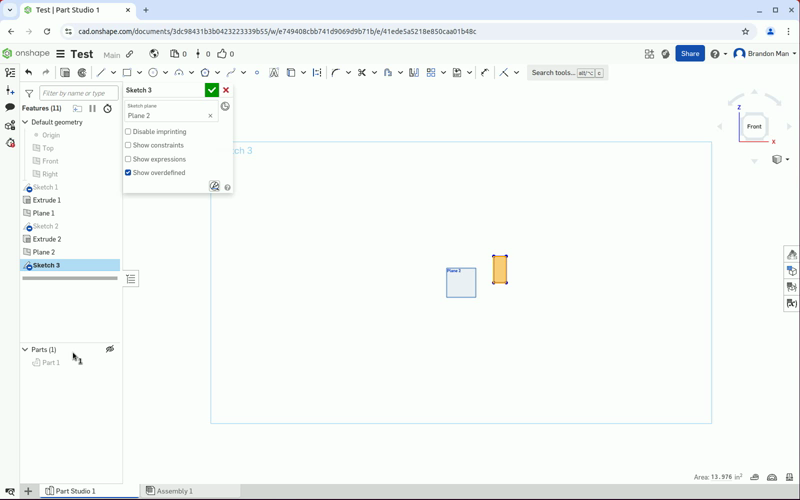
key(shift+y)
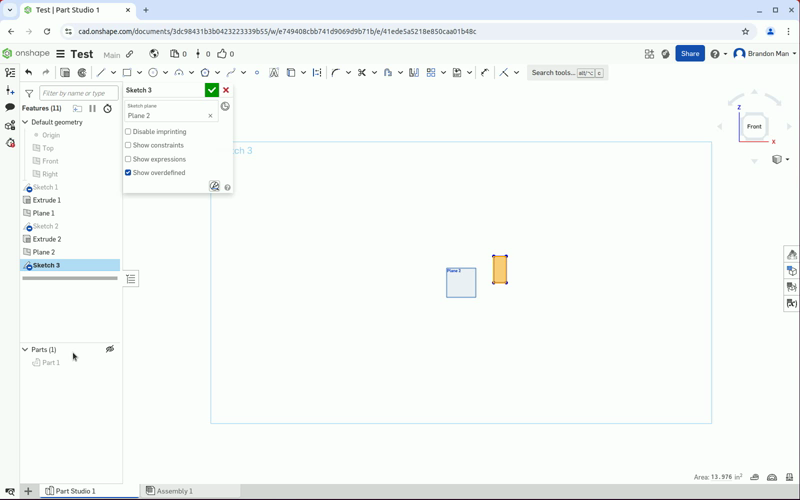
key(shift+e)
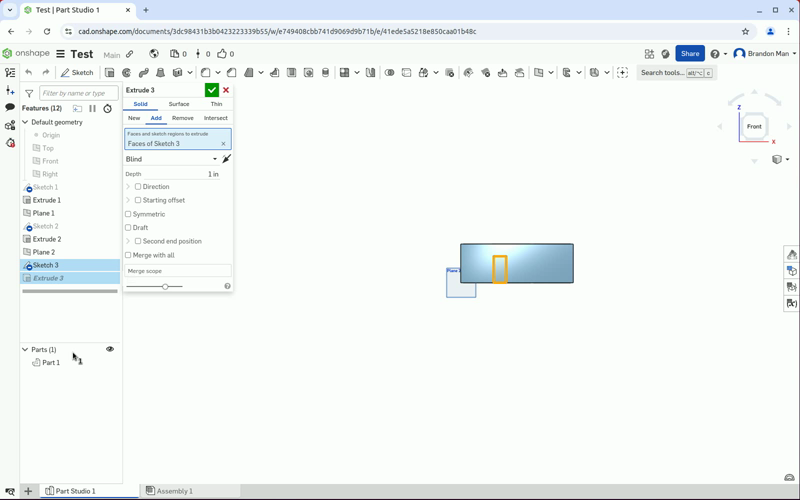
mouse_move(143, 106)
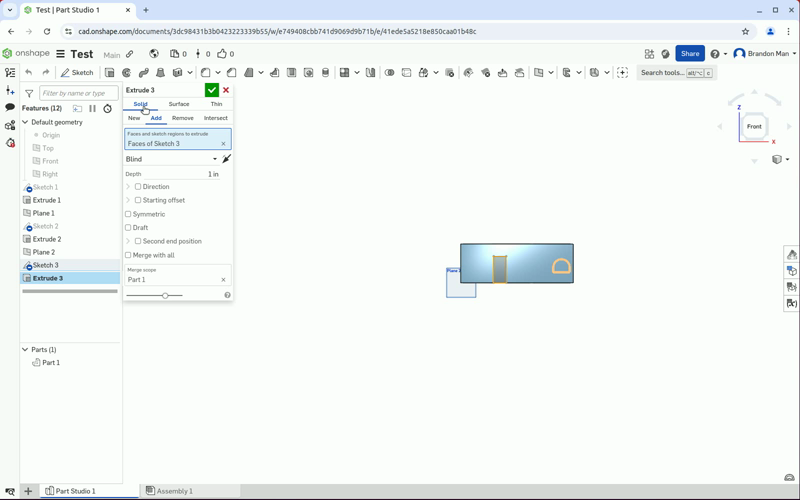
click(143, 106)
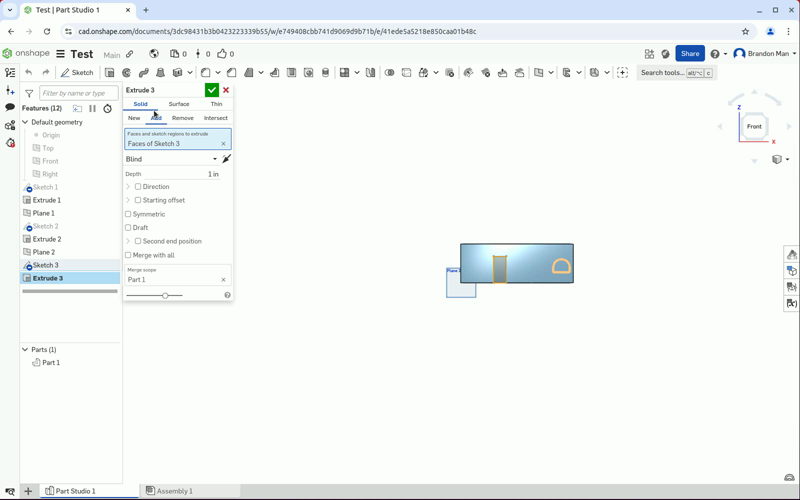
mouse_move(186, 120)
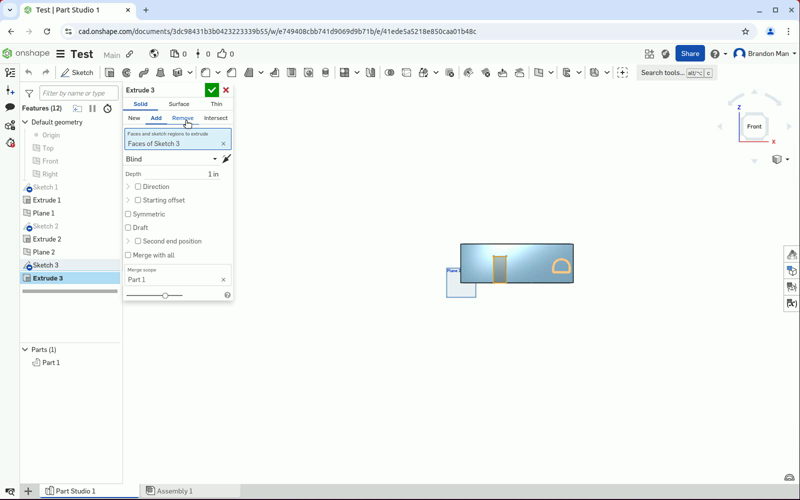
click(186, 120)
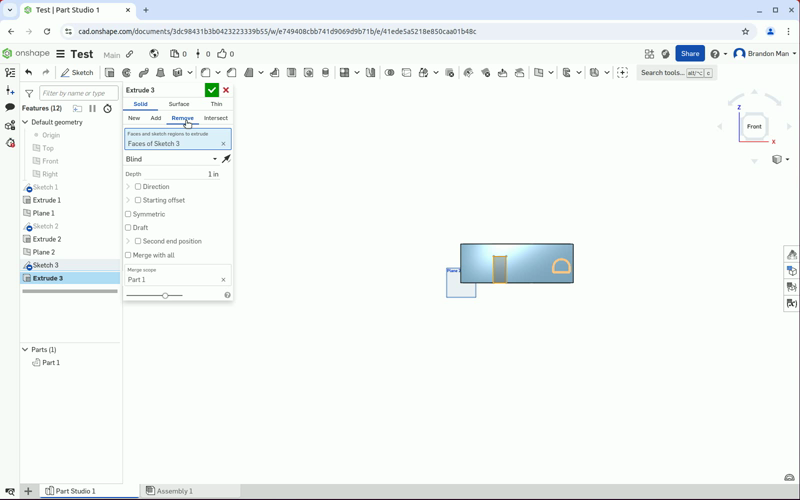
key(tab, 4)
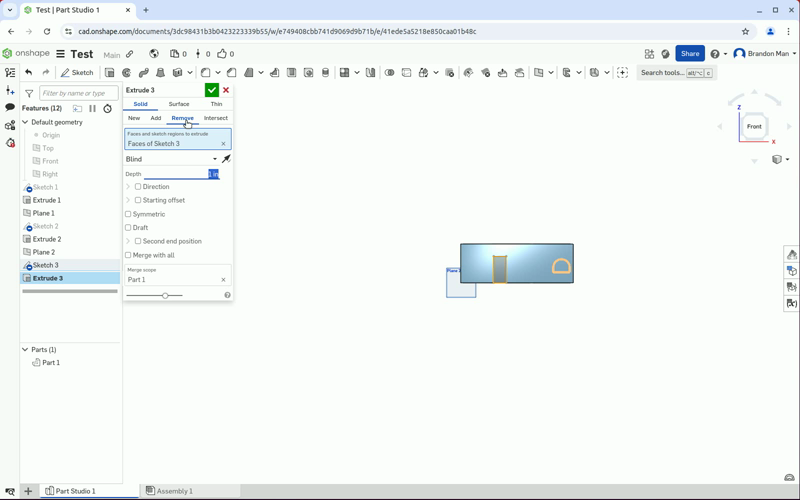
text(0.481)
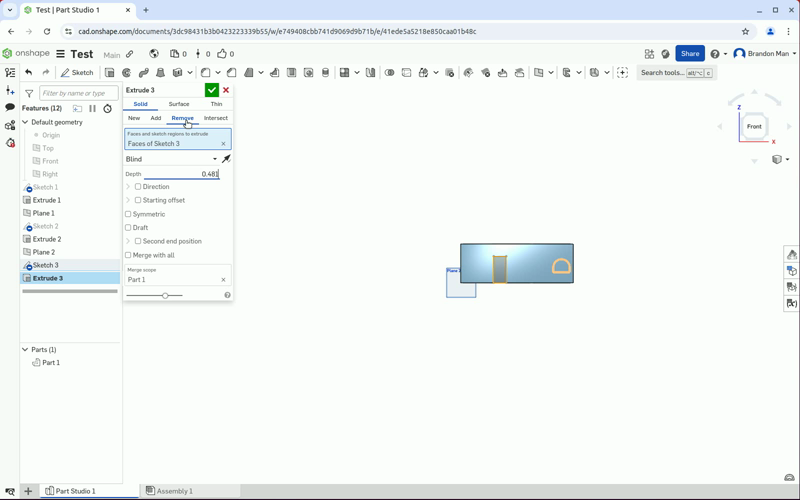
key(tab, 6)
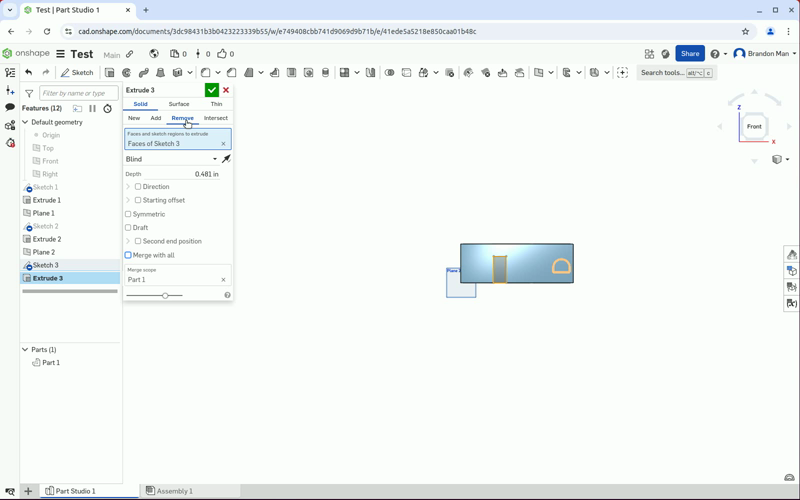
key(space)
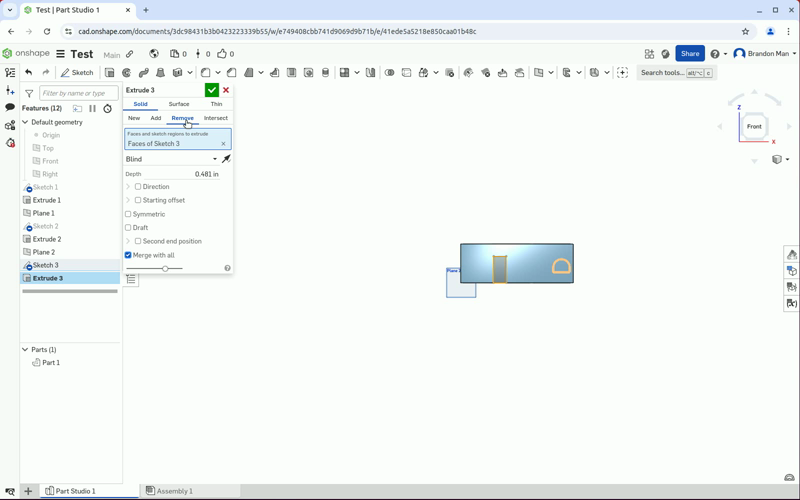
key(enter)
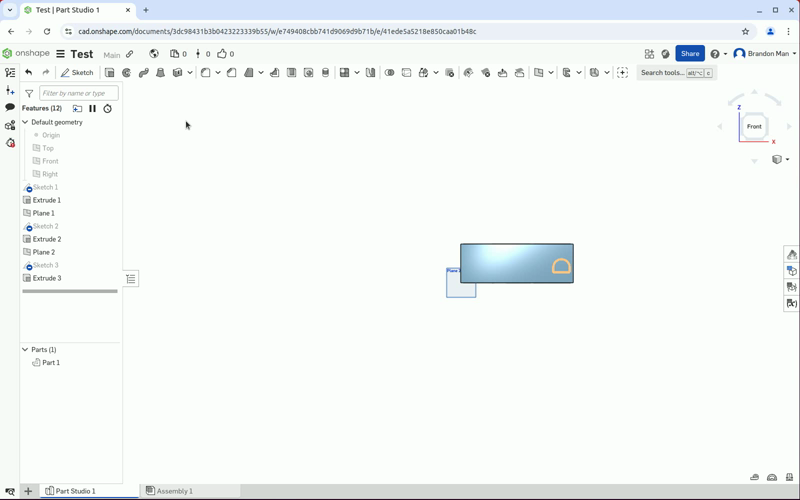
key(shift+h)
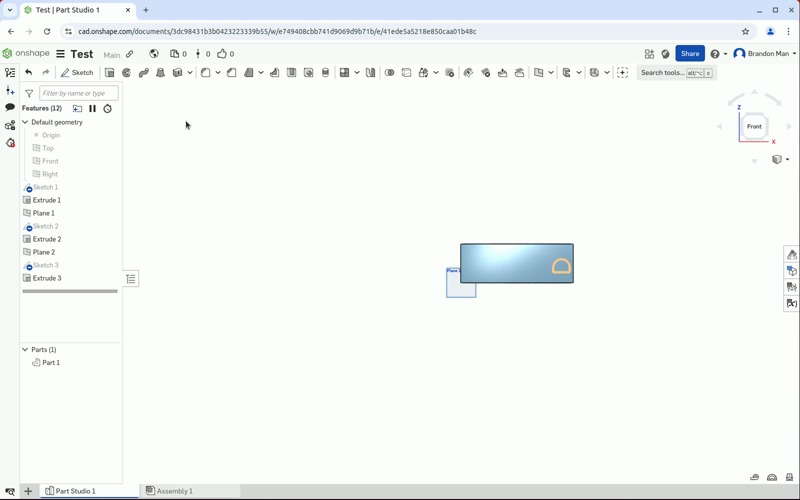
key(shift+h)
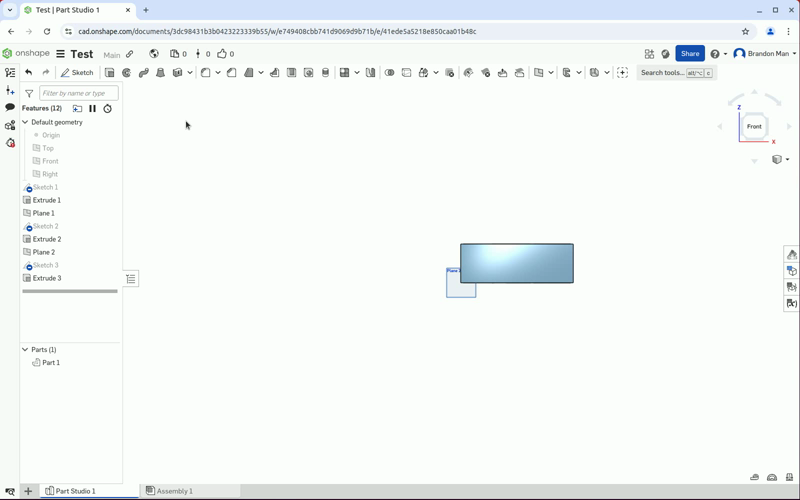
mouse_move(73, 189)
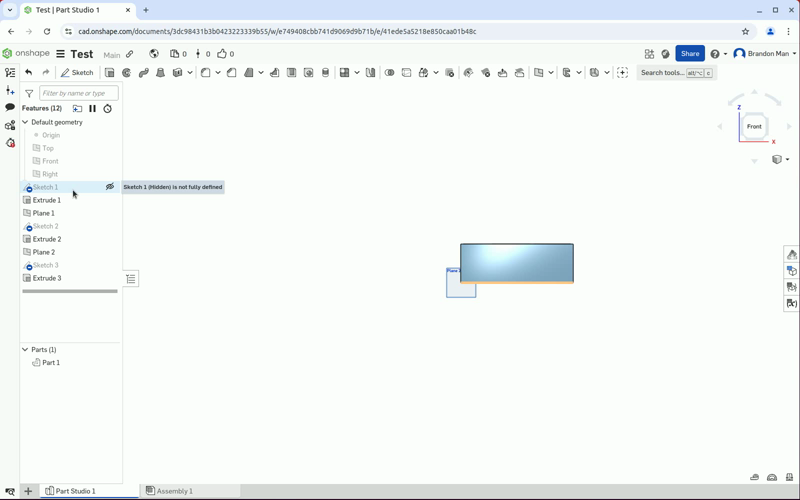
click(73, 189)
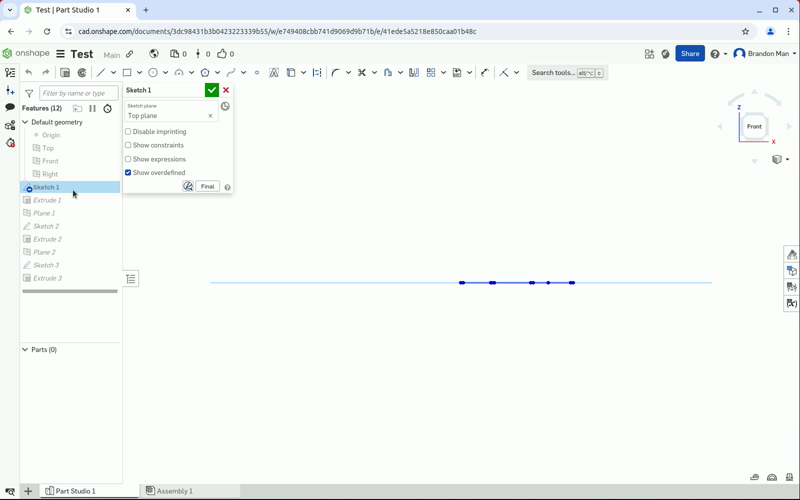
mouse_move(229, 92)
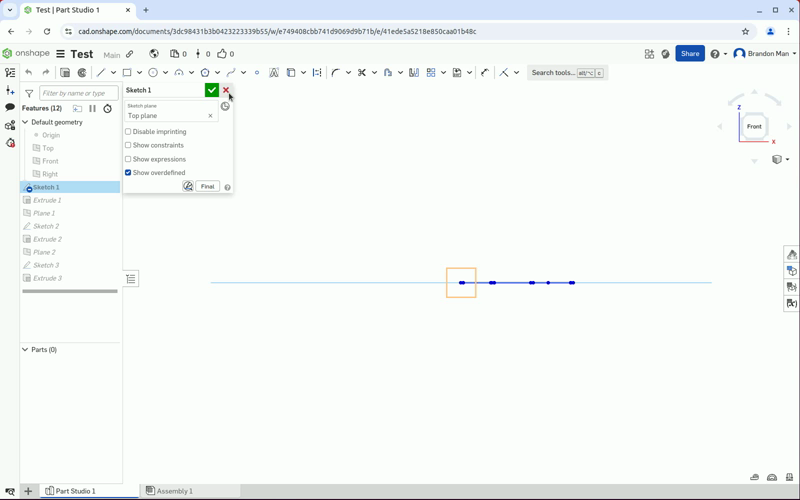
click(229, 92)
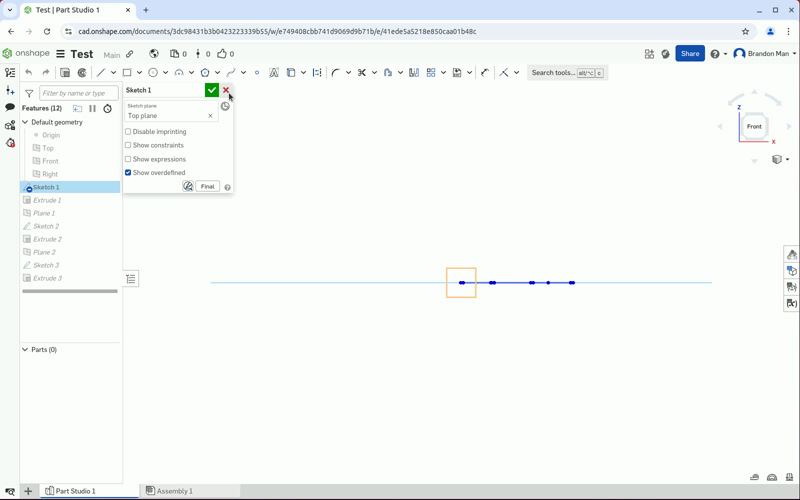
key(shift+s)
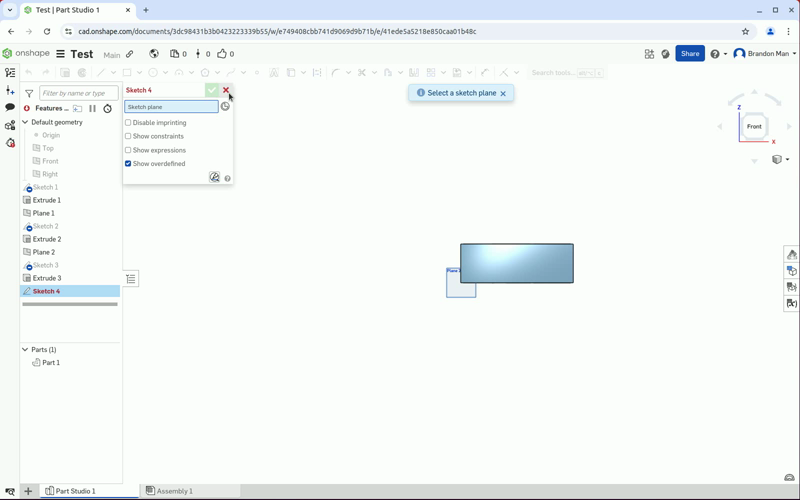
mouse_move(73, 254)
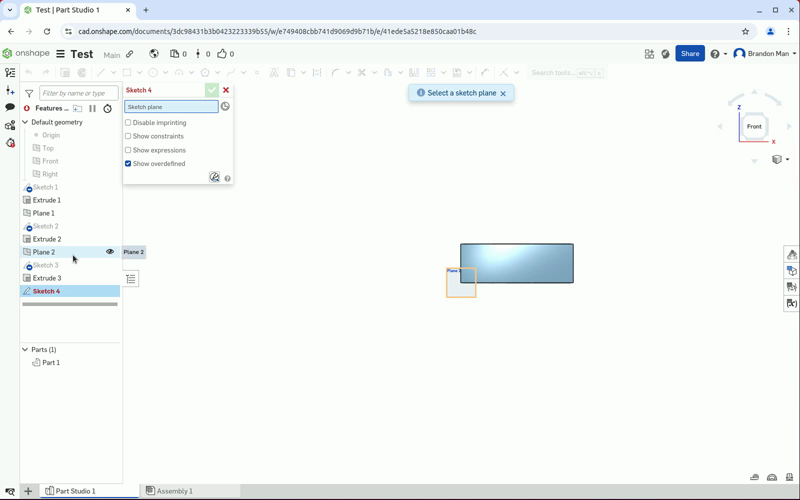
click(73, 254)
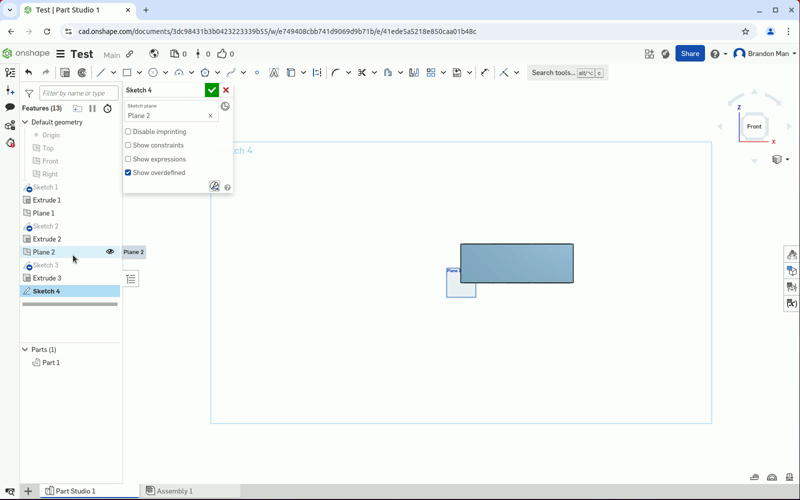
mouse_move(73, 352)
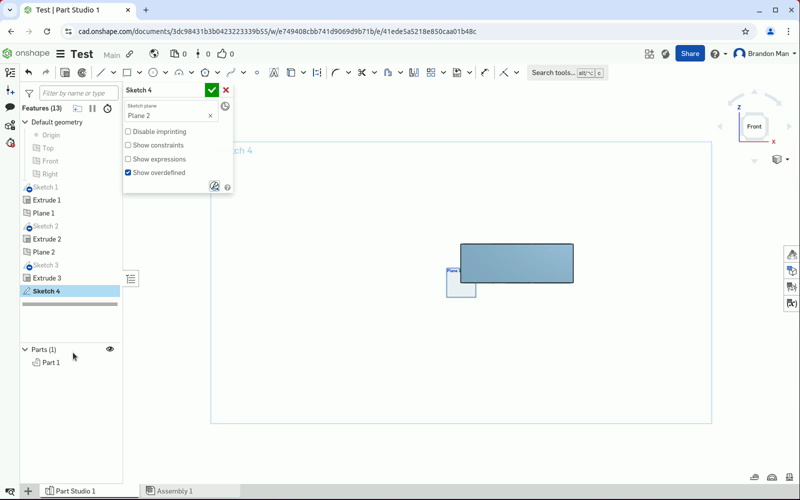
key(y)
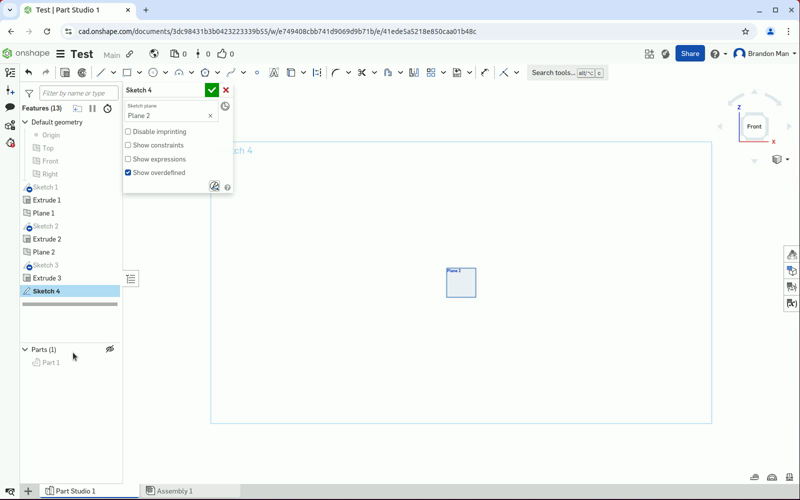
key(l)
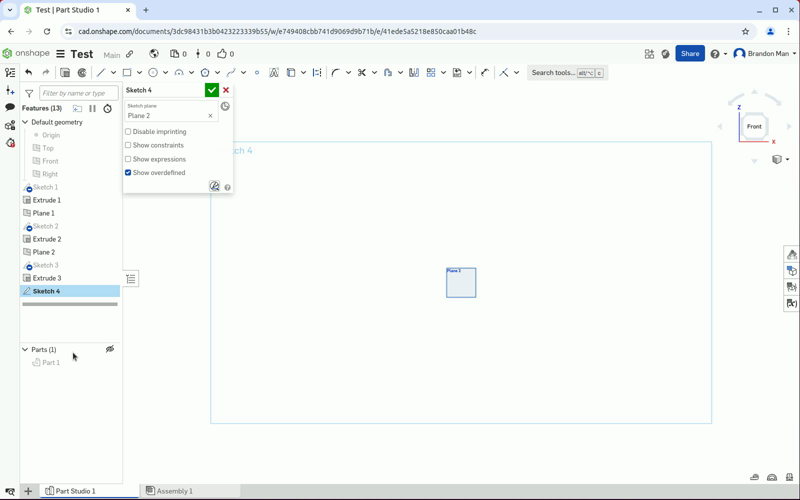
key_down(shift)
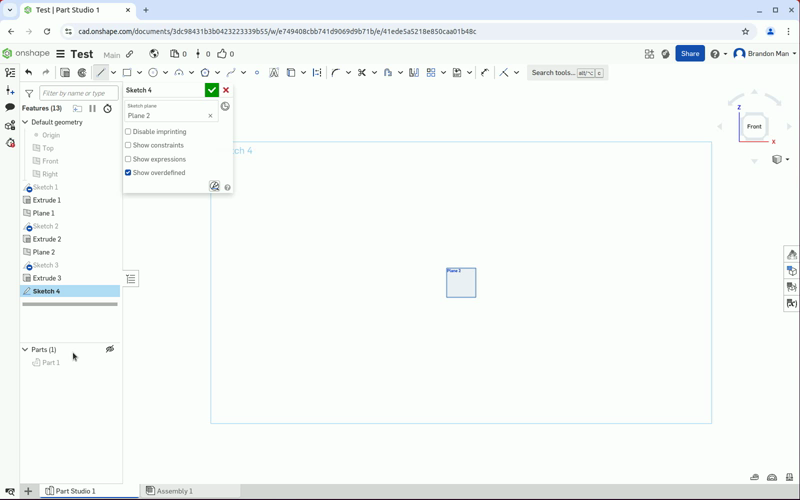
mouse_move(513, 272)
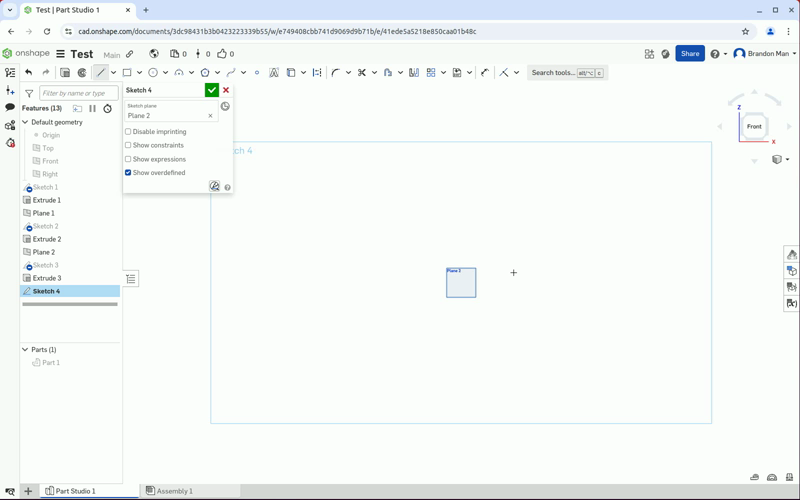
click(513, 272)
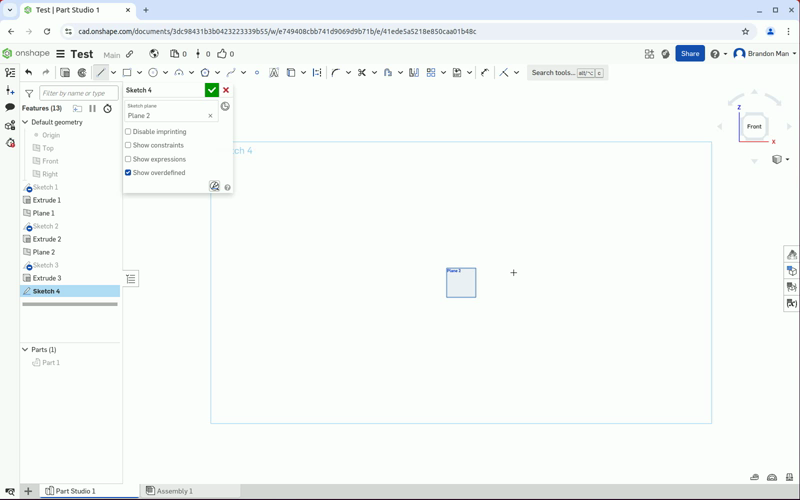
key_up(shift)
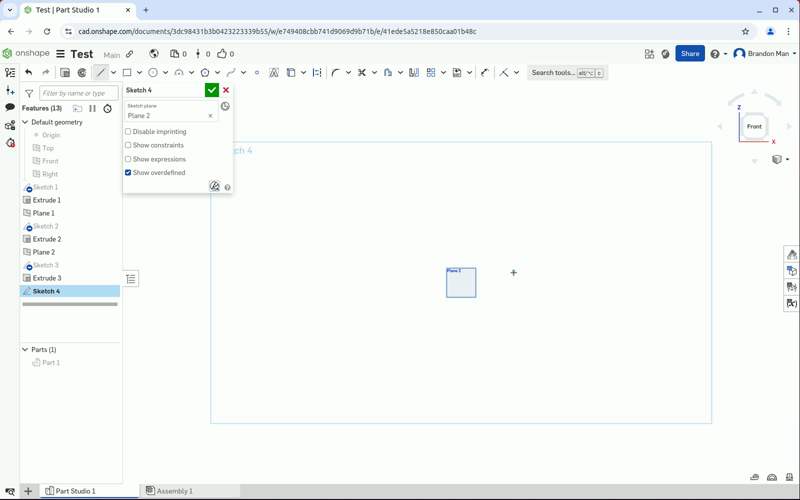
key_down(shift)
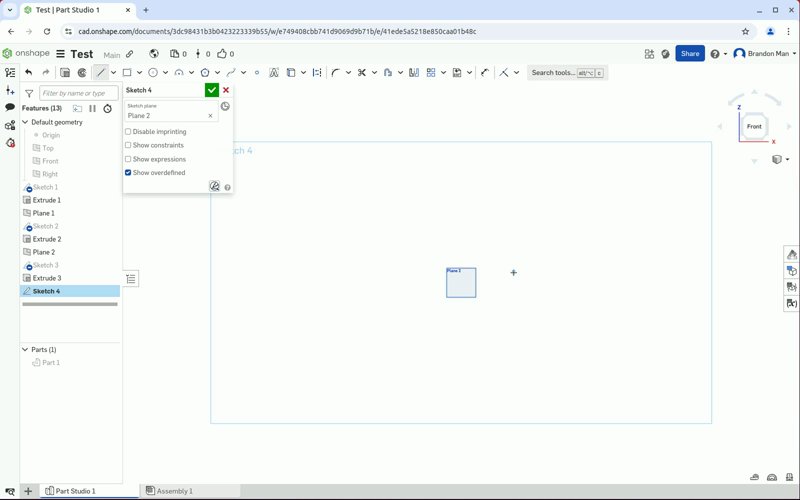
mouse_move(543, 272)
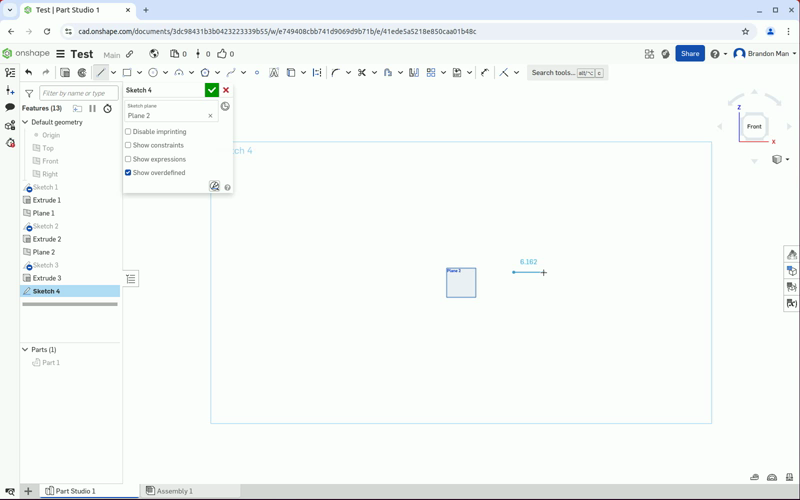
mouse_move(526, 272)
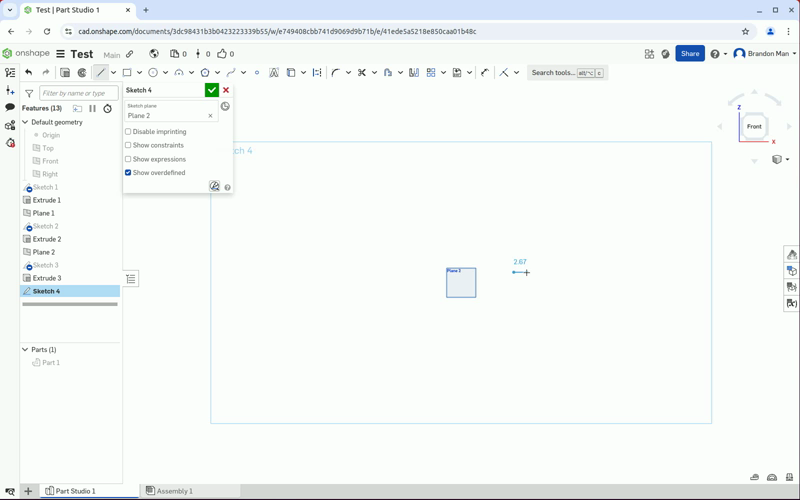
click(526, 272)
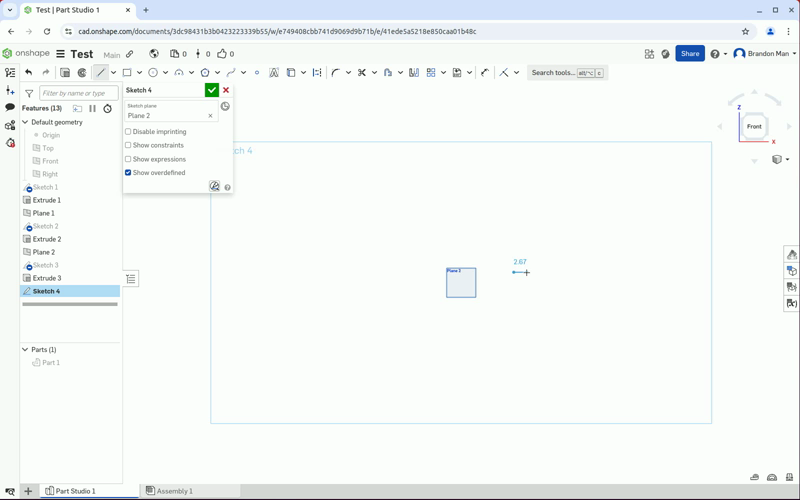
key_up(shift)
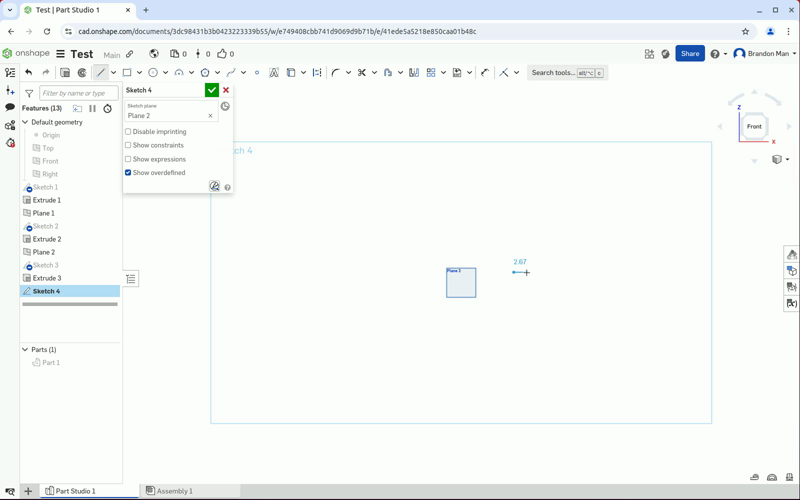
key_down(shift)
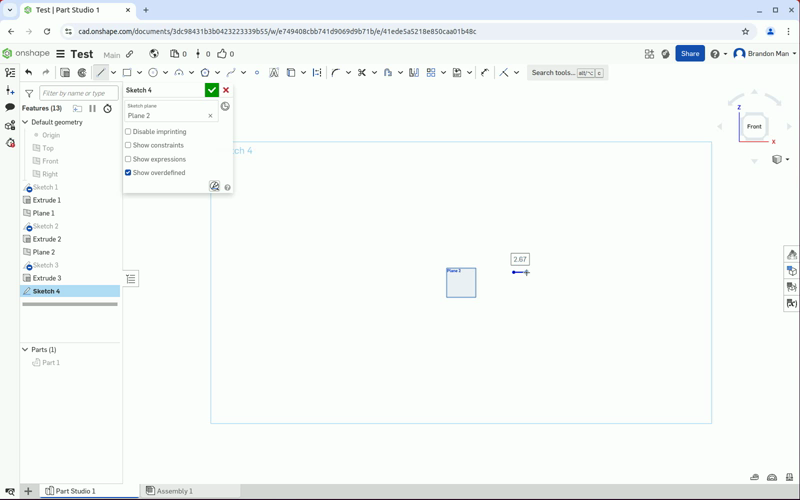
mouse_move(556, 272)
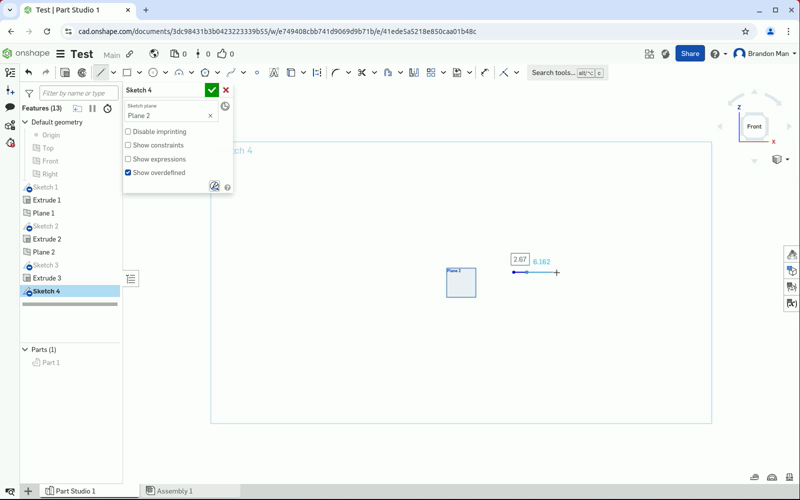
mouse_move(526, 257)
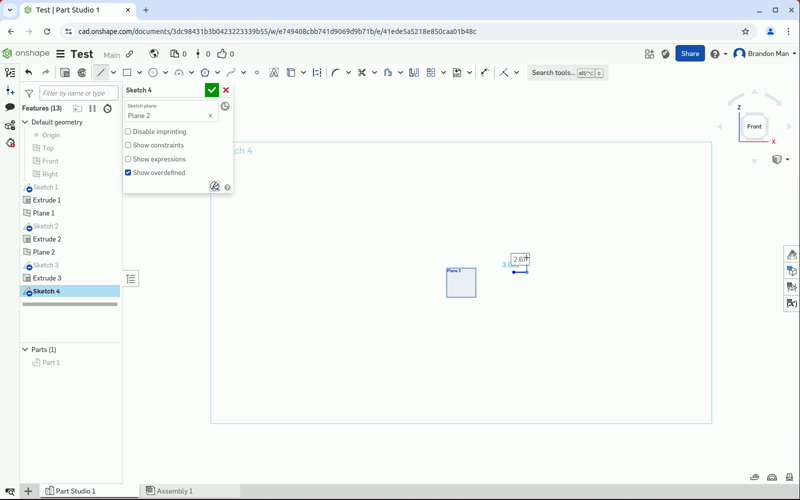
click(526, 257)
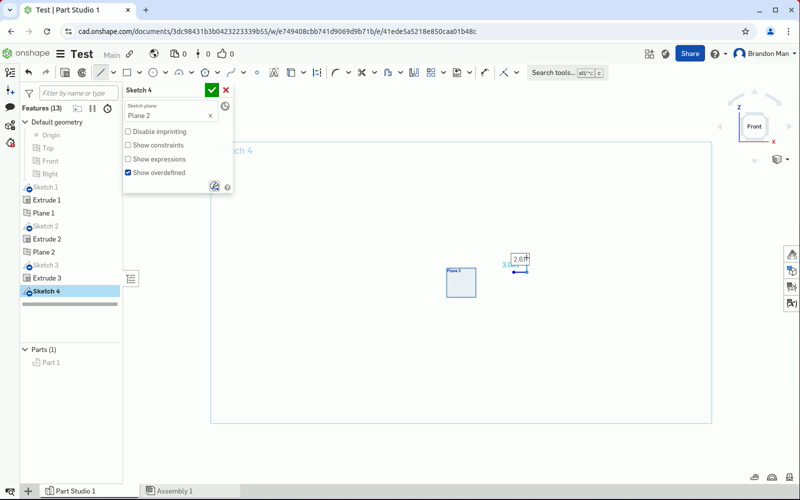
key_up(shift)
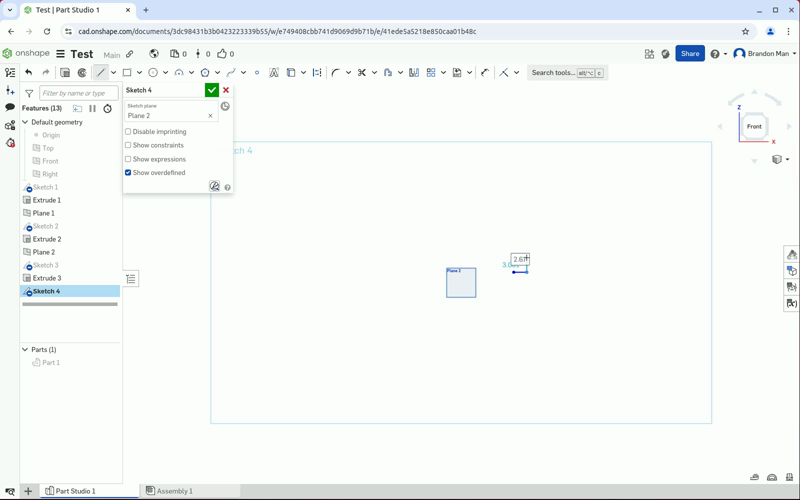
key_down(shift)
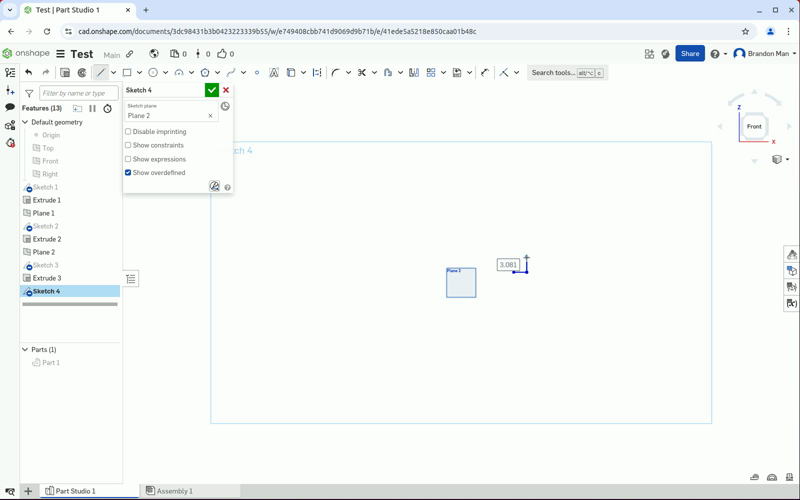
mouse_move(556, 257)
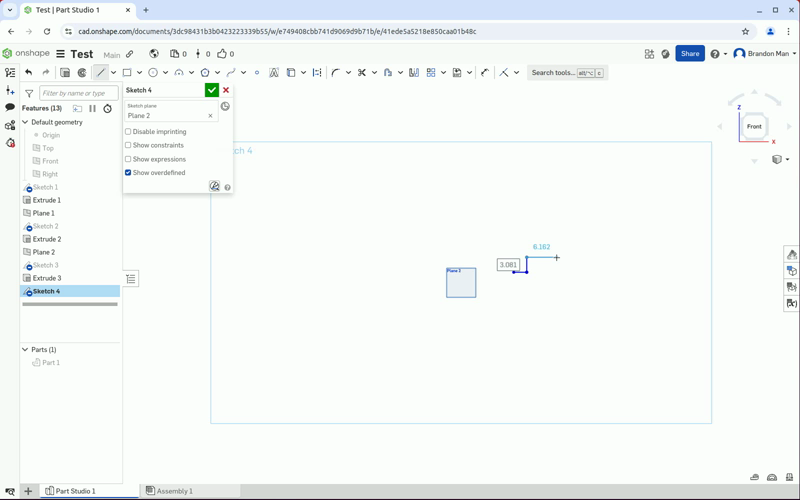
mouse_move(513, 257)
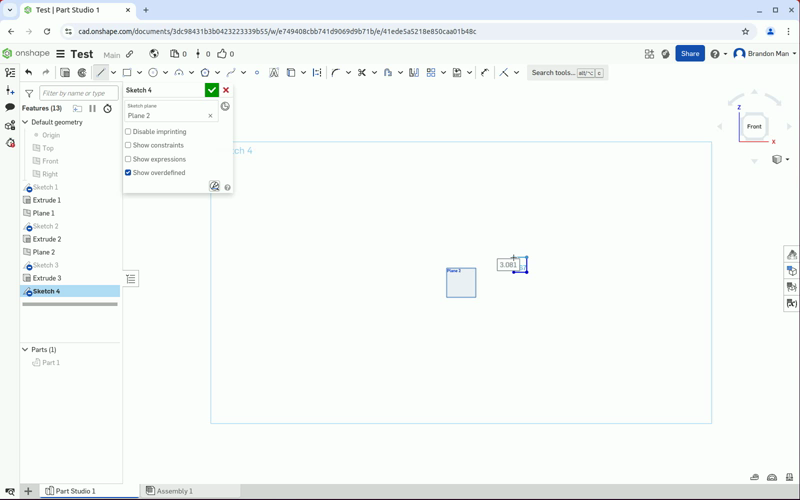
click(513, 257)
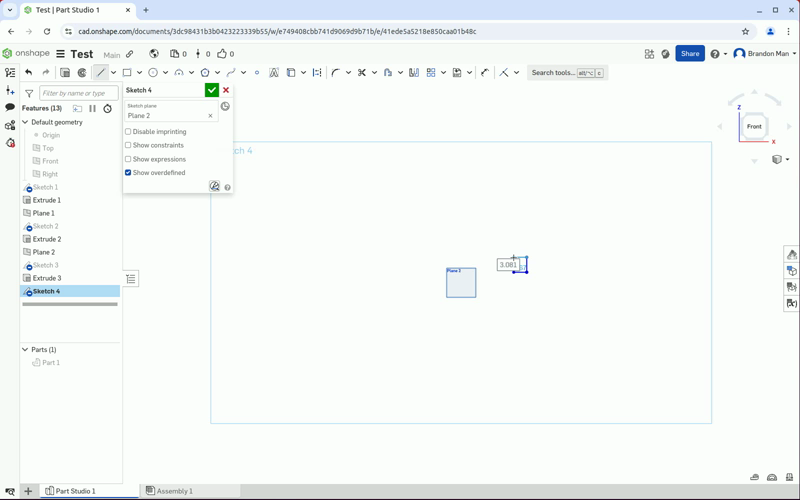
key_up(shift)
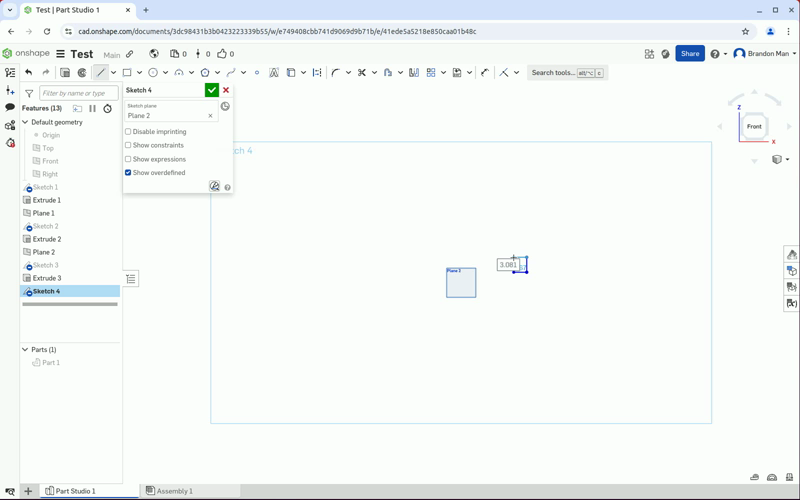
mouse_move(543, 257)
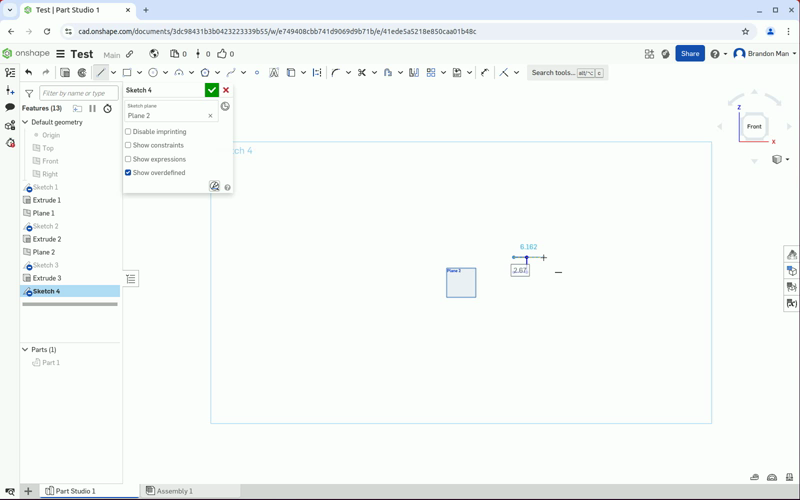
key_down(shift)
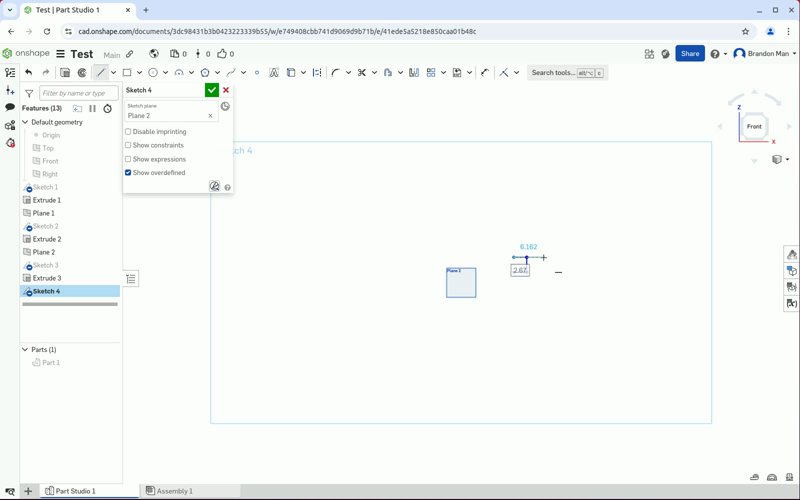
mouse_move(513, 272)
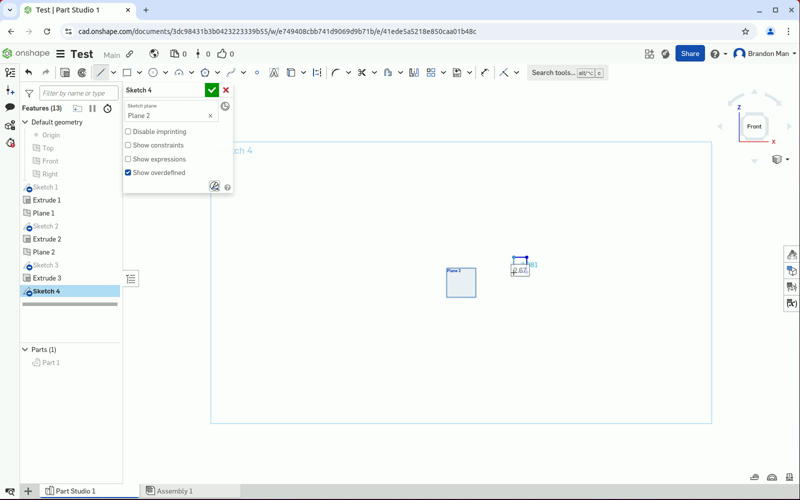
key_up(shift)
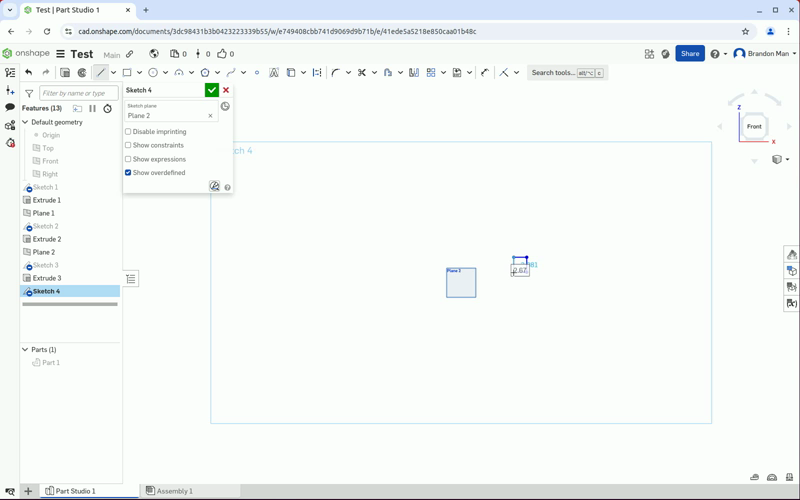
click(513, 272)
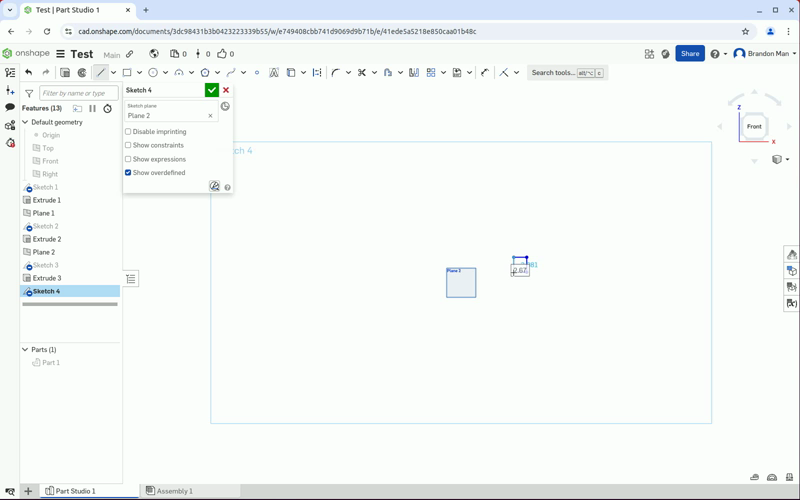
key(esc)
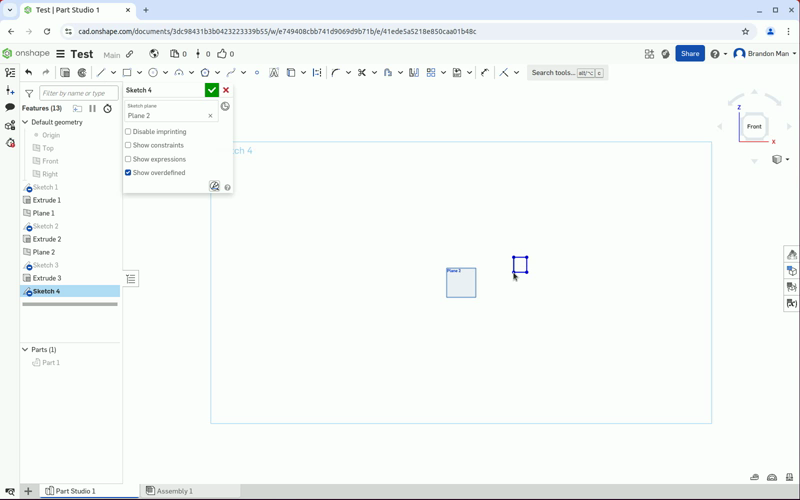
mouse_move(522, 270)
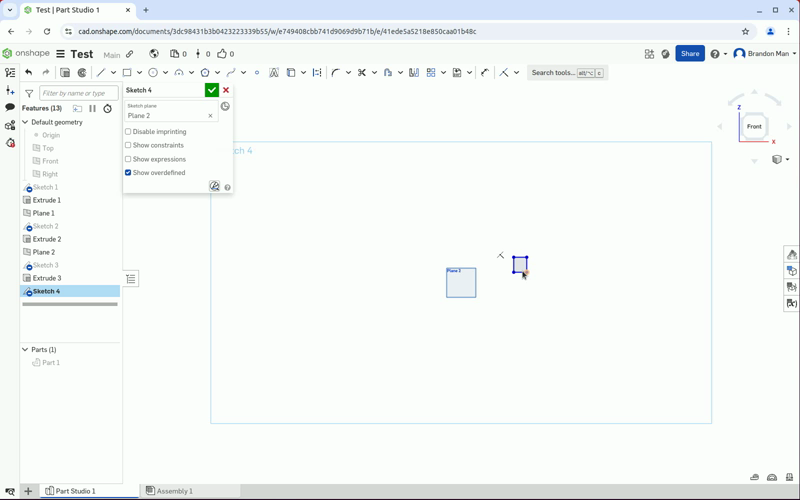
scroll(6)
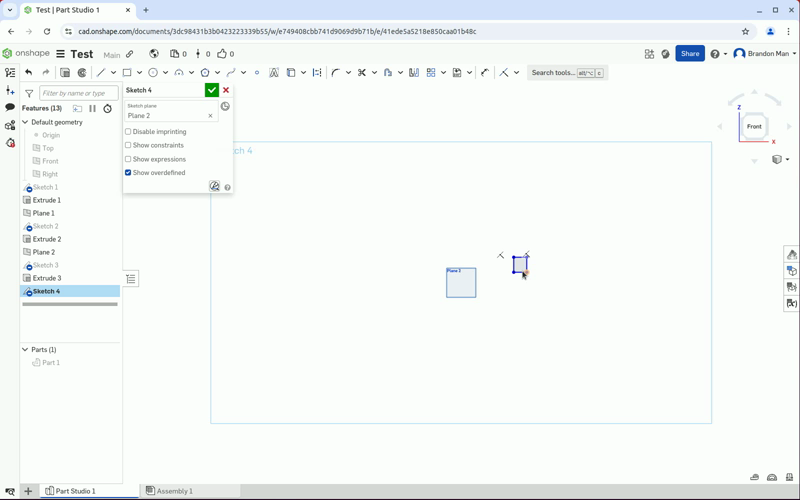
scroll(6)
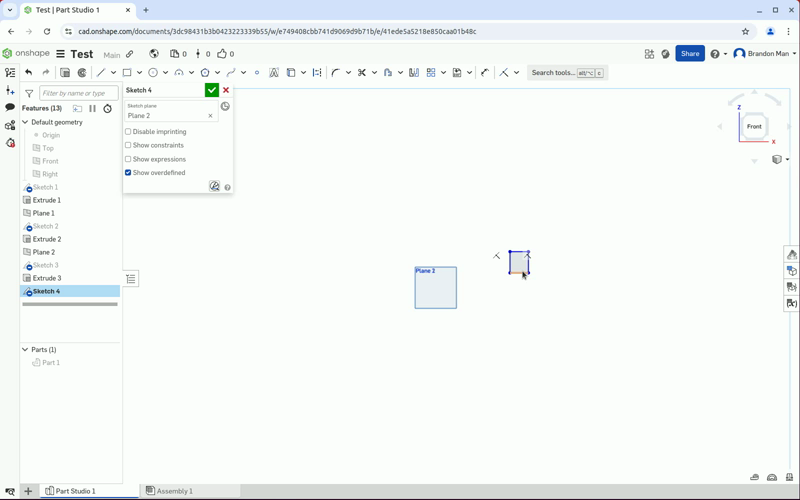
scroll(6)
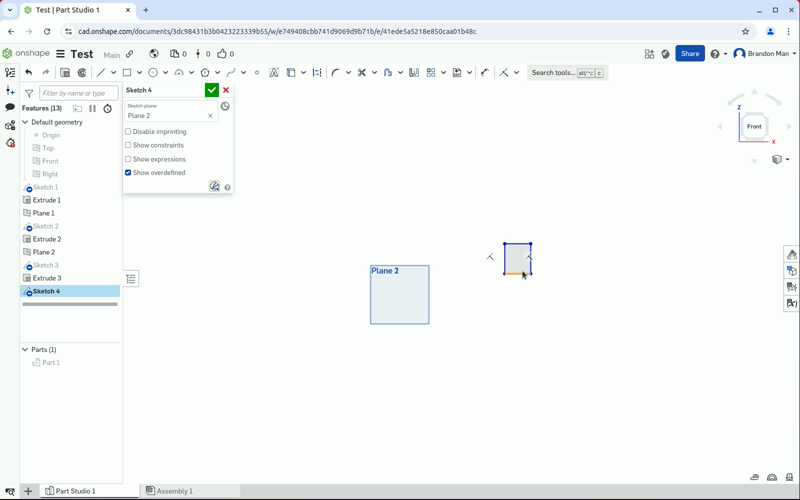
scroll(6)
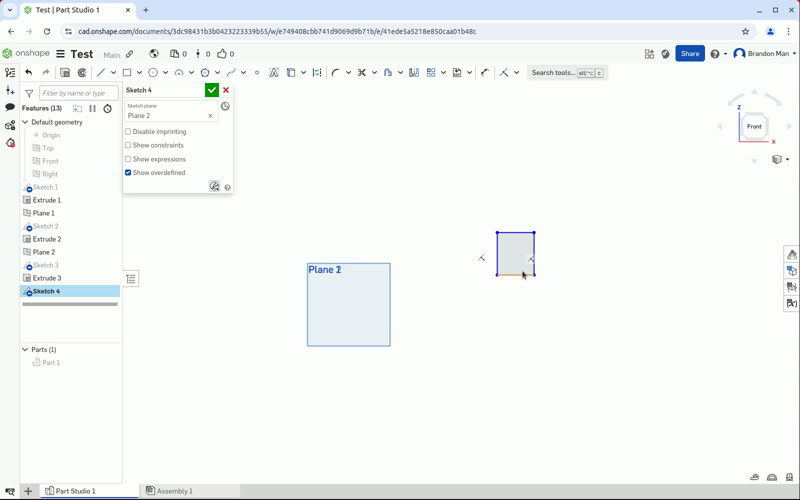
scroll(6)
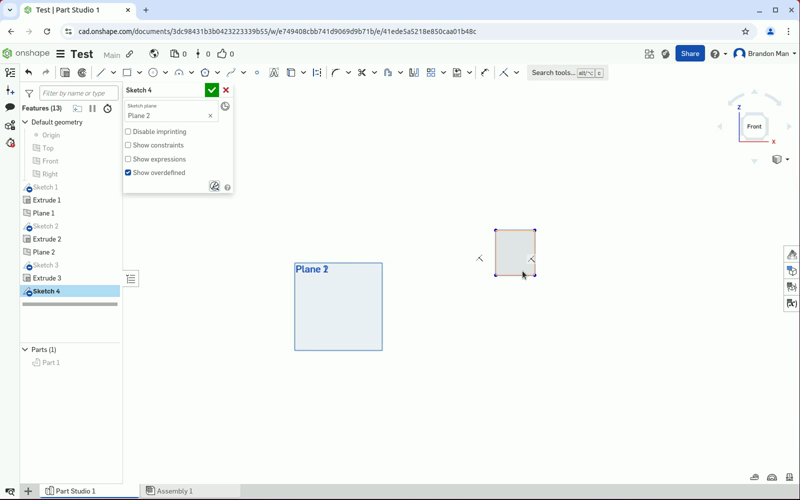
scroll(6)
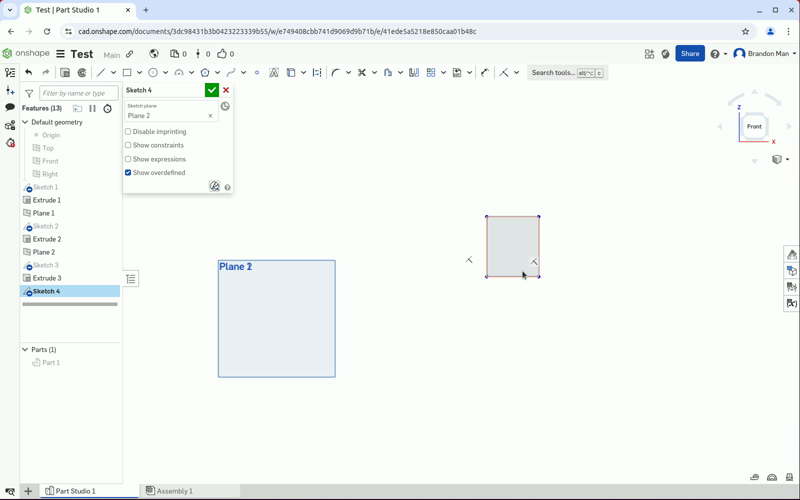
scroll(6)
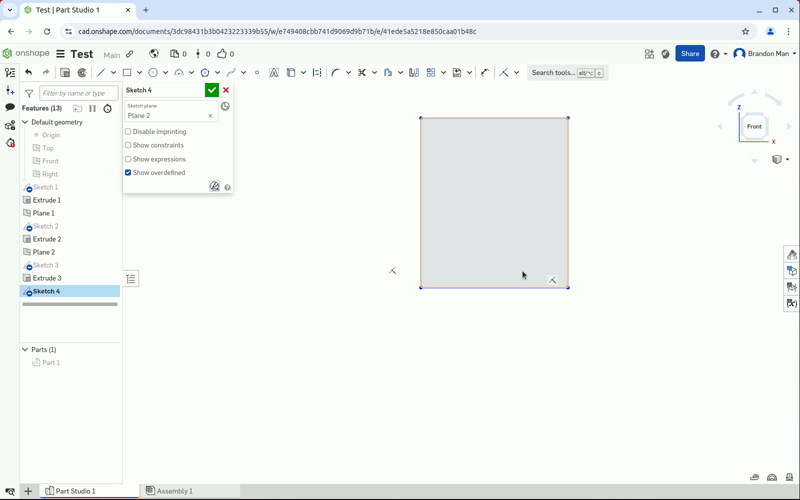
click(522, 270)
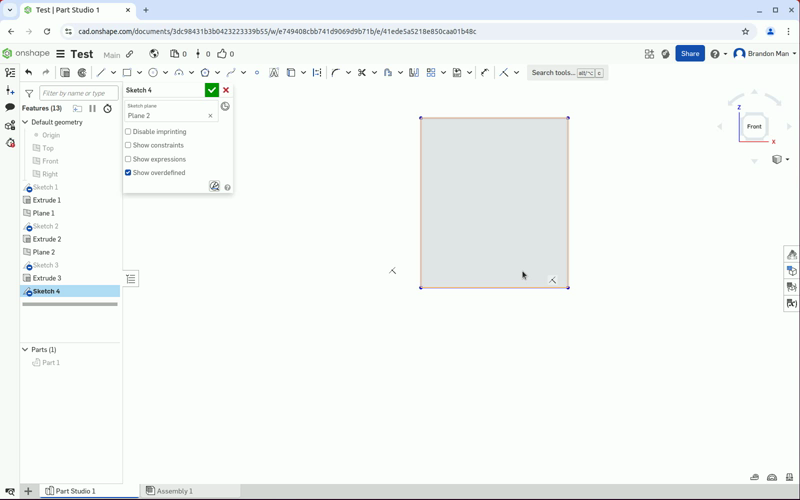
scroll(-6)
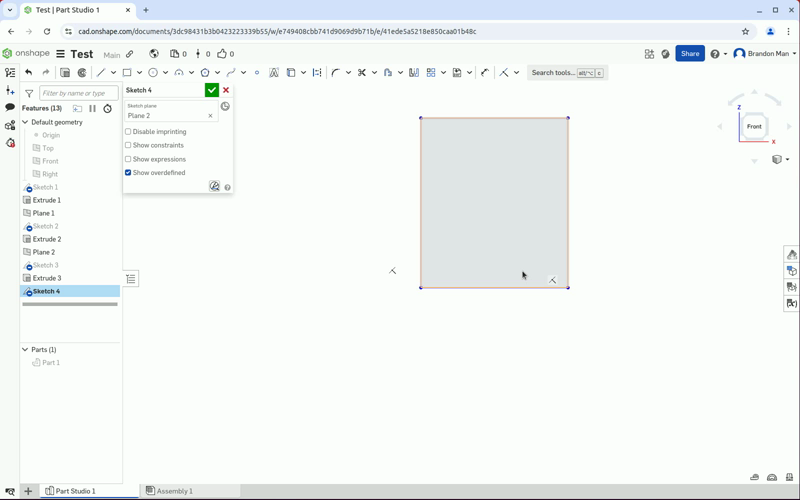
scroll(-6)
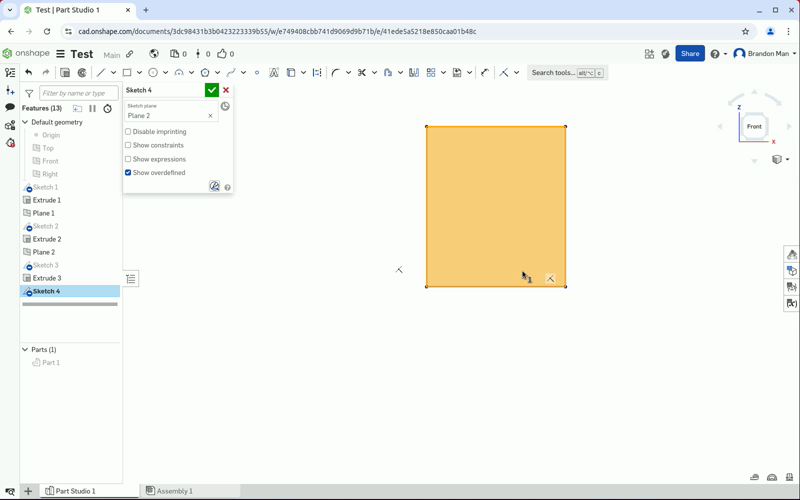
scroll(-6)
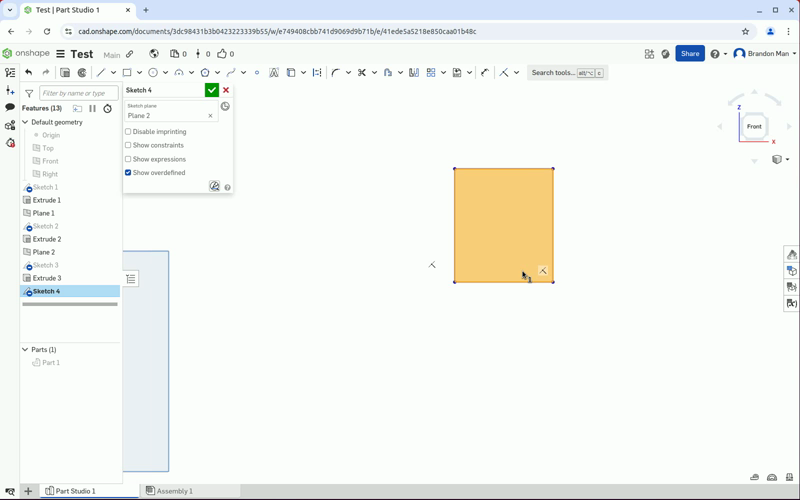
scroll(-6)
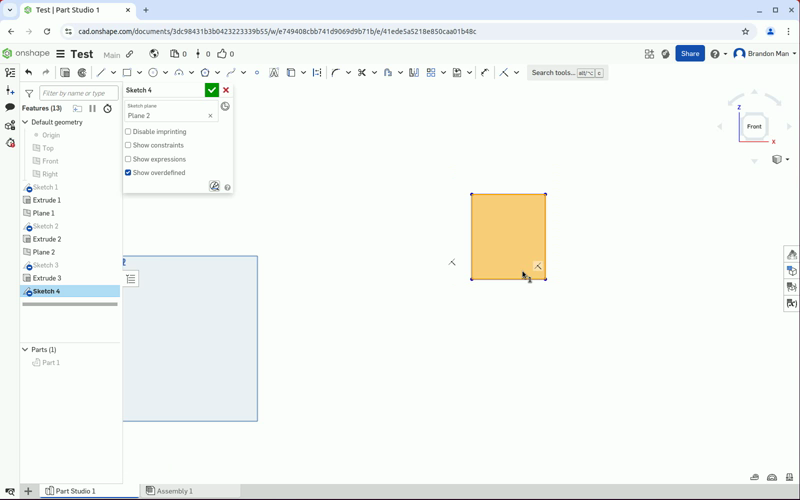
scroll(-6)
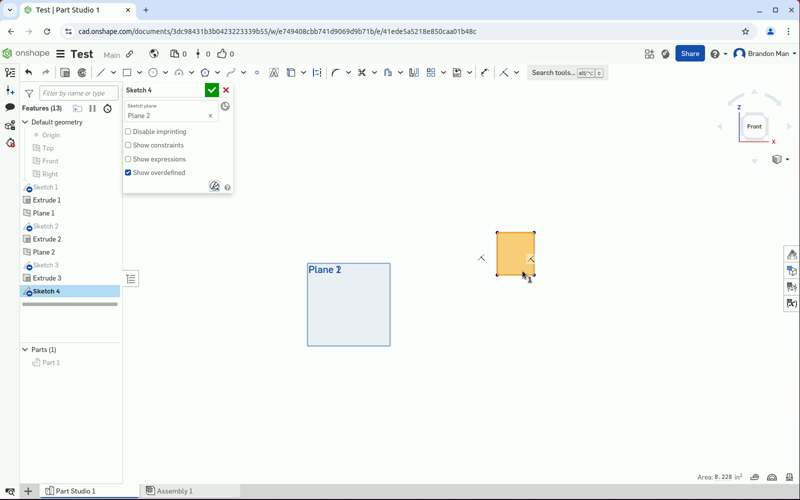
scroll(-6)
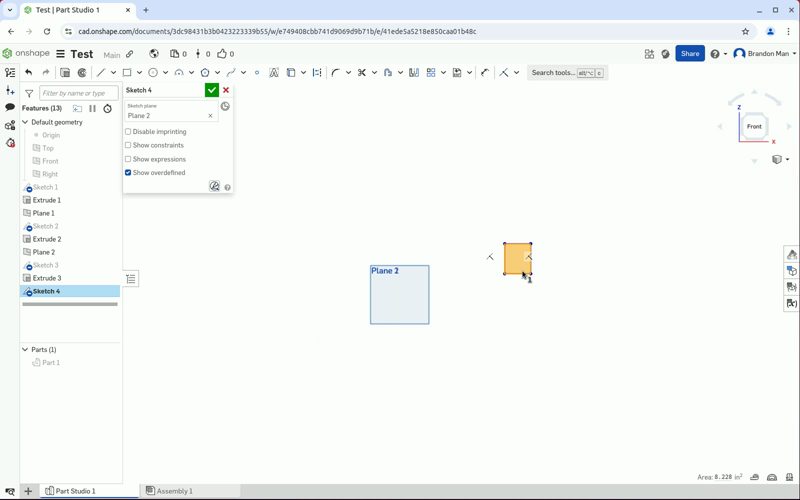
scroll(-6)
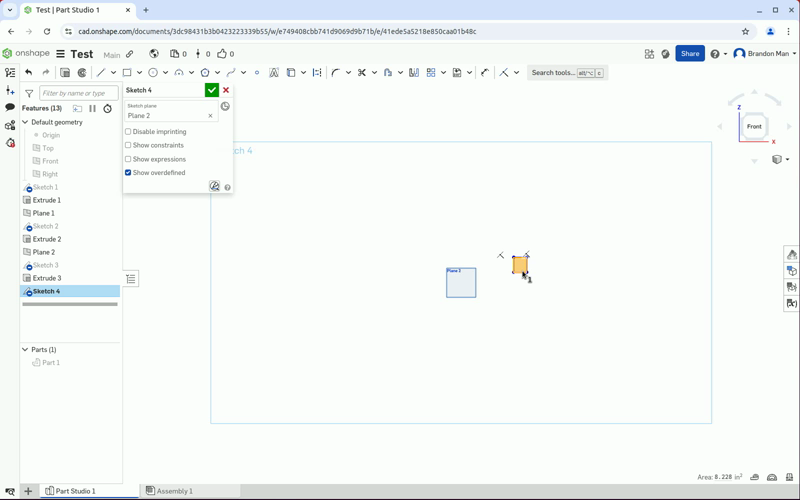
mouse_move(73, 352)
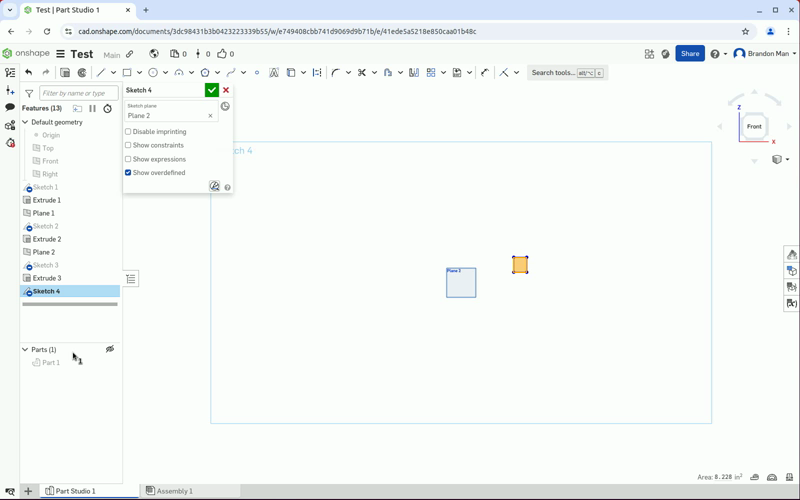
key(shift+y)
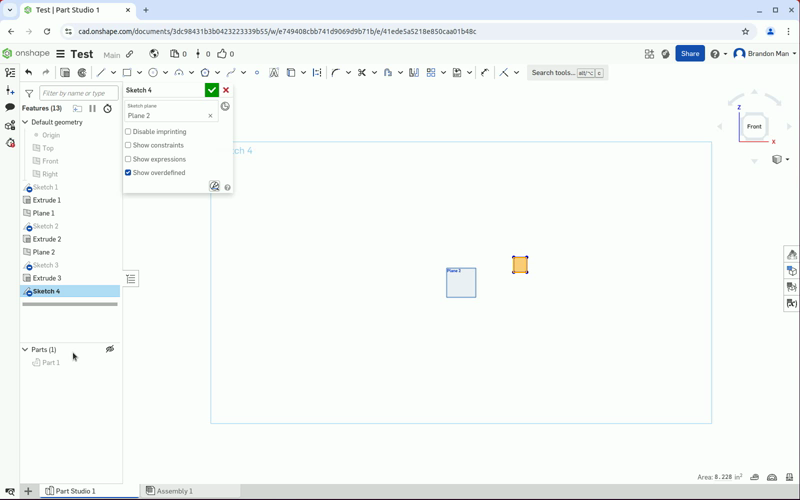
key(shift+e)
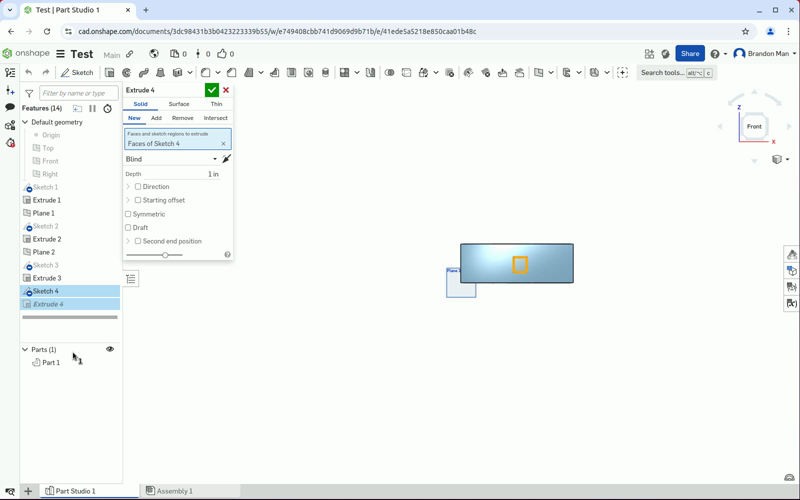
mouse_move(143, 106)
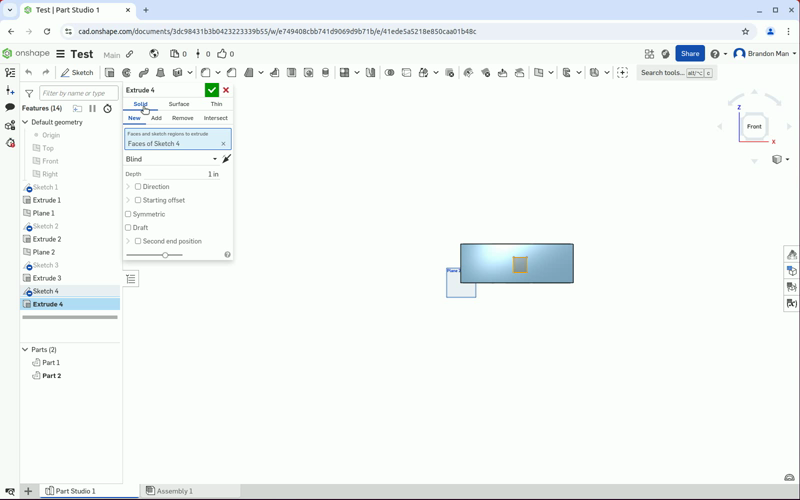
click(143, 106)
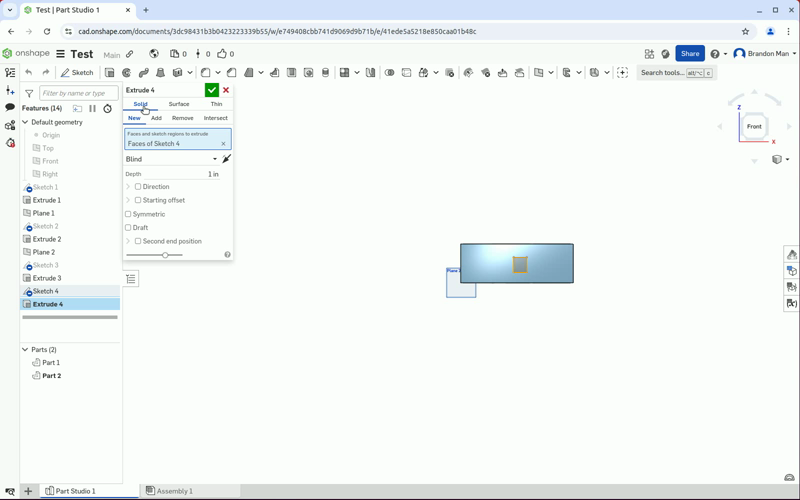
mouse_move(186, 120)
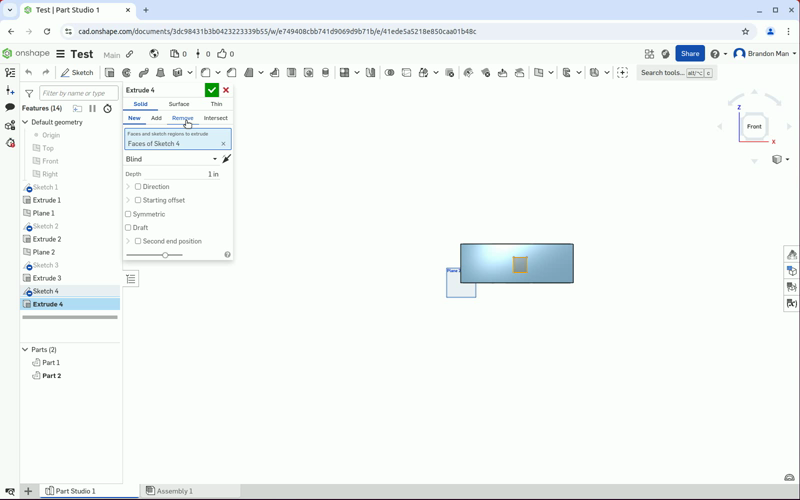
click(186, 120)
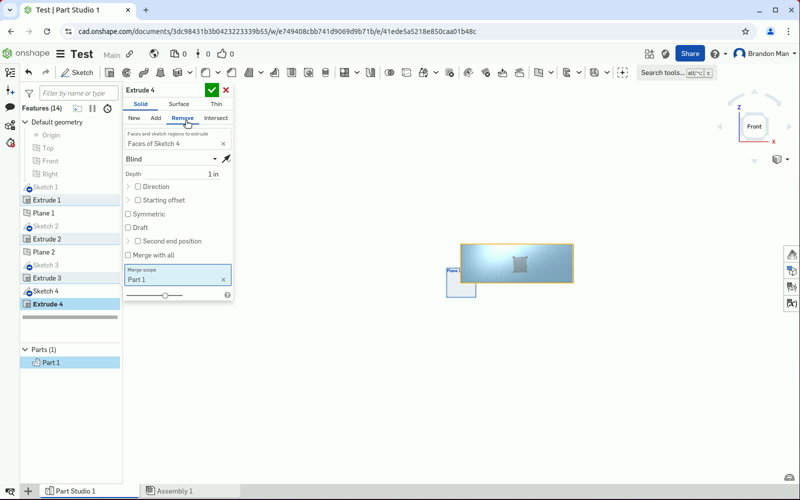
key(tab, 4)
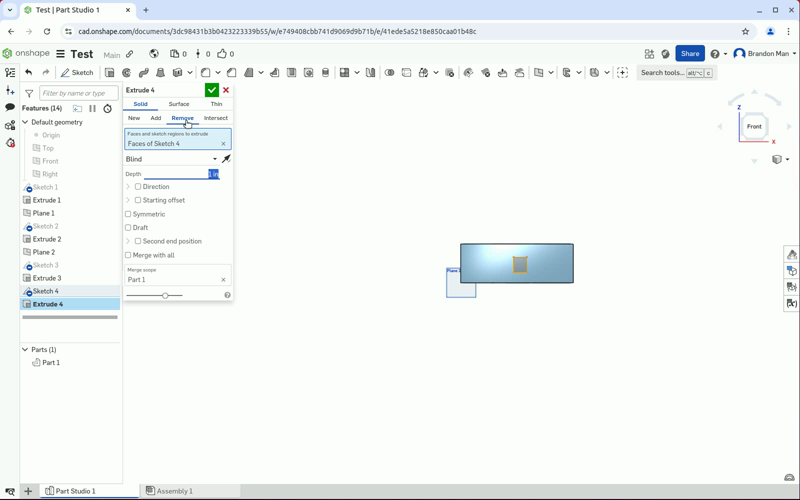
text(0.481)
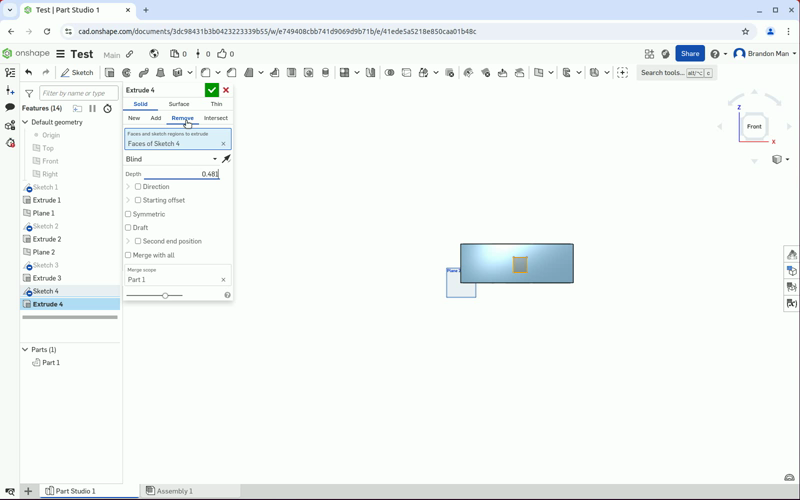
key(tab, 6)
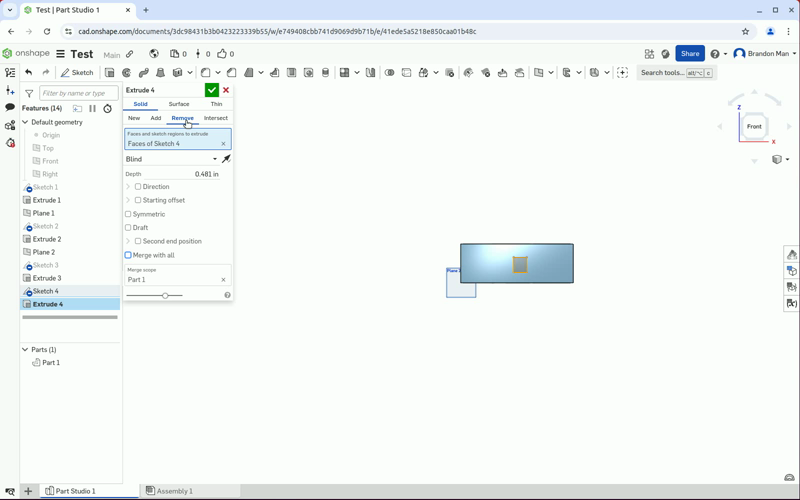
key(space)
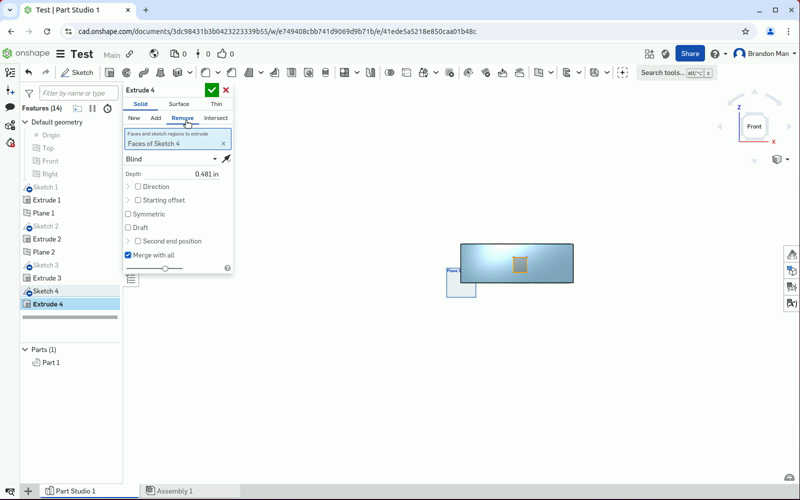
key(enter)
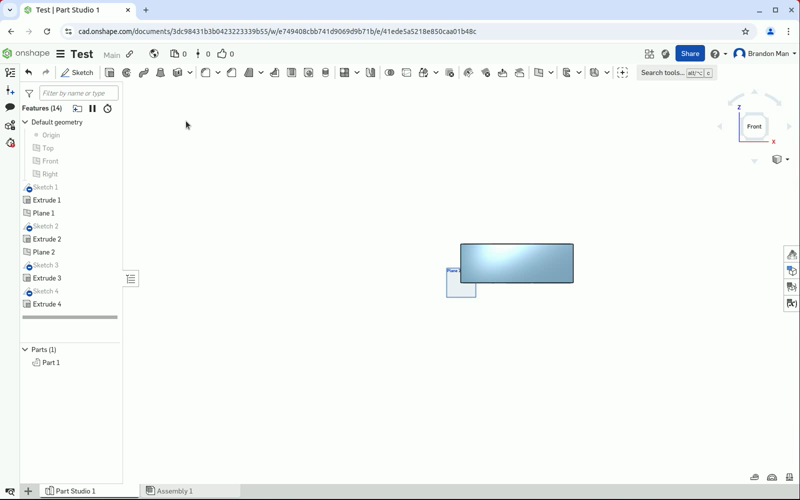
key(shift+h)
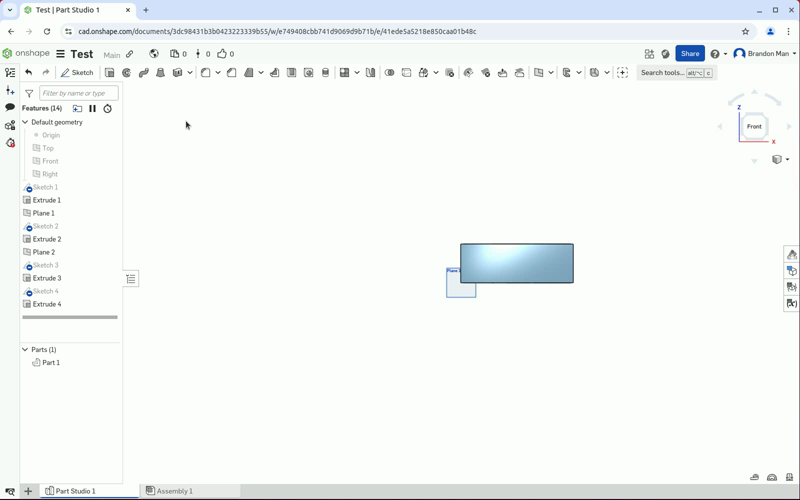
key(shift+h)
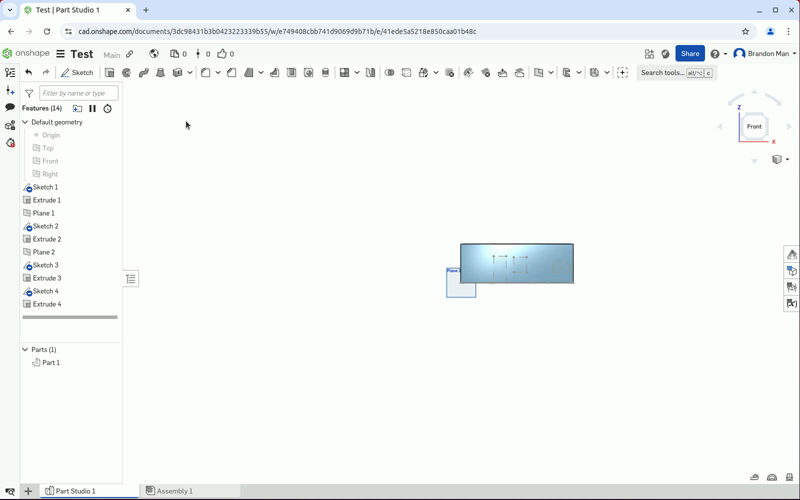
key(shift+7)
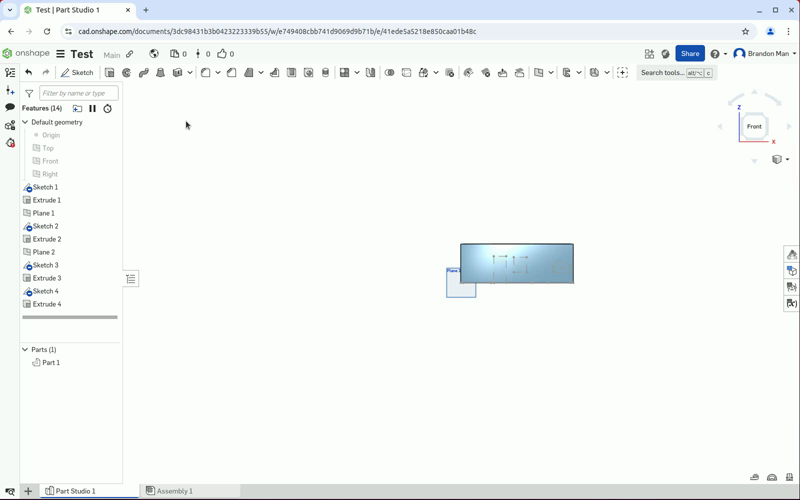
key(left, 2)
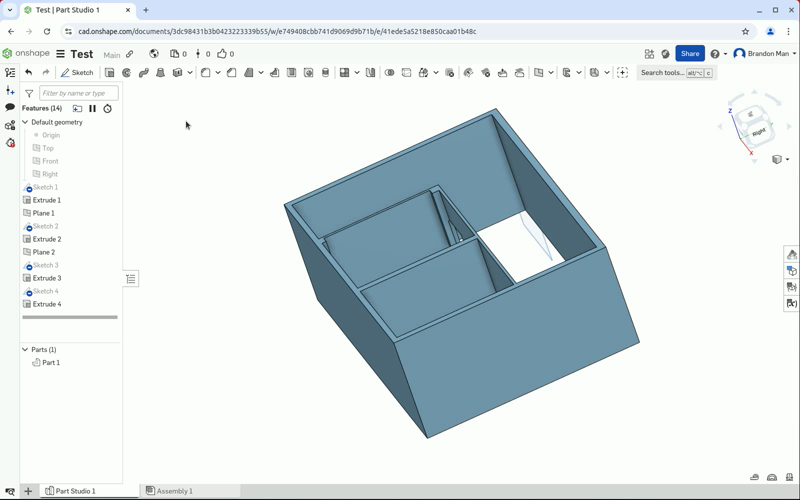
key(down, 2)
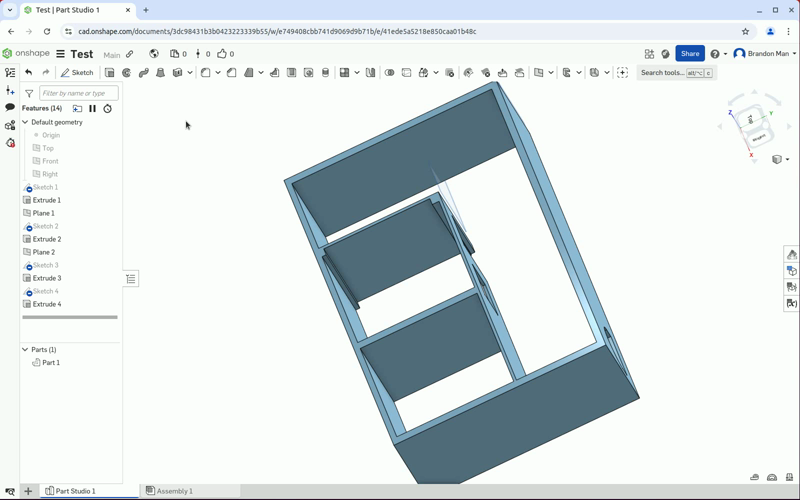
key(up, 2)
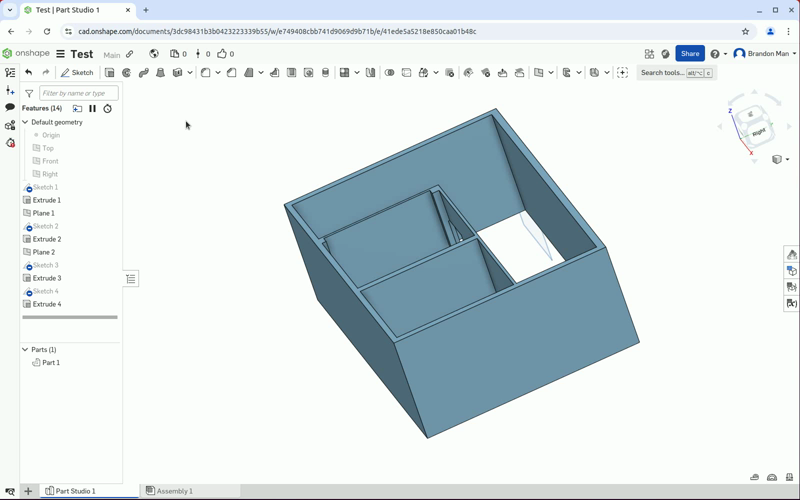
key(right, 2)
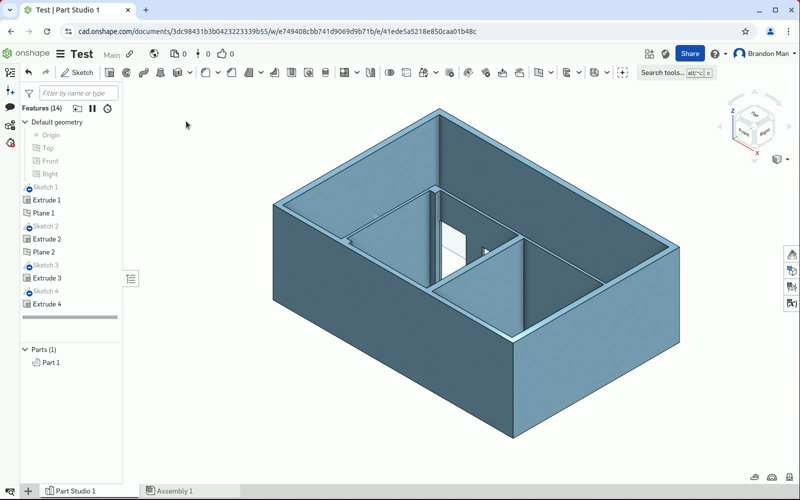
mouse_move(73, 189)
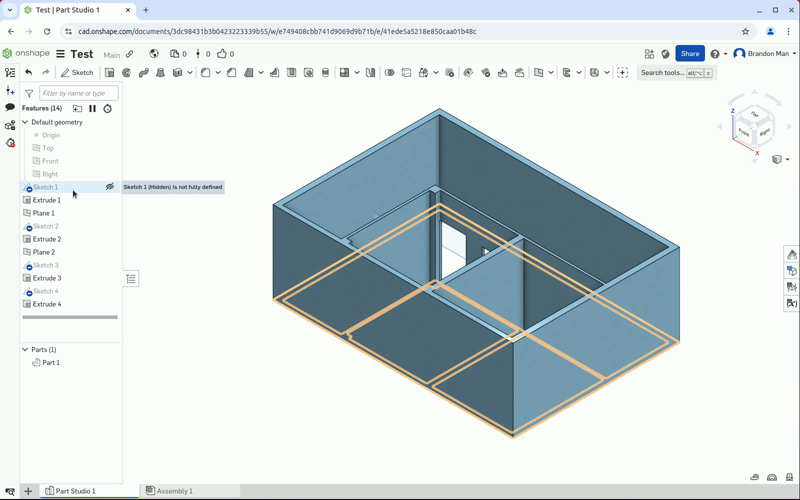
click(73, 189)